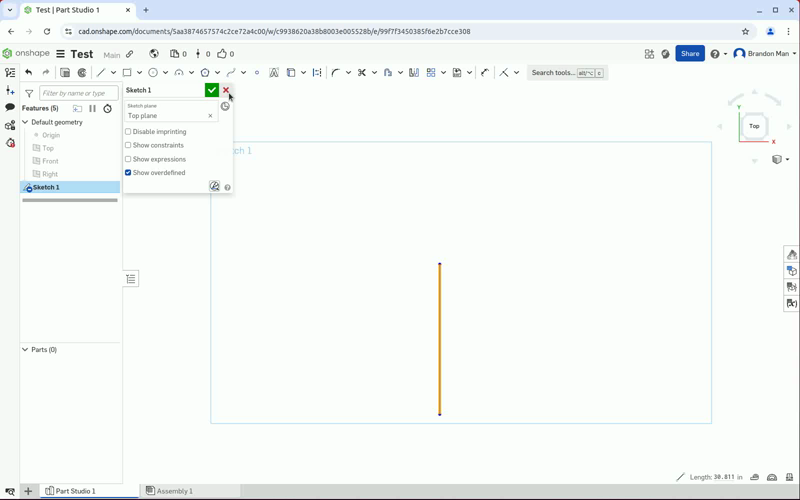
key(shift+h)
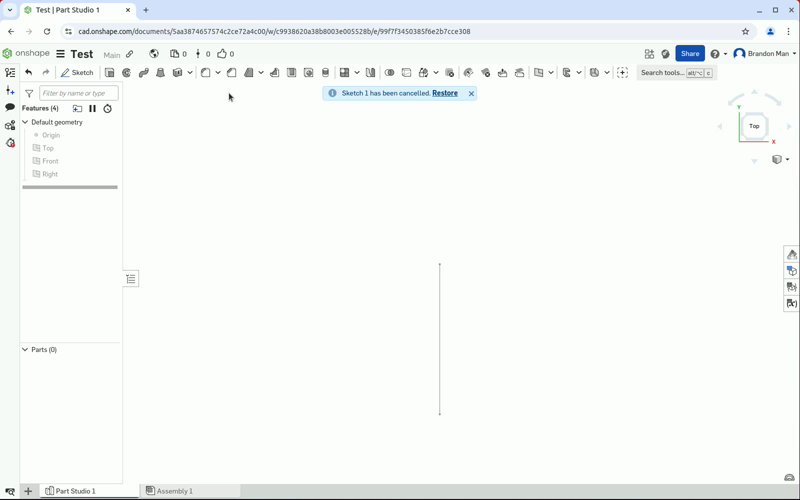
mouse_move(73, 352)
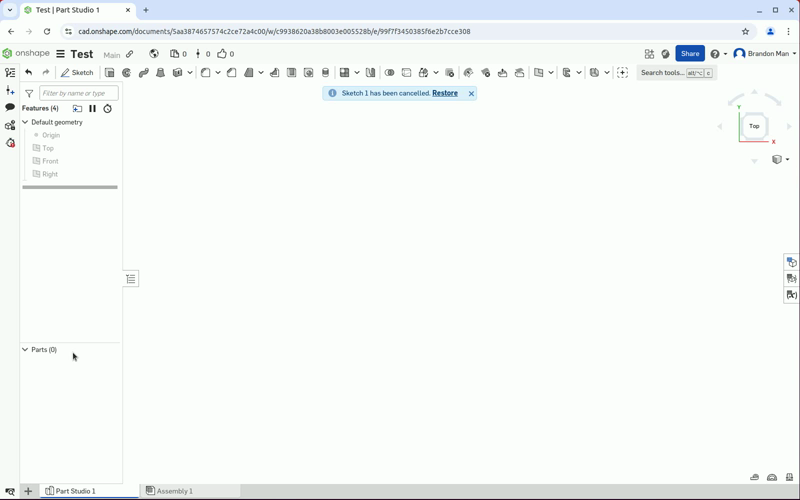
key(y)
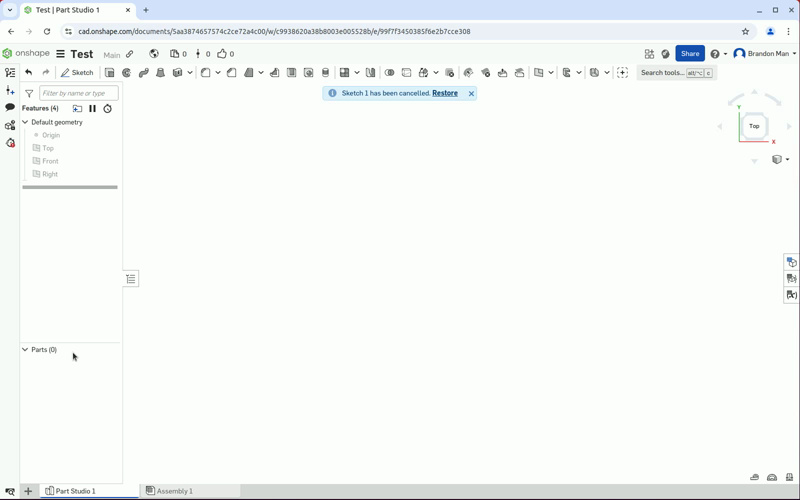
key(shift+p)
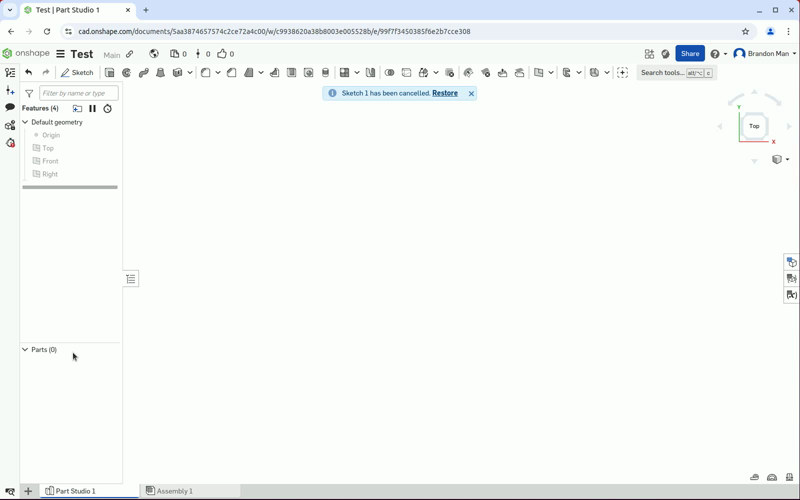
key(space)
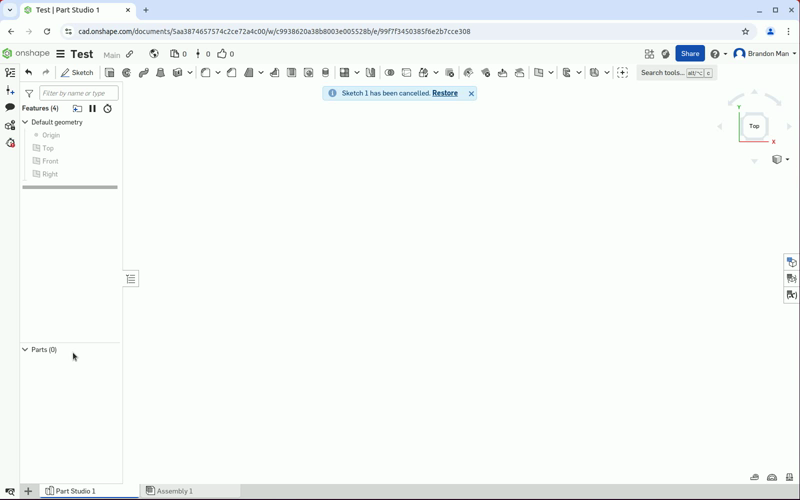
key_down(shift)
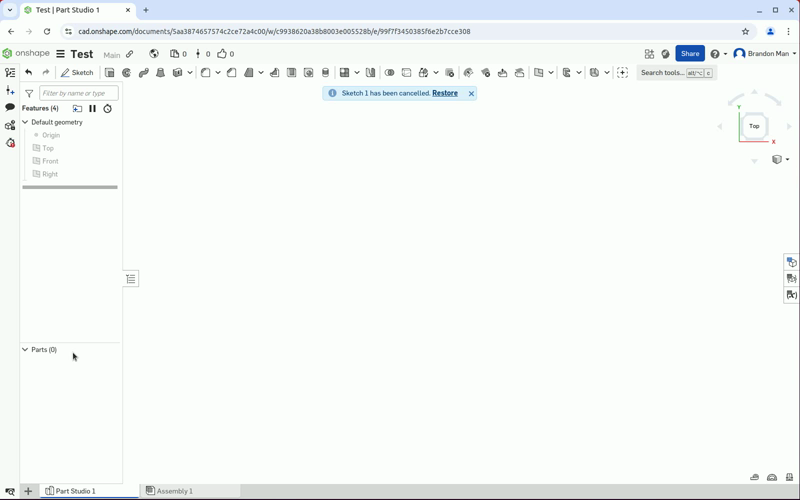
key(up)
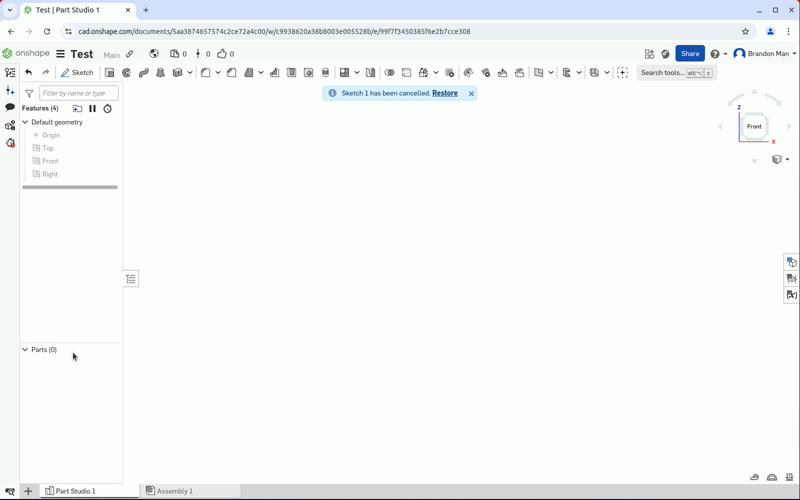
key_up(shift)
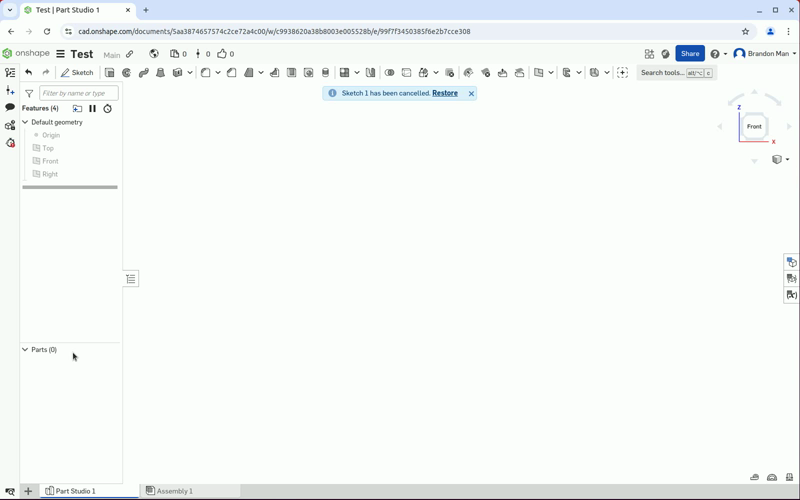
mouse_move(73, 352)
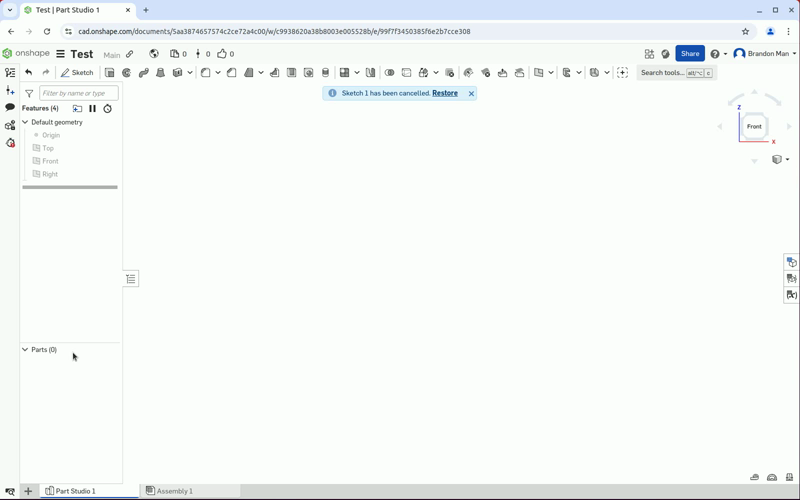
key(shift+y)
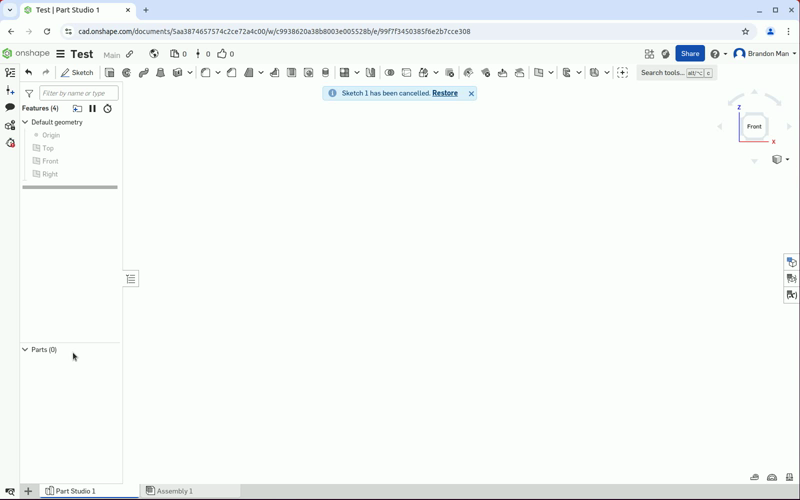
key(shift+s)
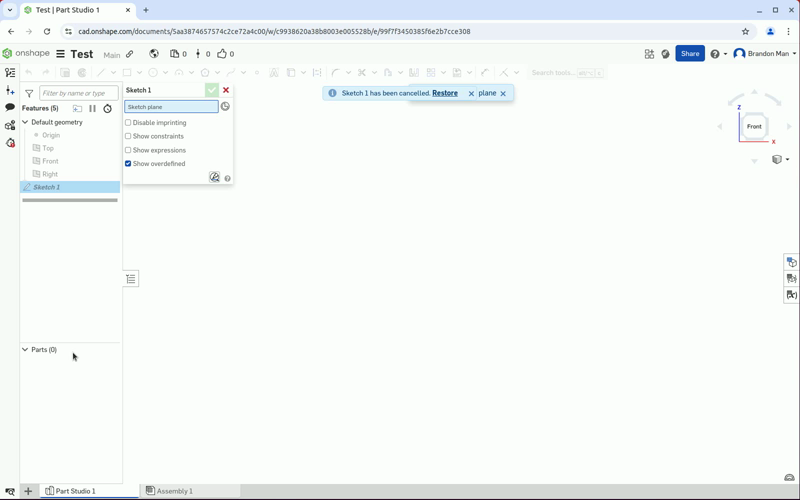
mouse_move(73, 163)
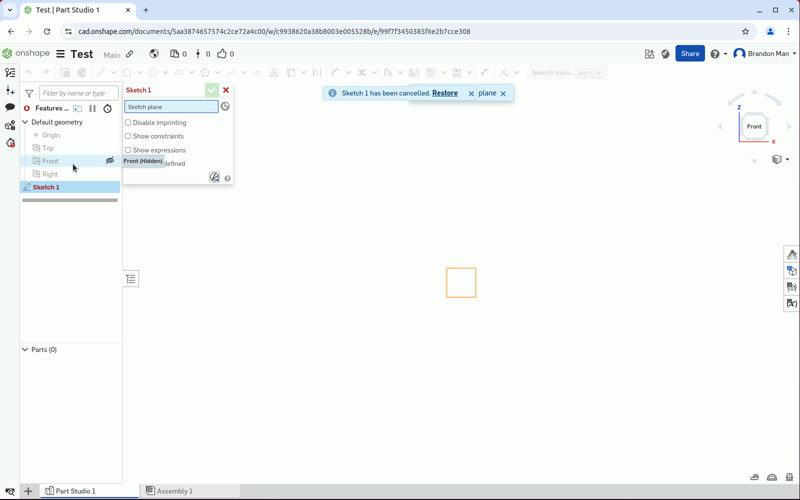
click(73, 163)
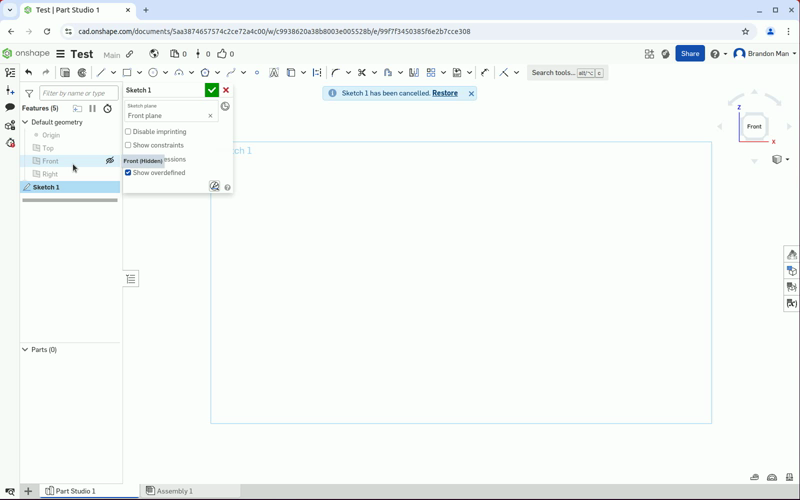
mouse_move(73, 352)
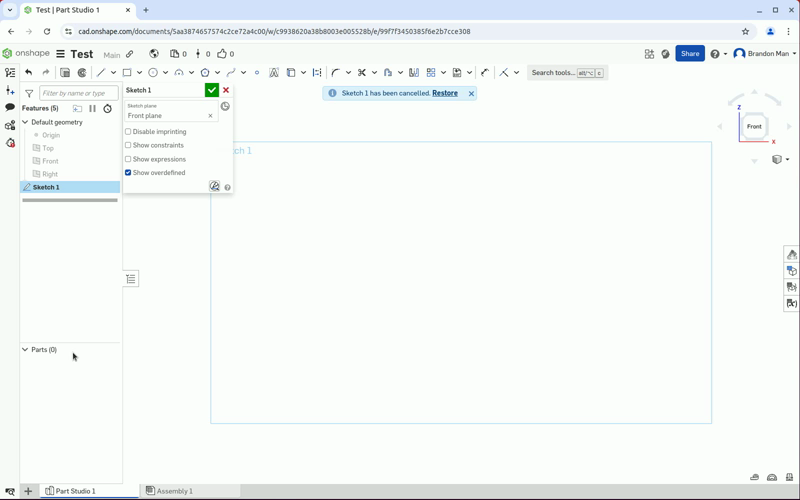
key(y)
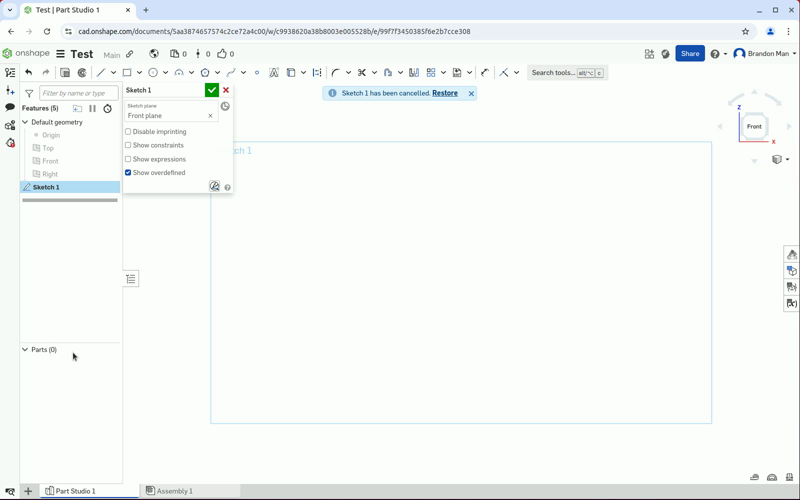
key(a)
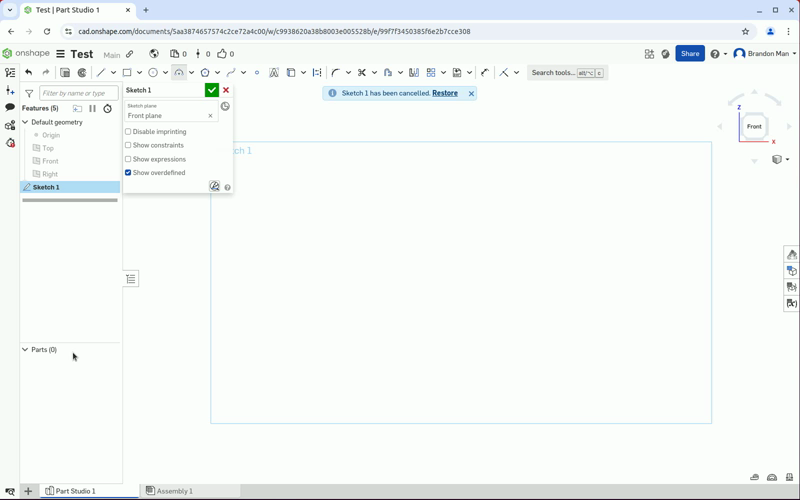
key_down(shift)
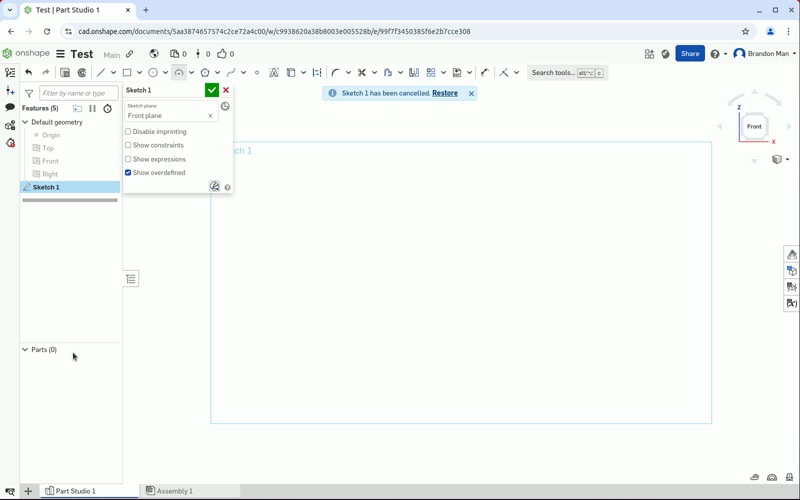
mouse_move(348, 247)
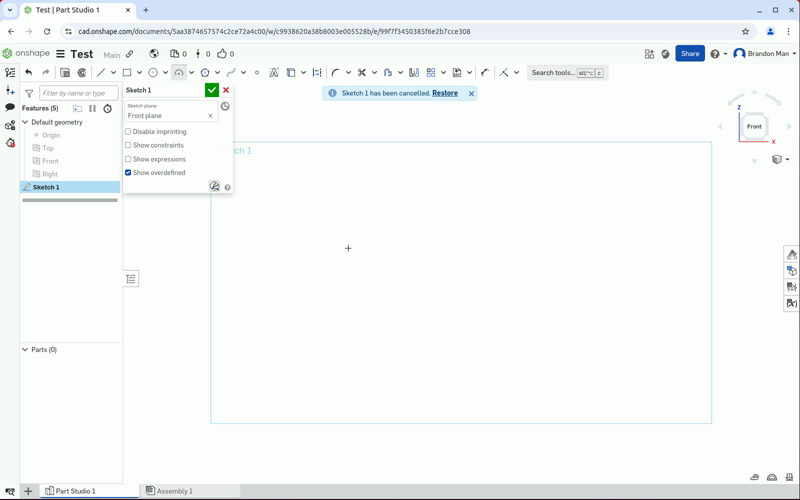
click(348, 247)
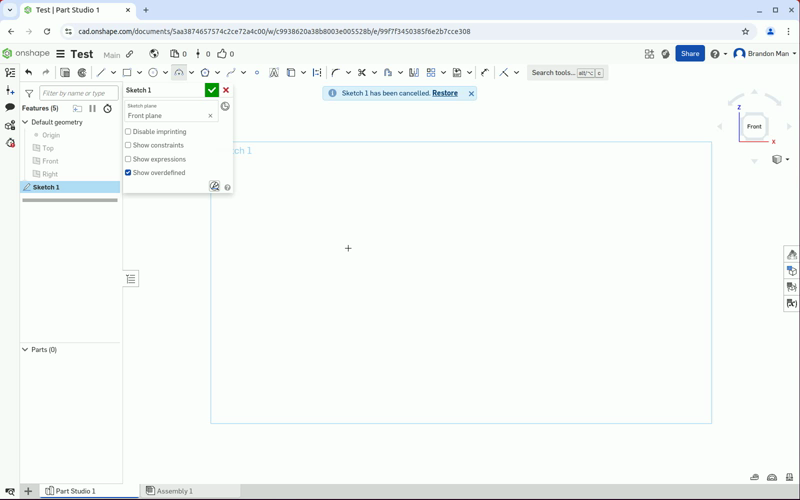
key_up(shift)
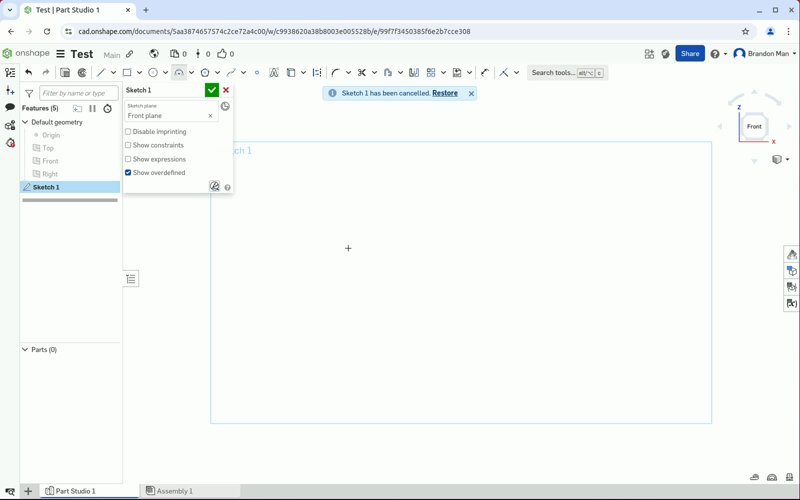
key_down(shift)
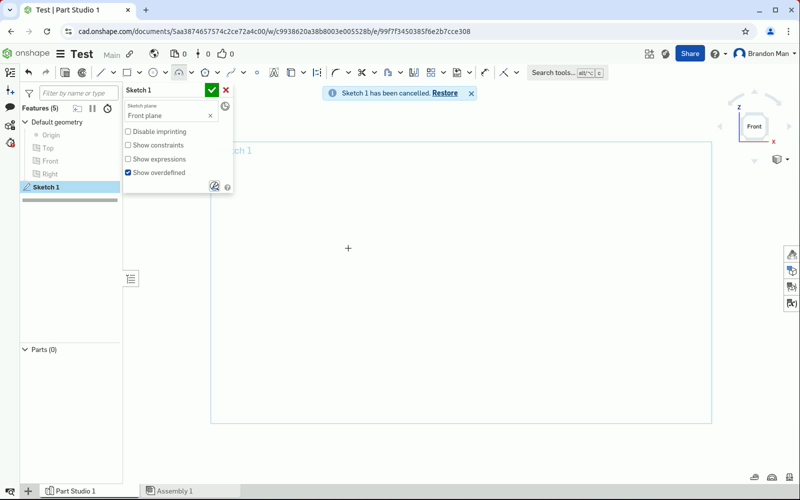
mouse_move(370, 225)
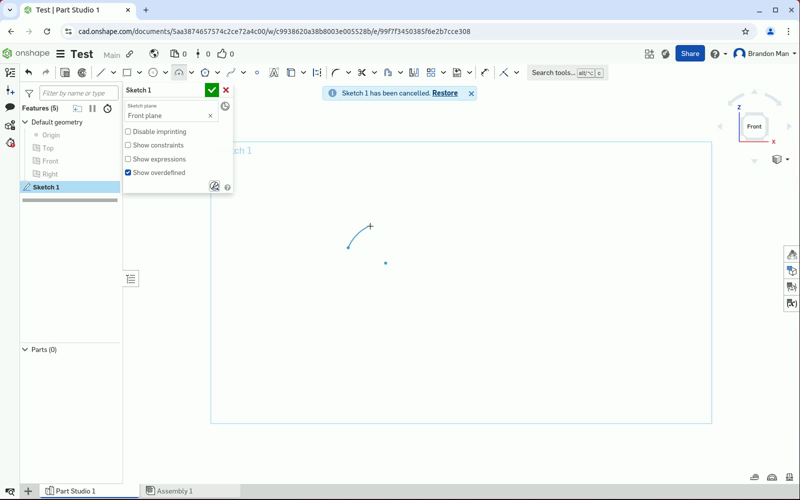
click(370, 225)
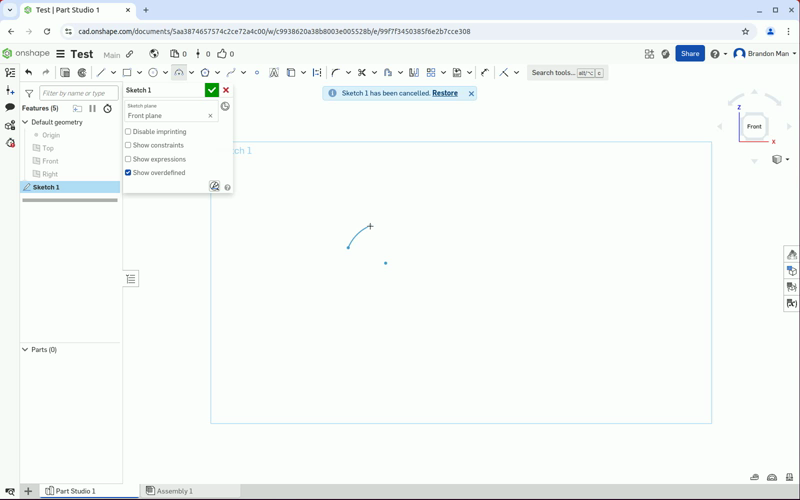
mouse_move(354, 232)
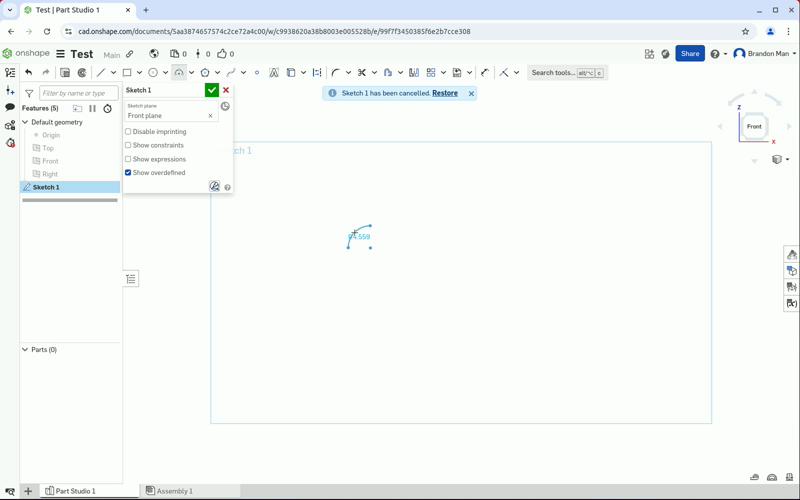
click(354, 232)
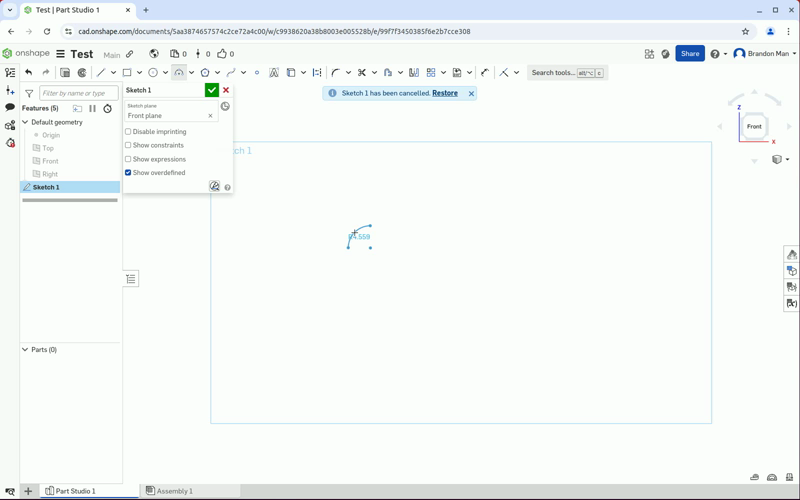
key_up(shift)
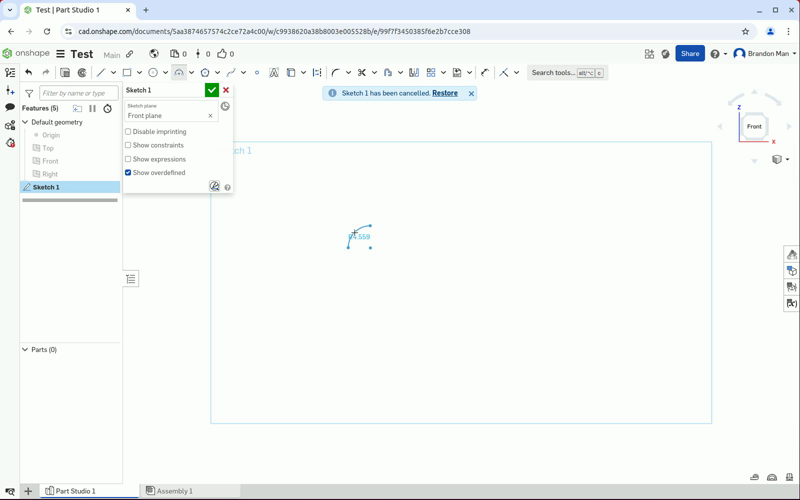
key(esc)
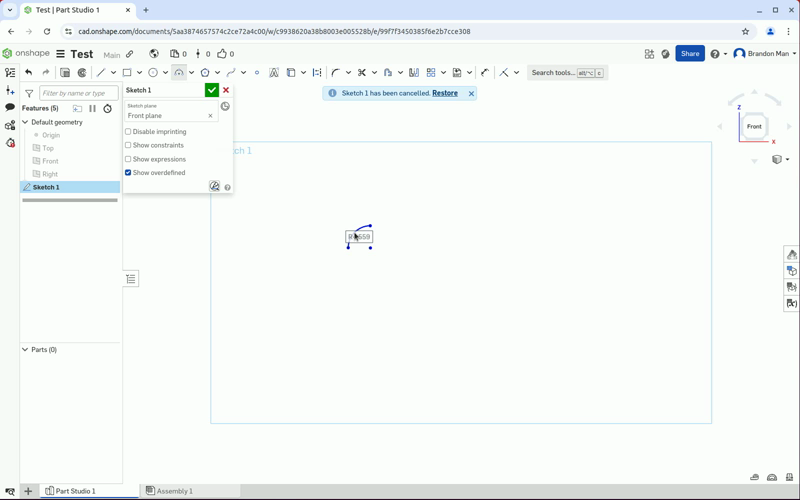
key(l)
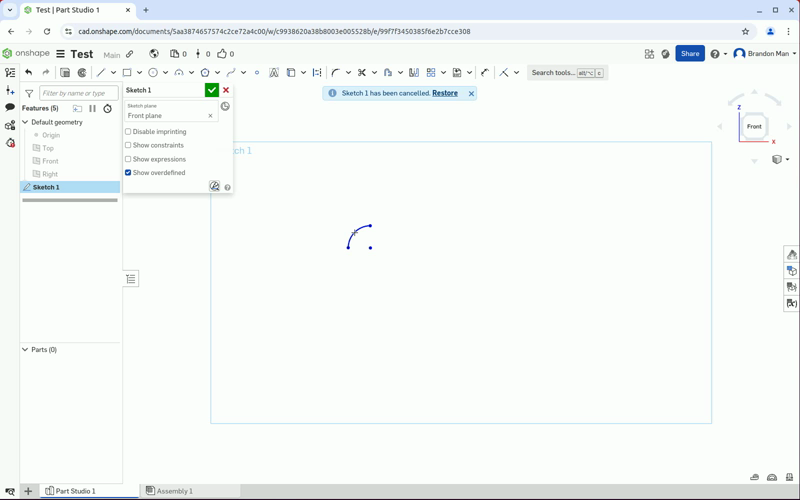
mouse_move(370, 225)
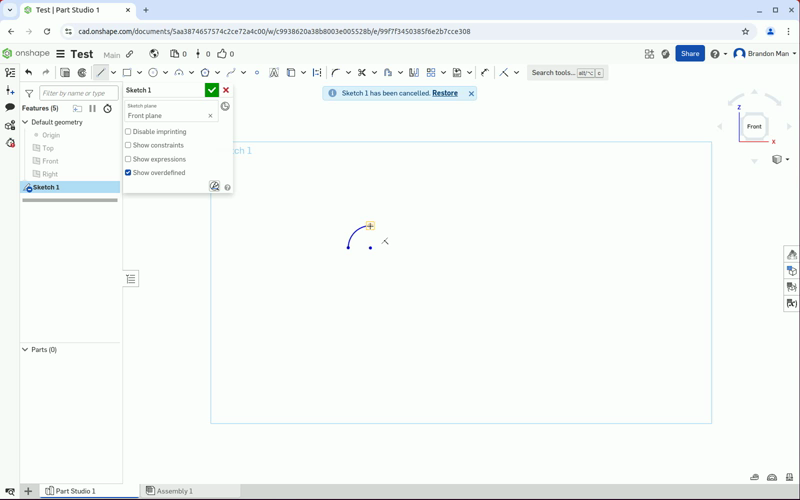
click(370, 225)
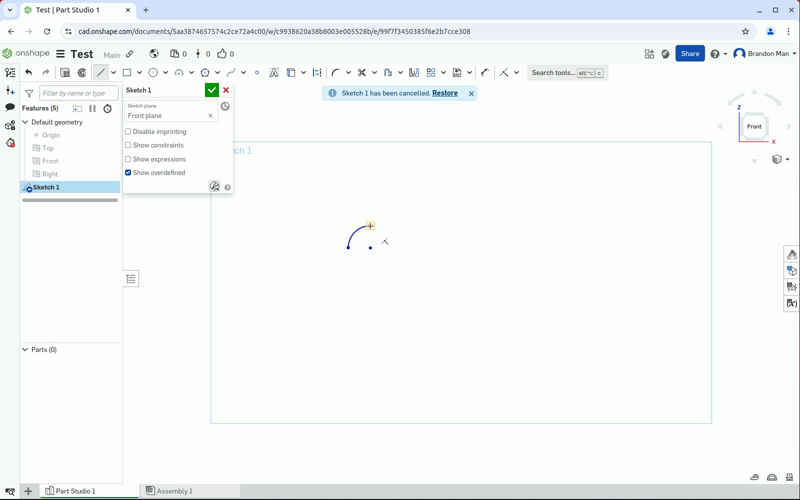
key_down(shift)
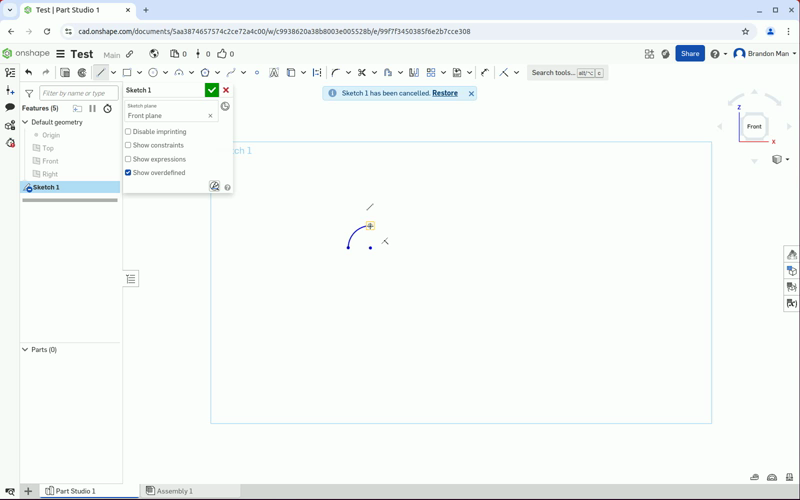
mouse_move(400, 225)
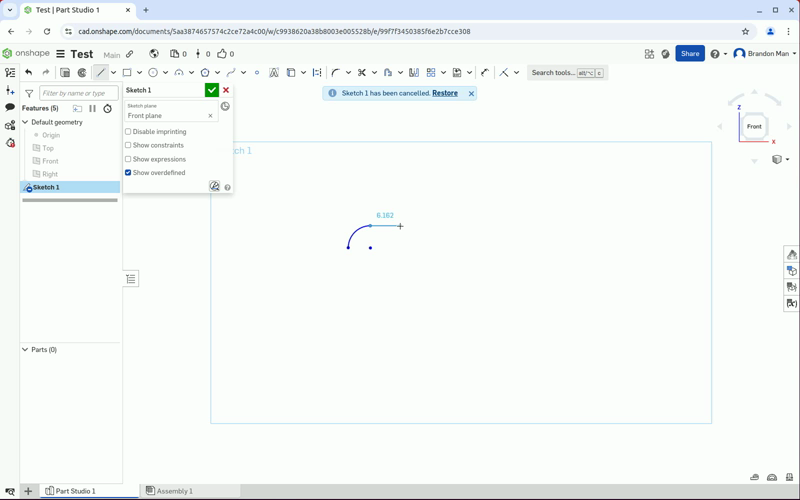
mouse_move(348, 225)
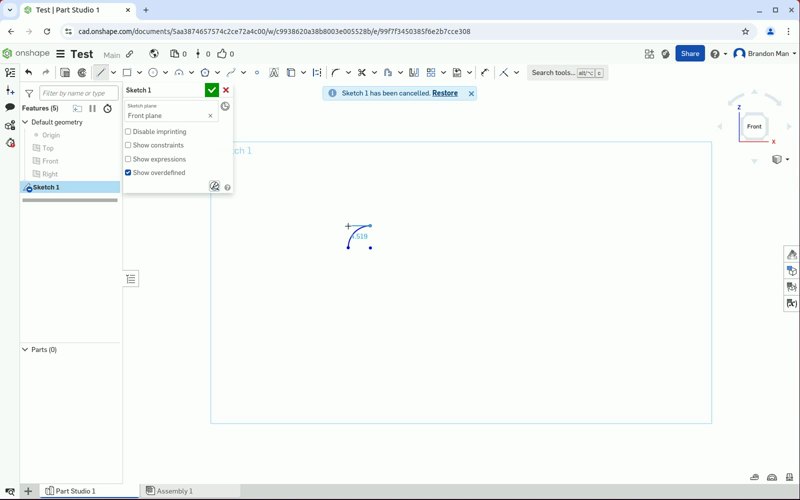
click(348, 225)
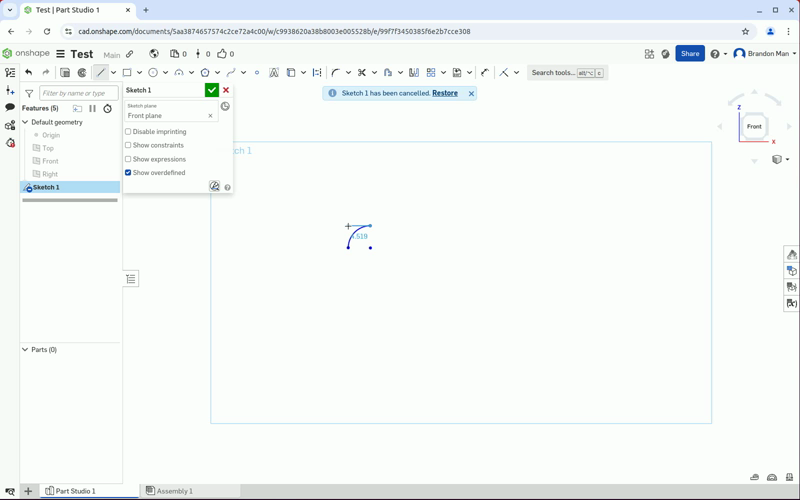
key_up(shift)
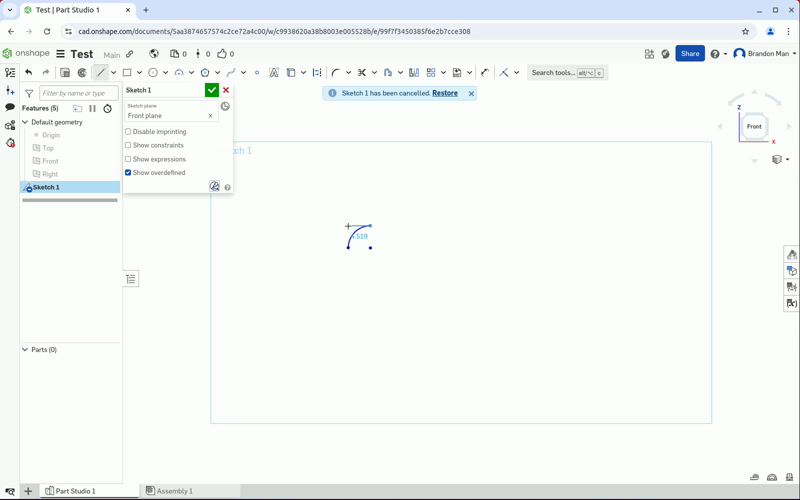
mouse_move(378, 225)
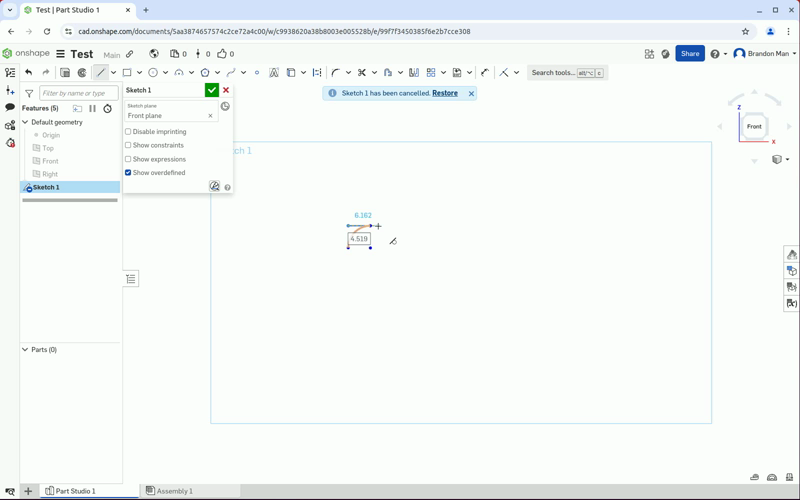
key_down(shift)
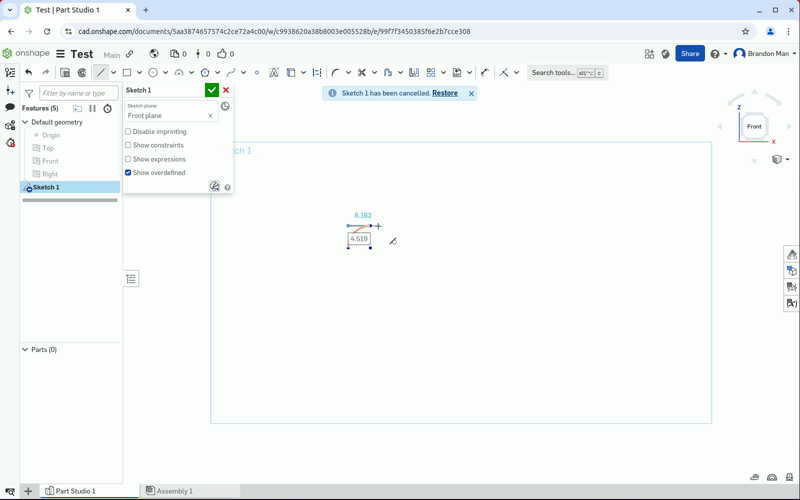
mouse_move(348, 247)
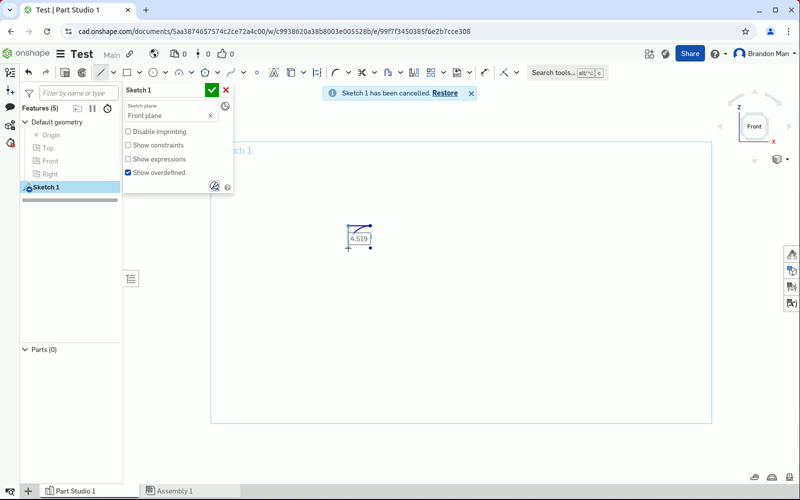
key_up(shift)
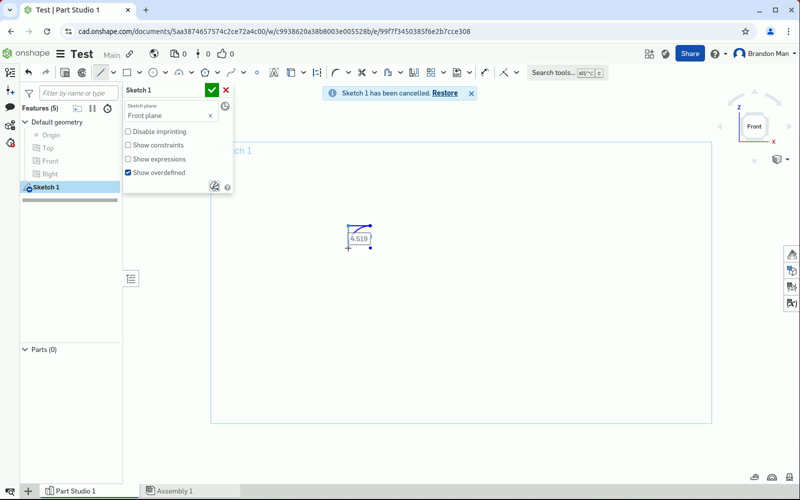
click(348, 247)
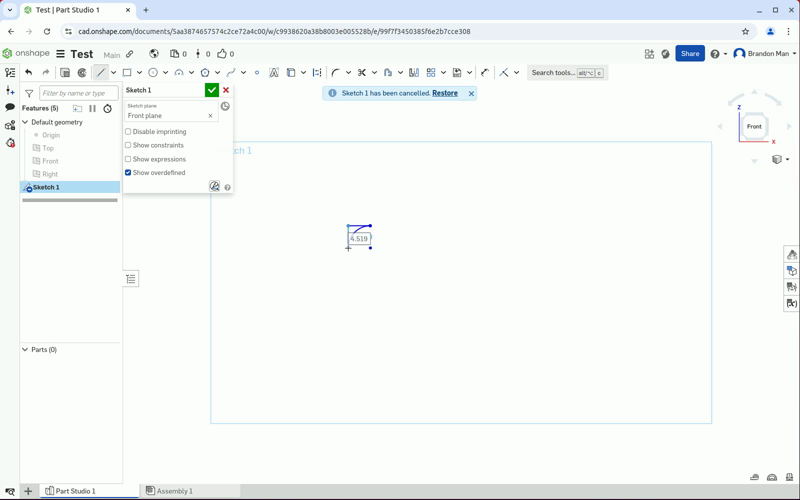
key(esc)
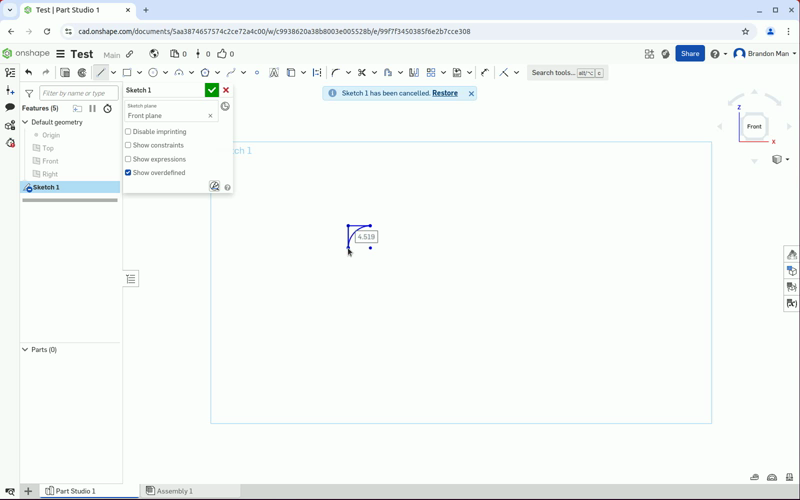
mouse_move(351, 230)
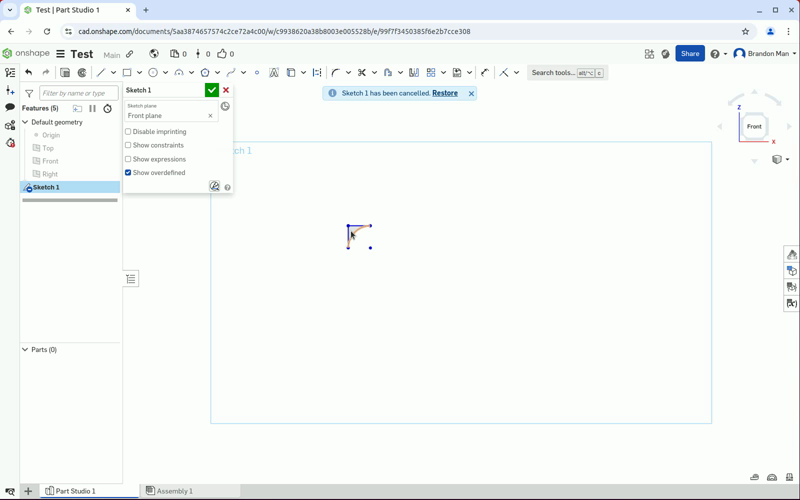
scroll(6)
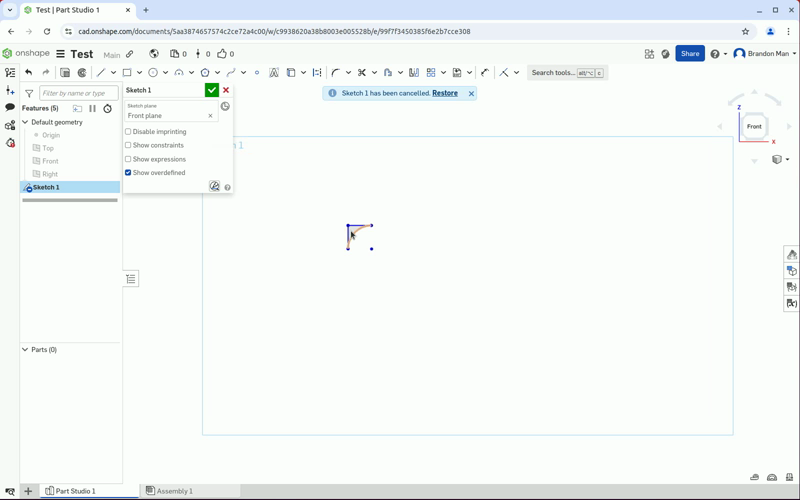
scroll(6)
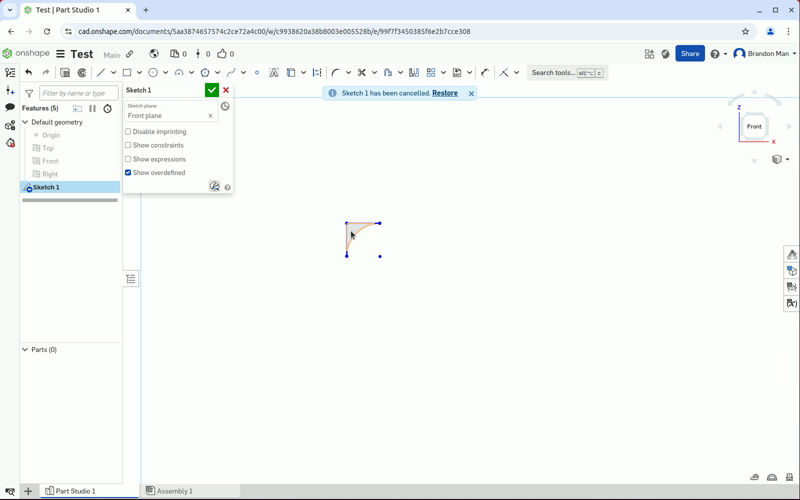
scroll(6)
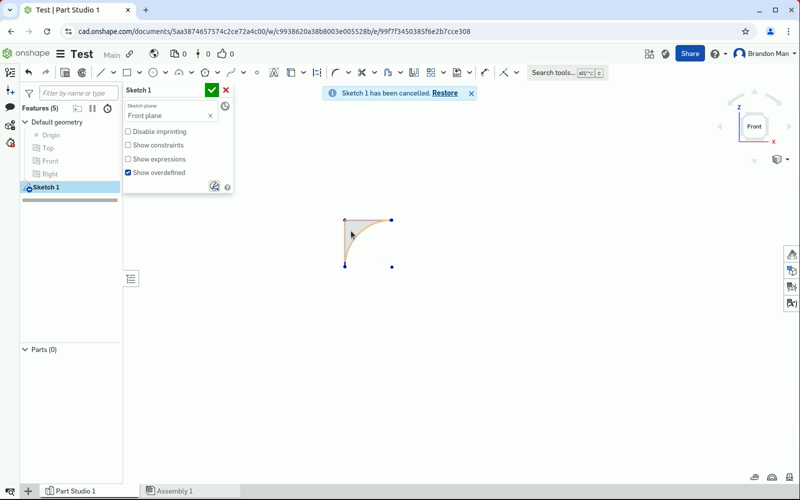
scroll(6)
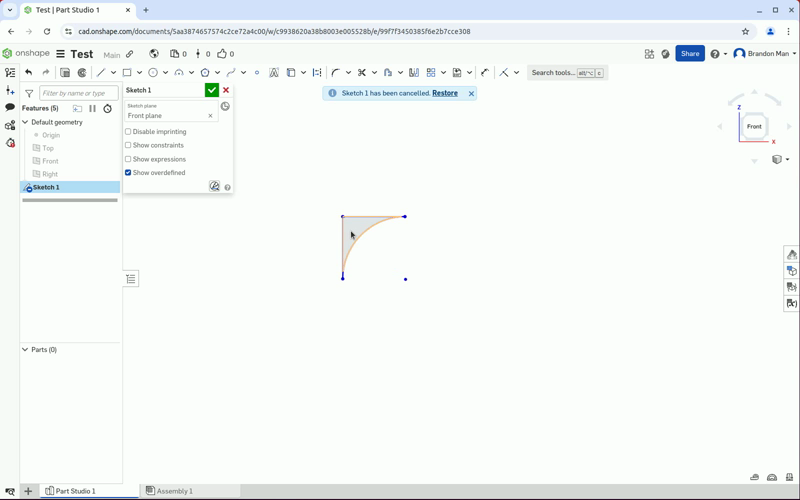
scroll(6)
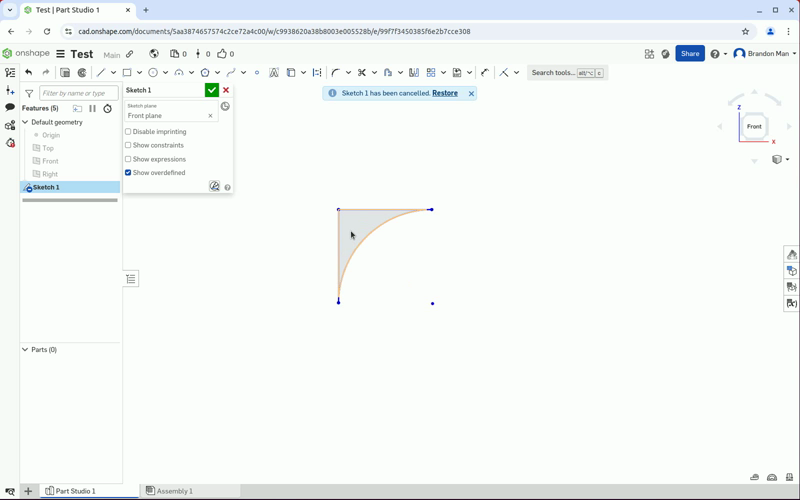
scroll(6)
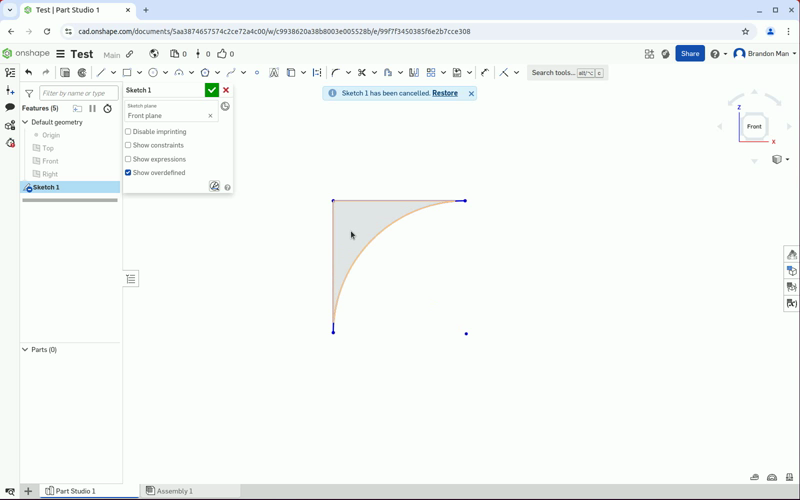
scroll(6)
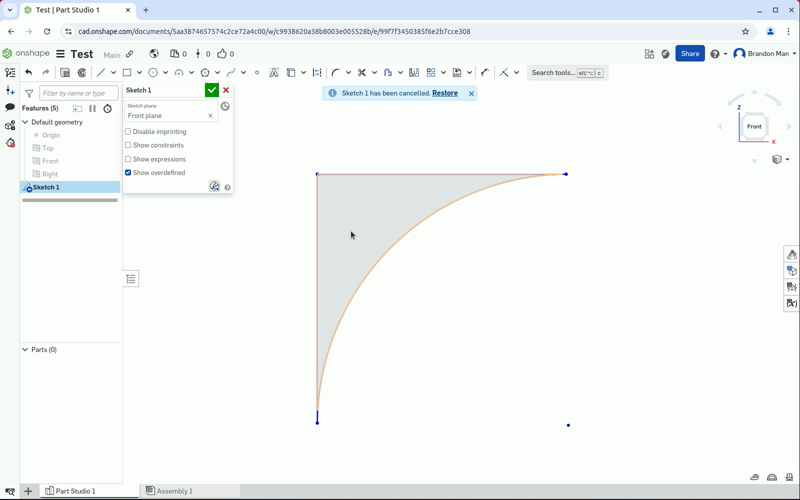
click(351, 230)
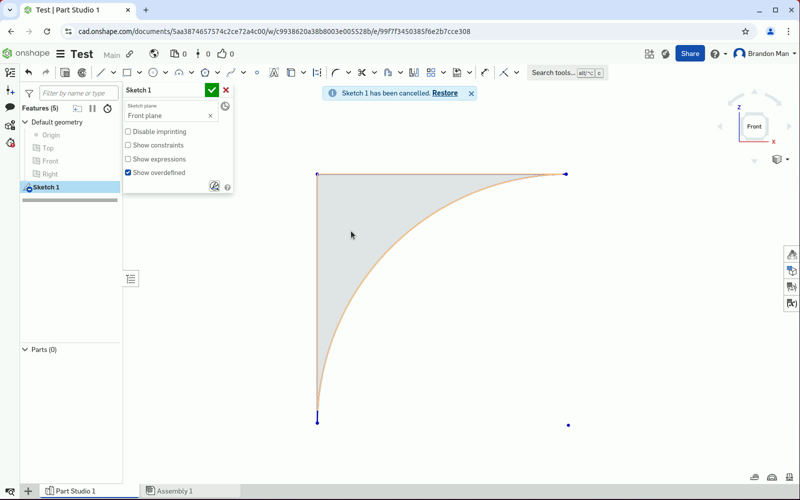
scroll(-6)
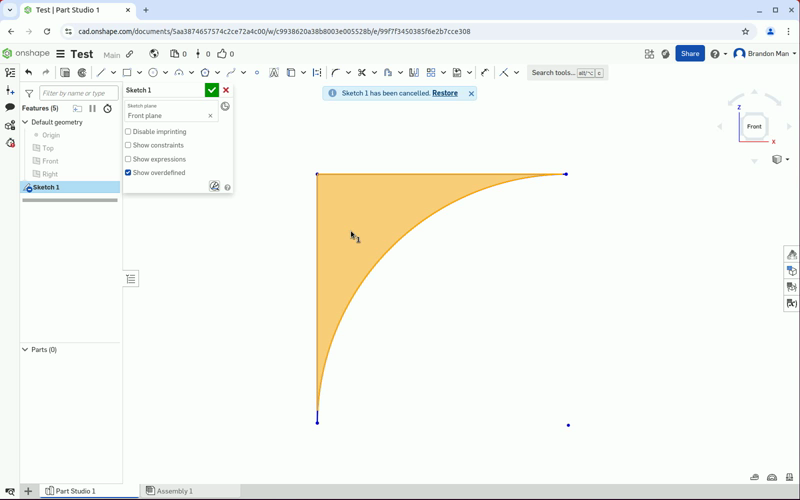
scroll(-6)
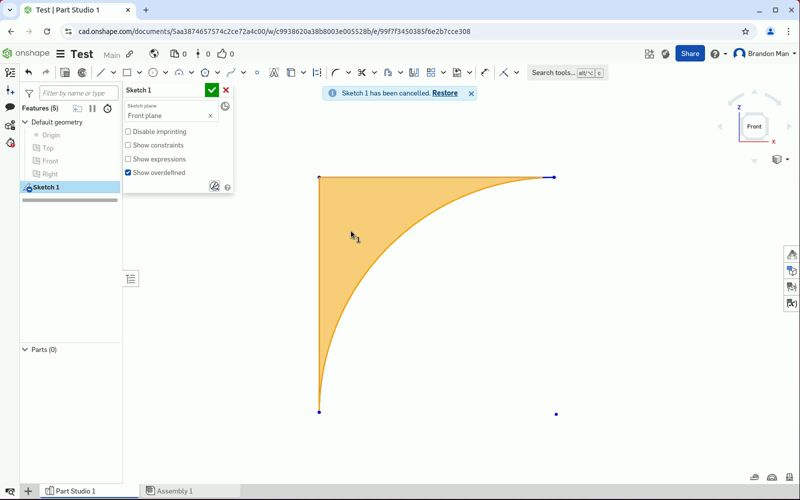
scroll(-6)
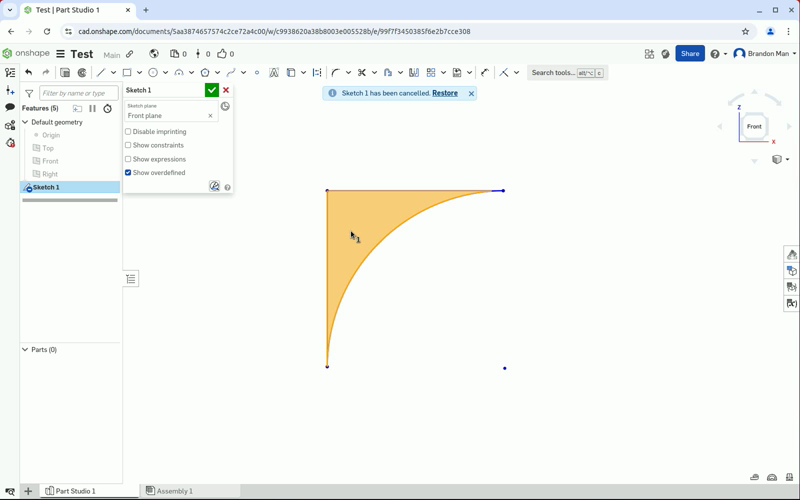
scroll(-6)
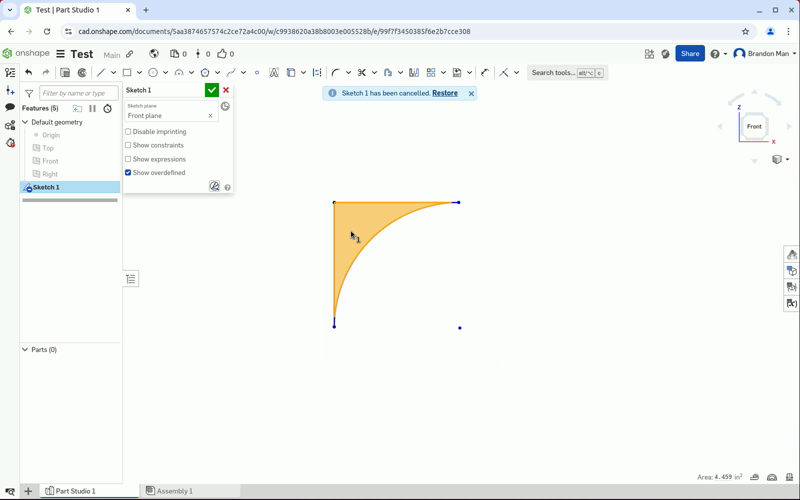
scroll(-6)
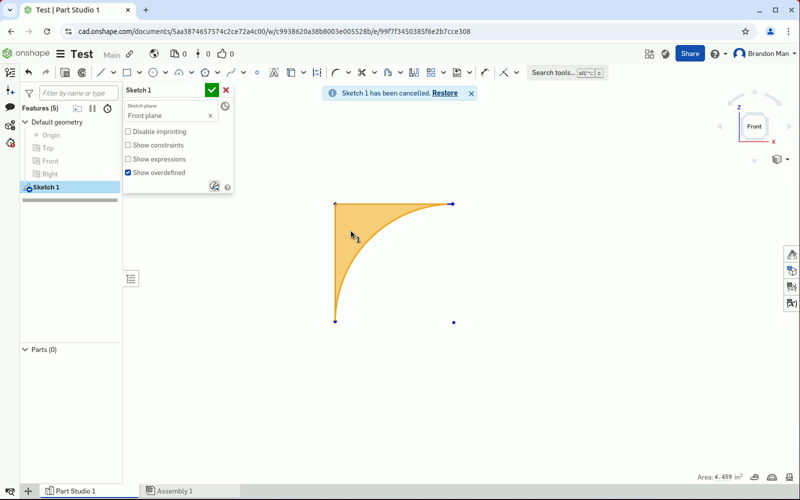
scroll(-6)
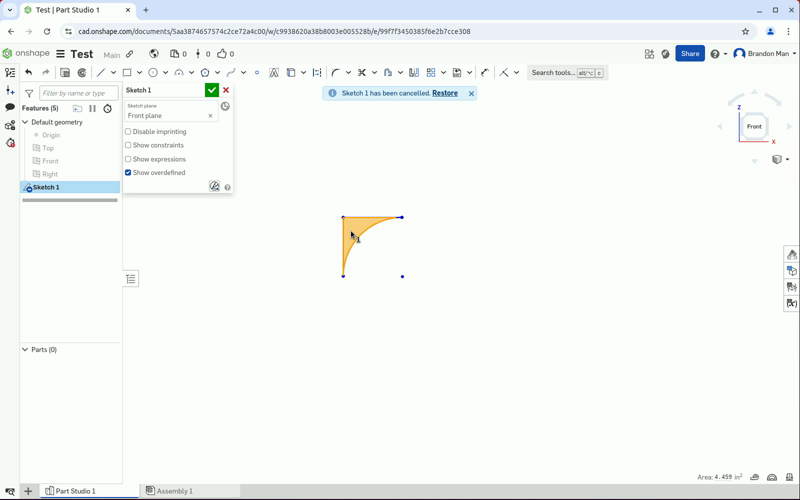
scroll(-6)
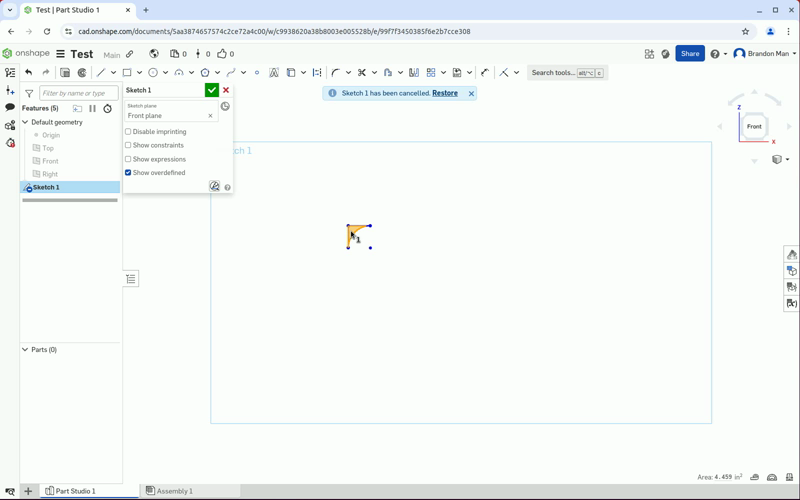
mouse_move(73, 352)
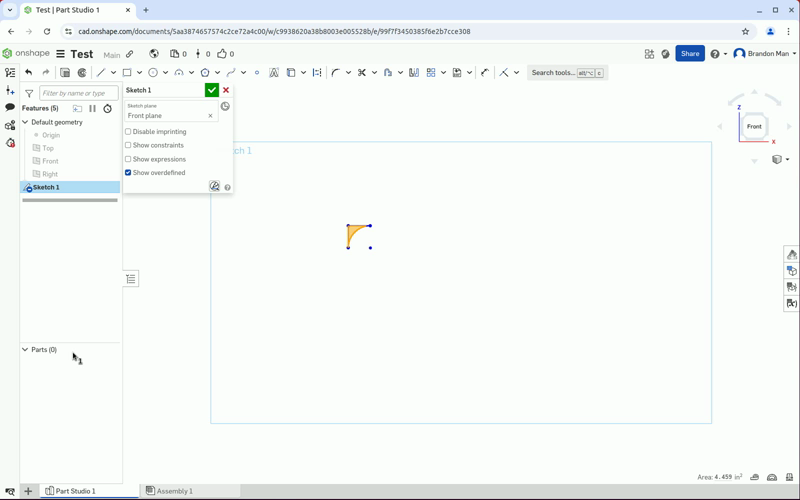
key(shift+y)
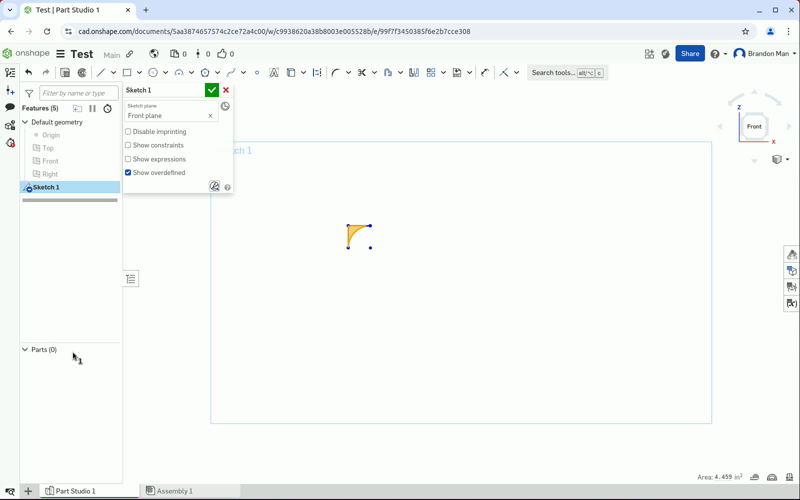
key(shift+e)
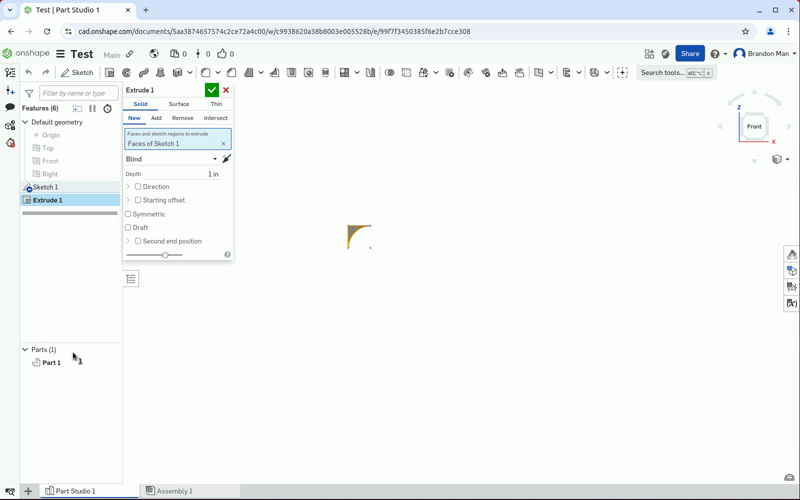
mouse_move(143, 106)
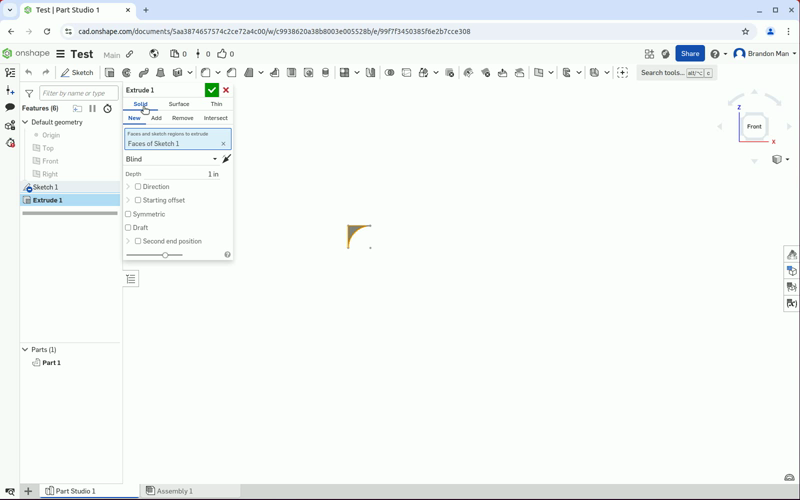
click(143, 106)
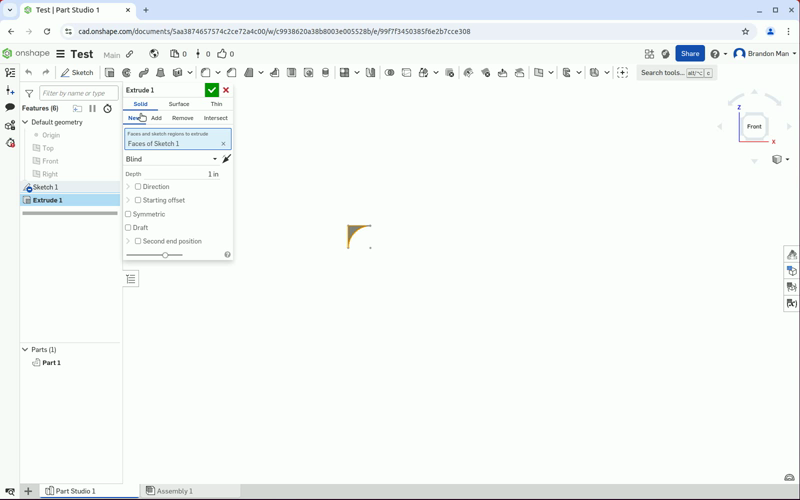
mouse_move(137, 120)
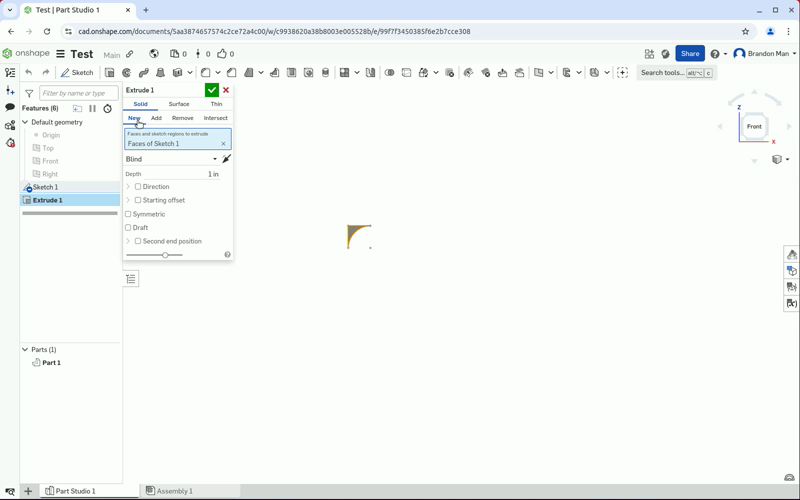
click(137, 120)
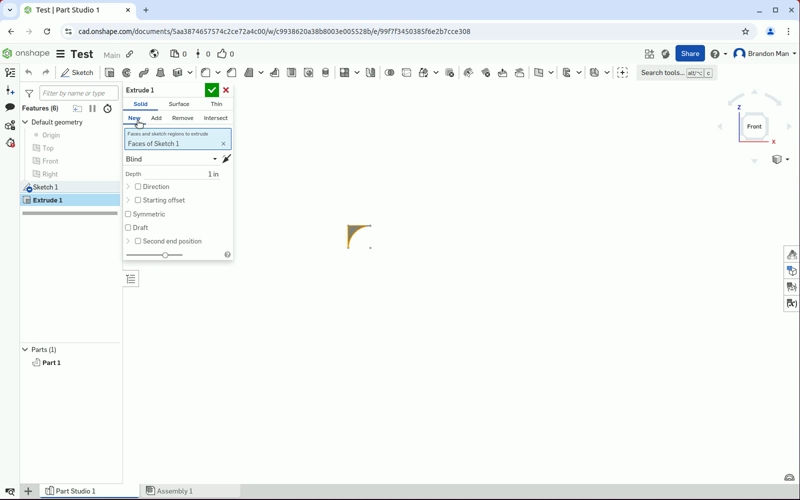
key(tab, 4)
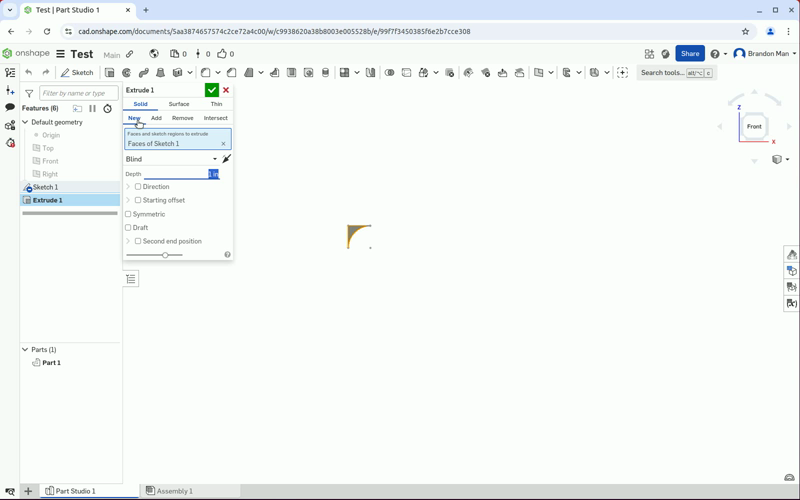
text(0.962)
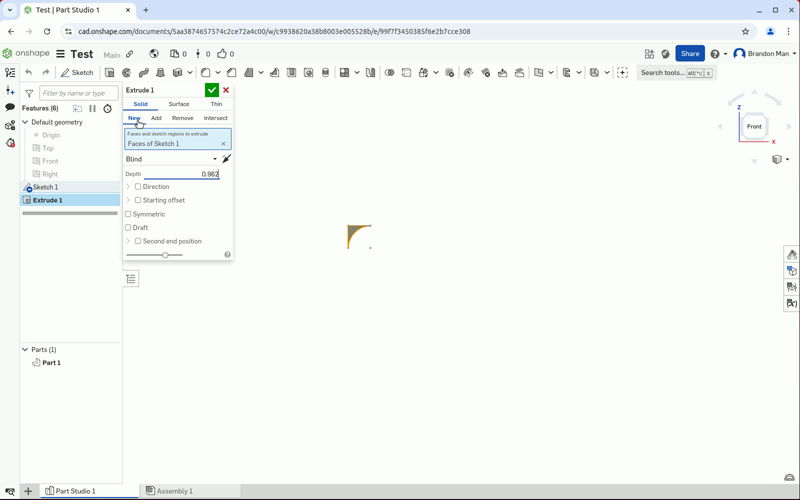
key(tab, 3)
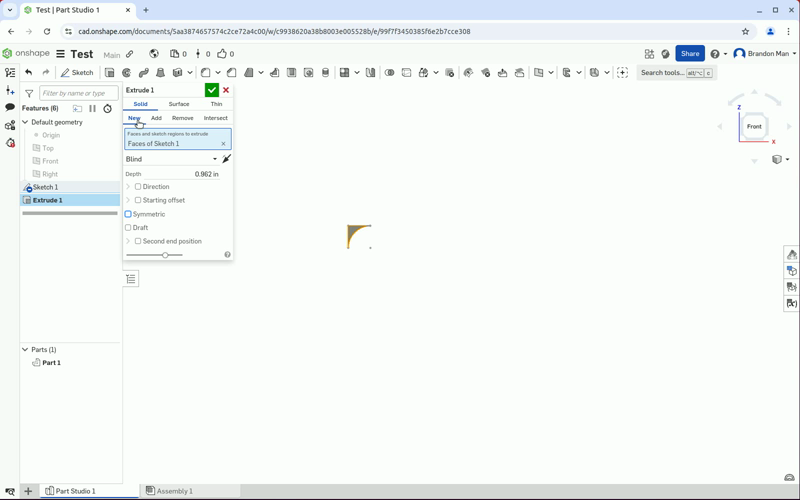
key(space)
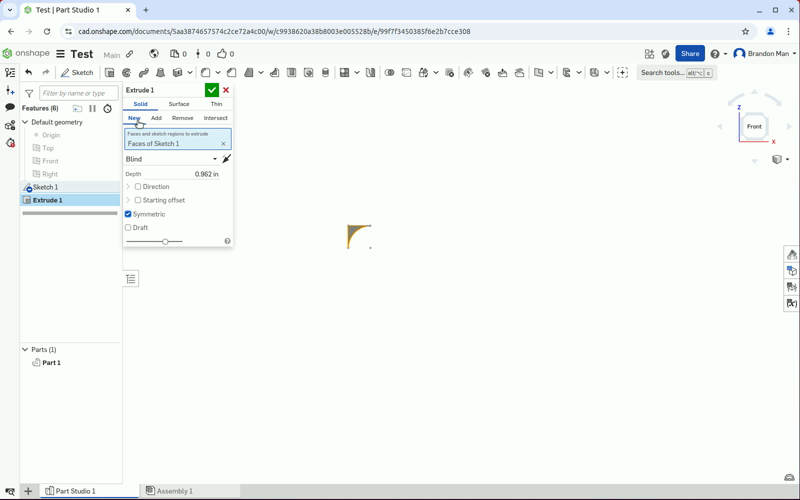
key(enter)
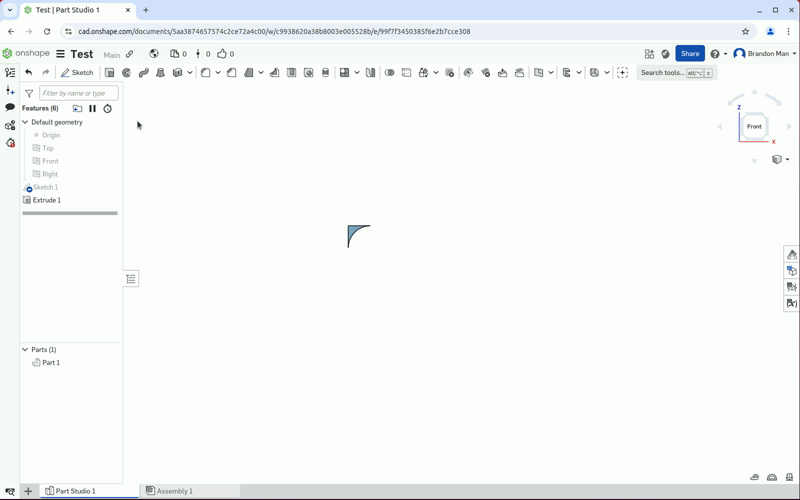
key(shift+h)
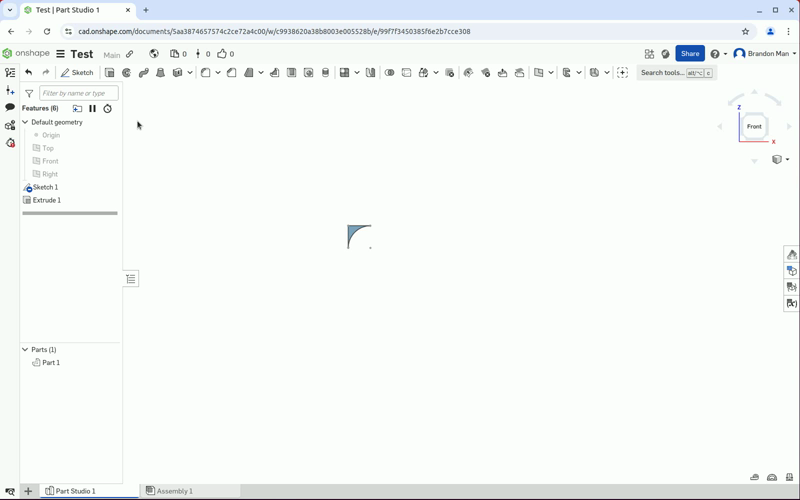
key(shift+h)
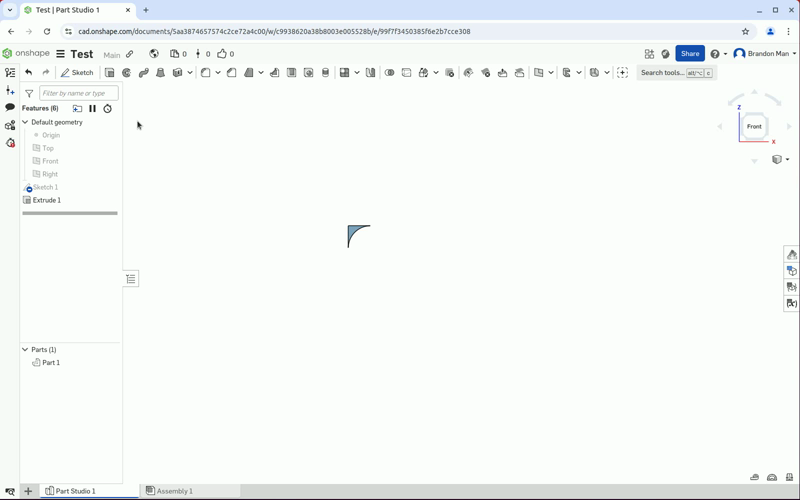
mouse_move(73, 189)
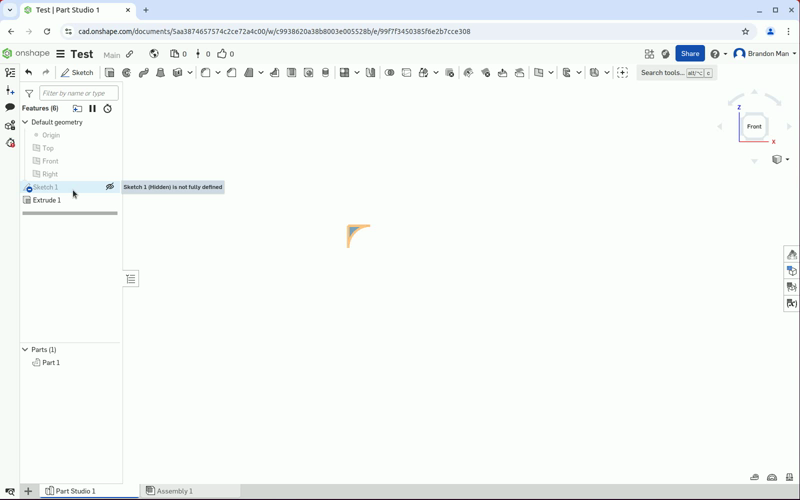
click(73, 189)
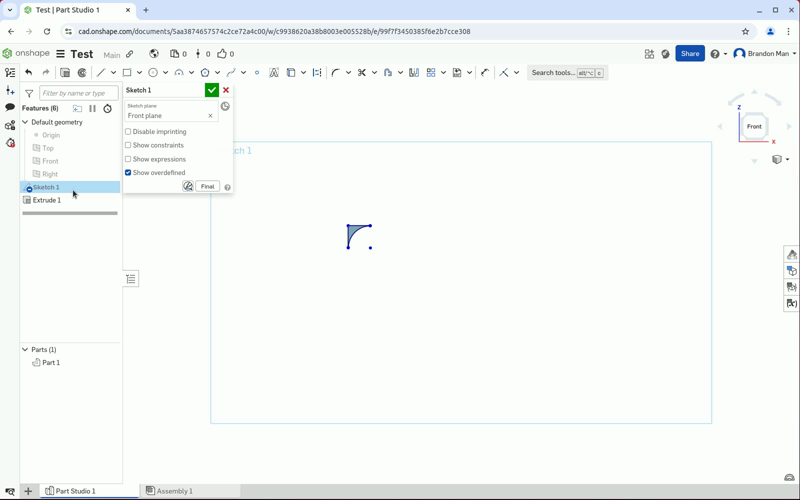
mouse_move(229, 92)
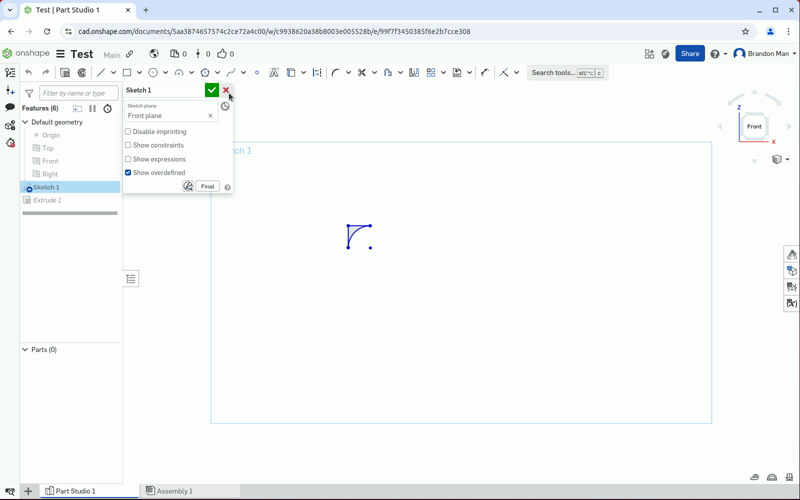
click(229, 92)
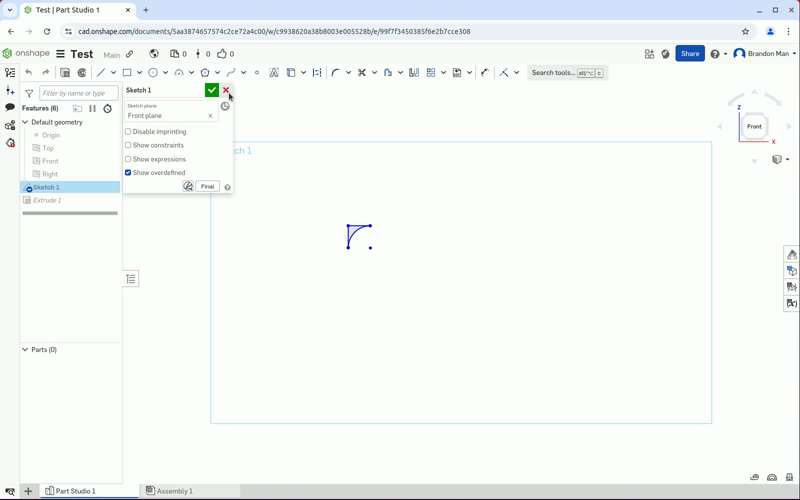
key(shift+s)
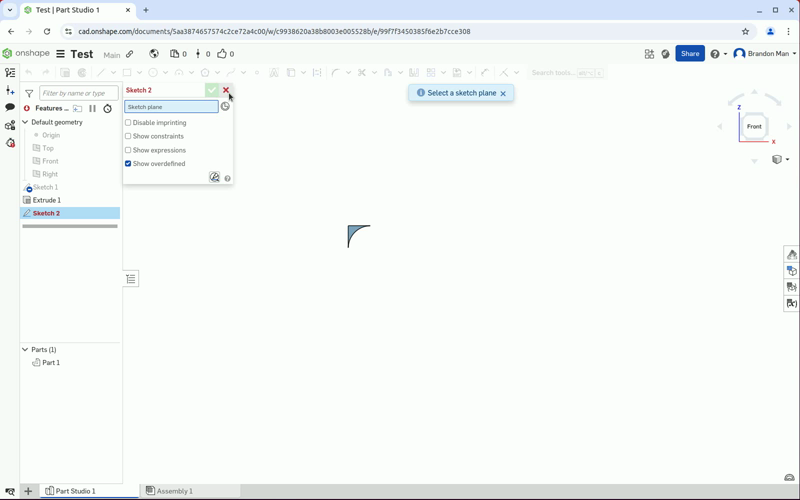
mouse_move(73, 163)
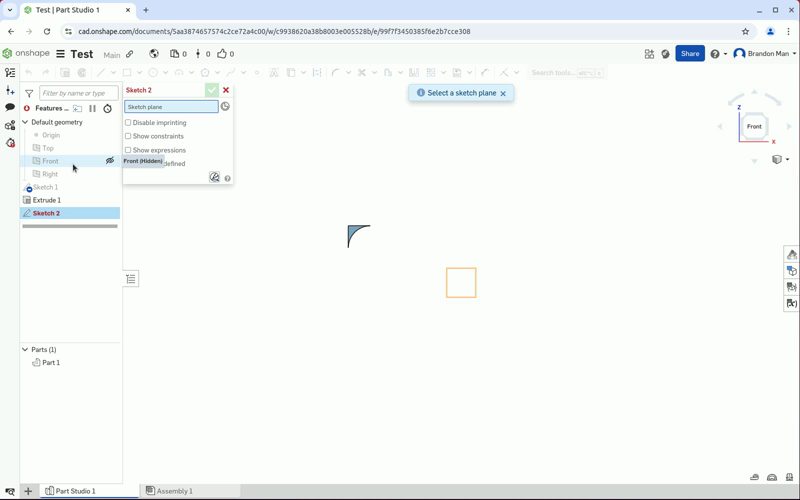
click(73, 163)
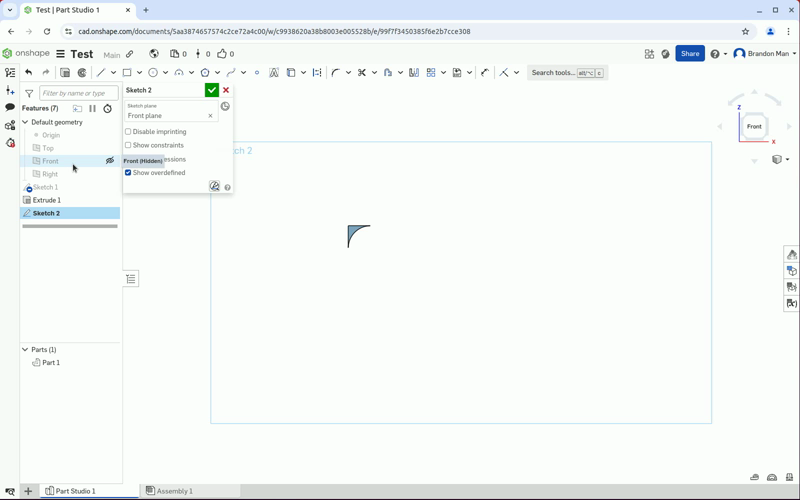
mouse_move(73, 352)
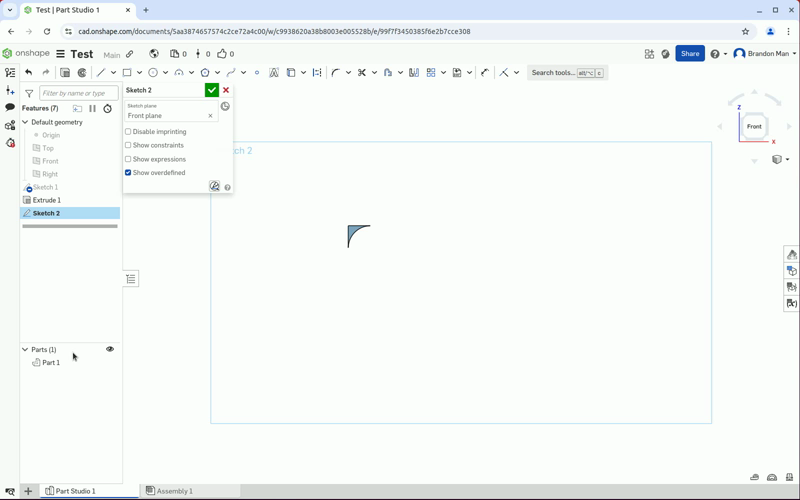
key(y)
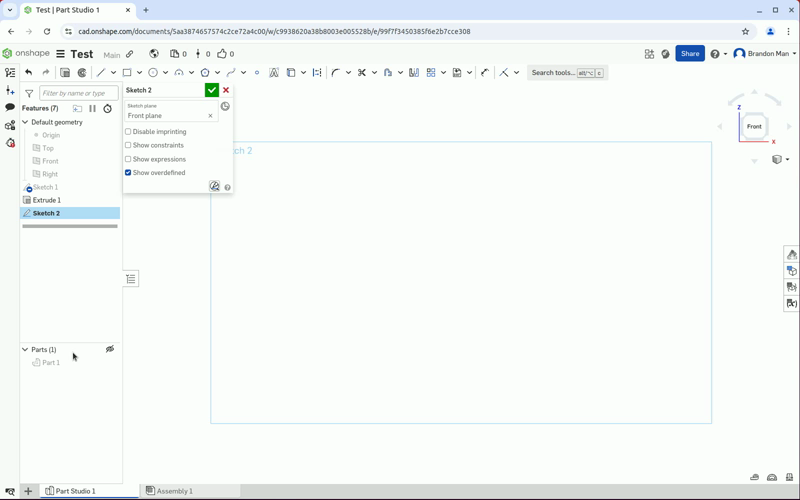
key(a)
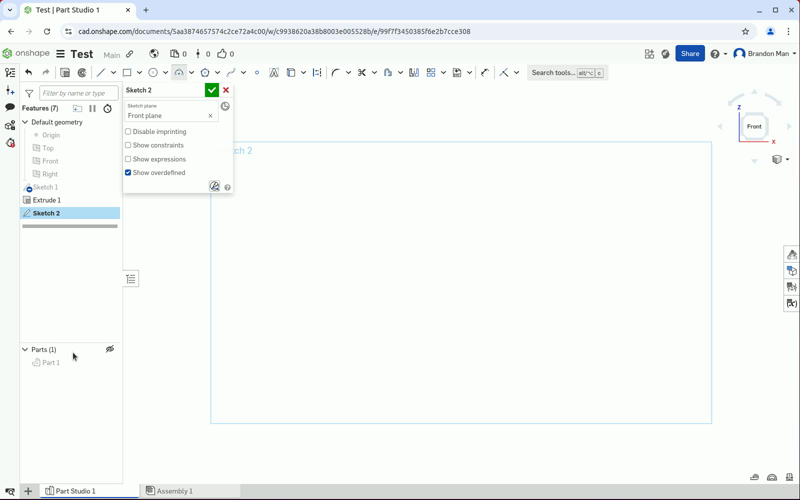
key_down(shift)
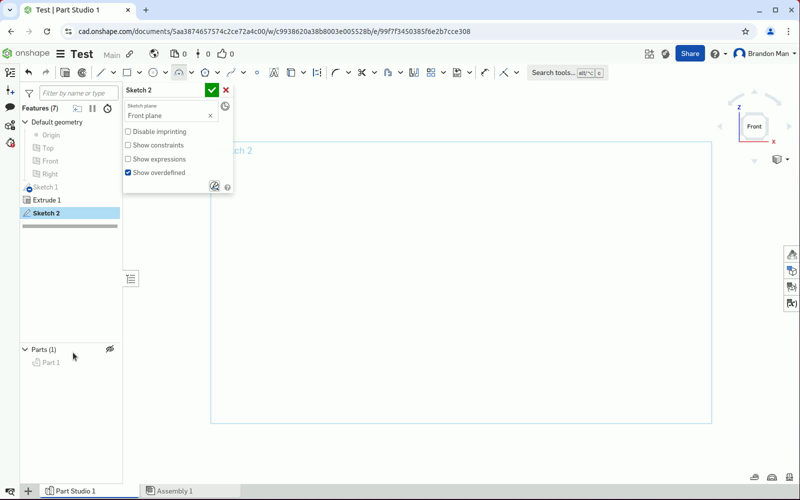
mouse_move(369, 226)
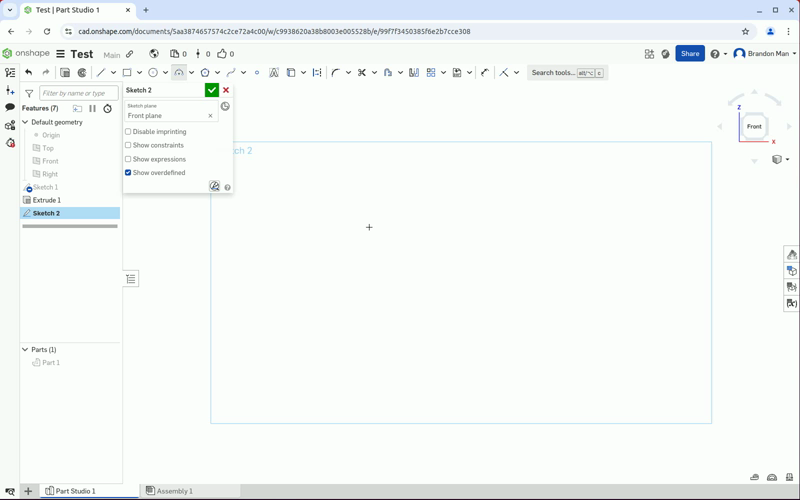
click(369, 226)
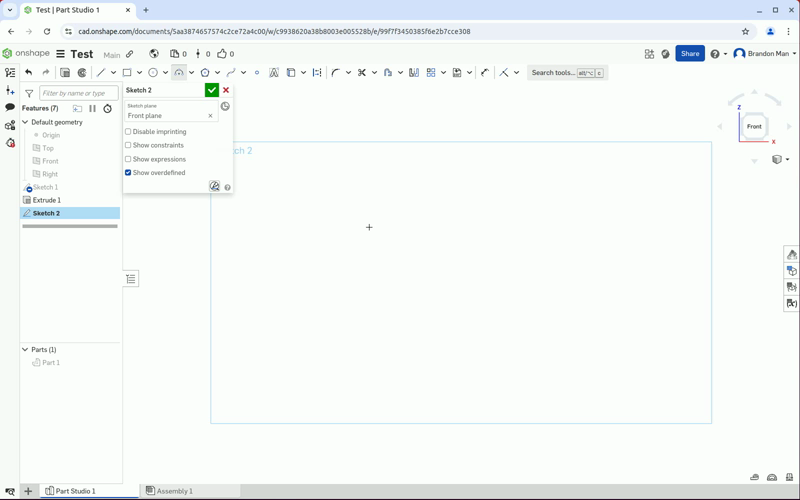
key_up(shift)
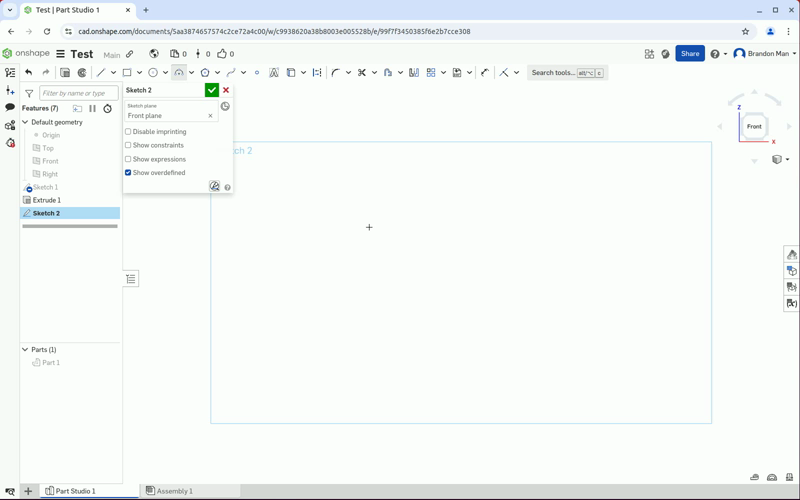
key_down(shift)
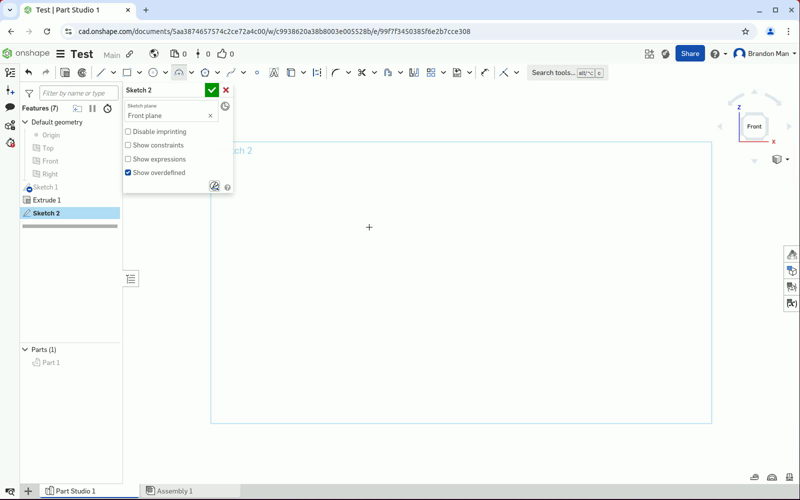
mouse_move(391, 248)
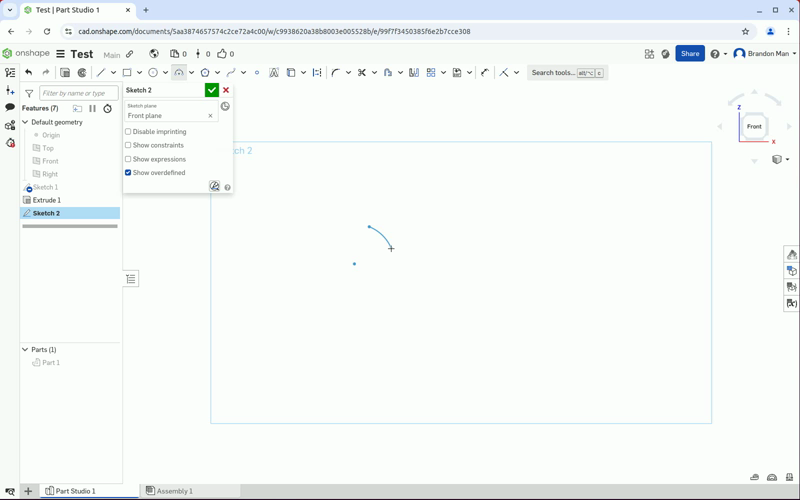
click(391, 248)
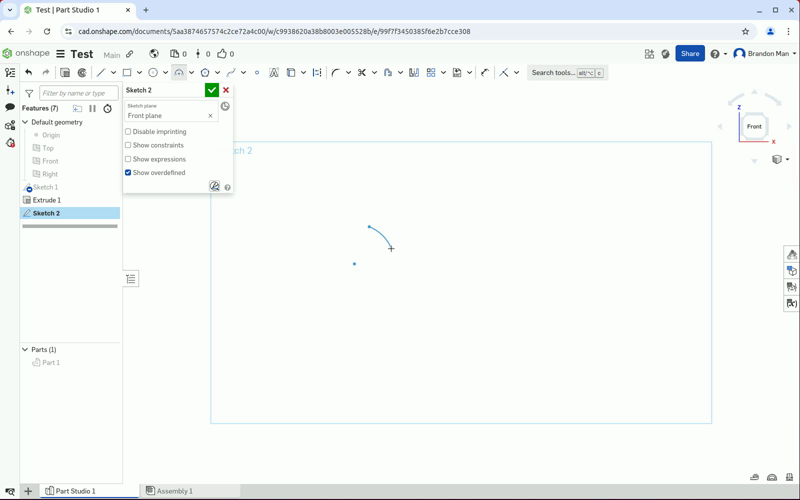
mouse_move(384, 233)
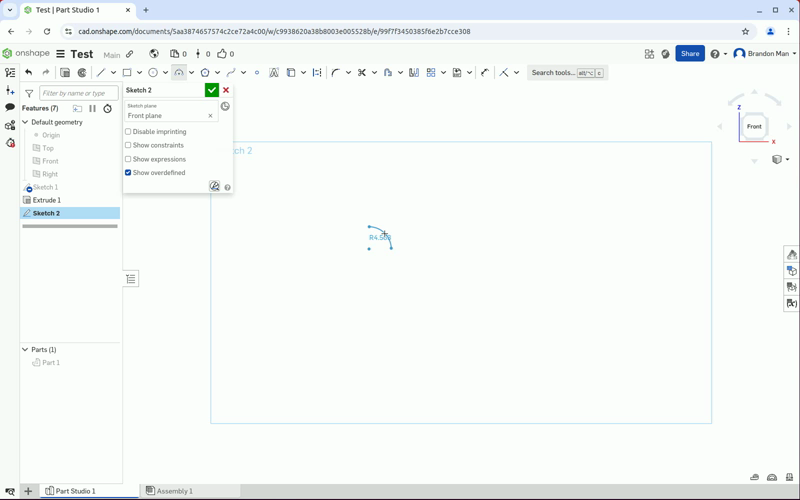
click(384, 233)
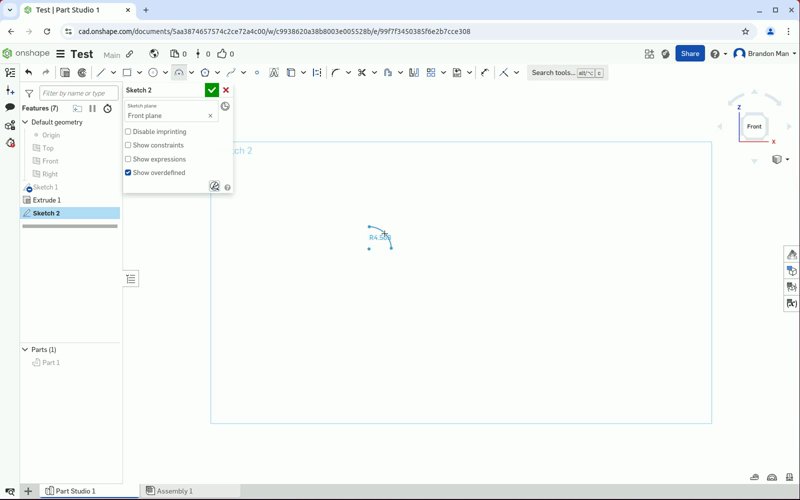
key_up(shift)
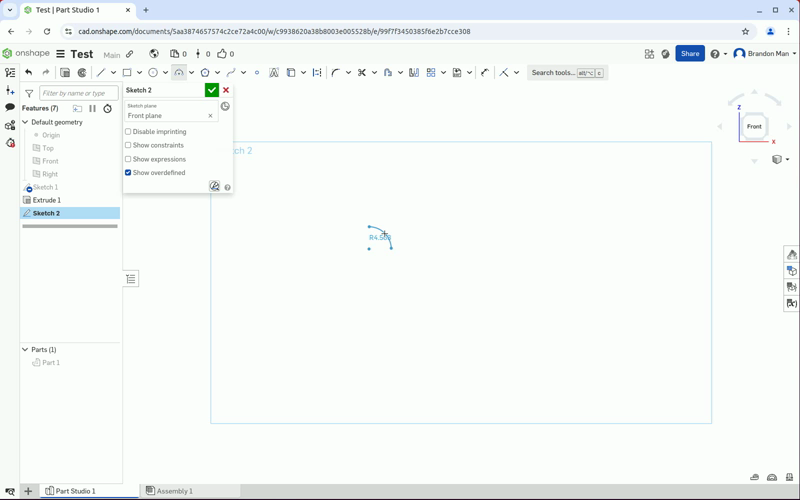
mouse_move(391, 248)
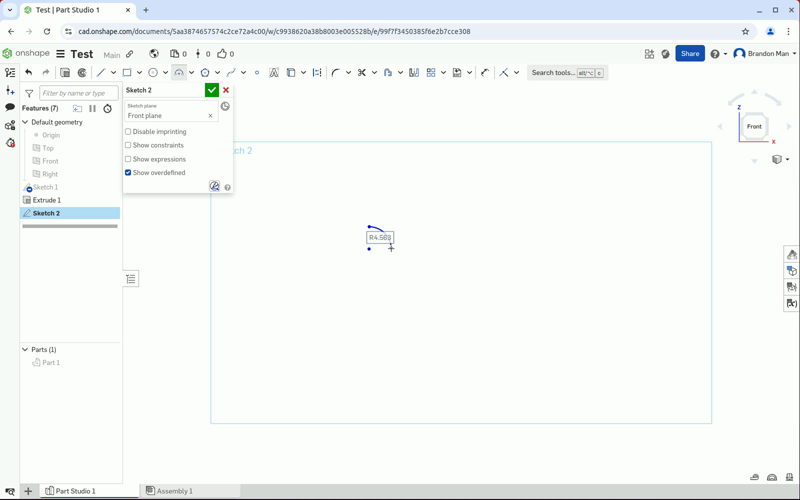
click(391, 248)
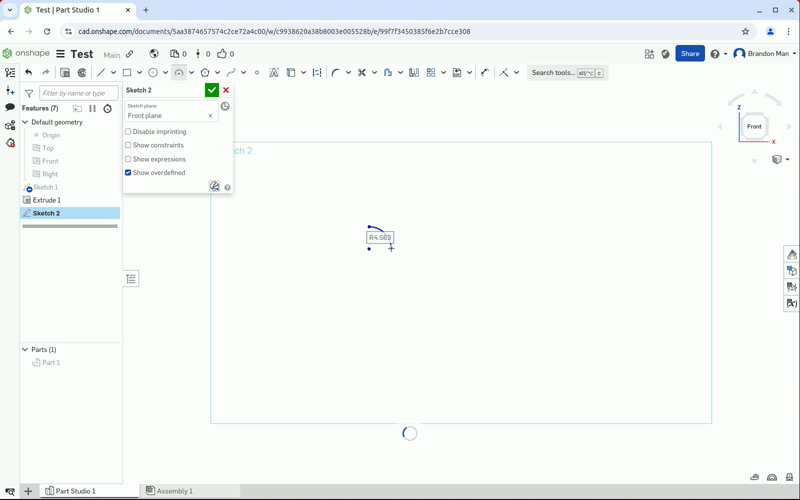
key_down(shift)
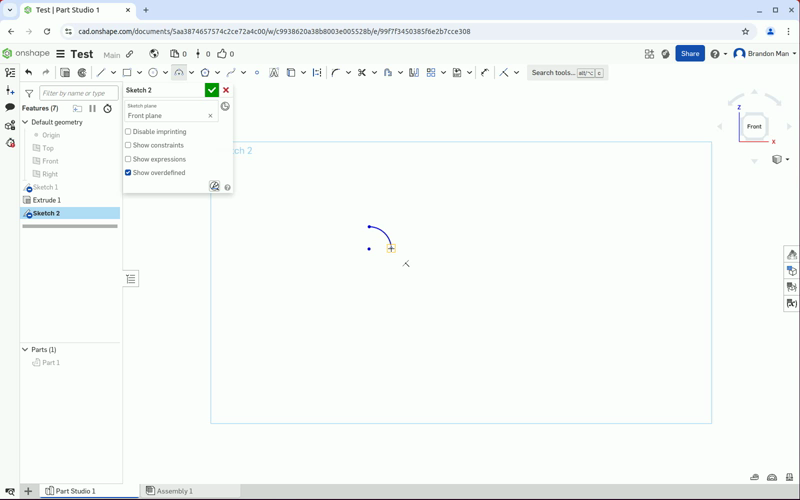
mouse_move(412, 226)
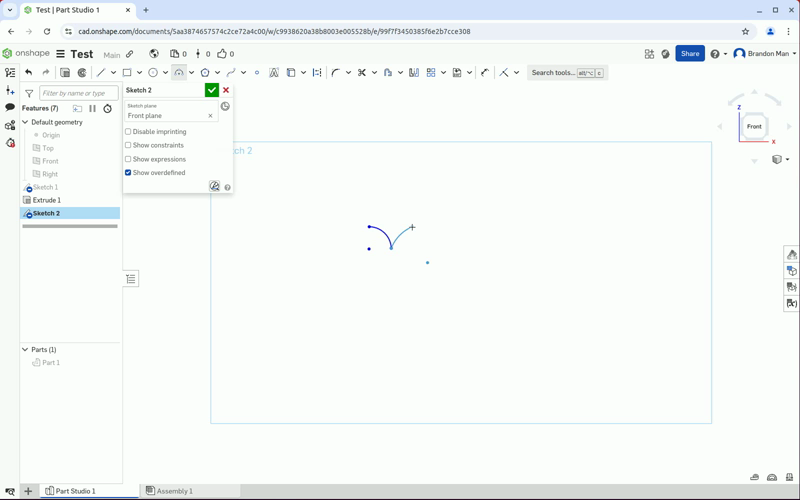
click(412, 226)
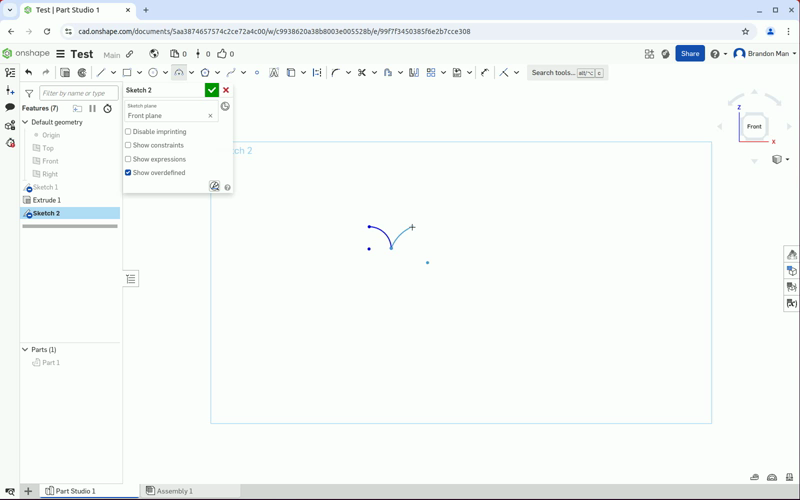
mouse_move(397, 233)
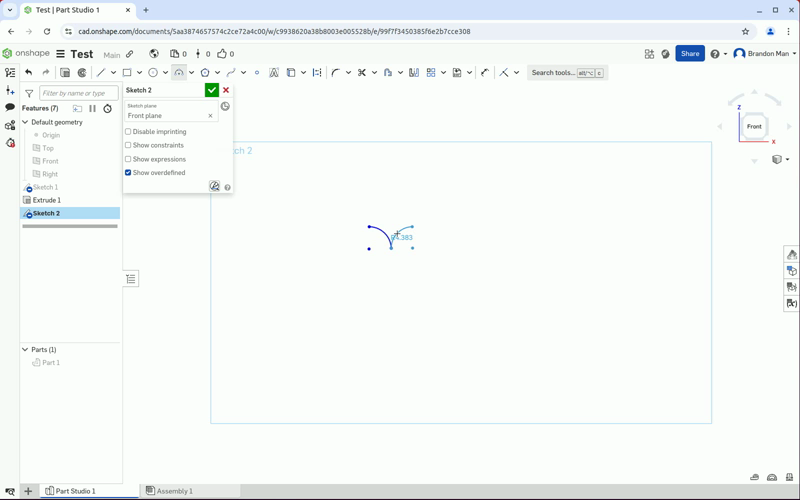
click(397, 233)
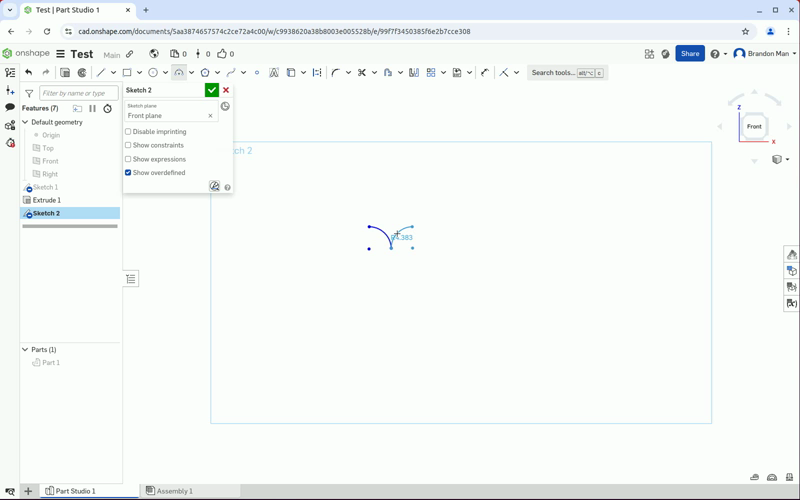
key_up(shift)
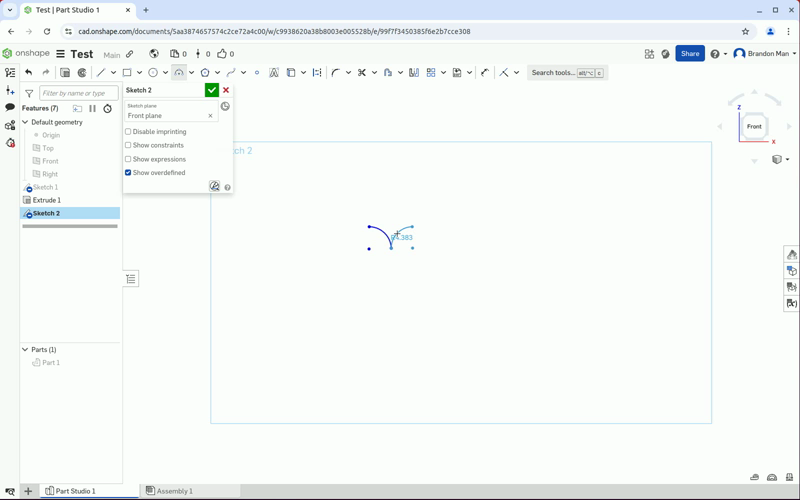
key(esc)
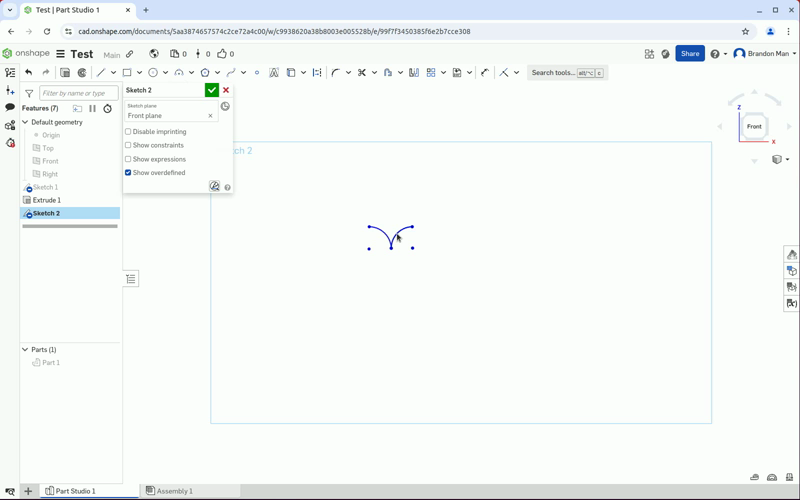
key(l)
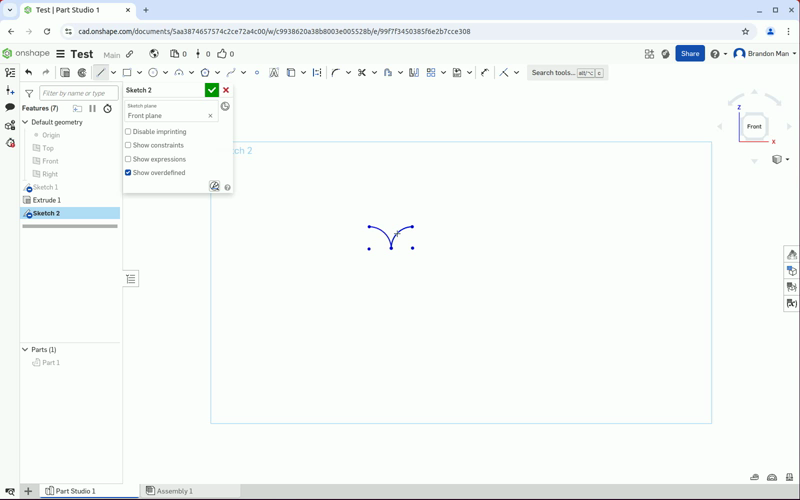
mouse_move(412, 226)
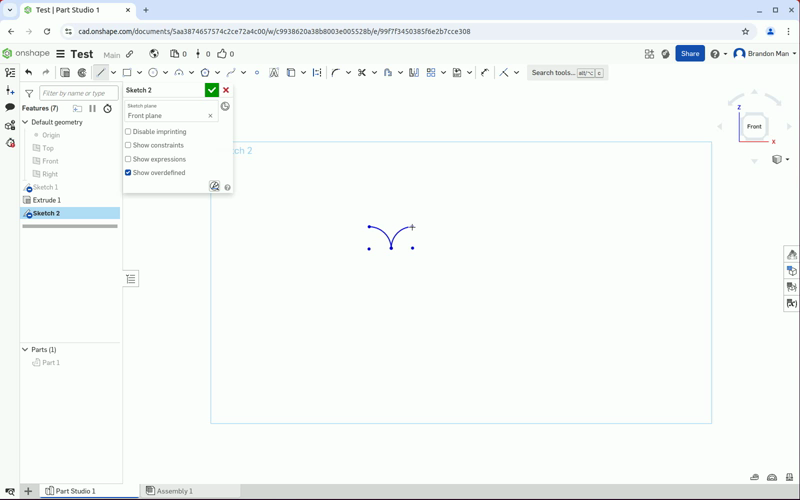
click(412, 226)
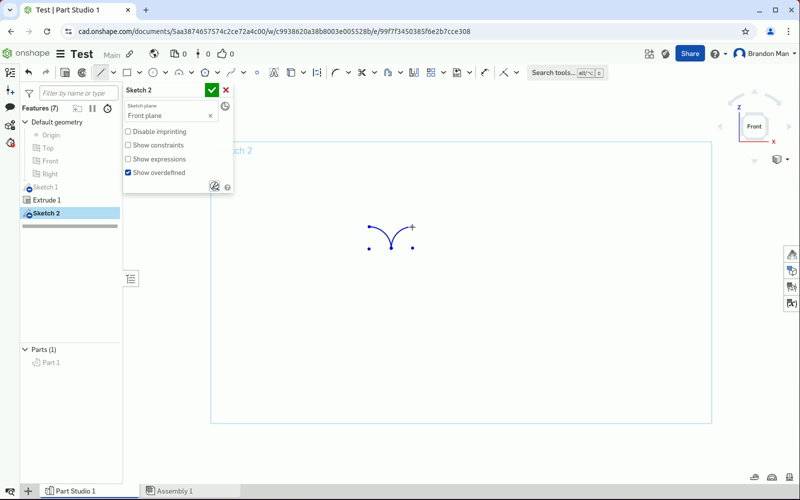
mouse_move(442, 226)
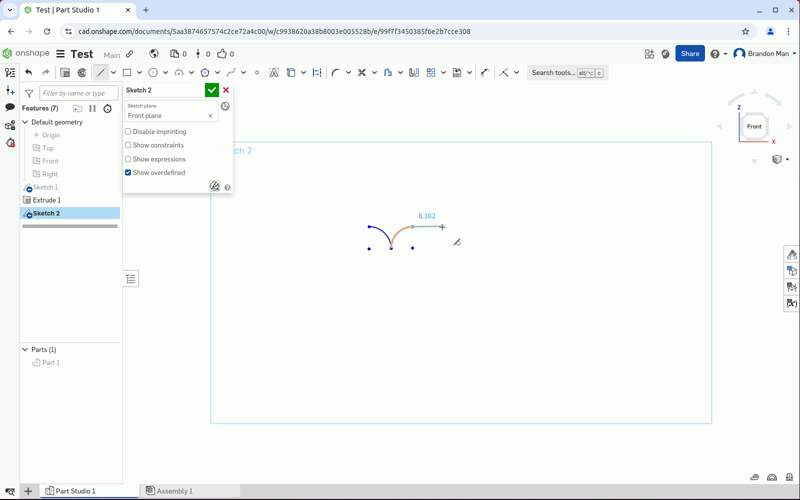
key_down(shift)
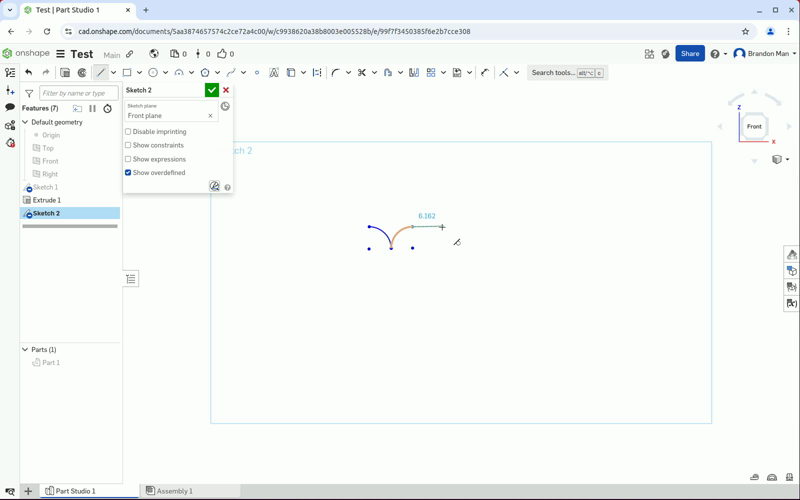
mouse_move(369, 226)
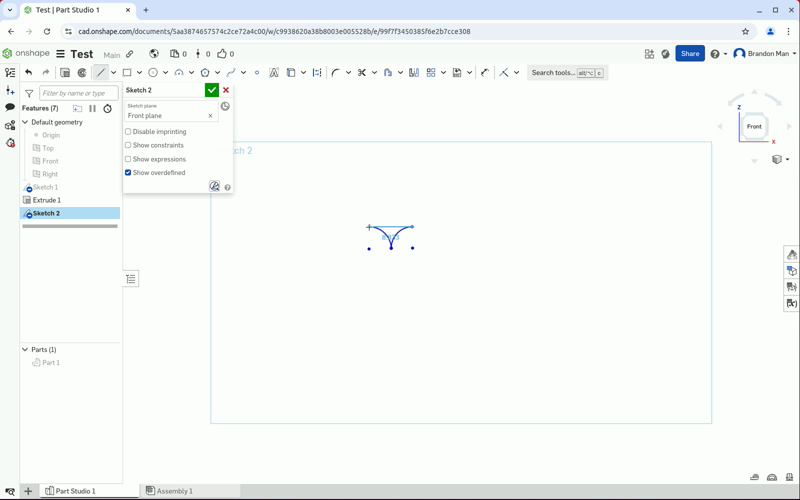
key_up(shift)
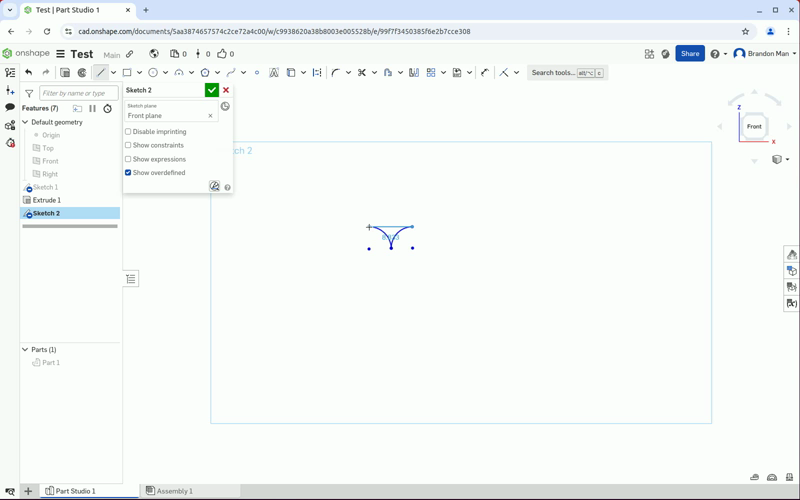
click(369, 226)
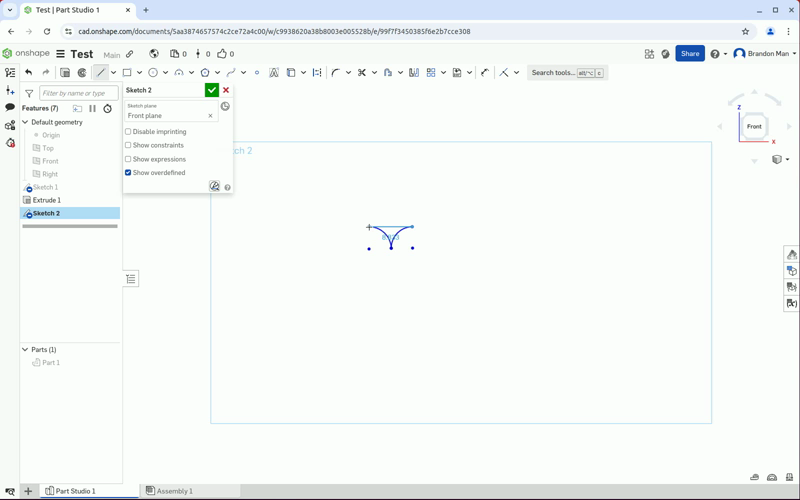
key(esc)
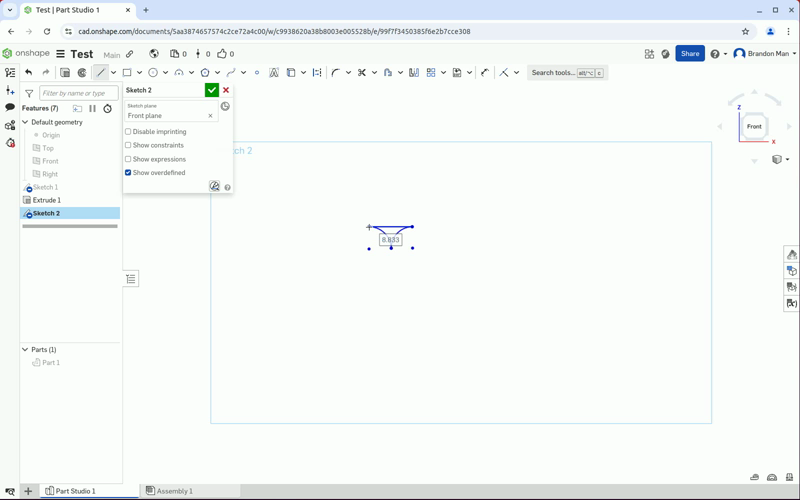
mouse_move(379, 235)
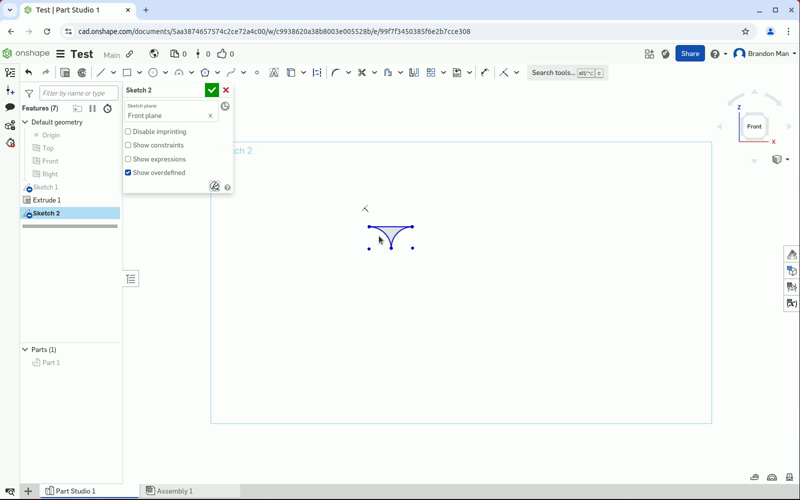
scroll(6)
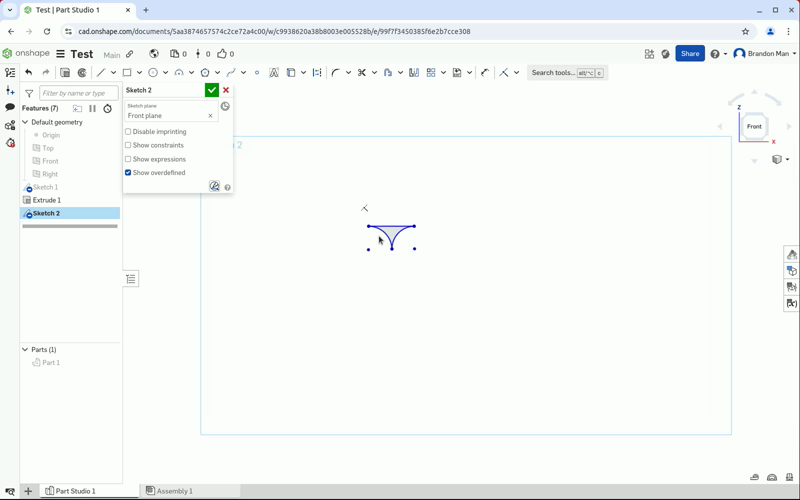
scroll(6)
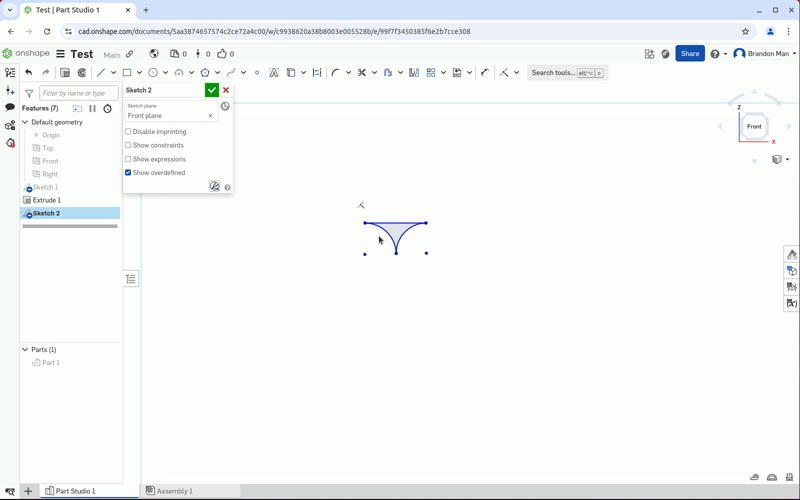
scroll(6)
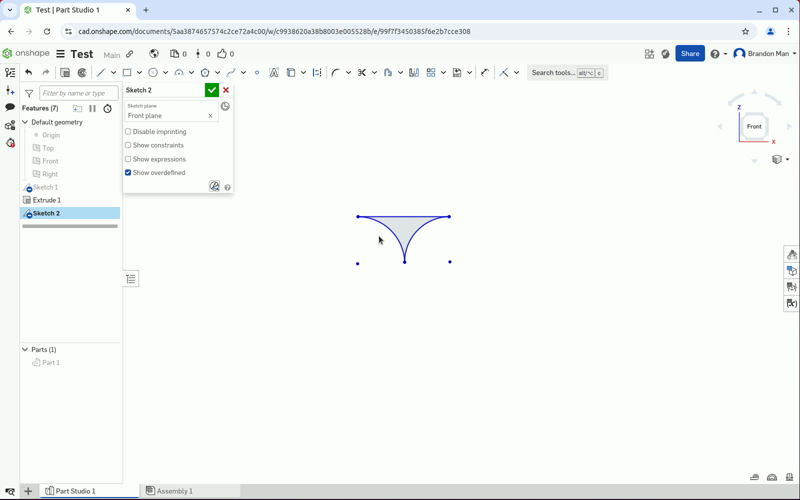
scroll(6)
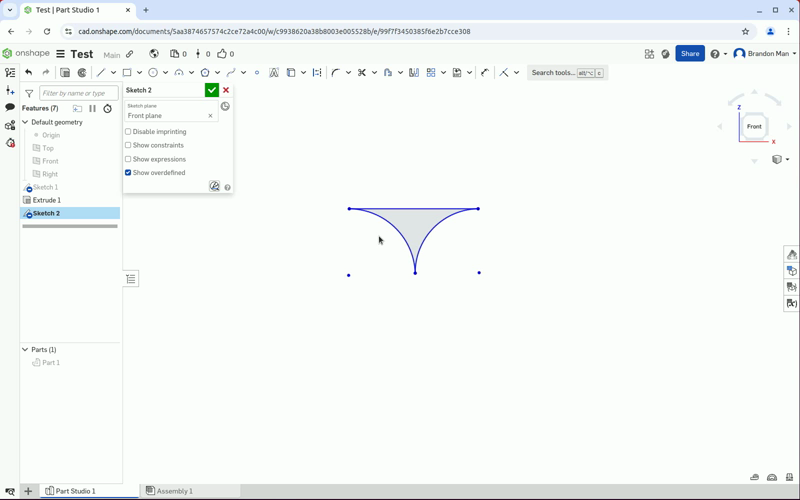
scroll(6)
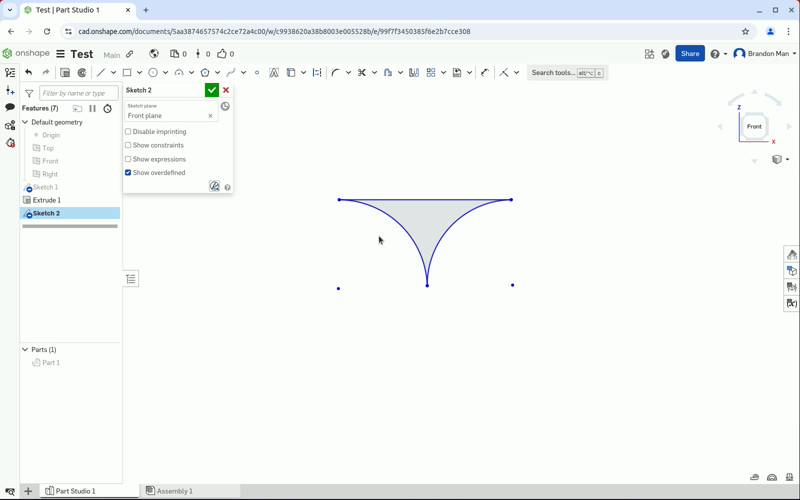
scroll(6)
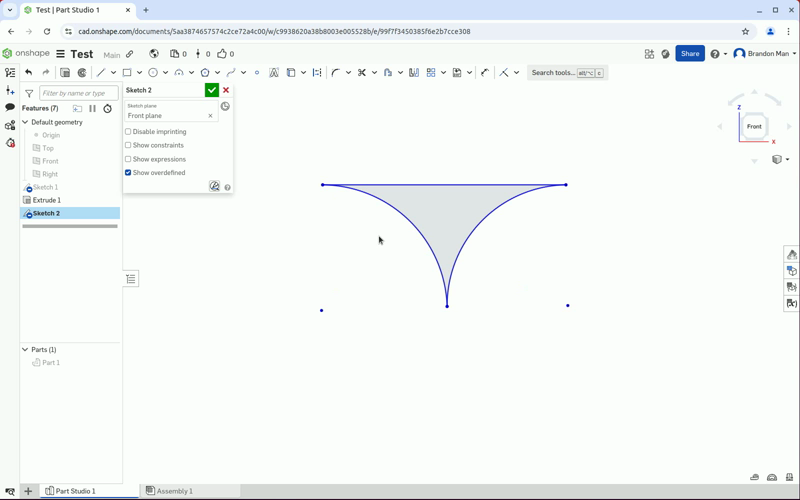
scroll(6)
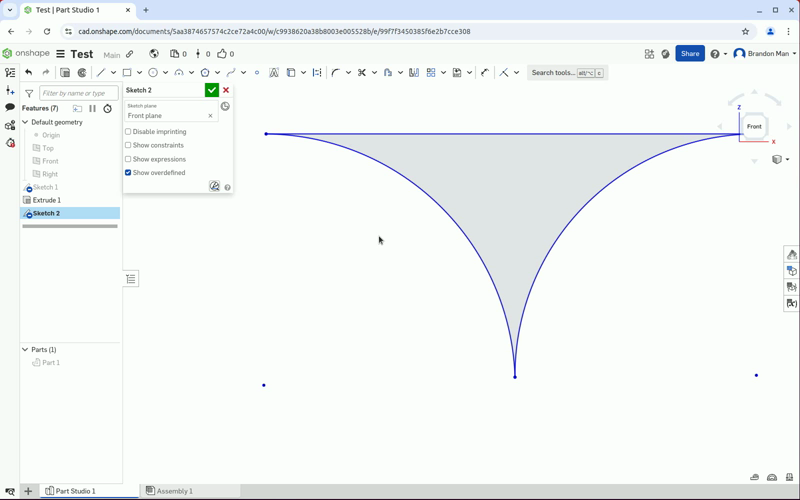
click(379, 235)
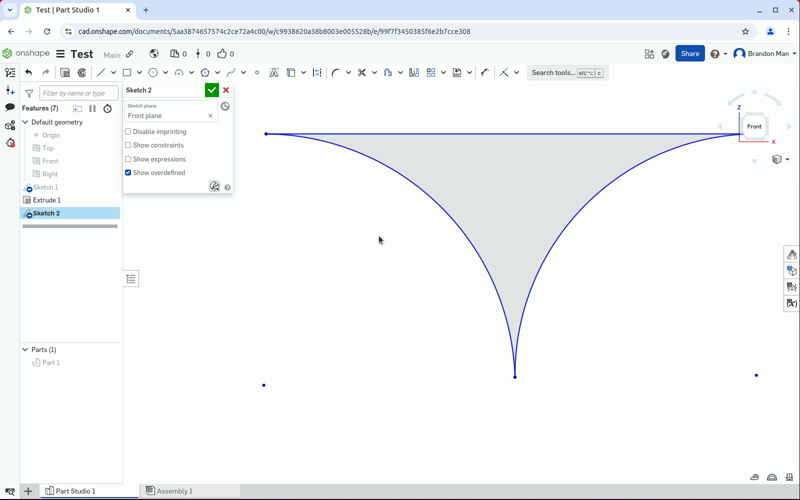
scroll(-6)
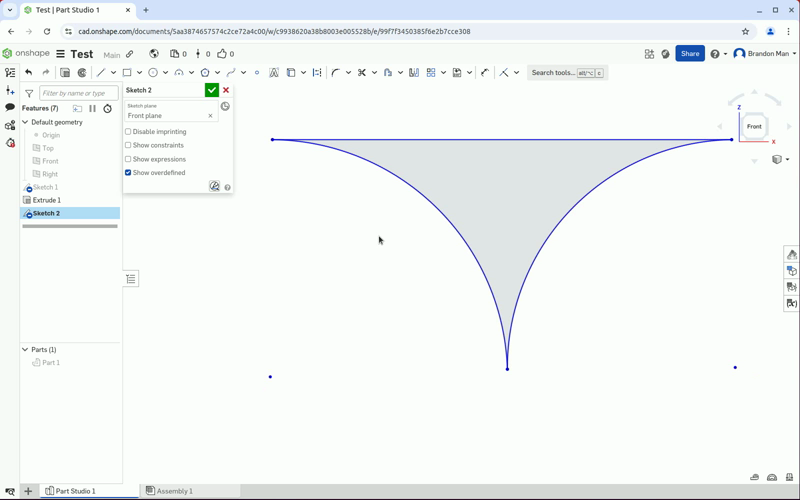
scroll(-6)
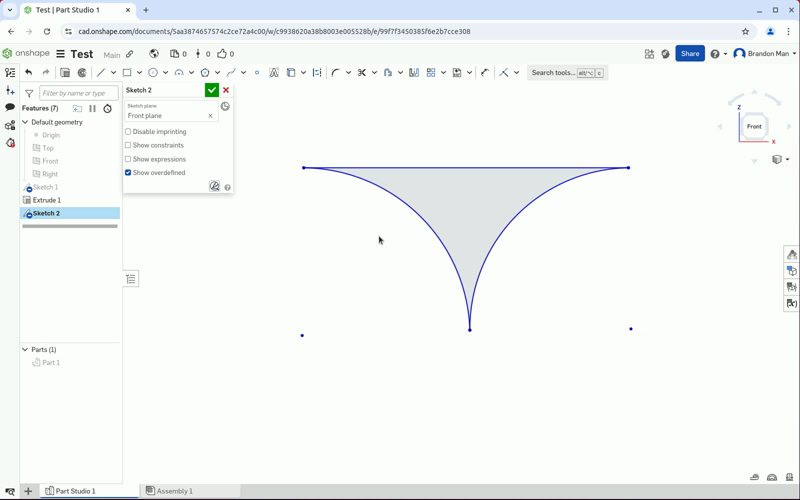
scroll(-6)
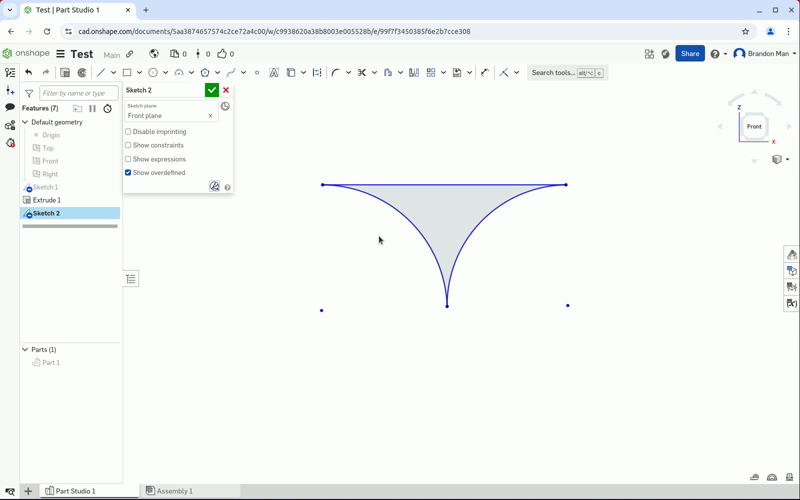
scroll(-6)
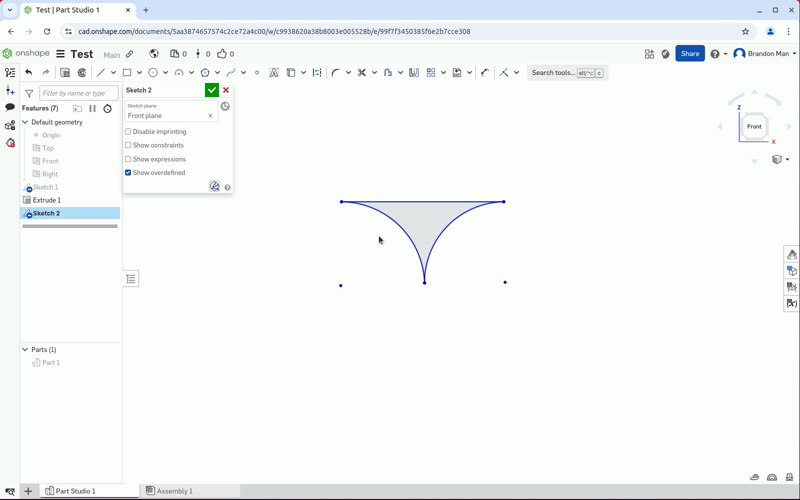
scroll(-6)
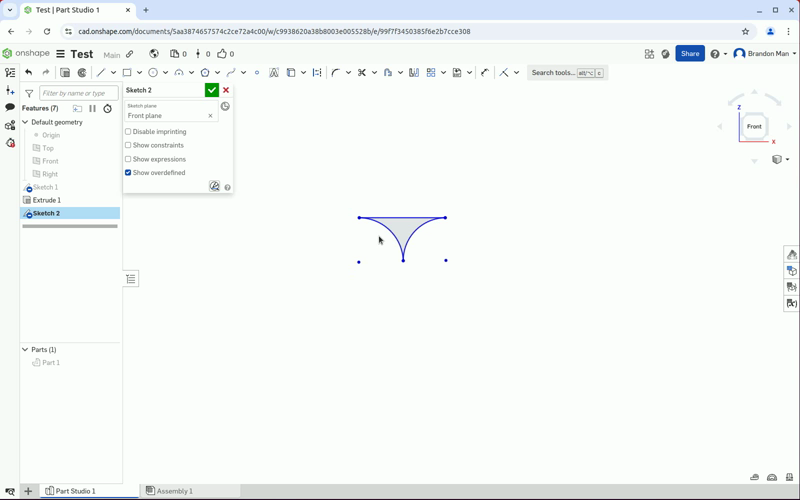
scroll(-6)
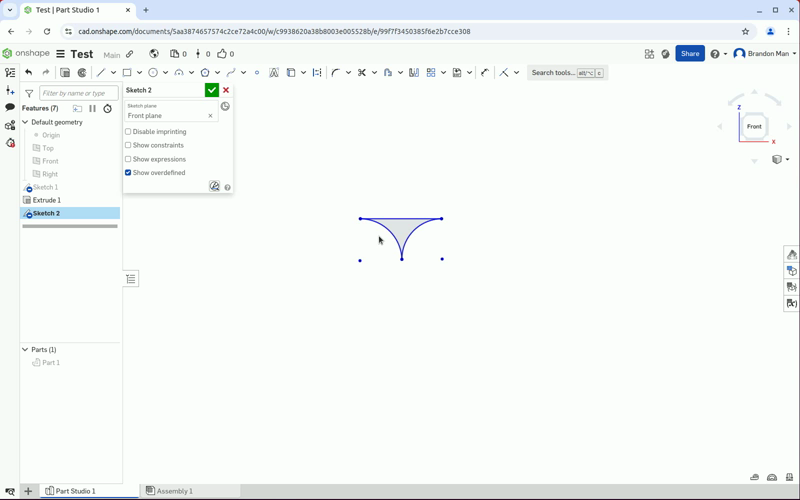
scroll(-6)
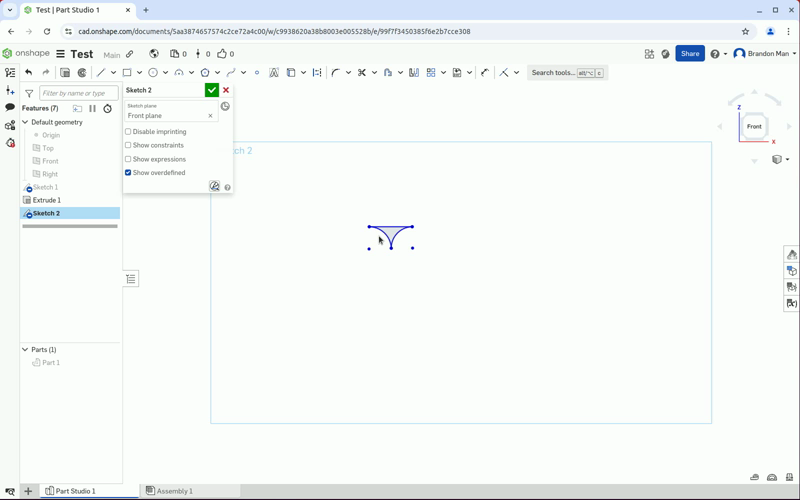
mouse_move(73, 352)
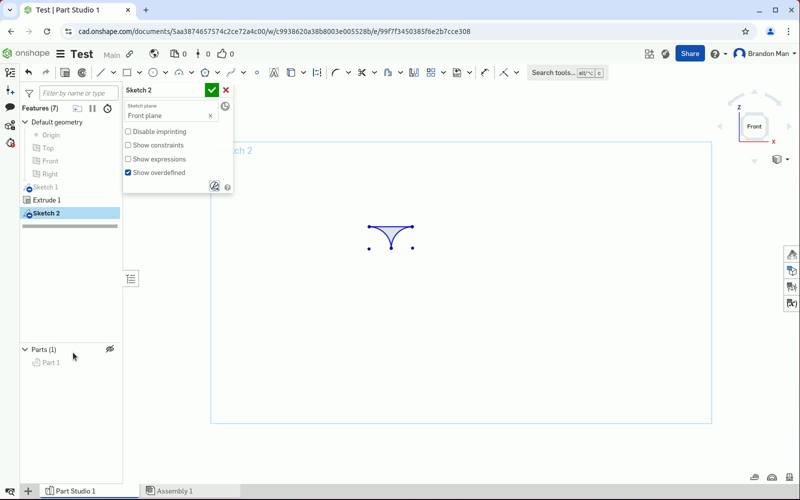
key(shift+y)
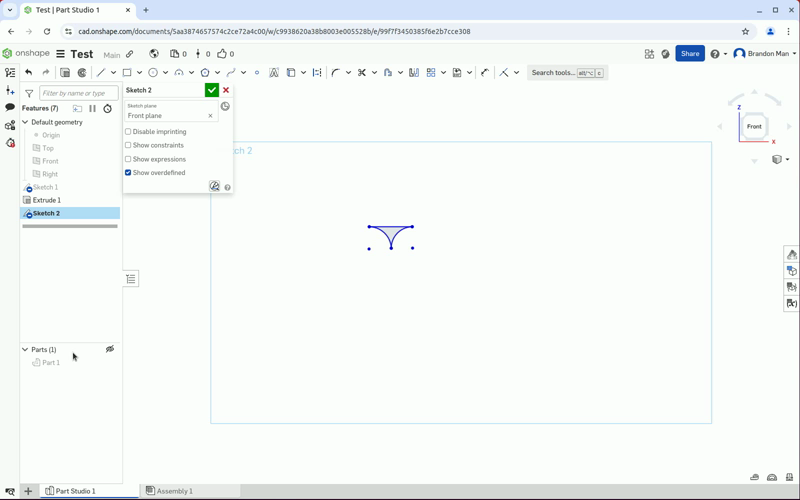
key(shift+e)
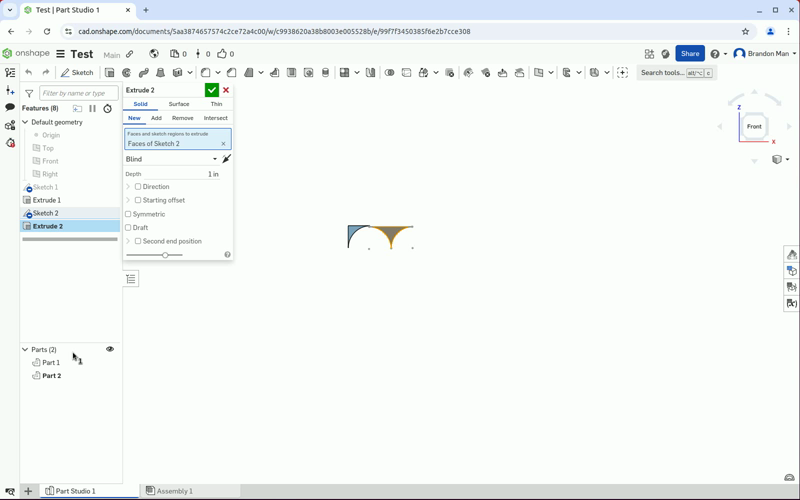
mouse_move(143, 106)
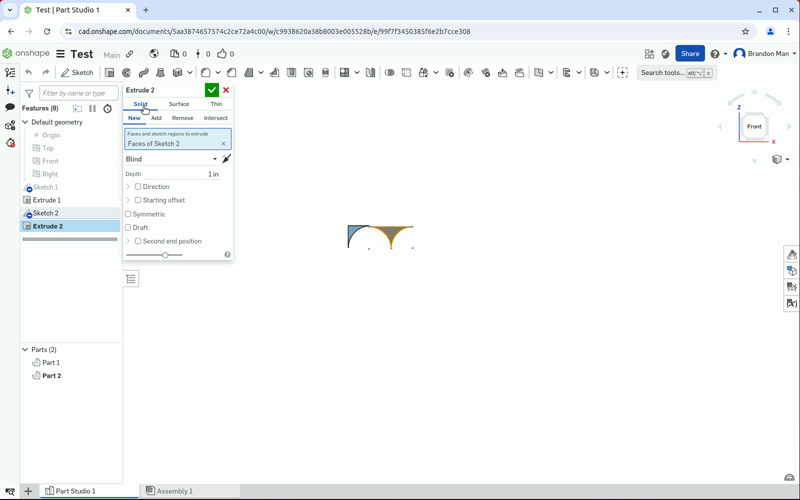
click(143, 106)
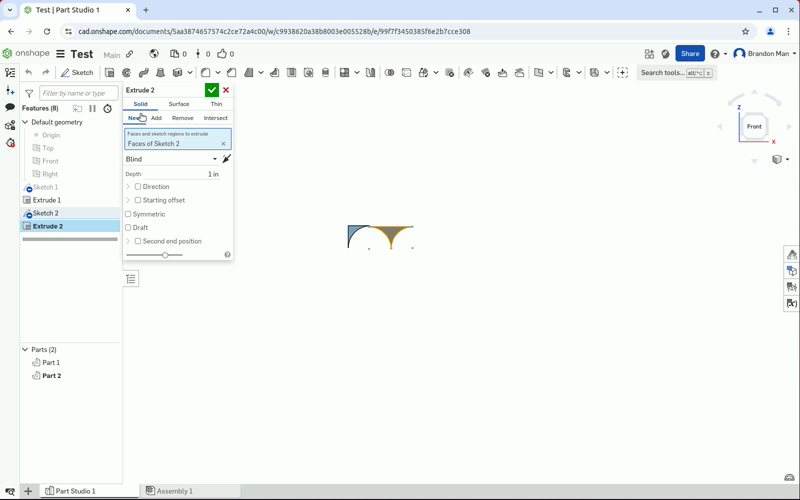
mouse_move(137, 120)
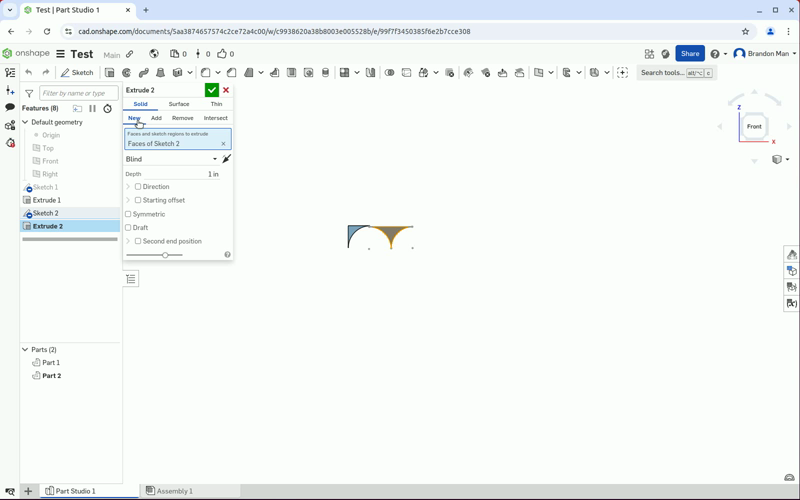
click(137, 120)
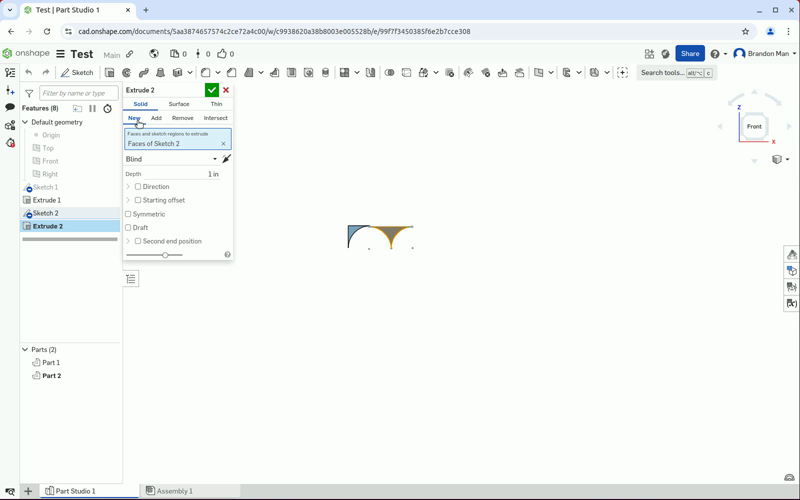
key(tab, 4)
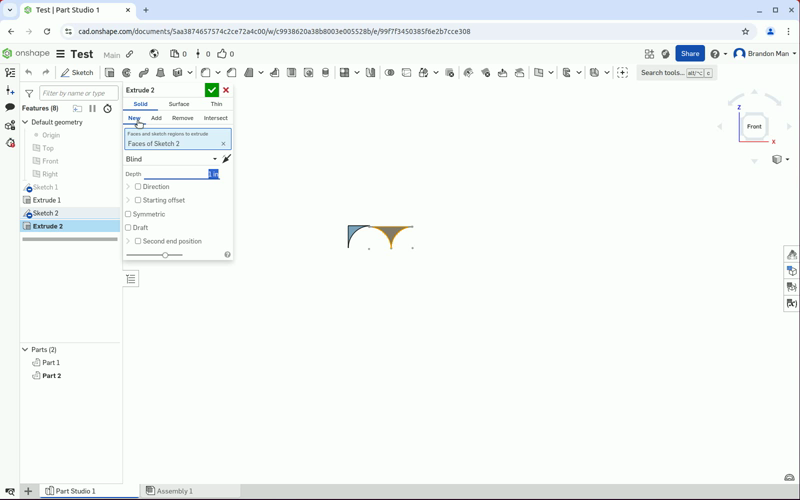
text(0.962)
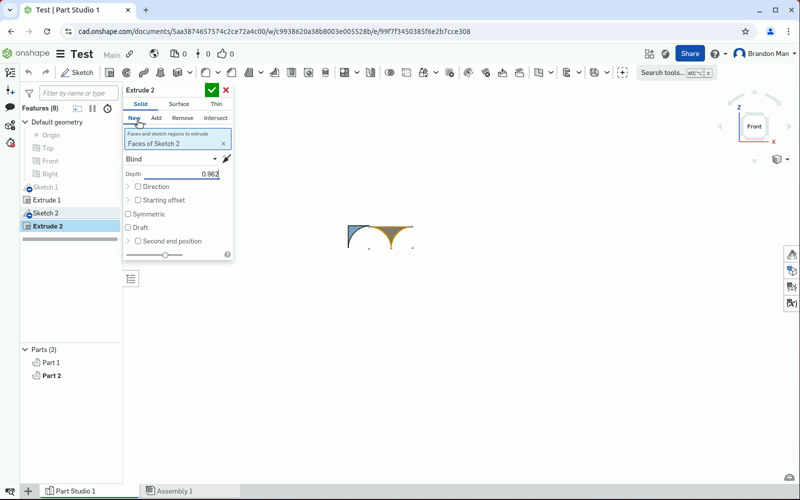
key(tab, 3)
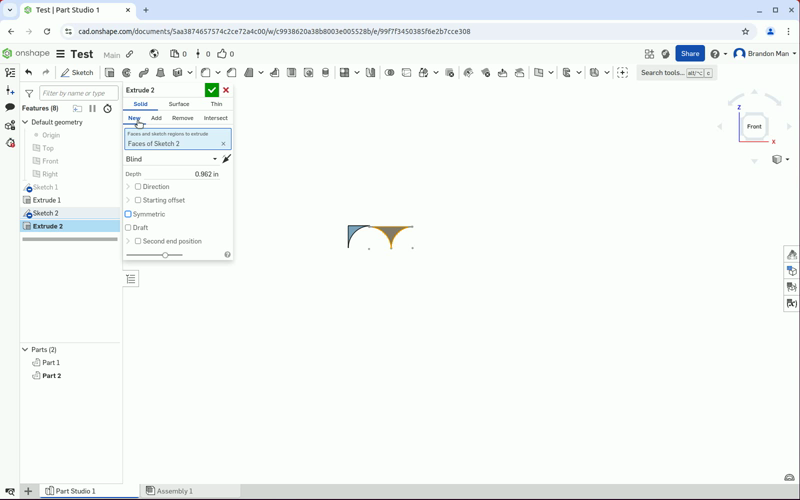
key(space)
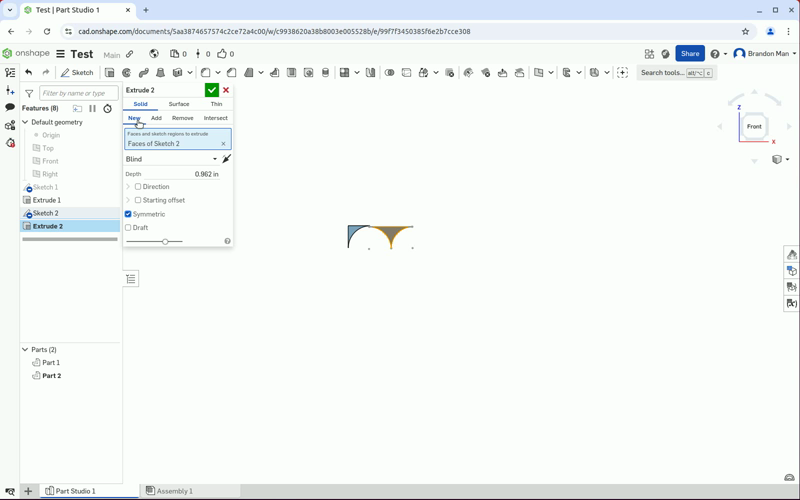
key(enter)
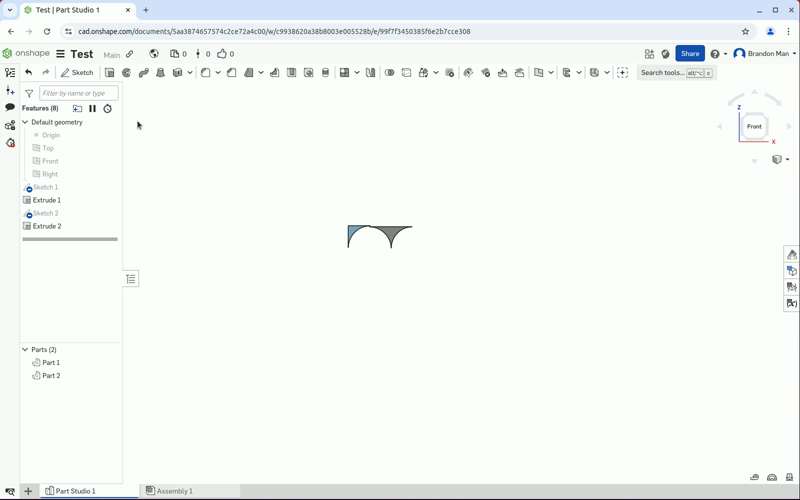
key(shift+h)
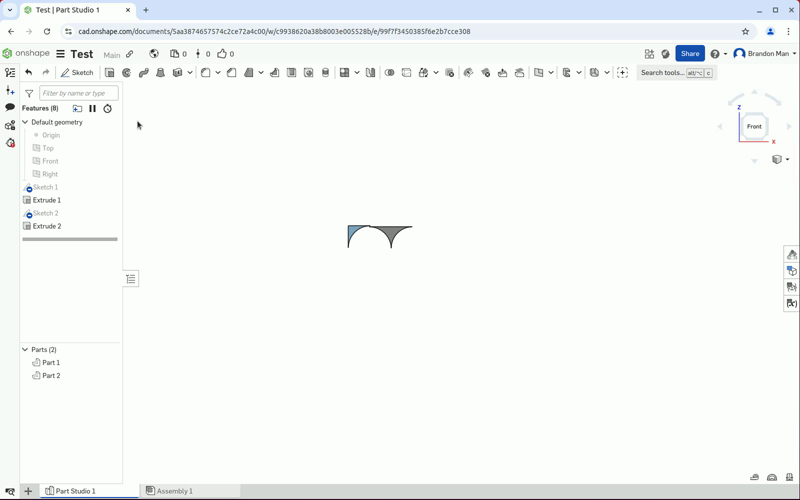
key(shift+h)
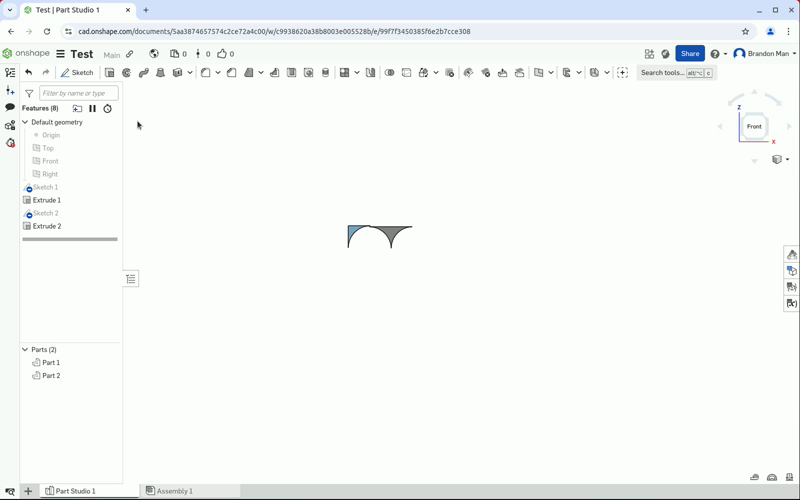
mouse_move(73, 189)
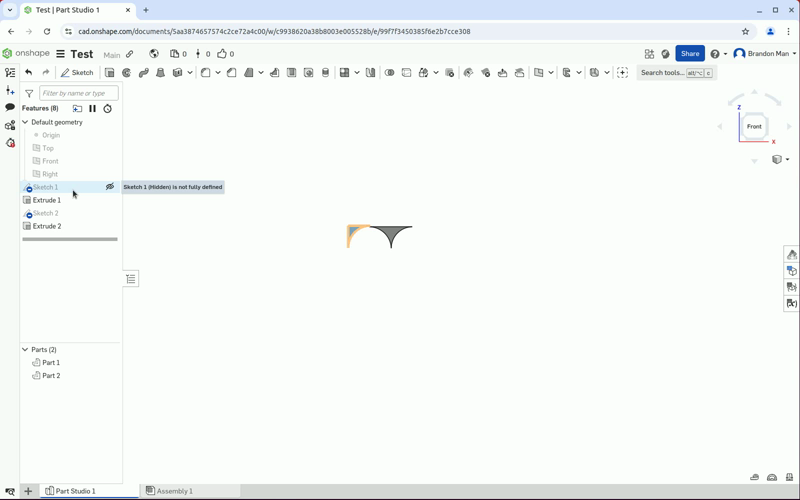
click(73, 189)
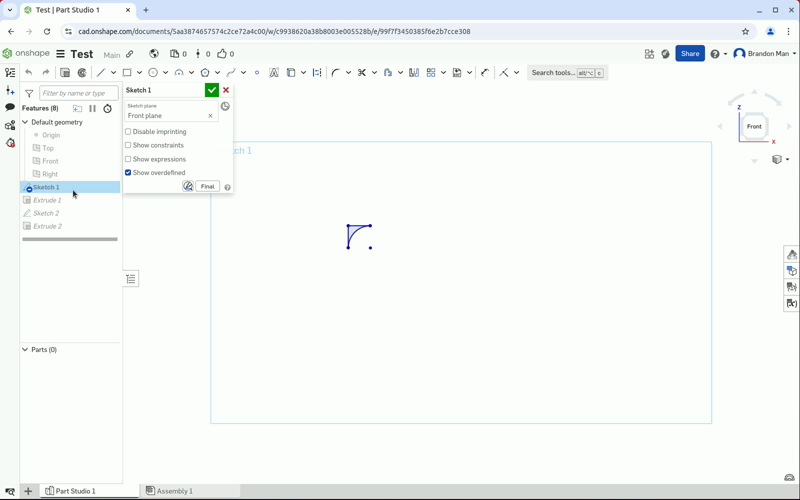
mouse_move(229, 92)
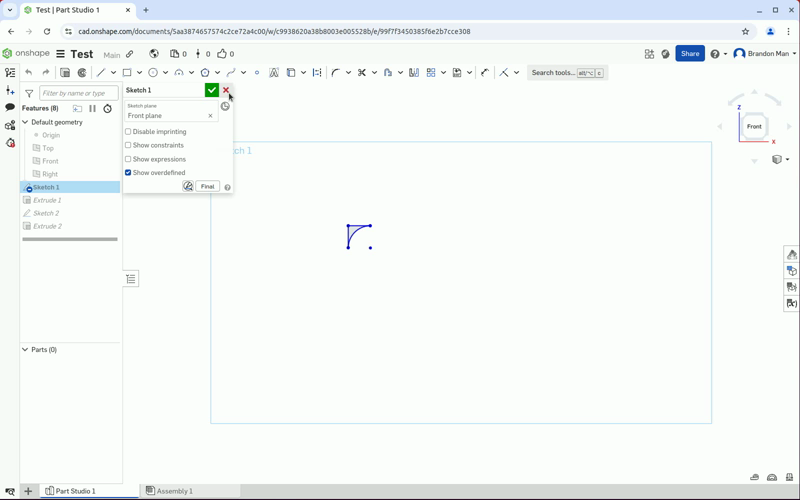
click(229, 92)
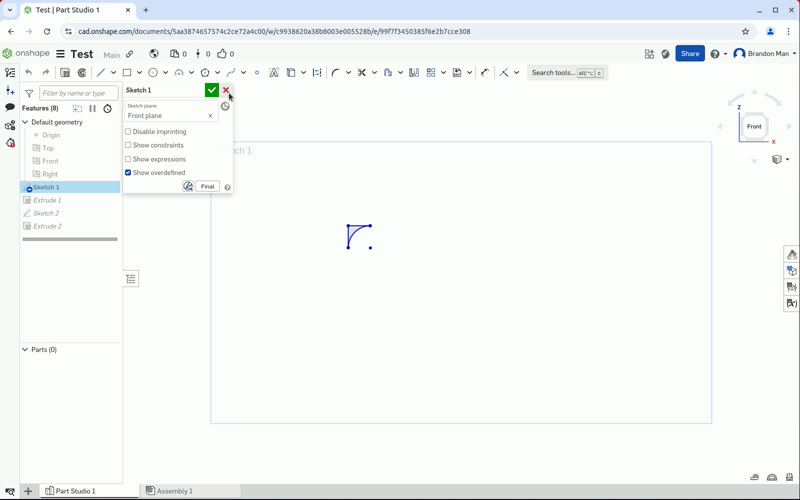
key(shift+s)
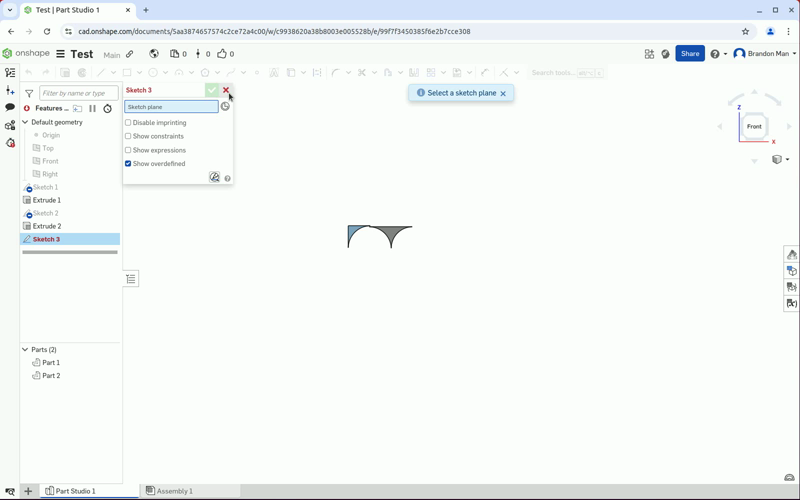
mouse_move(73, 163)
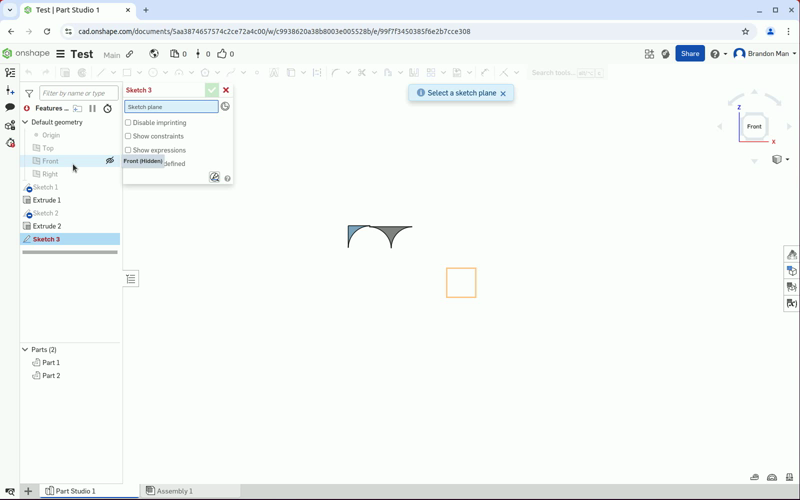
click(73, 163)
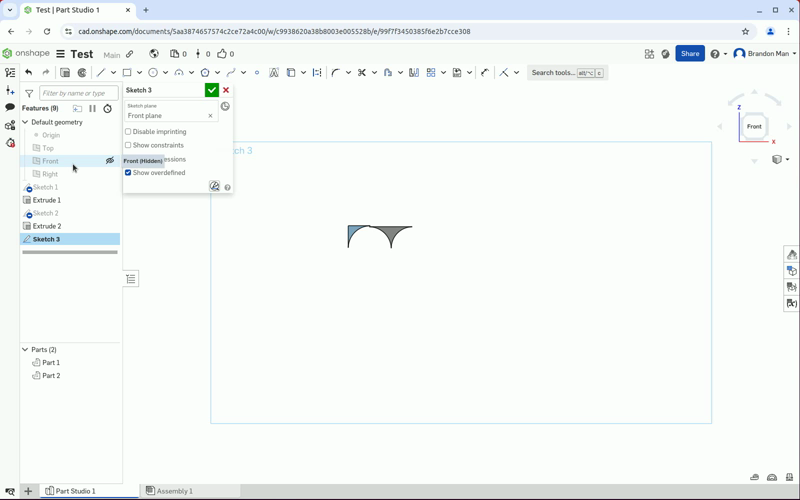
mouse_move(73, 352)
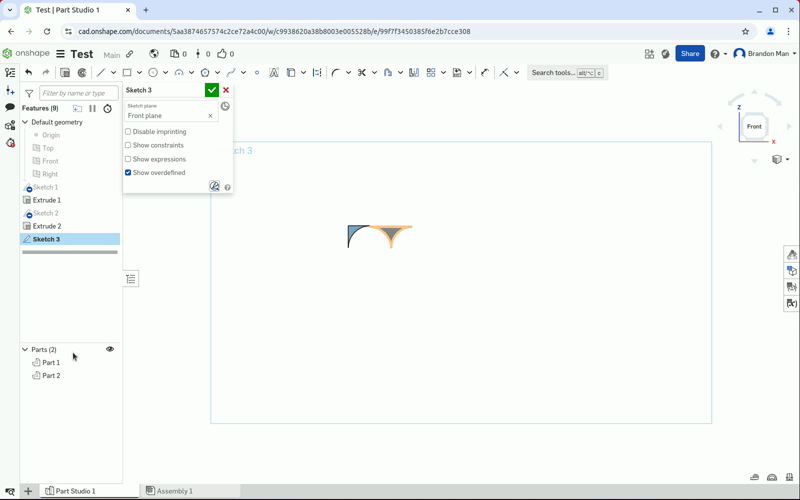
key(y)
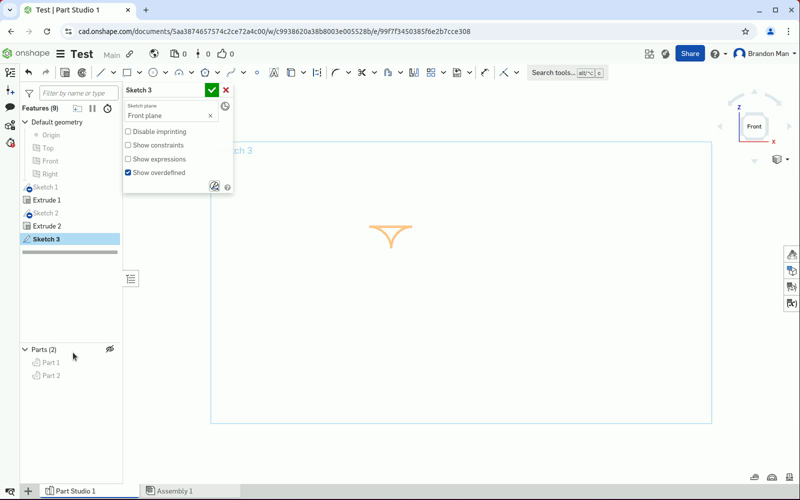
key(a)
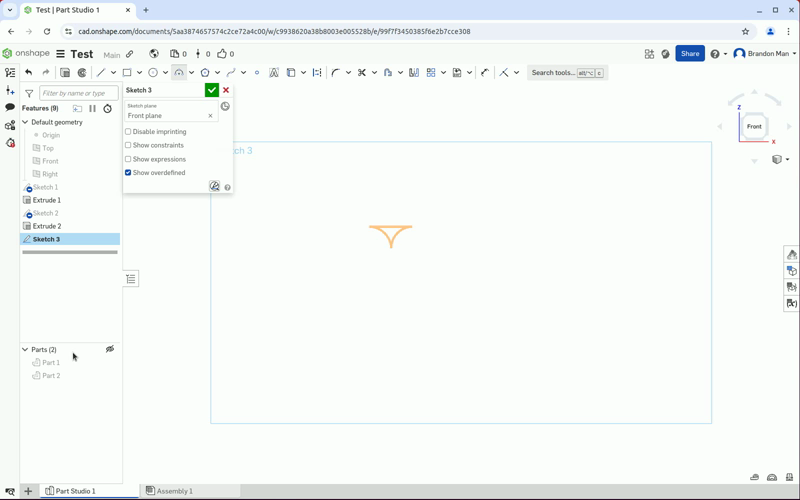
key_down(shift)
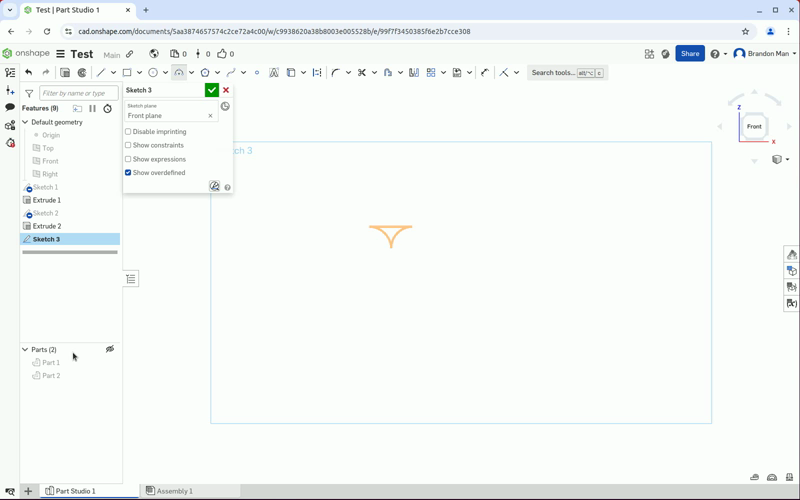
mouse_move(411, 226)
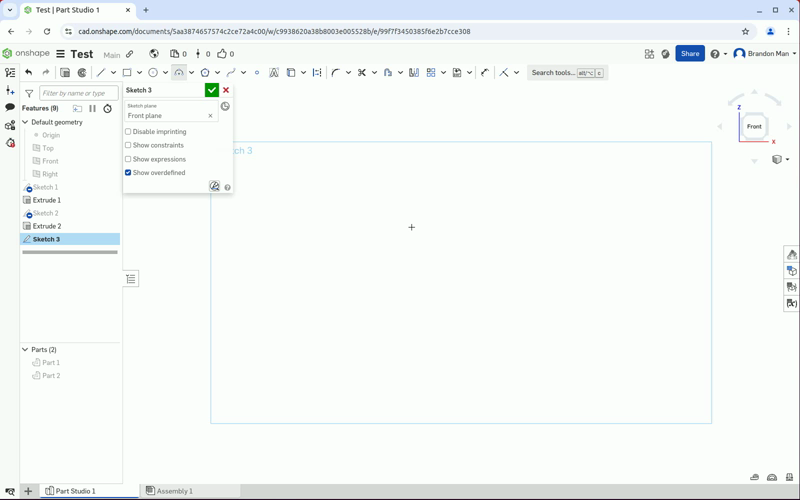
click(411, 226)
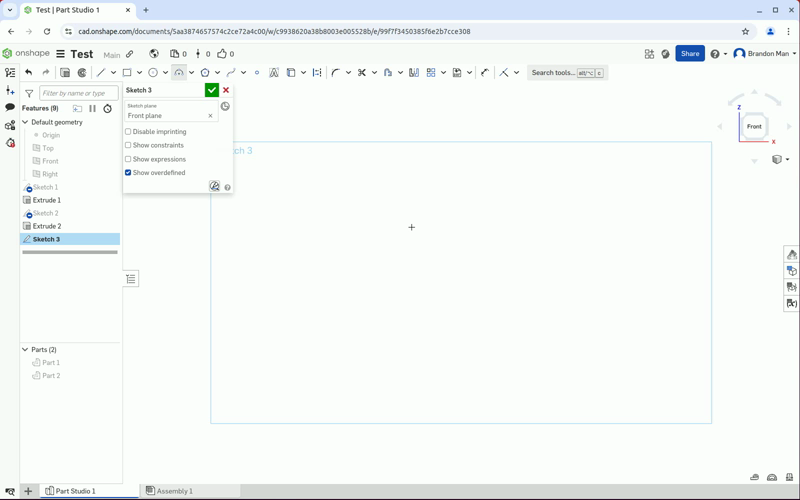
key_up(shift)
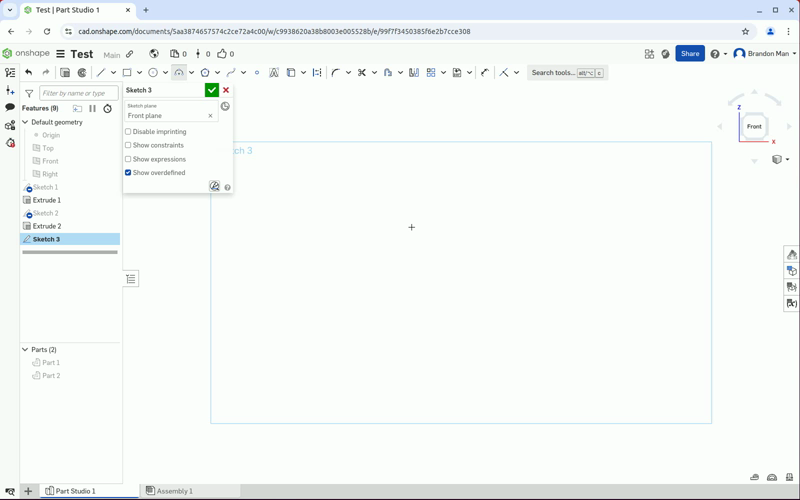
key_down(shift)
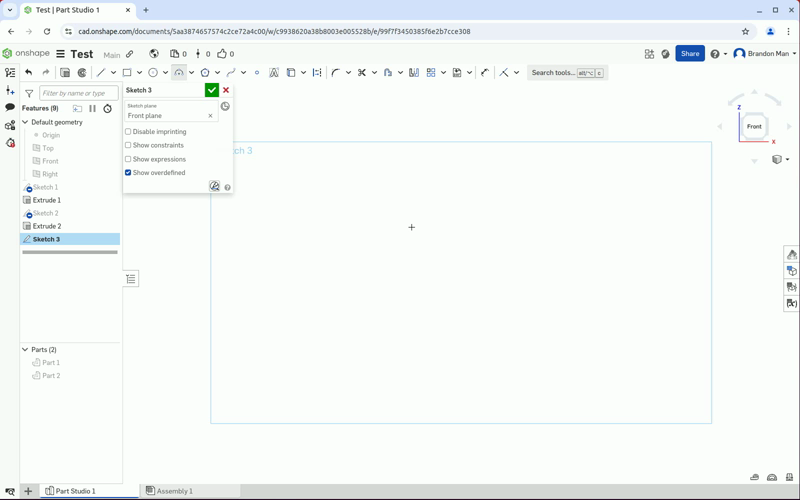
mouse_move(433, 248)
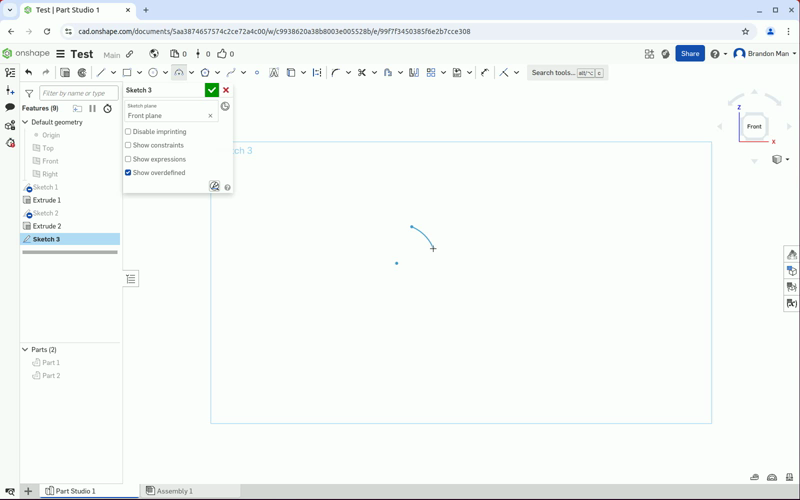
click(433, 248)
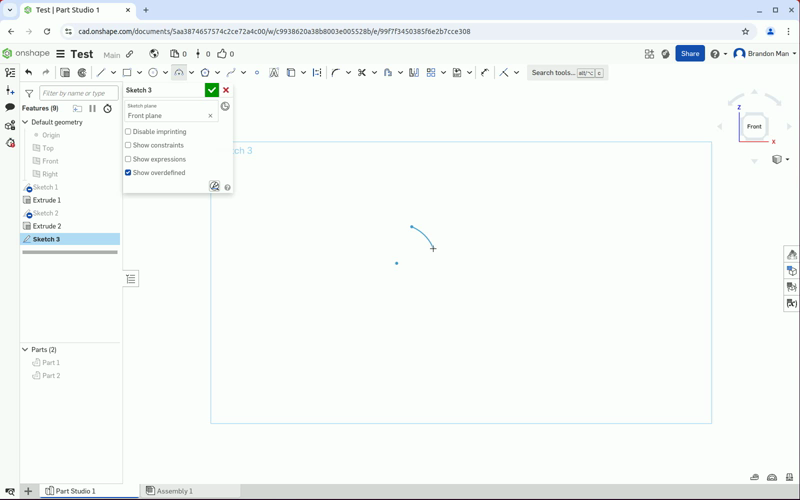
mouse_move(426, 233)
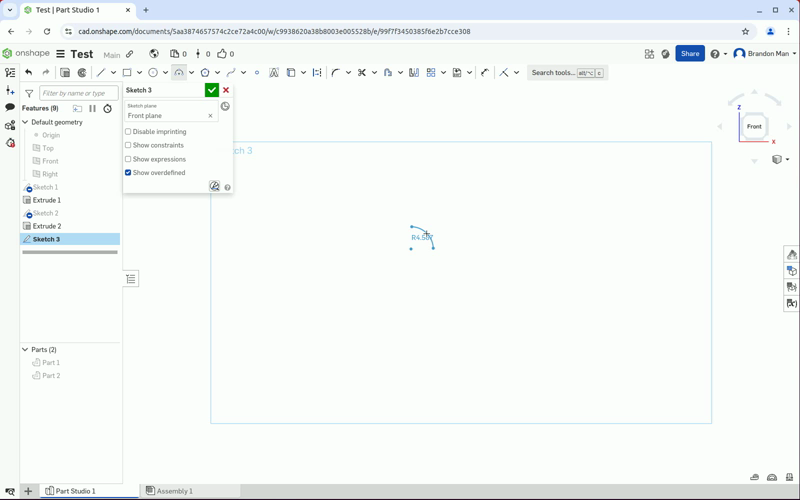
click(426, 233)
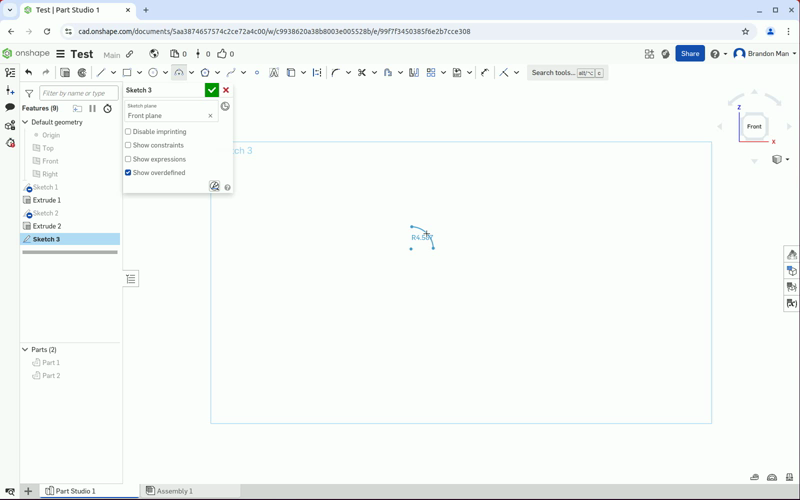
key_up(shift)
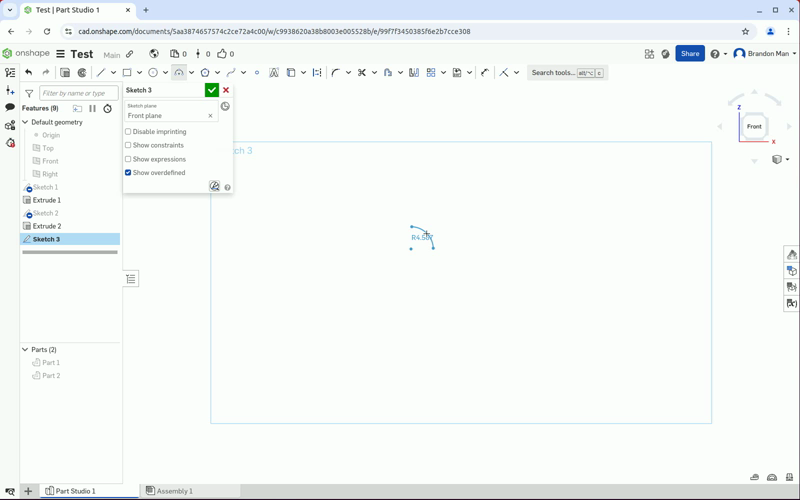
mouse_move(433, 248)
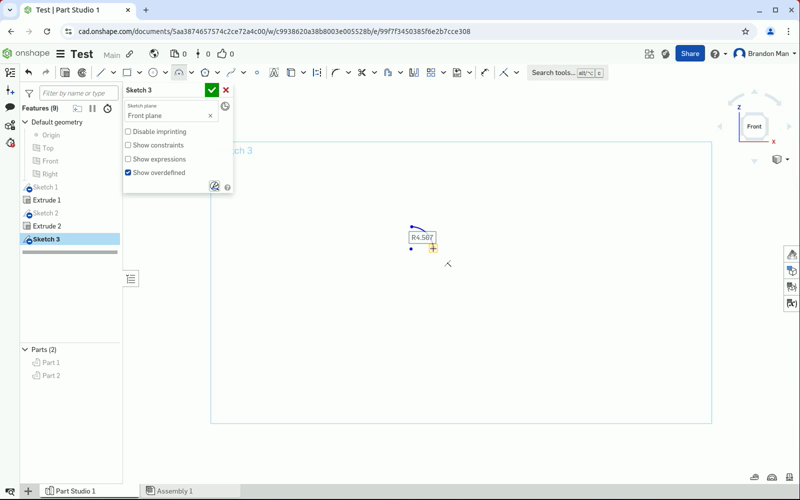
click(433, 248)
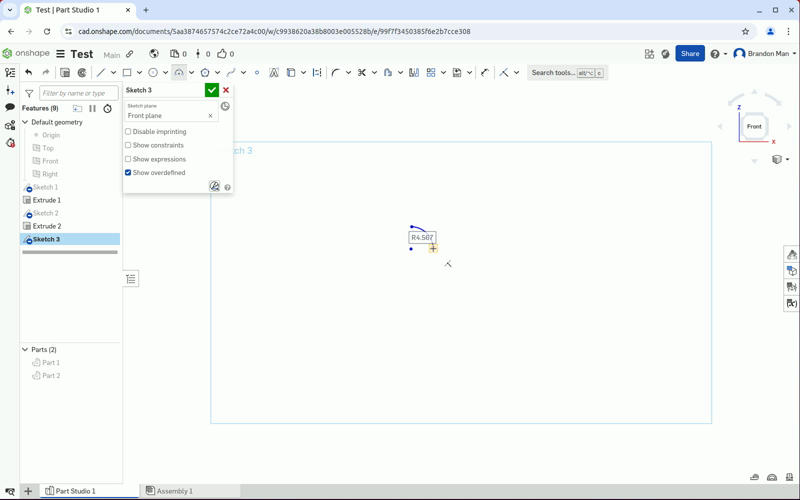
key_down(shift)
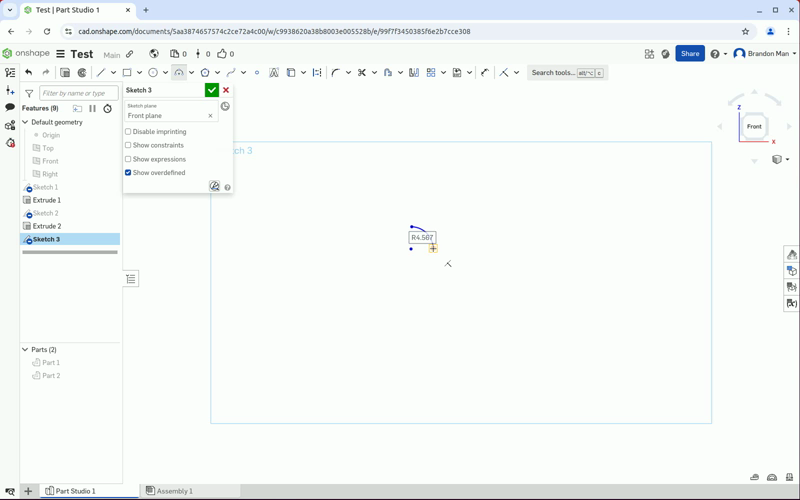
mouse_move(454, 226)
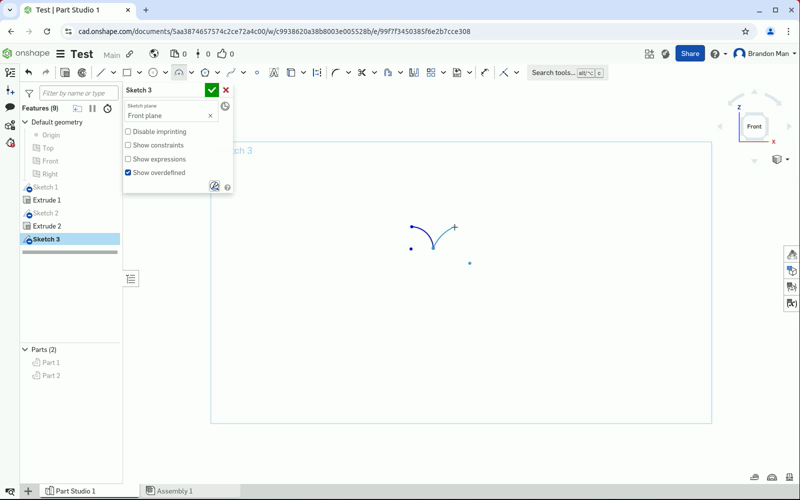
click(454, 226)
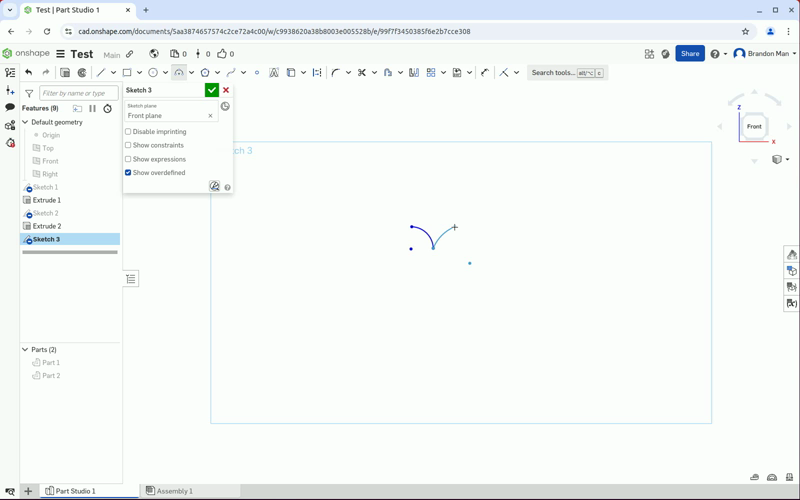
mouse_move(439, 233)
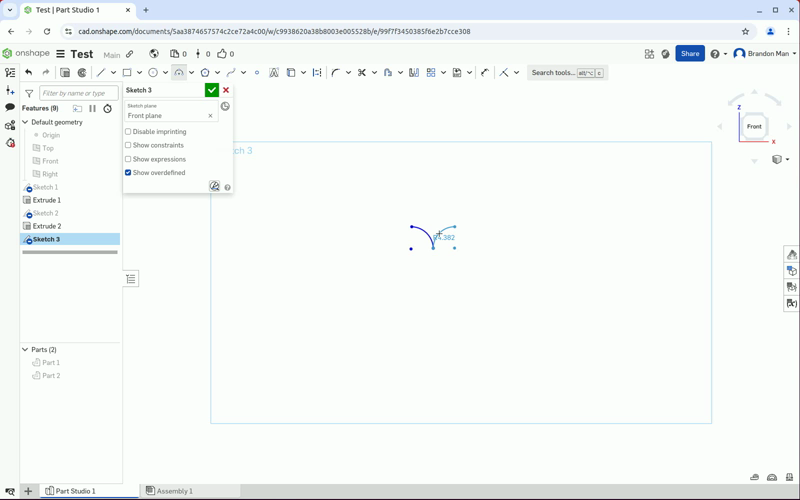
click(439, 233)
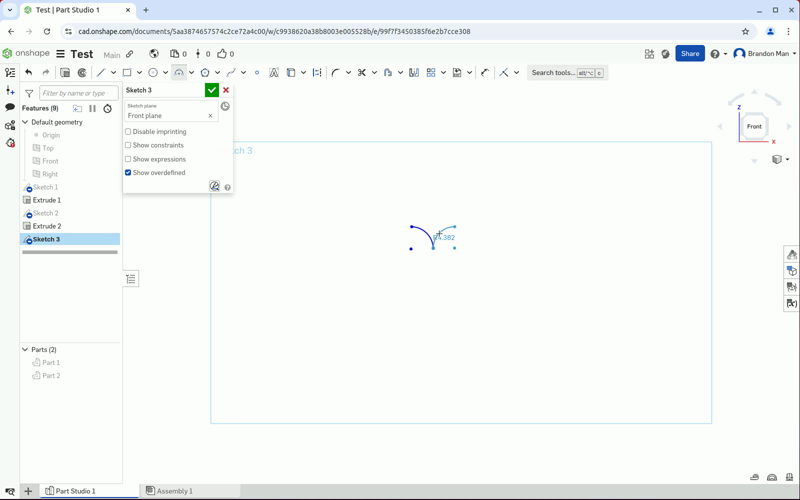
key_up(shift)
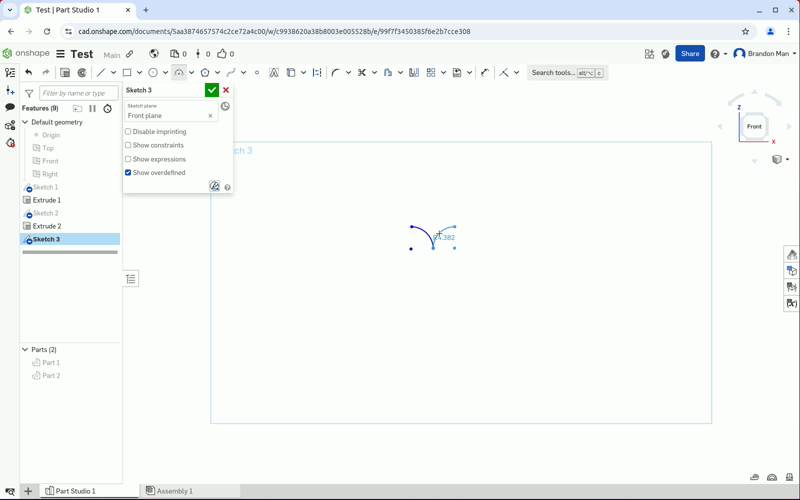
key(esc)
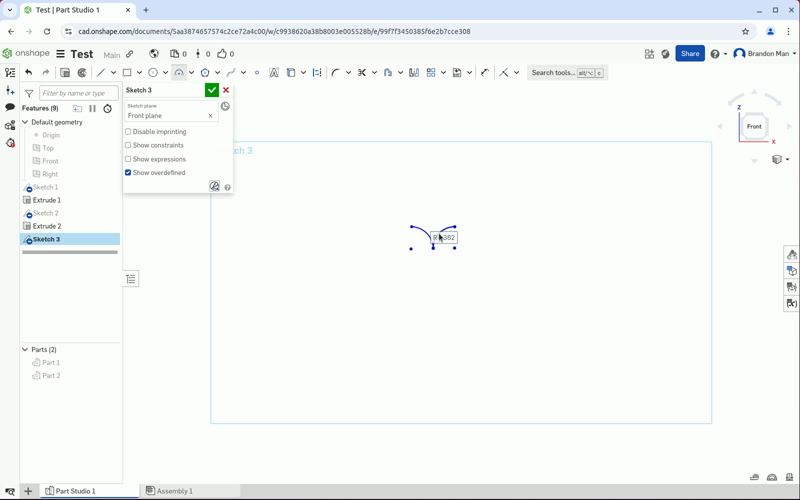
key(l)
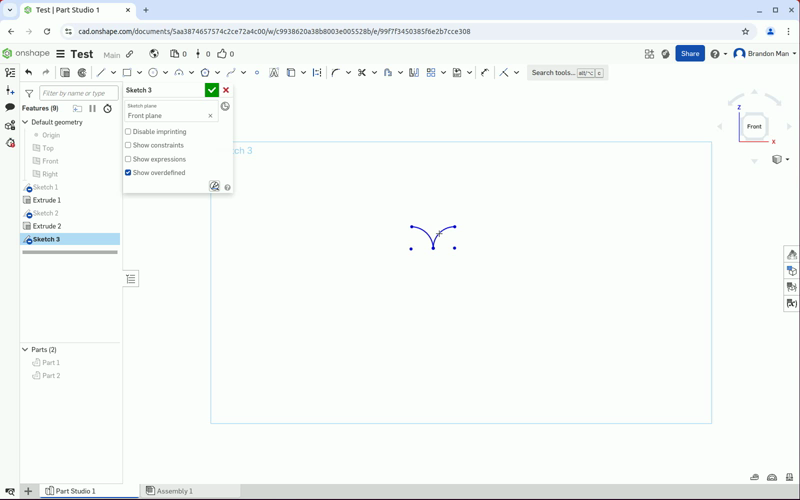
mouse_move(454, 226)
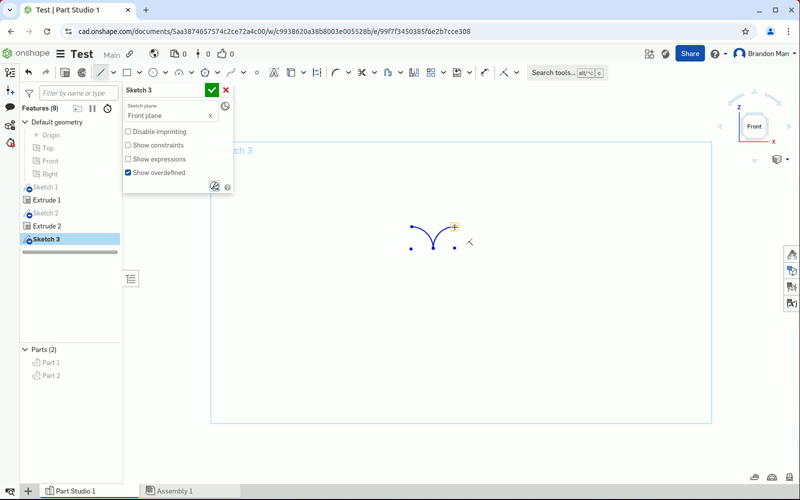
click(454, 226)
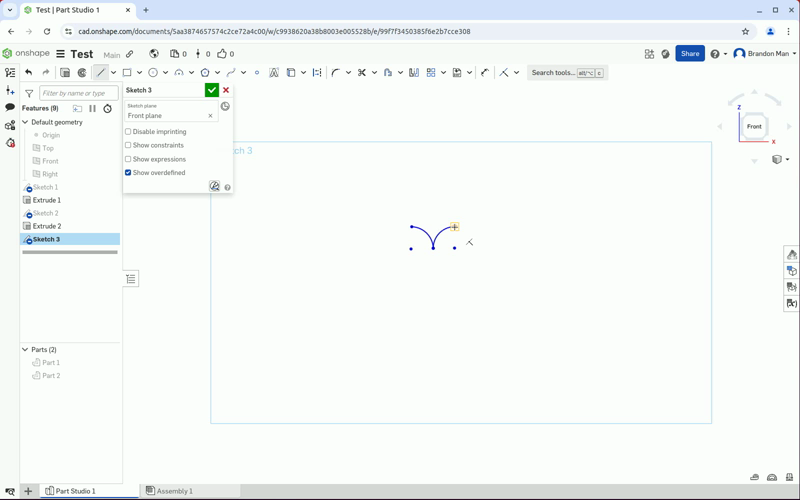
mouse_move(484, 226)
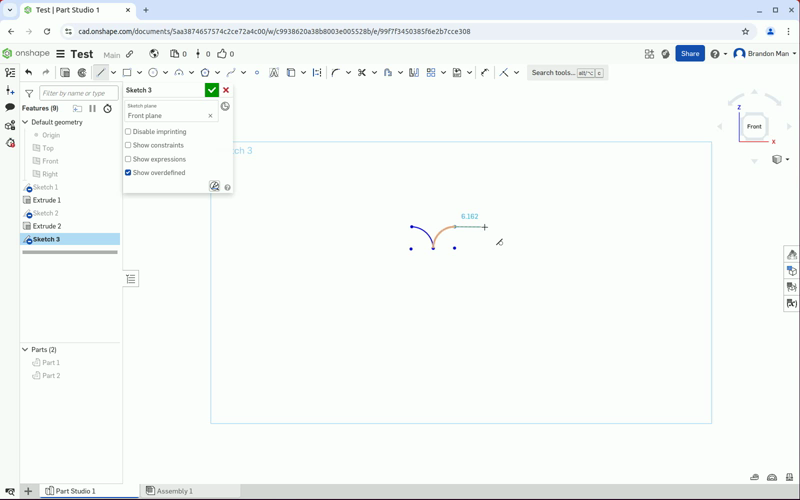
key_down(shift)
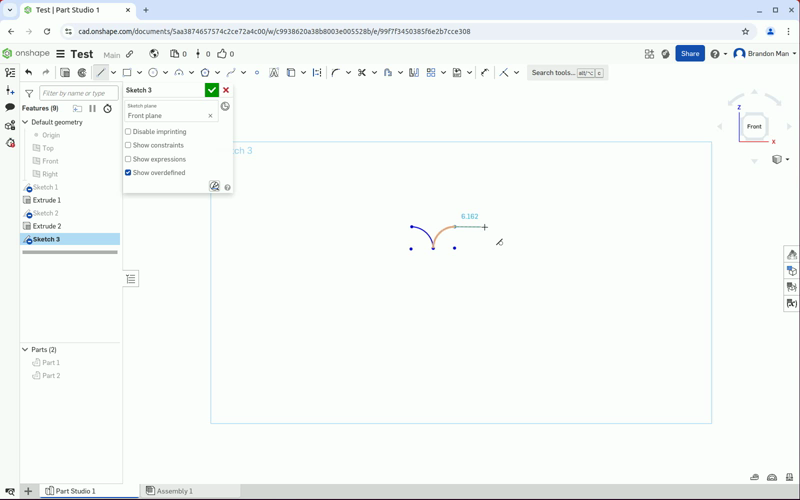
mouse_move(411, 226)
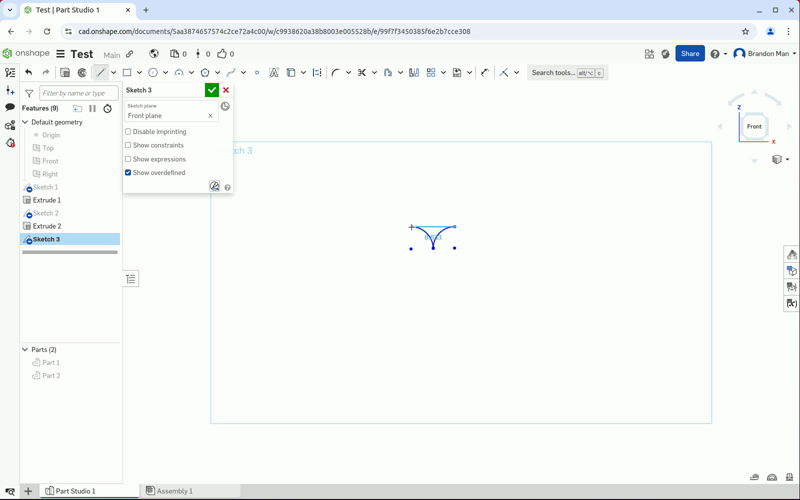
key_up(shift)
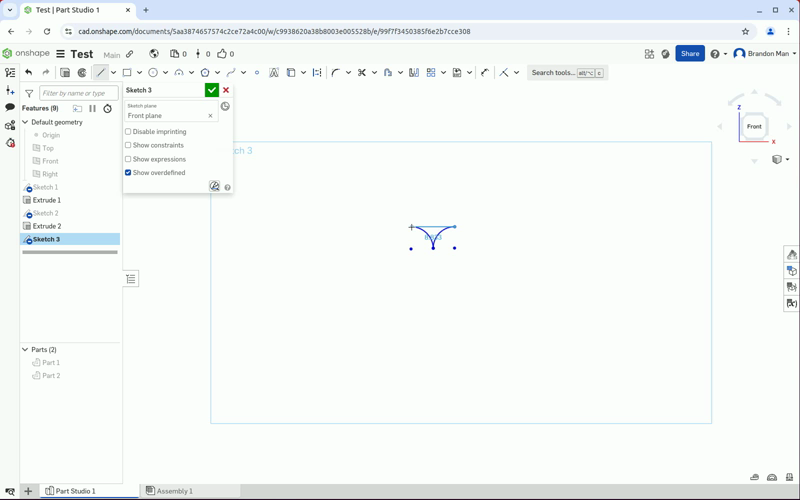
click(411, 226)
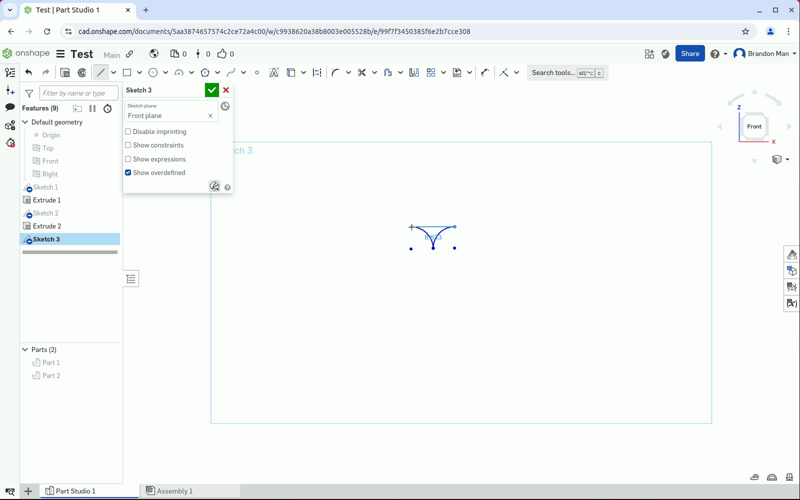
key(esc)
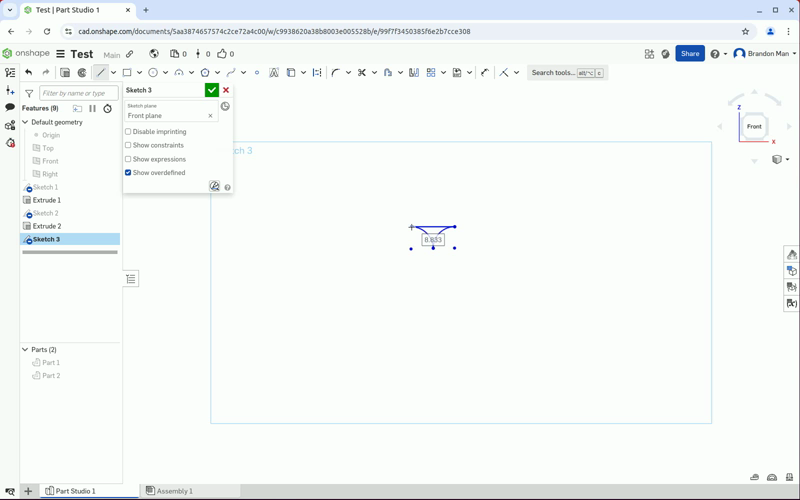
mouse_move(424, 237)
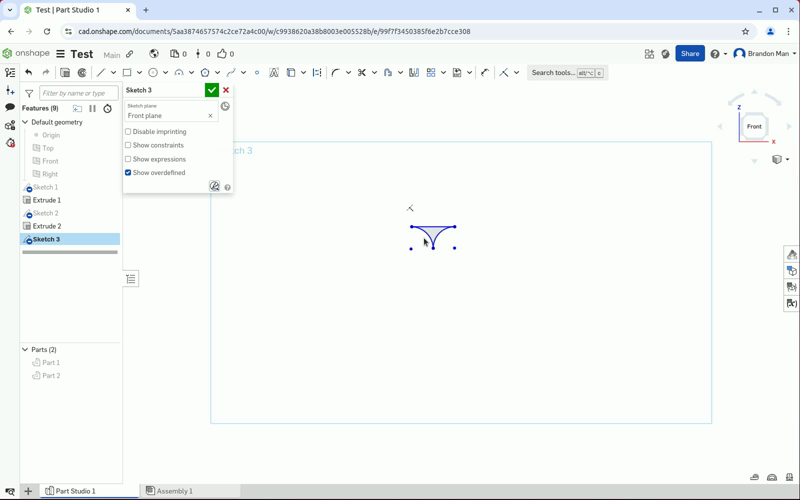
scroll(6)
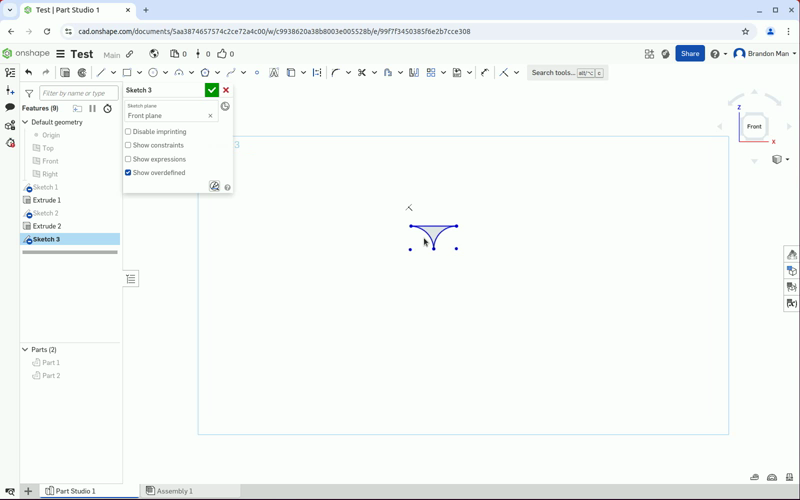
scroll(6)
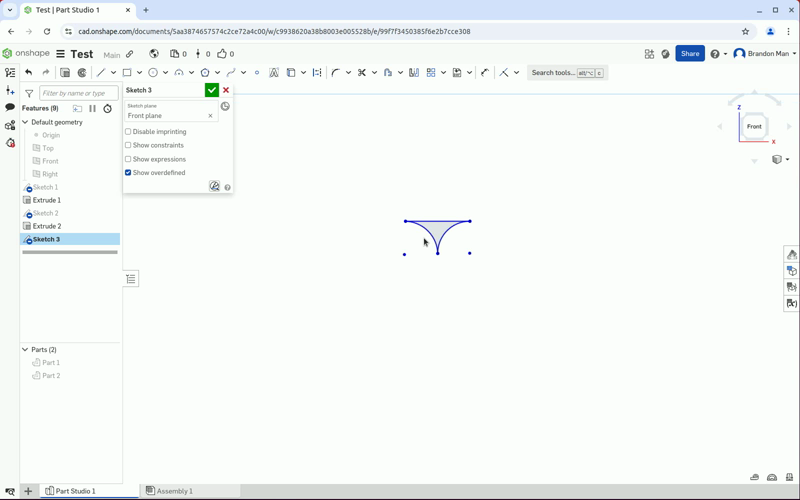
scroll(6)
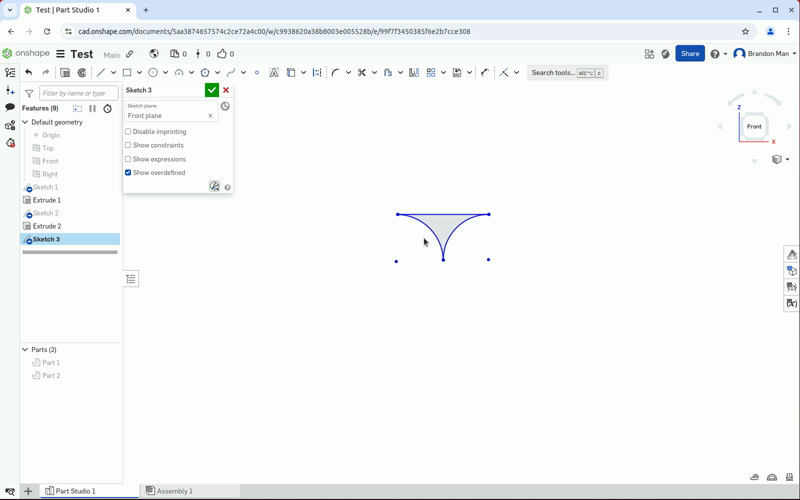
scroll(6)
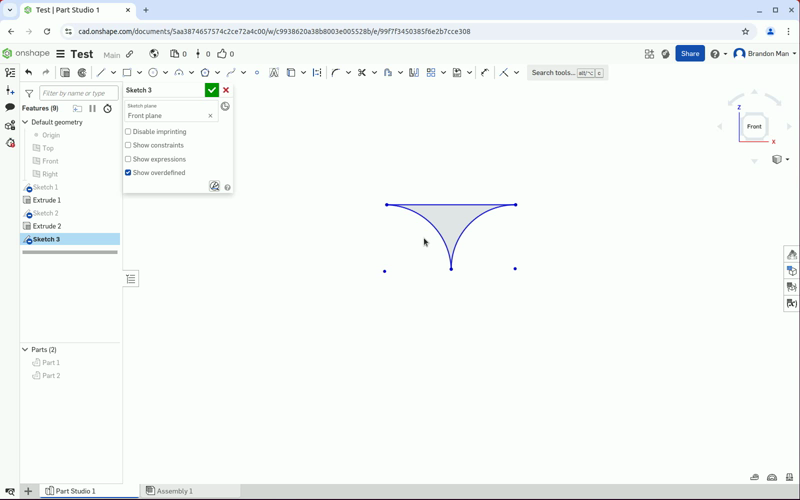
scroll(6)
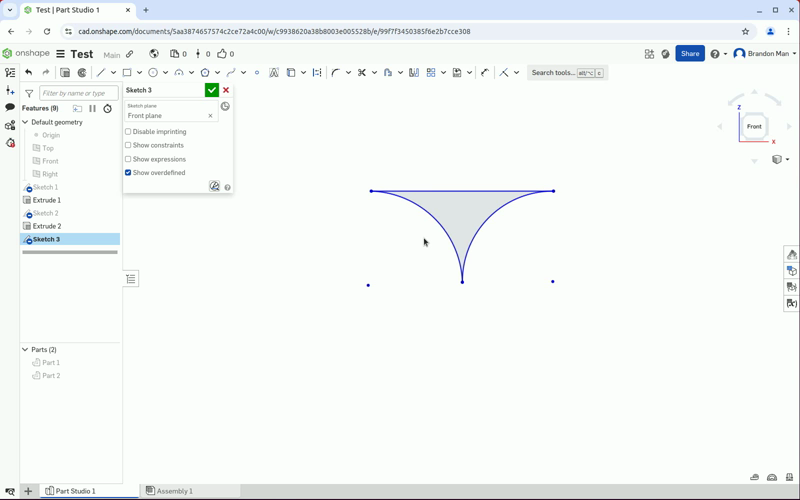
scroll(6)
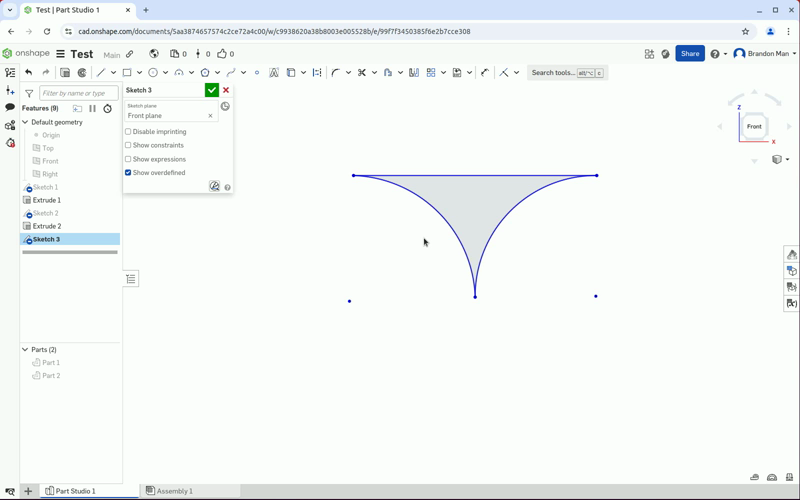
scroll(6)
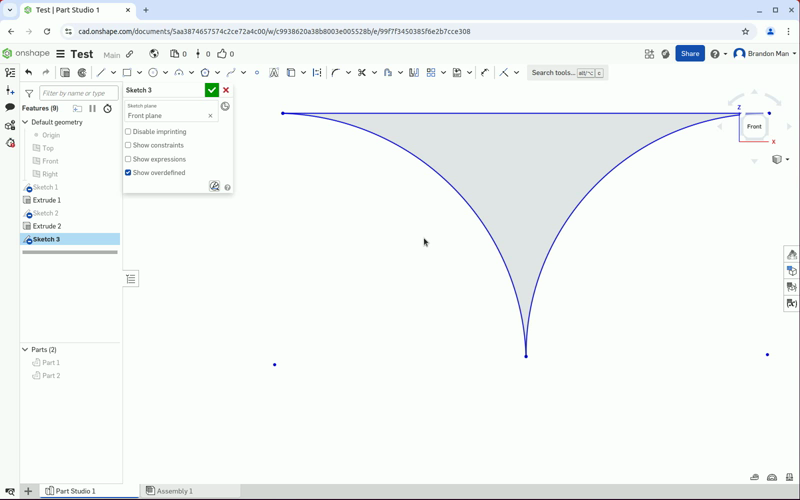
click(424, 237)
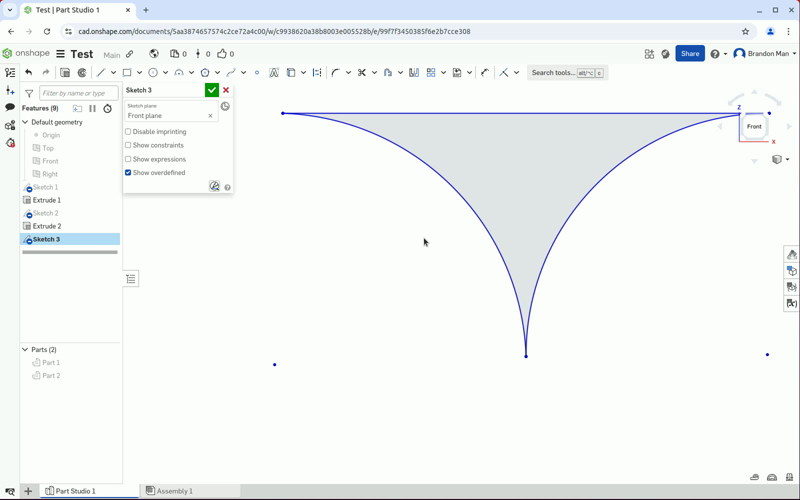
scroll(-6)
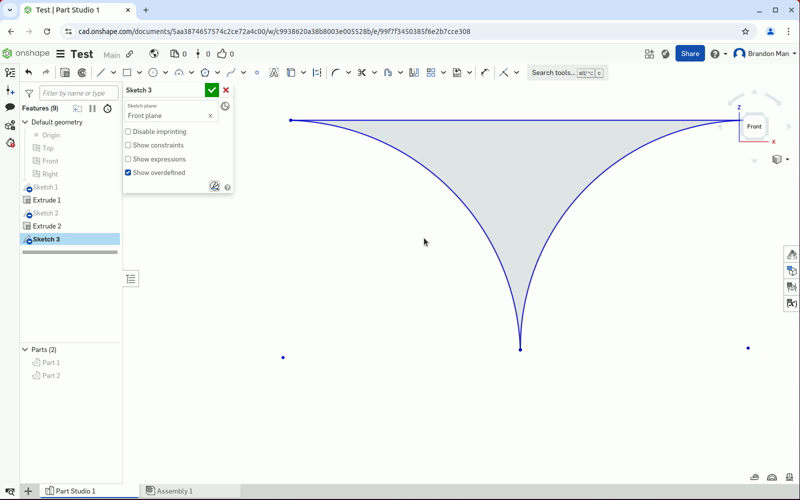
scroll(-6)
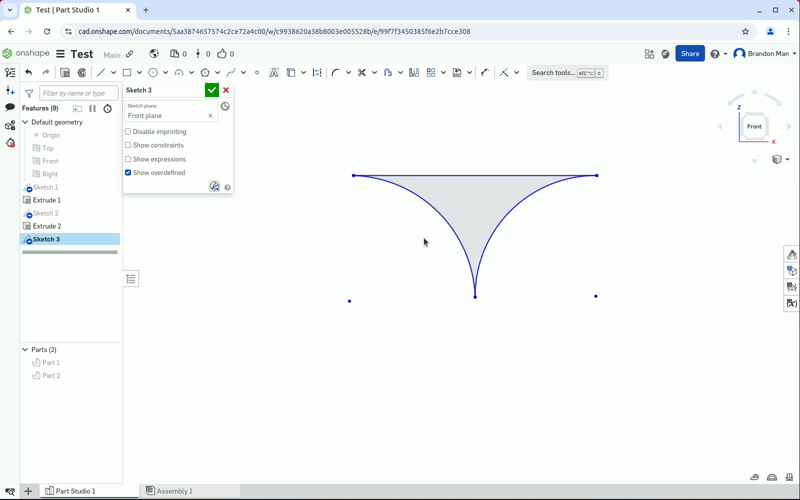
scroll(-6)
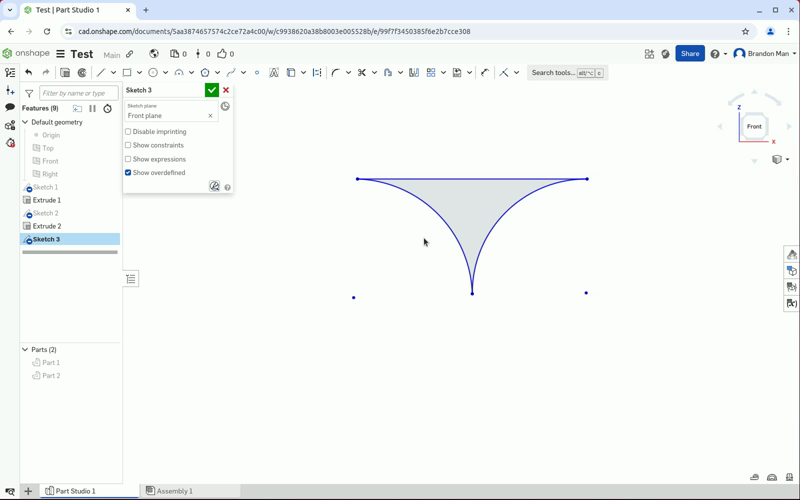
scroll(-6)
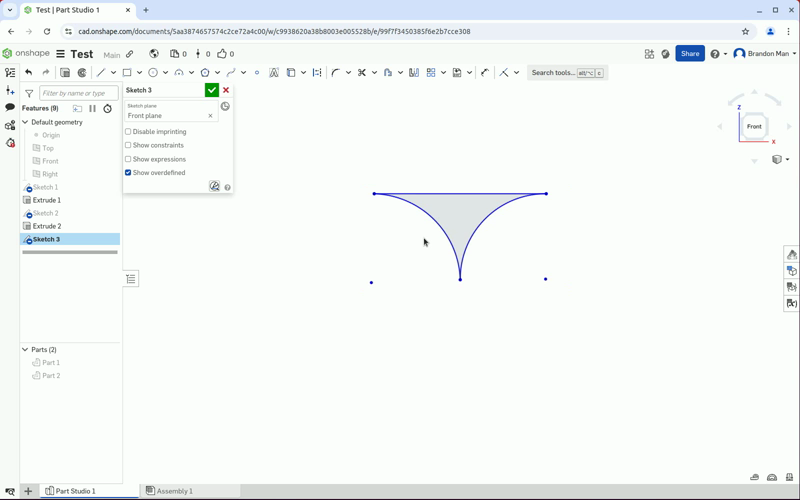
scroll(-6)
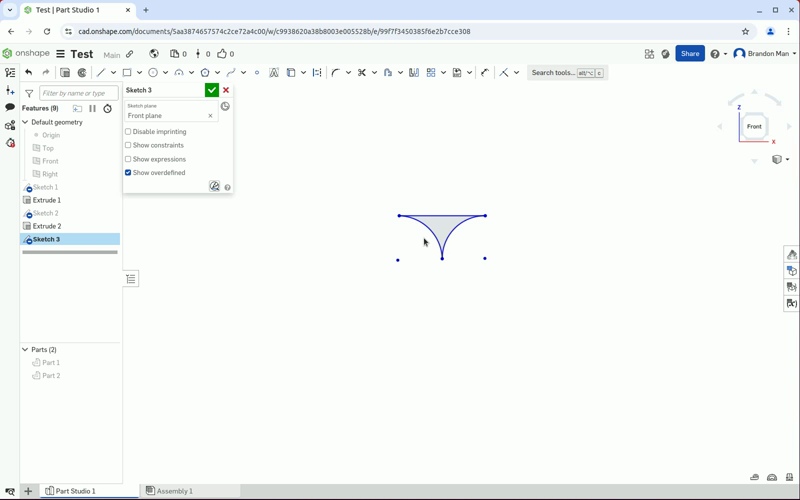
scroll(-6)
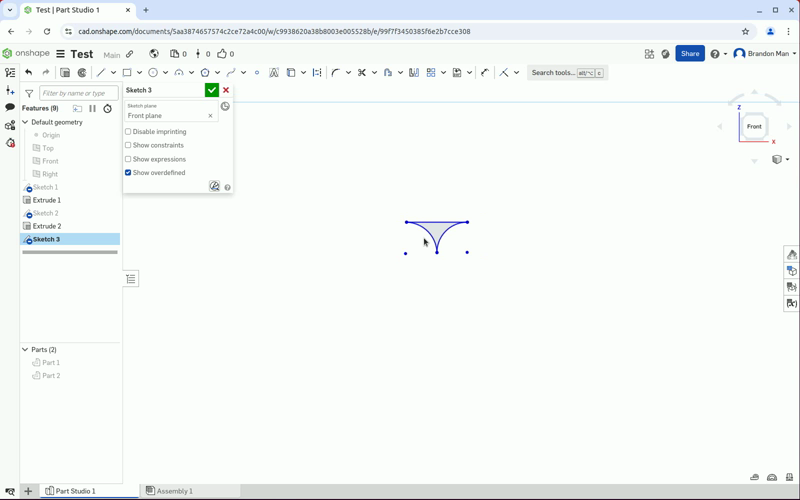
scroll(-6)
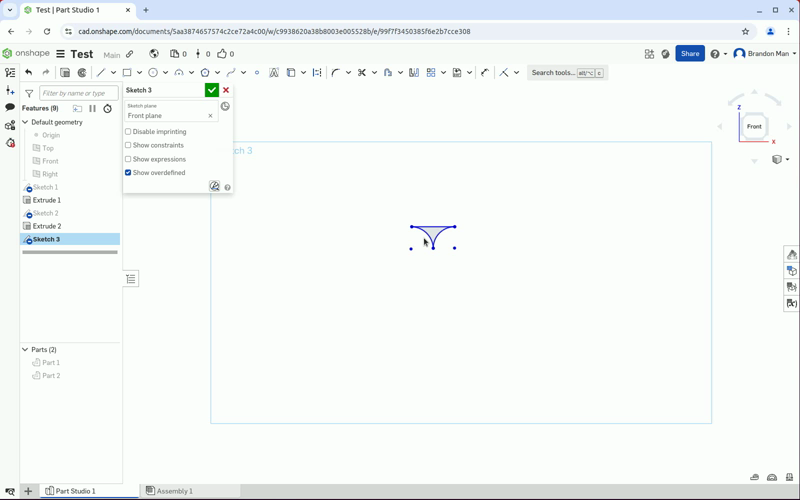
mouse_move(73, 352)
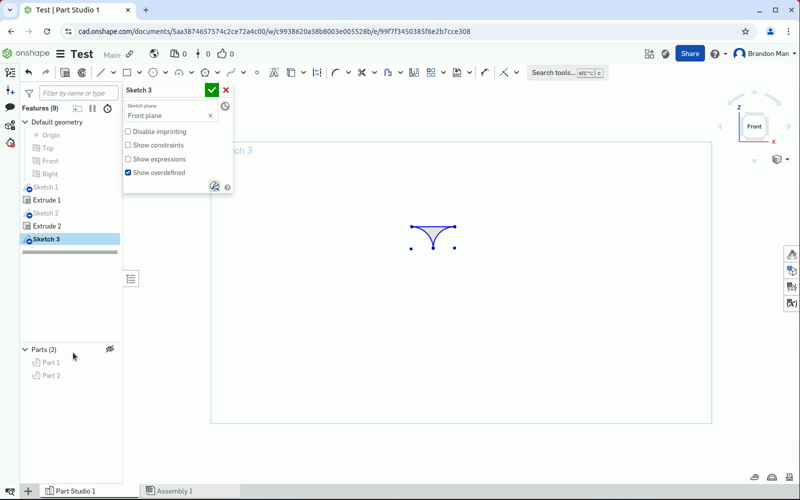
key(shift+y)
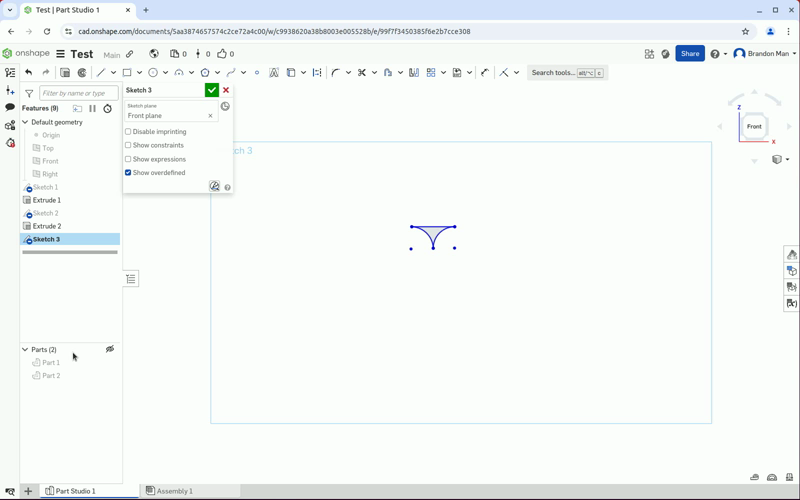
key(shift+e)
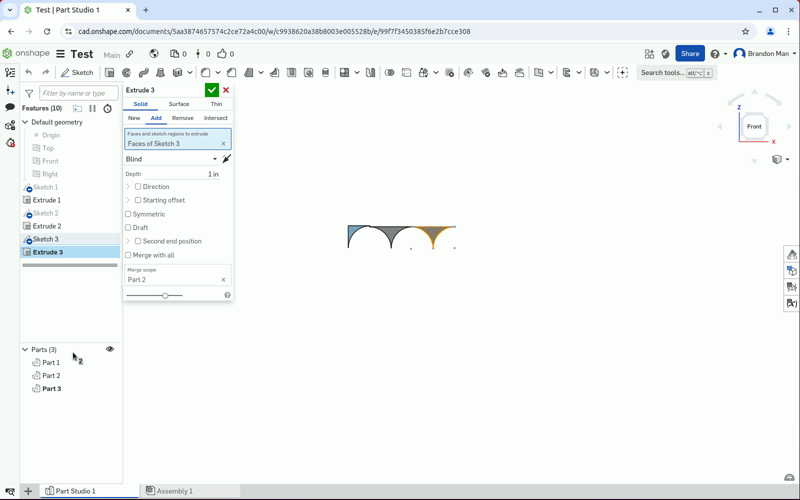
mouse_move(143, 106)
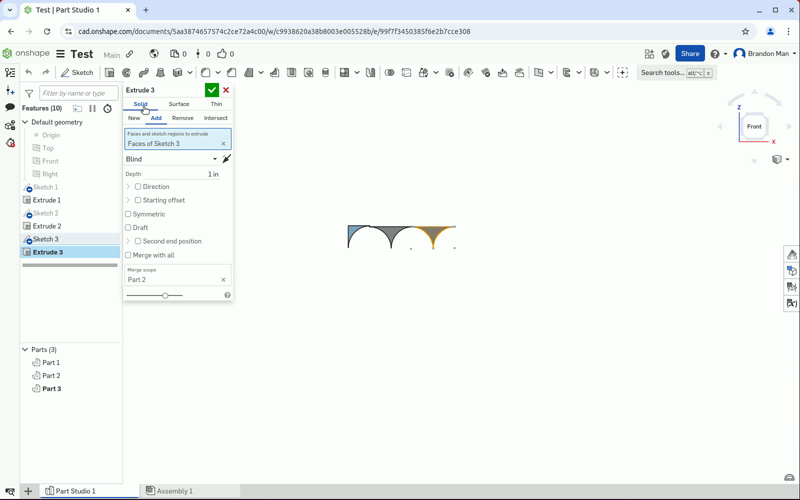
click(143, 106)
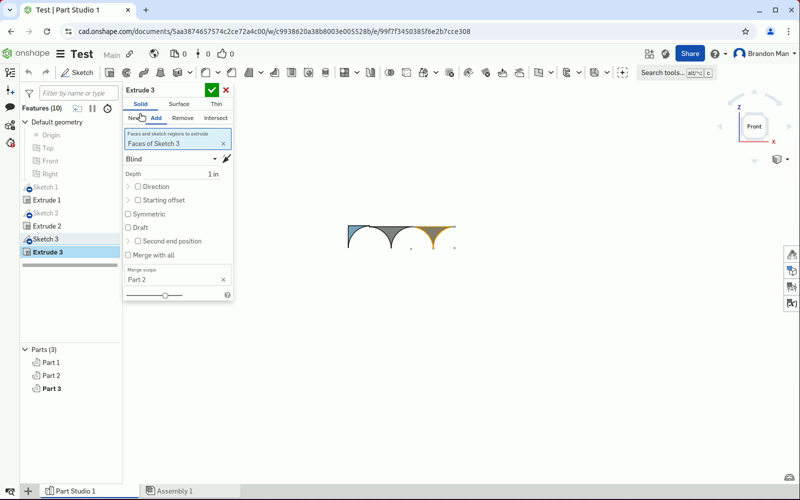
mouse_move(137, 120)
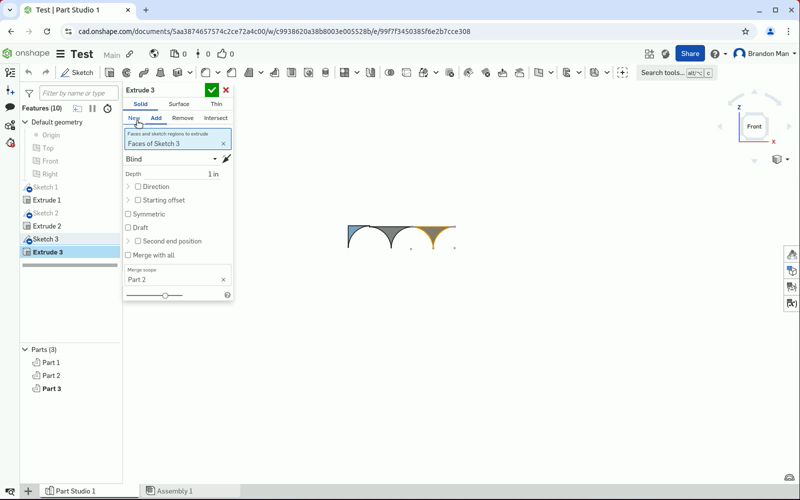
click(137, 120)
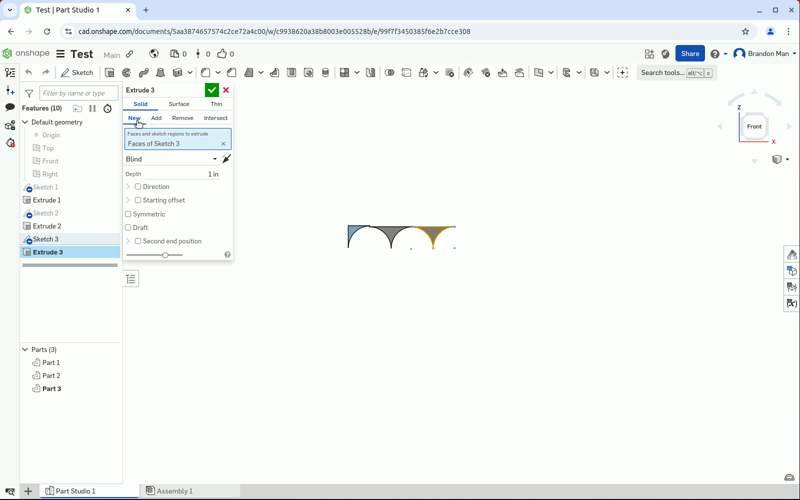
key(tab, 4)
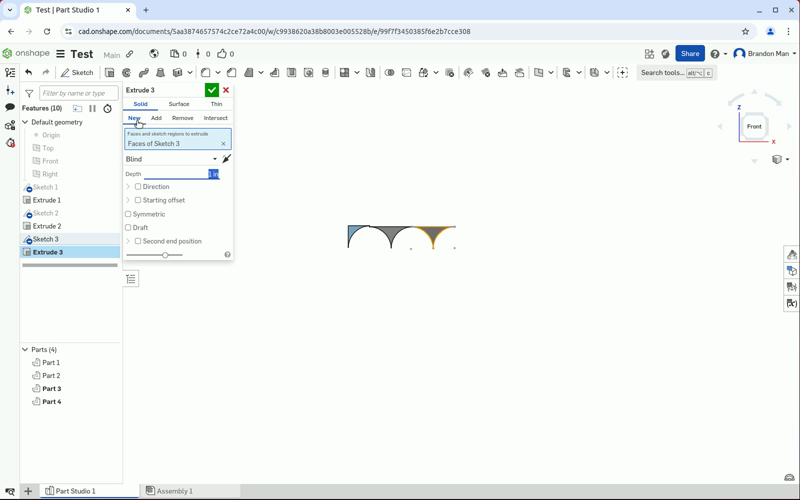
text(0.962)
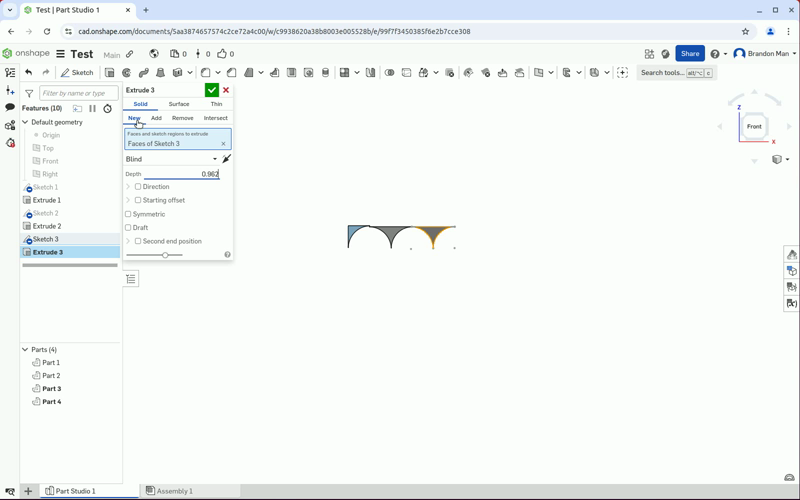
key(tab, 3)
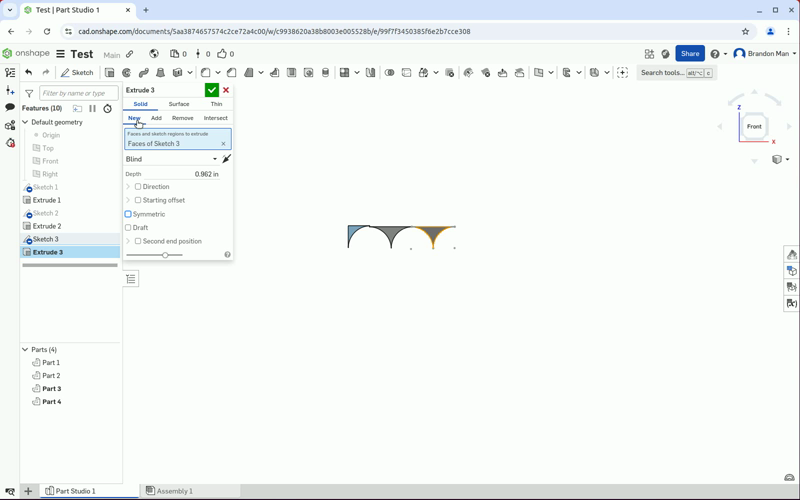
key(space)
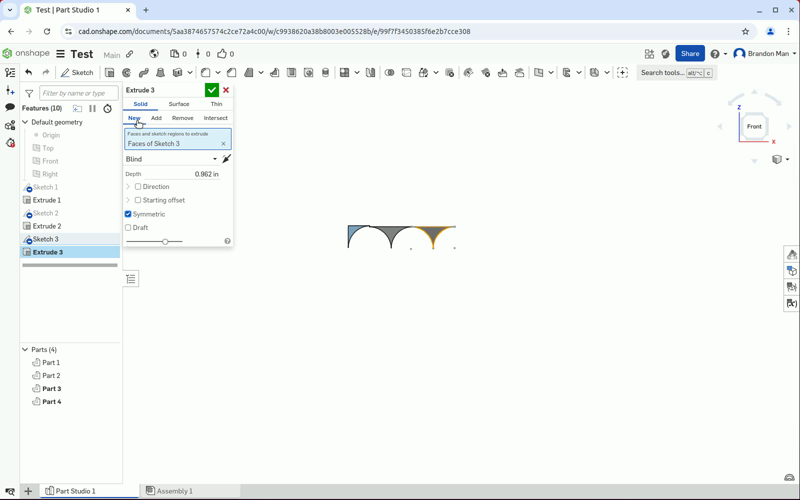
key(enter)
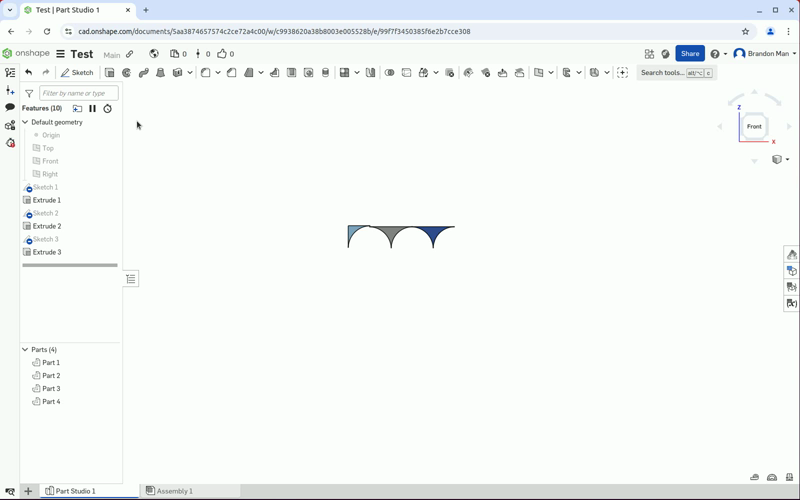
key(shift+h)
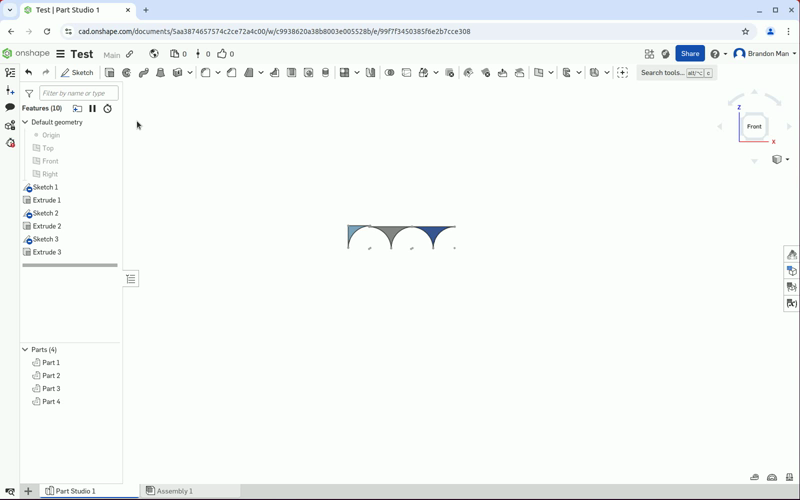
key(shift+h)
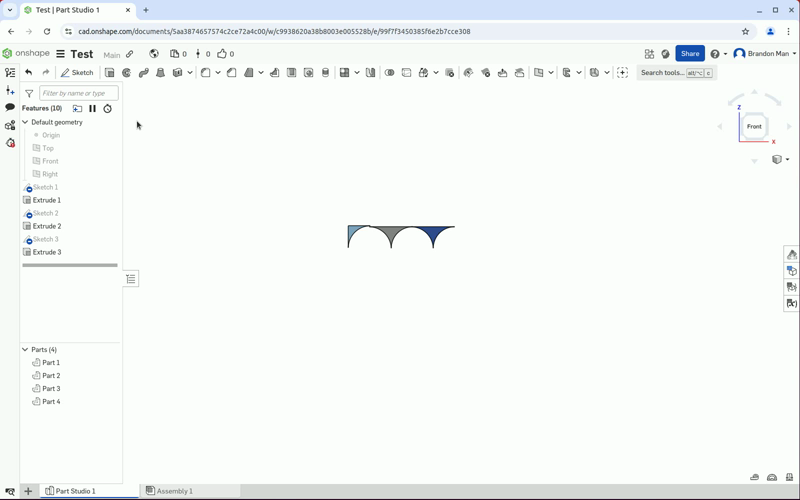
mouse_move(73, 189)
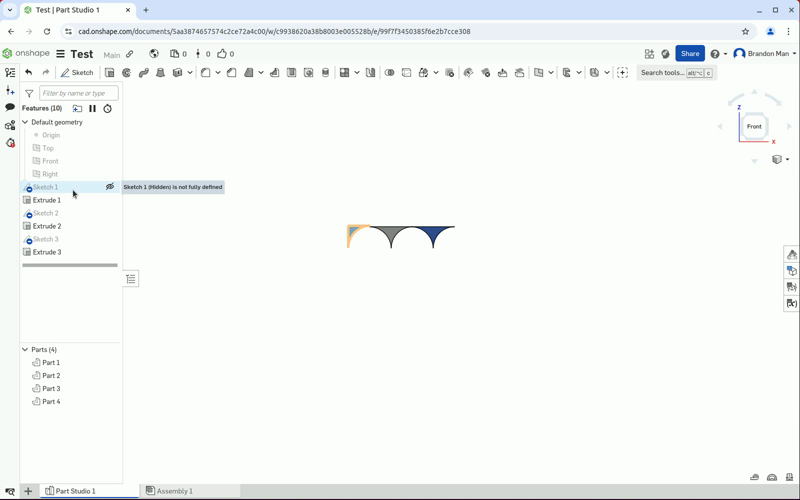
click(73, 189)
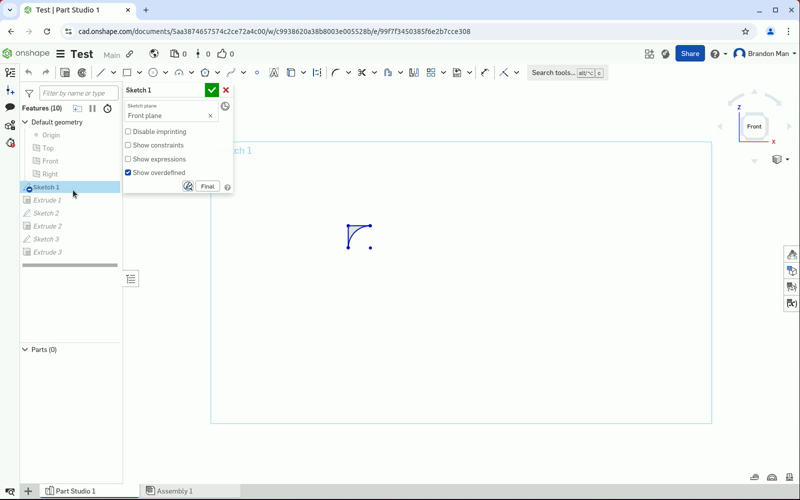
mouse_move(229, 92)
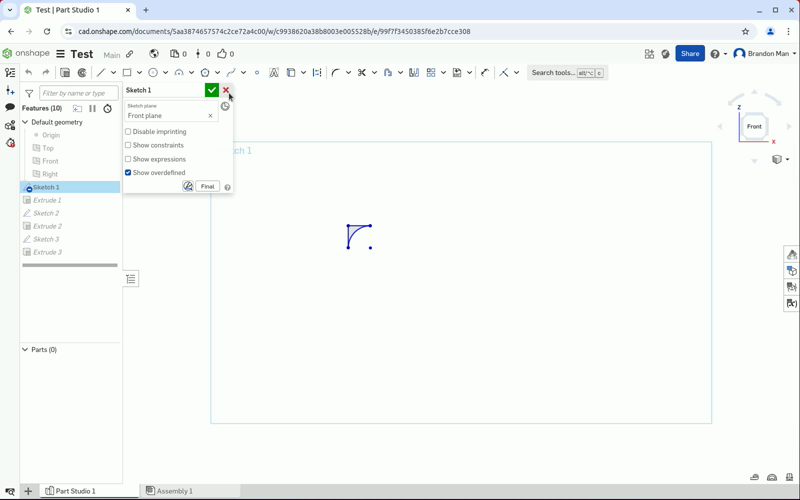
click(229, 92)
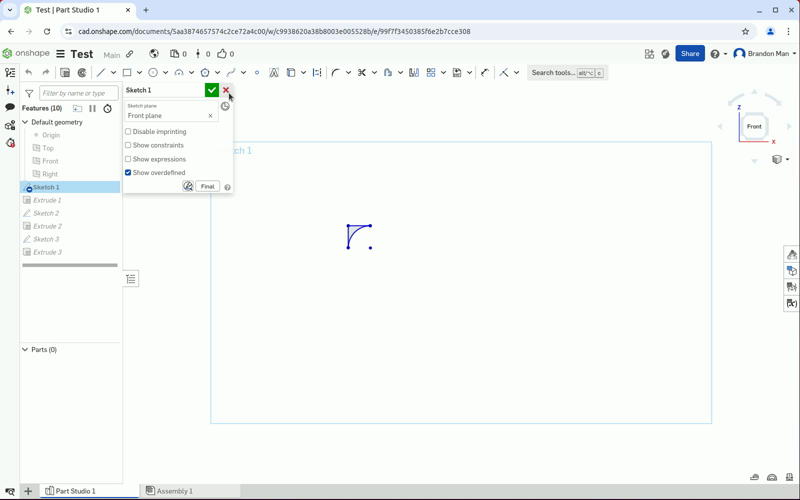
key(shift+s)
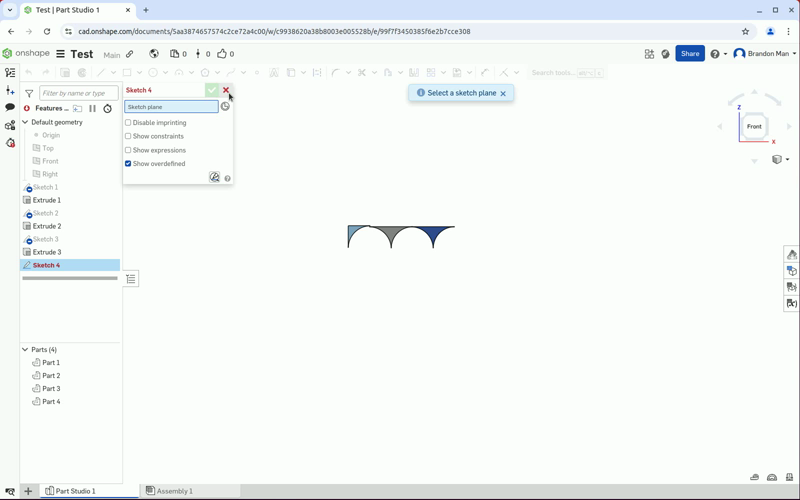
mouse_move(73, 163)
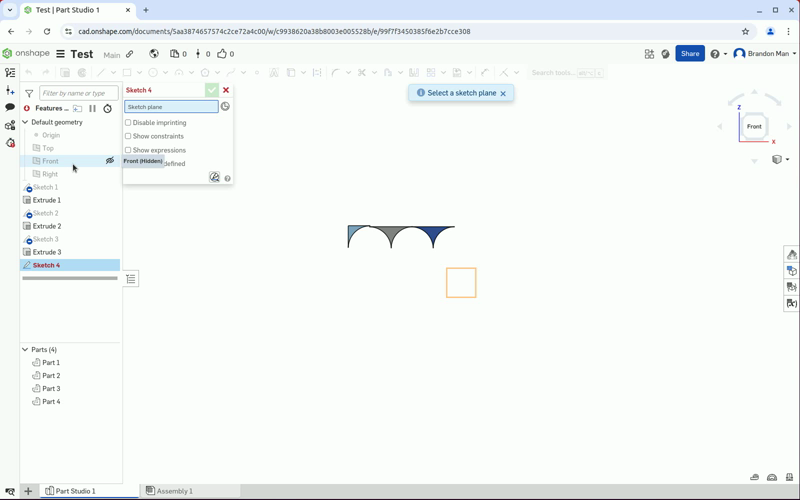
click(73, 163)
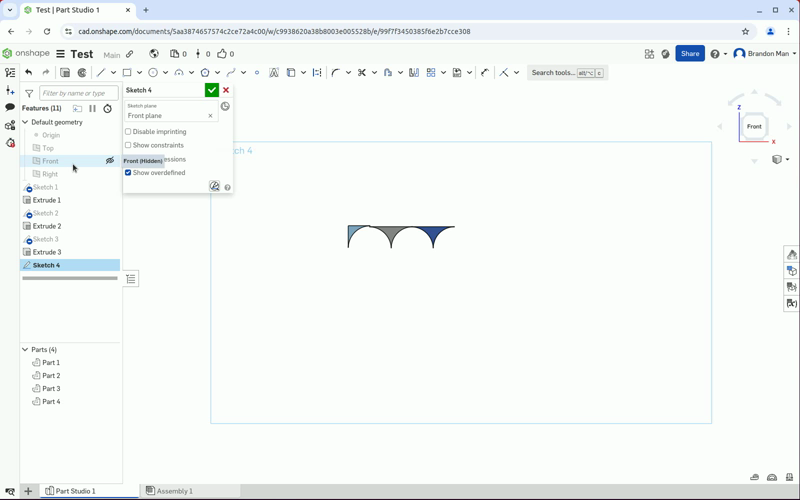
mouse_move(73, 352)
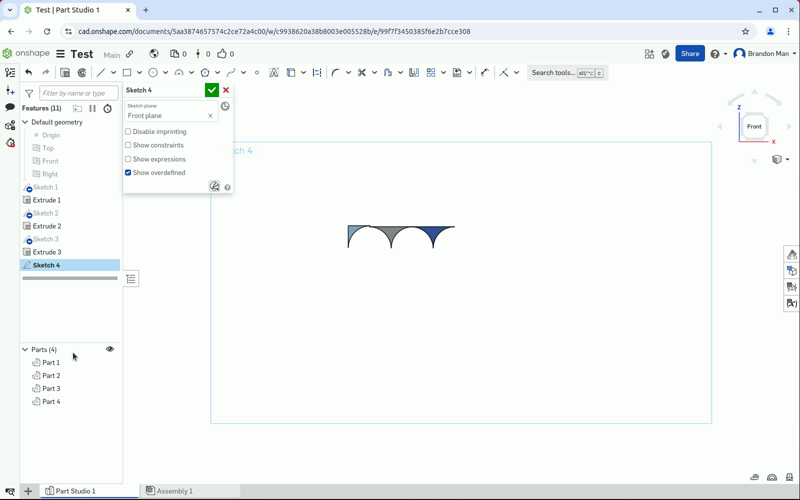
key(y)
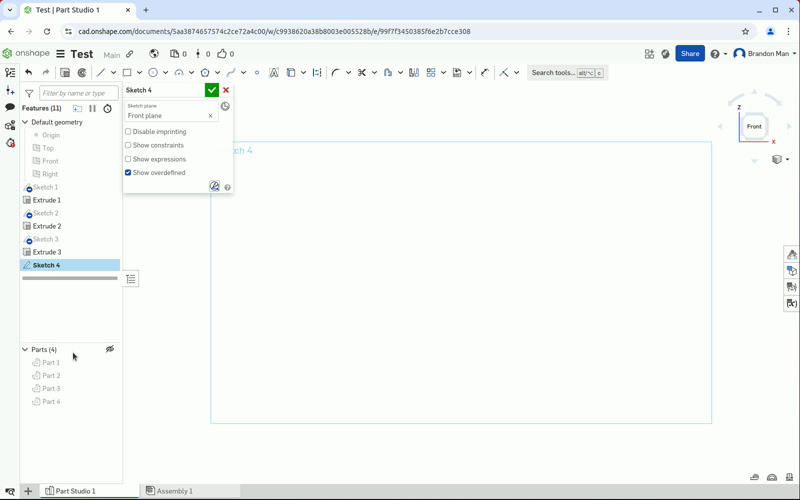
key(a)
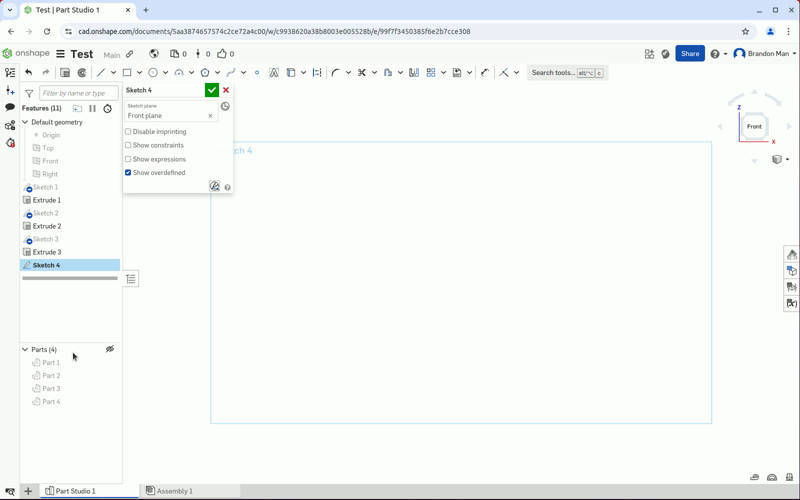
key_down(shift)
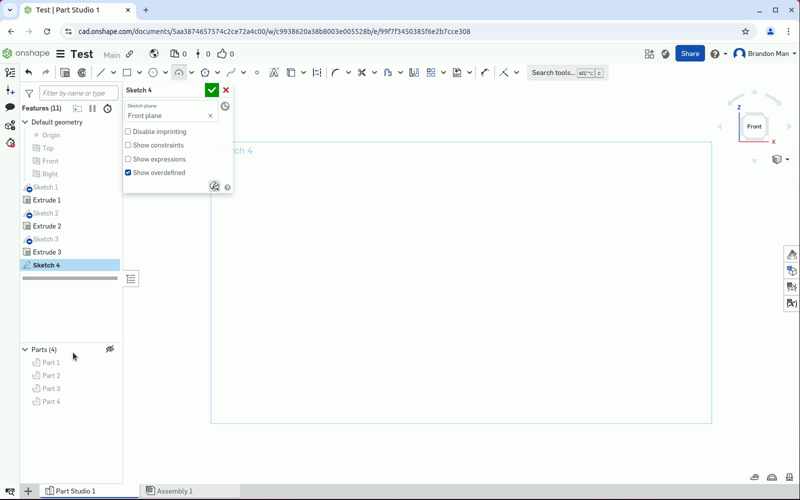
mouse_move(453, 226)
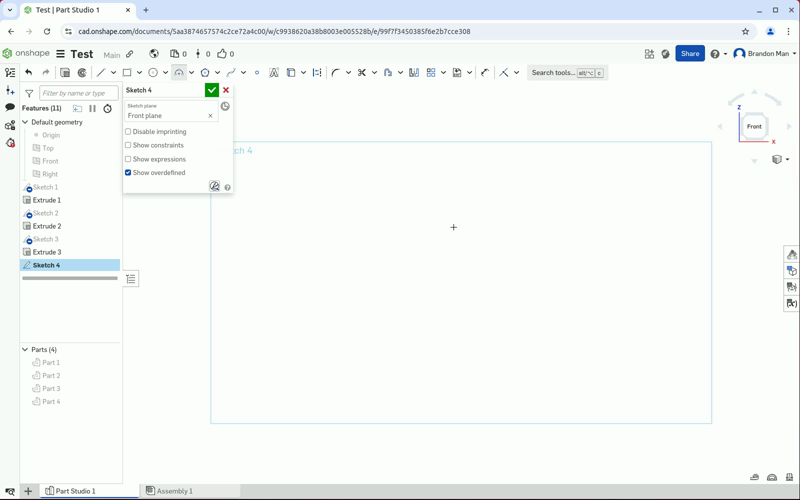
click(453, 226)
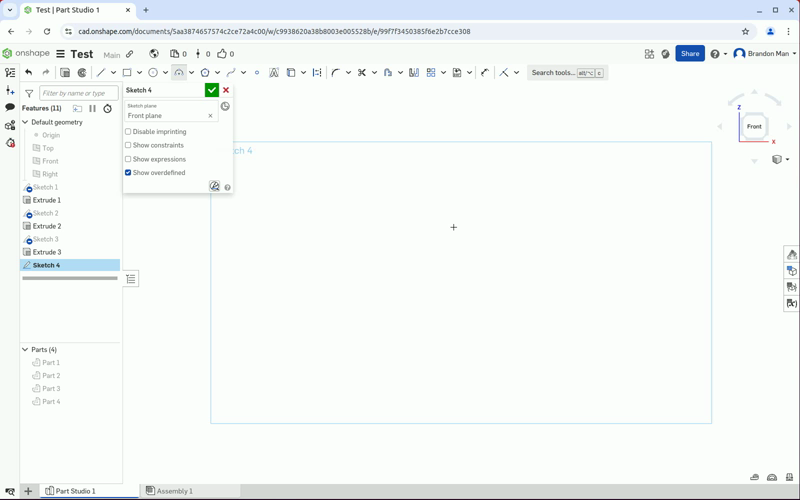
key_up(shift)
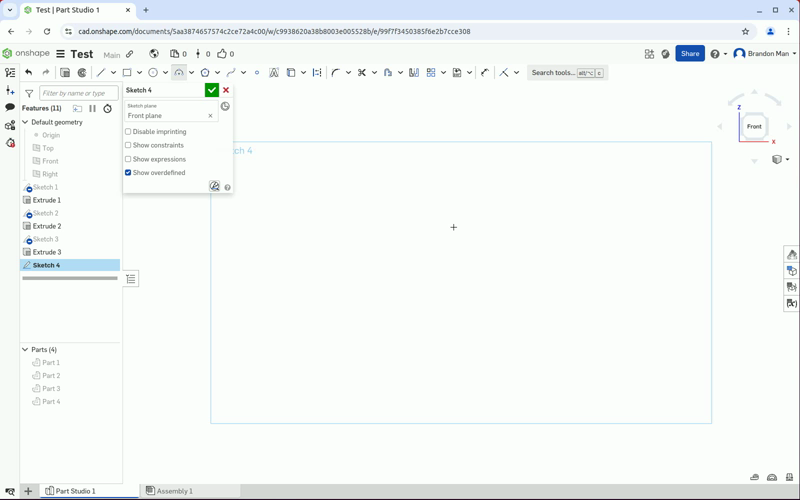
key_down(shift)
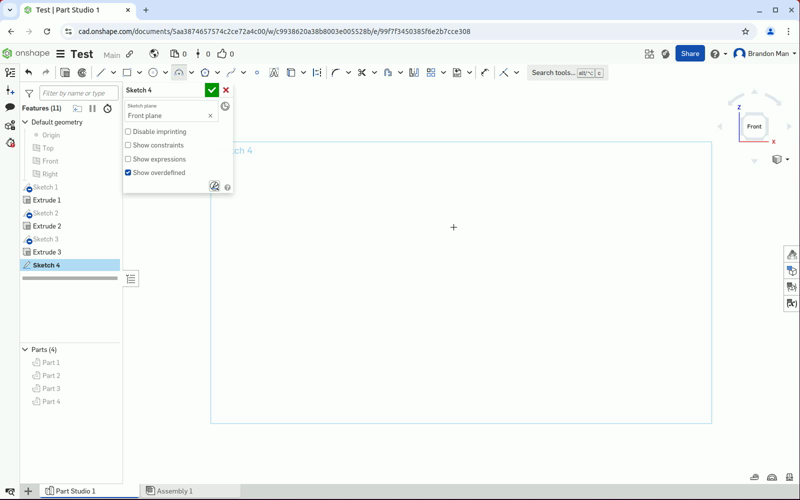
mouse_move(475, 248)
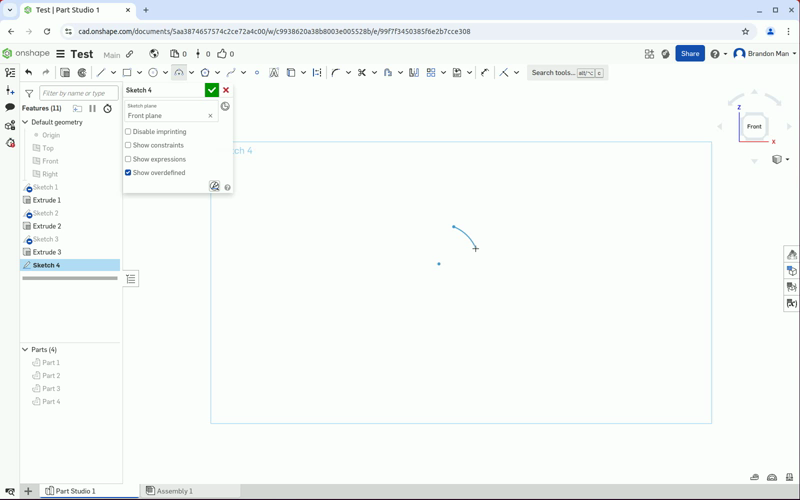
click(475, 248)
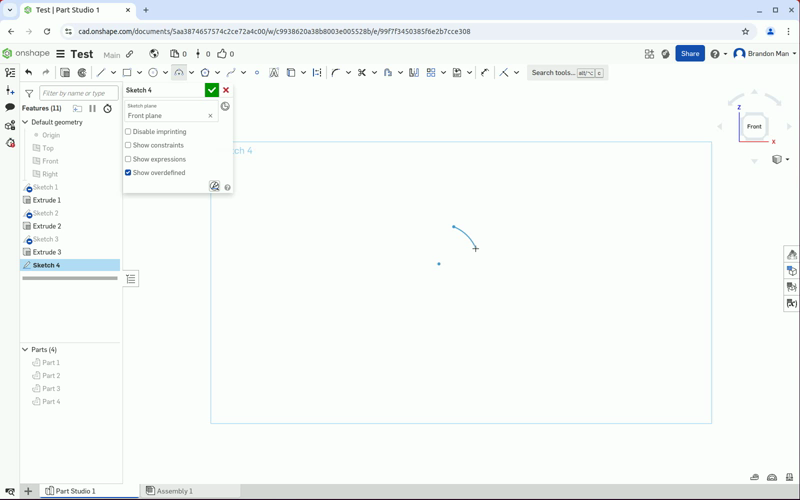
mouse_move(469, 233)
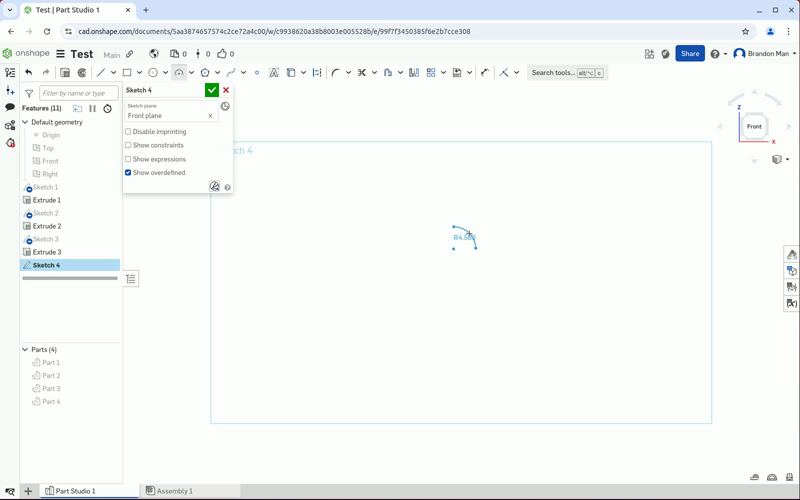
click(469, 233)
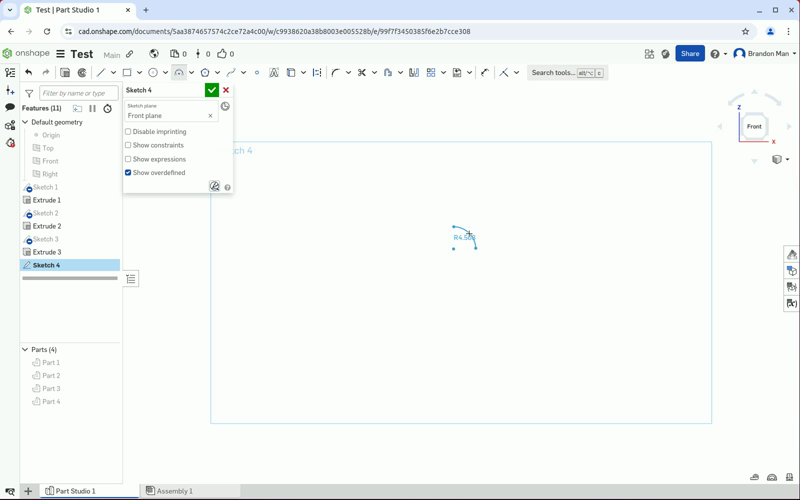
key_up(shift)
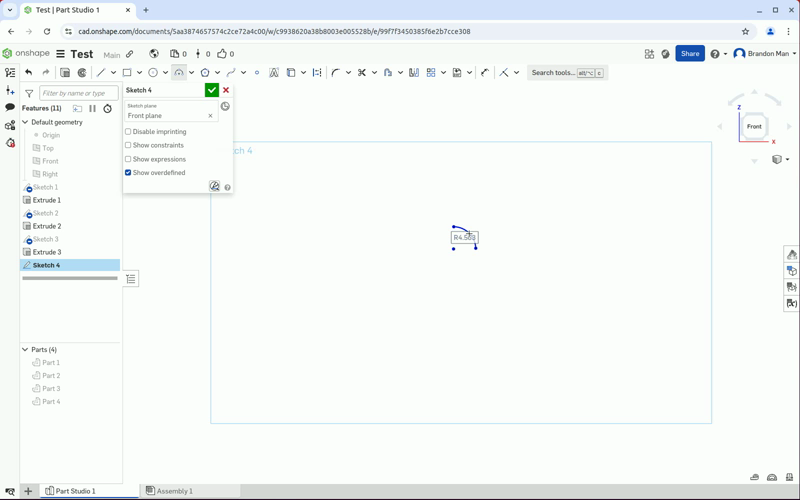
mouse_move(475, 248)
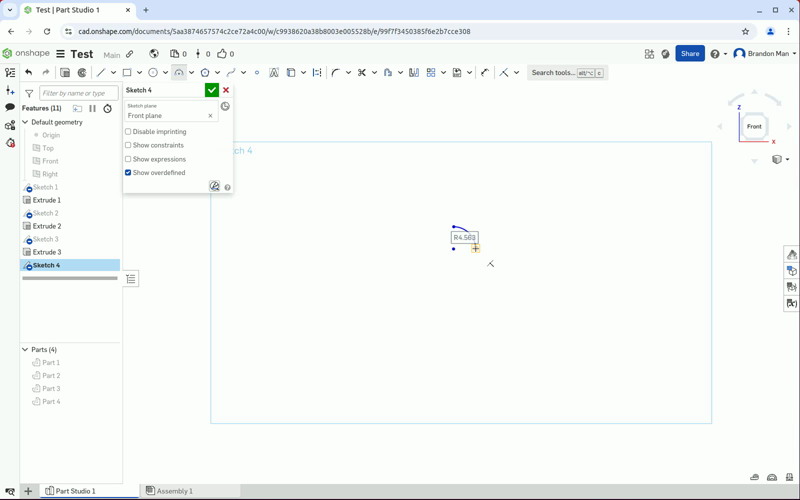
click(475, 248)
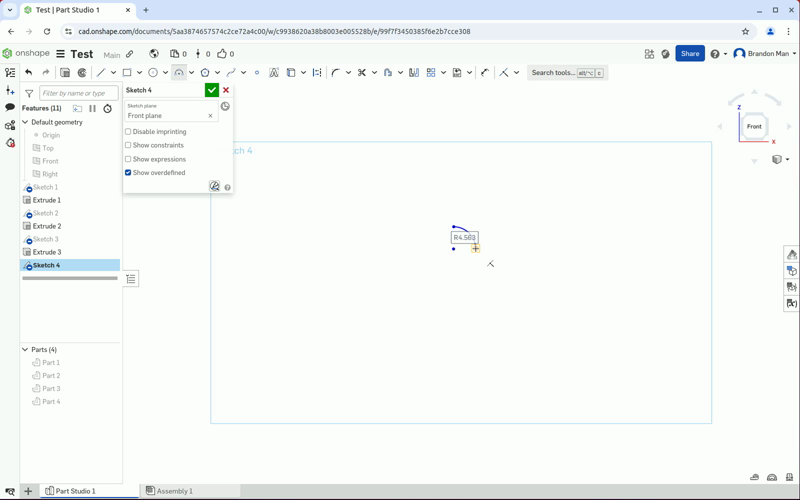
key_down(shift)
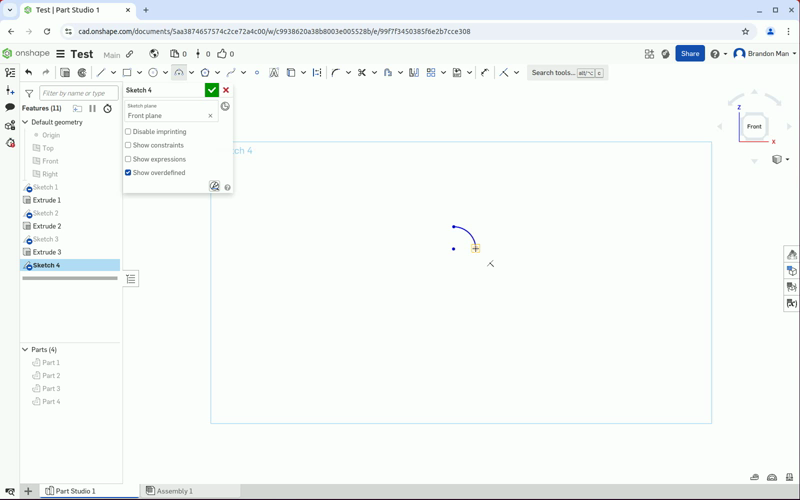
mouse_move(496, 226)
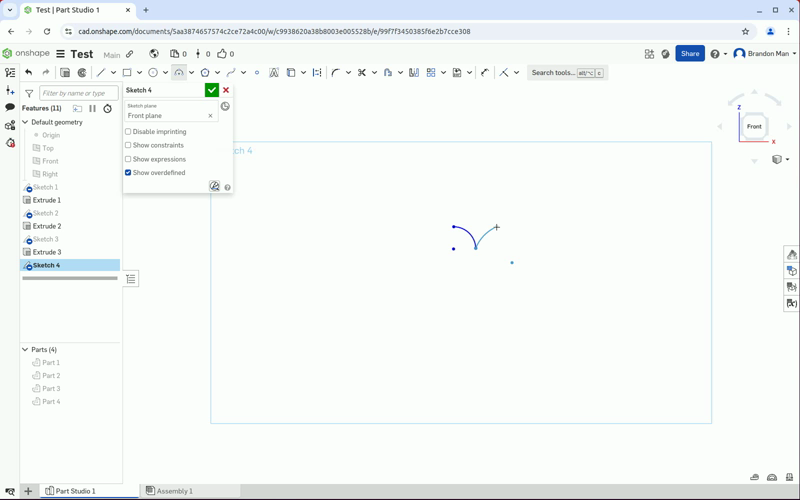
click(496, 226)
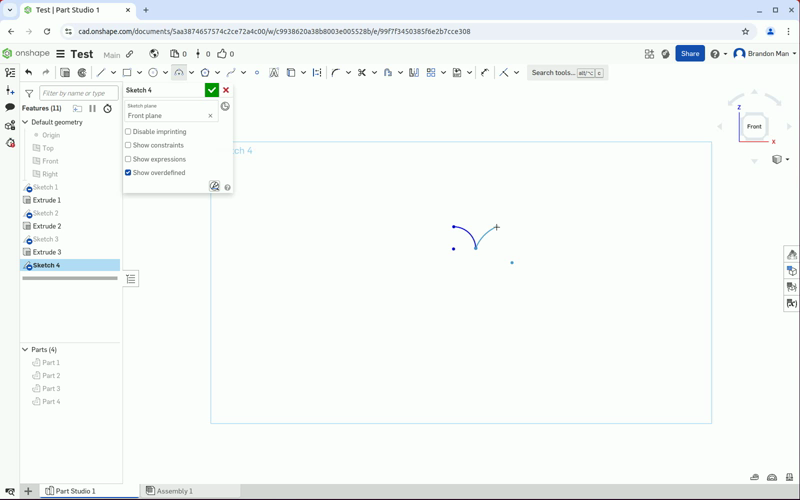
mouse_move(481, 233)
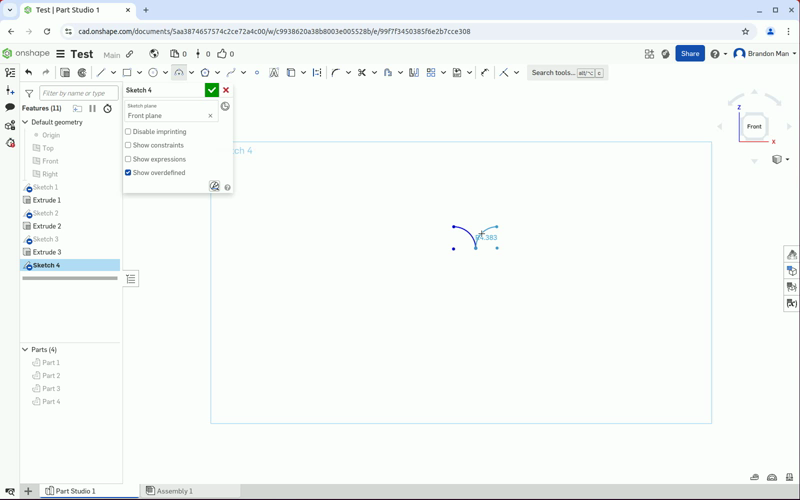
click(481, 233)
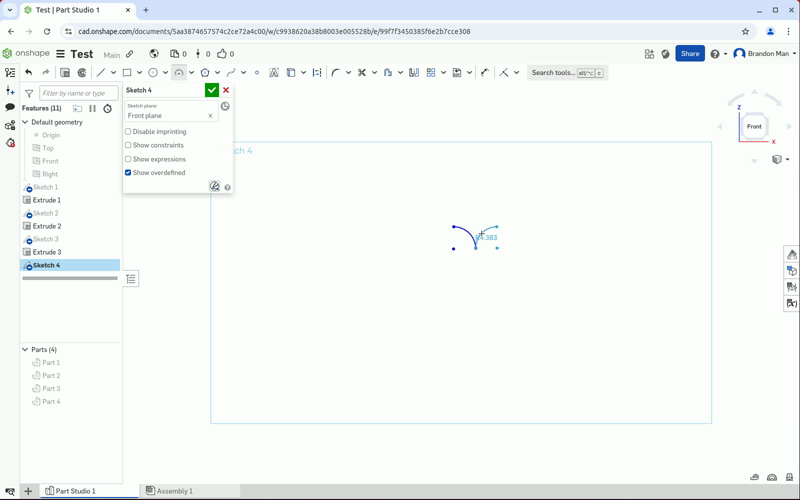
key_up(shift)
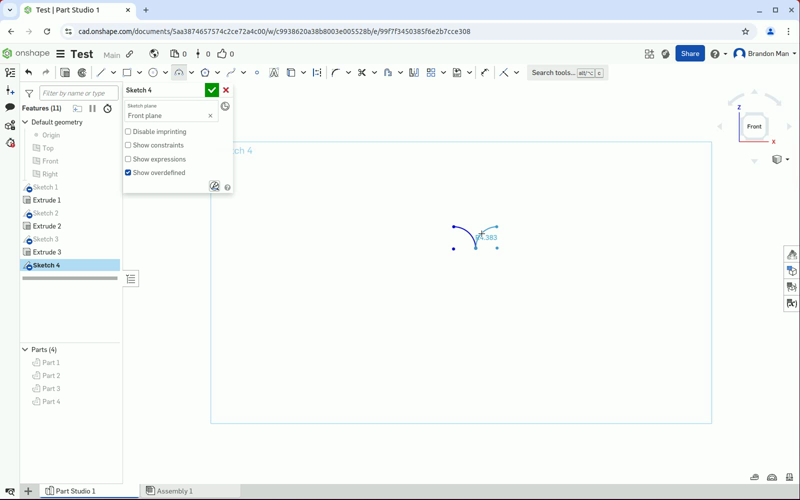
key(esc)
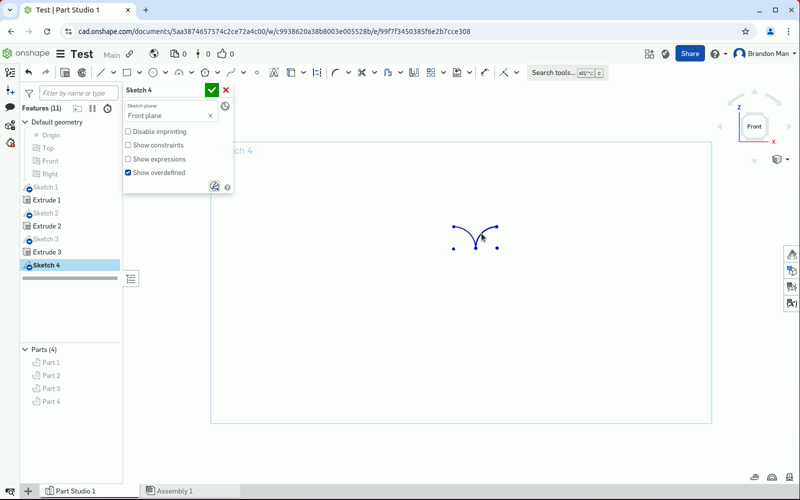
key(l)
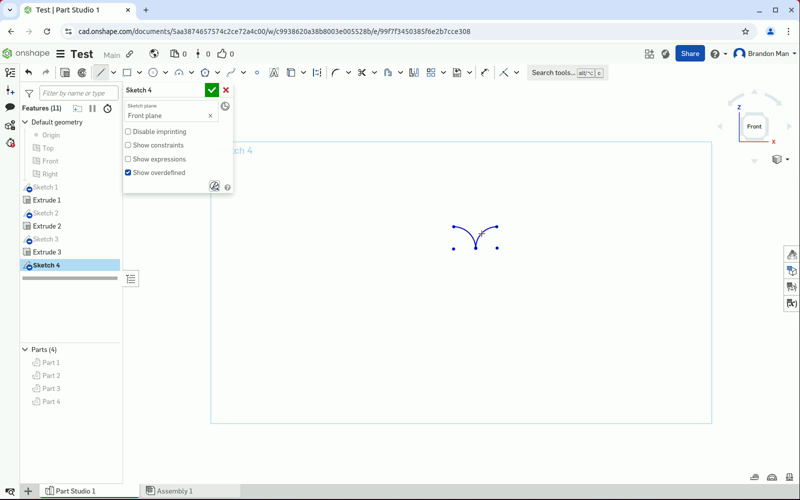
mouse_move(496, 226)
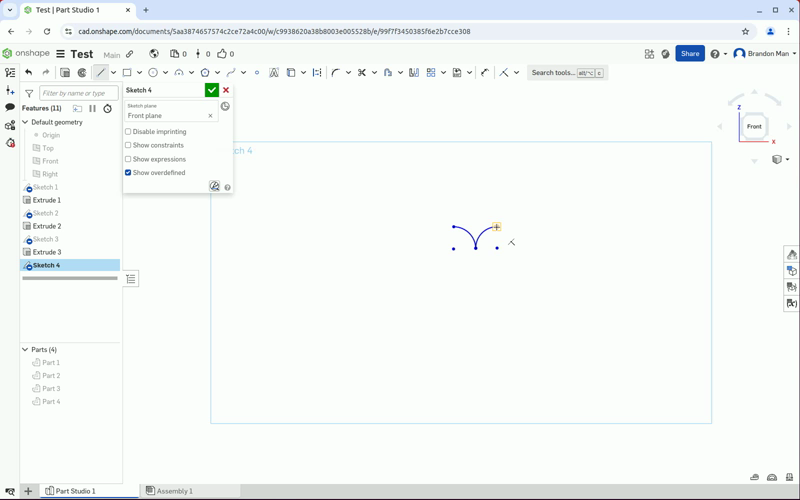
click(496, 226)
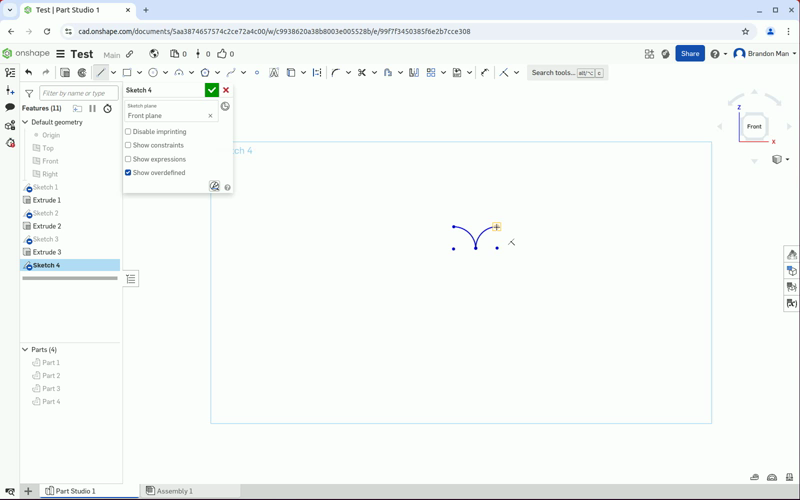
mouse_move(526, 226)
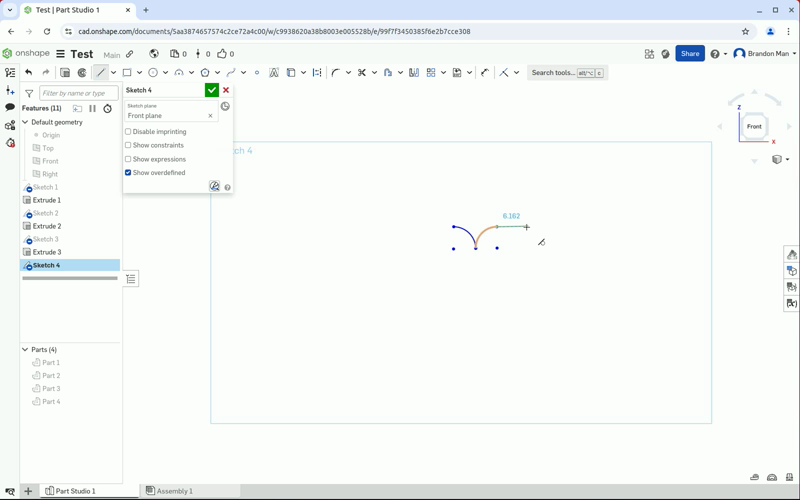
key_down(shift)
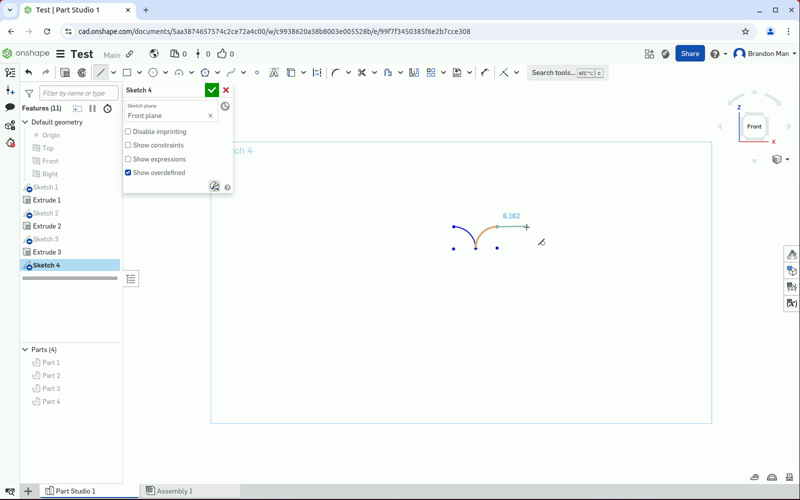
mouse_move(453, 226)
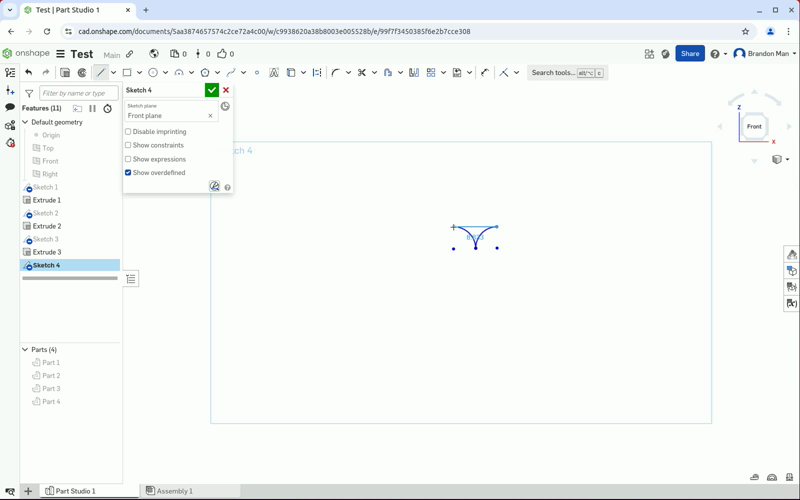
key_up(shift)
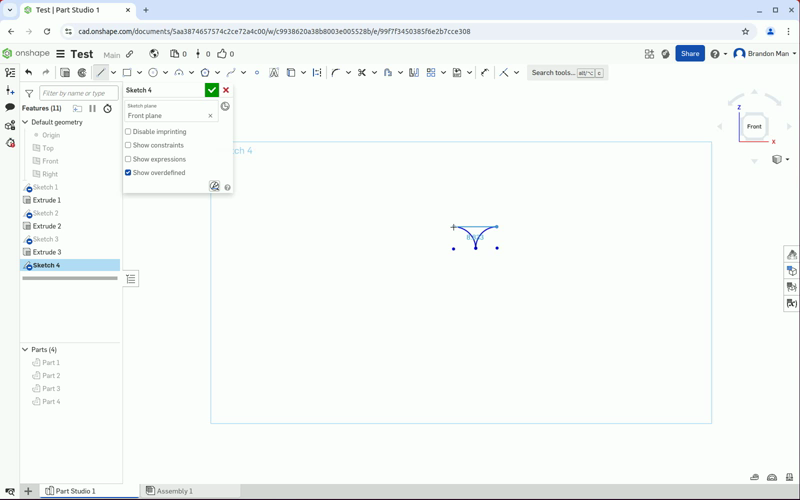
click(453, 226)
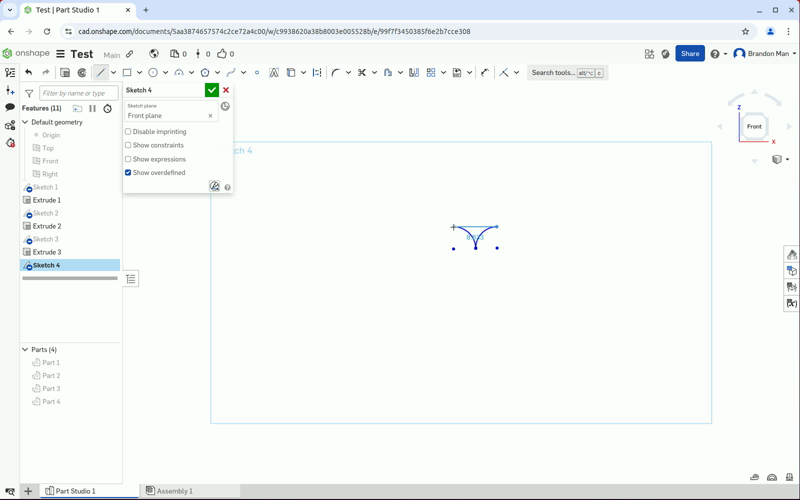
key(esc)
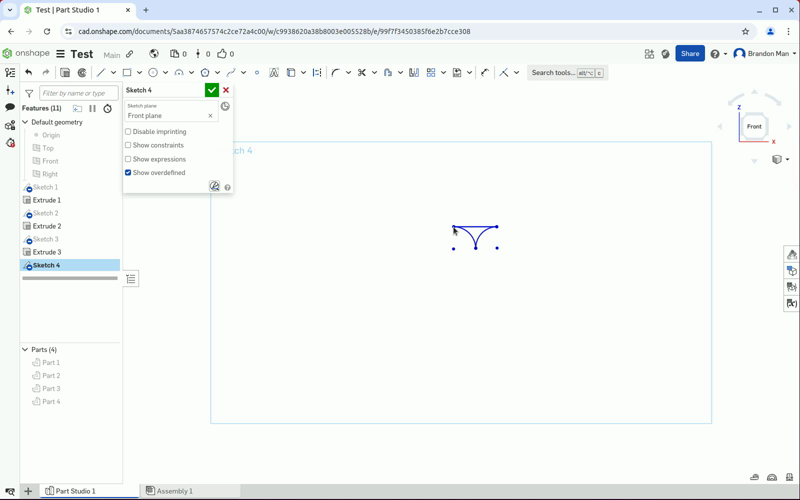
mouse_move(488, 230)
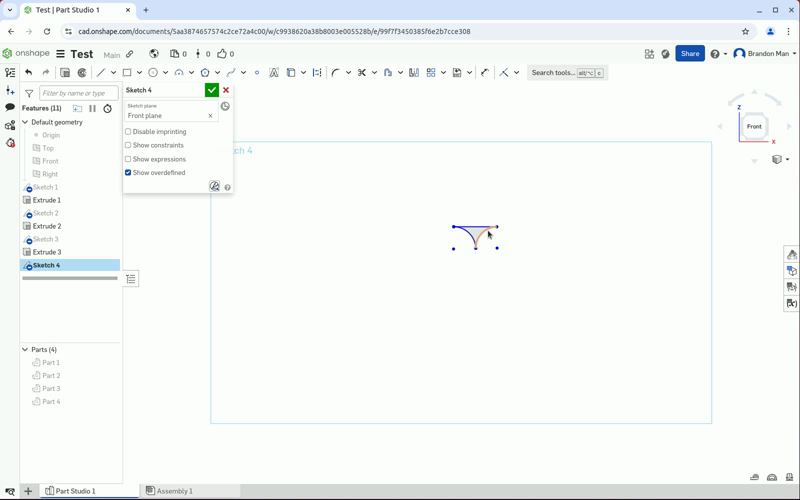
scroll(6)
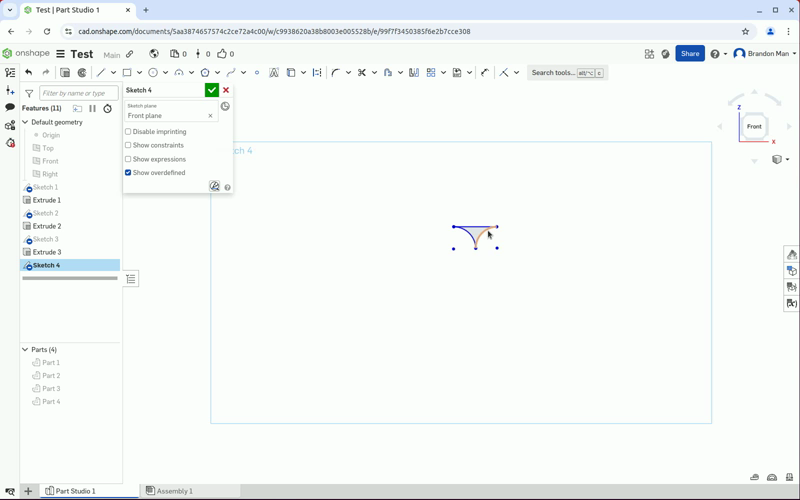
scroll(6)
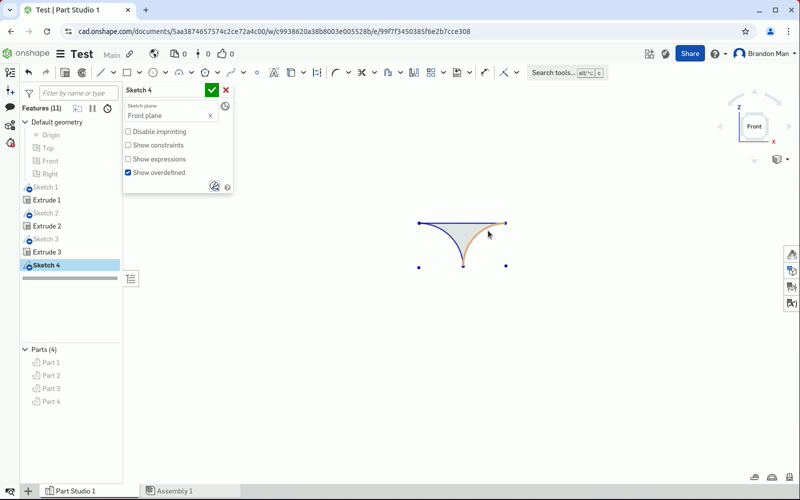
scroll(6)
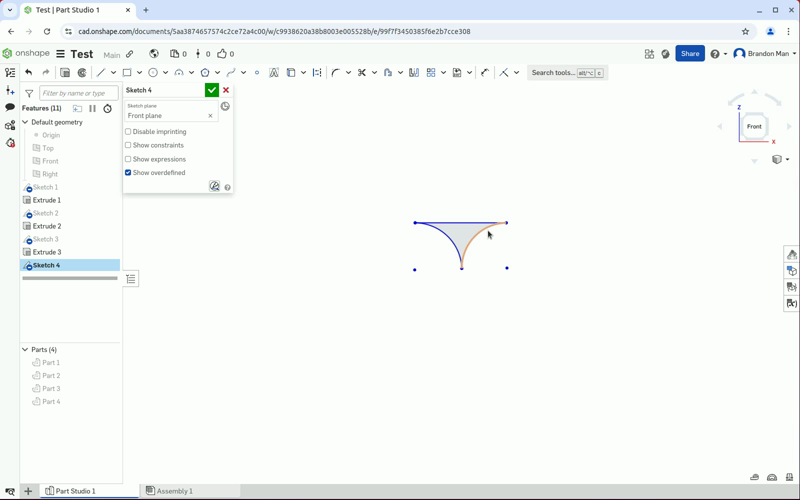
scroll(6)
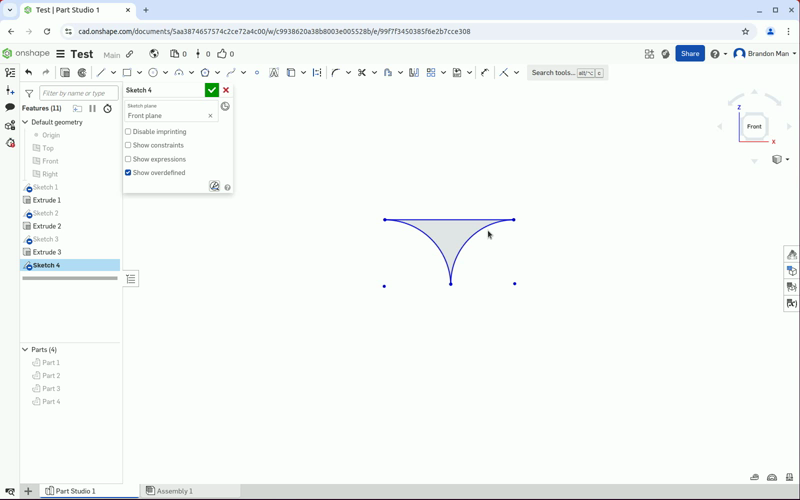
scroll(6)
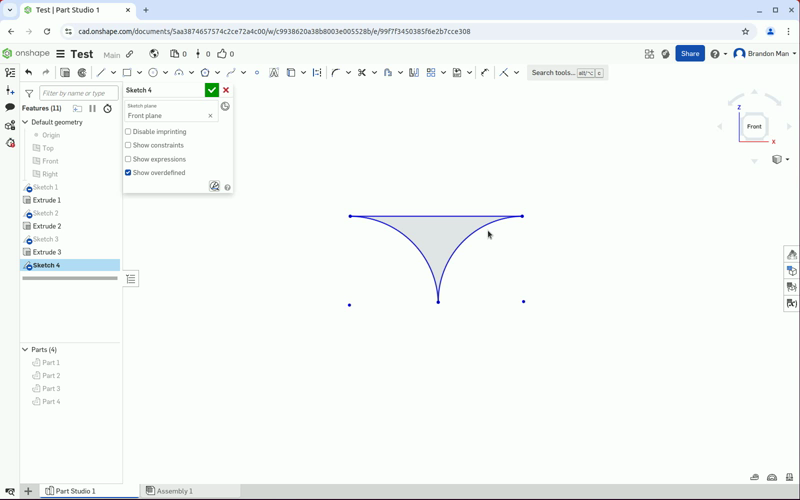
scroll(6)
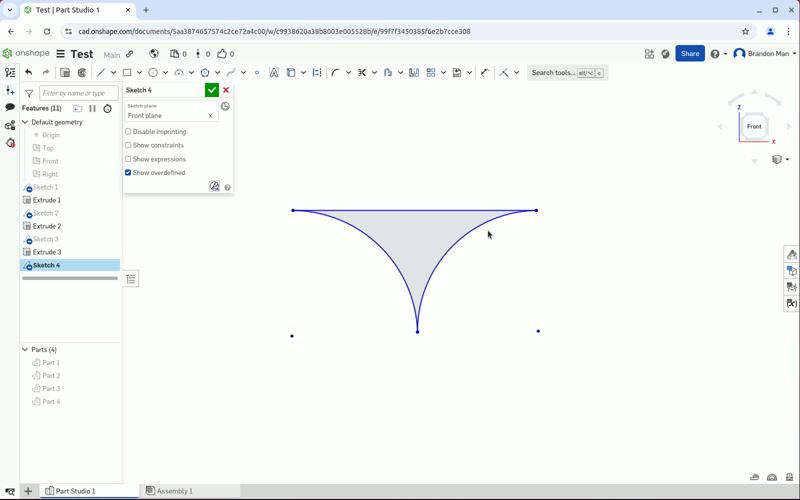
scroll(6)
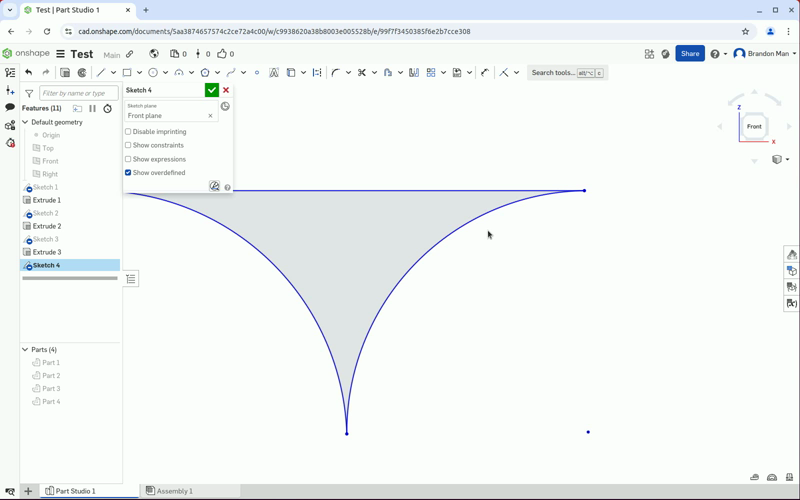
click(488, 230)
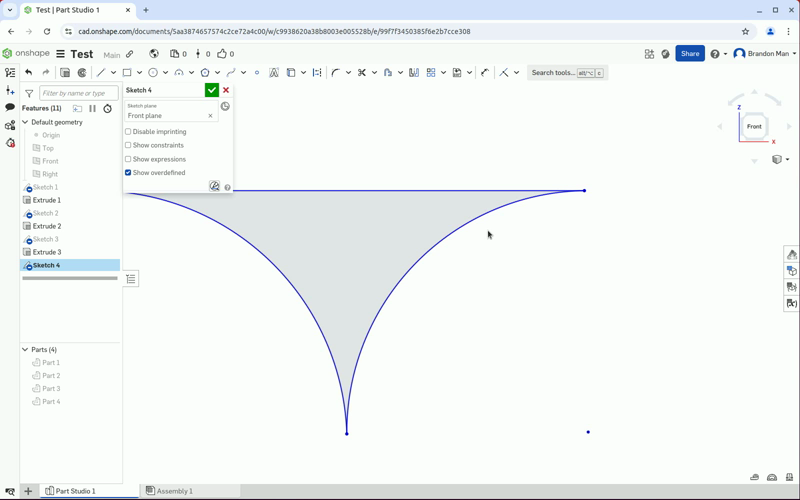
scroll(-6)
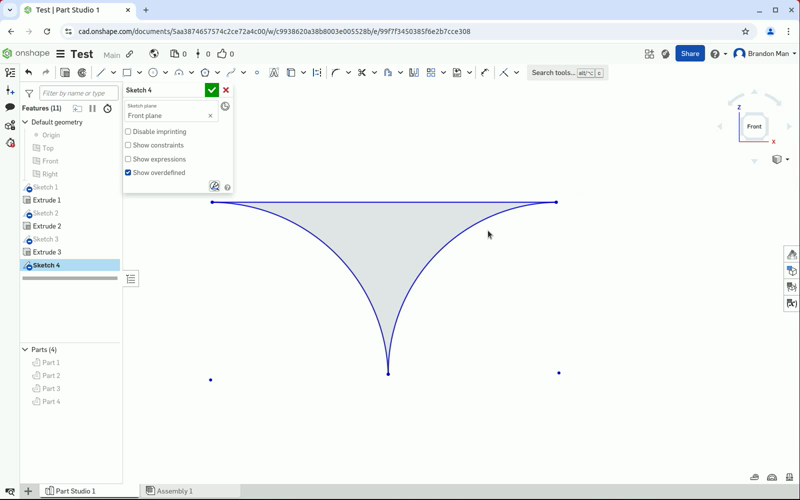
scroll(-6)
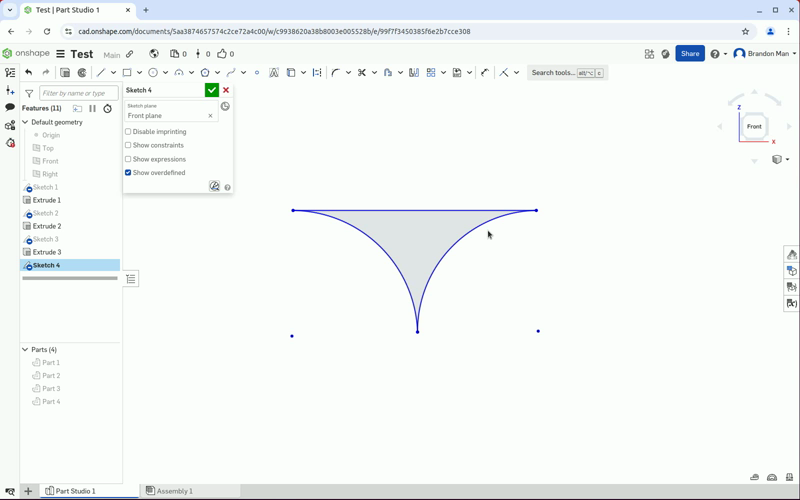
scroll(-6)
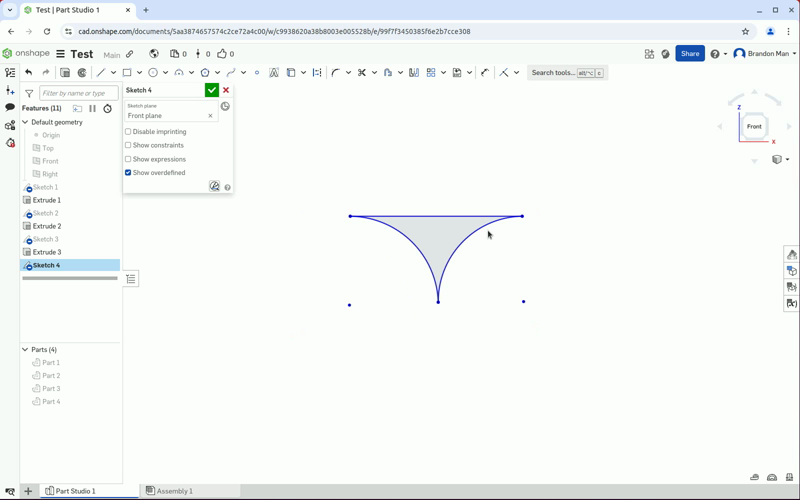
scroll(-6)
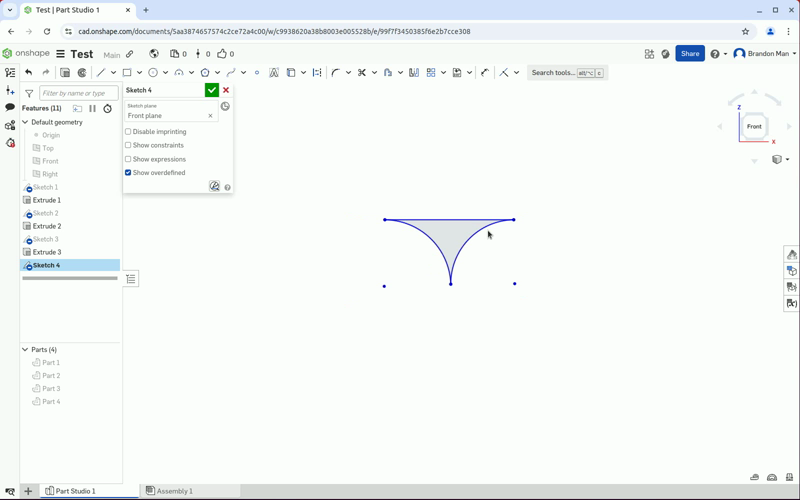
scroll(-6)
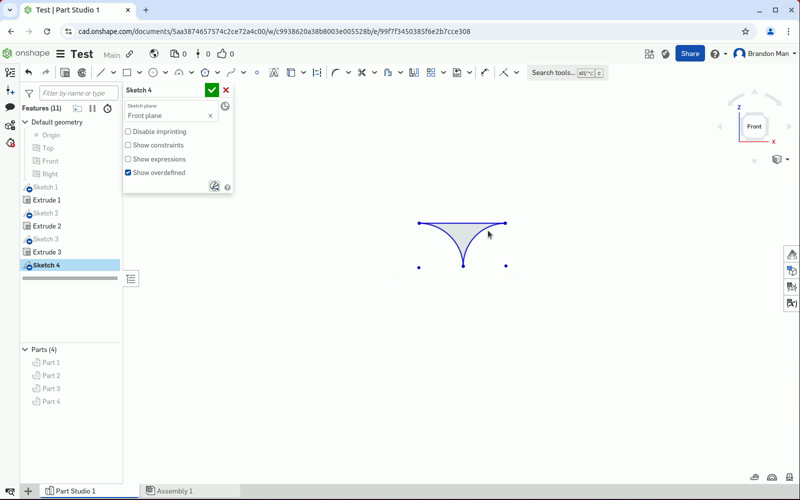
scroll(-6)
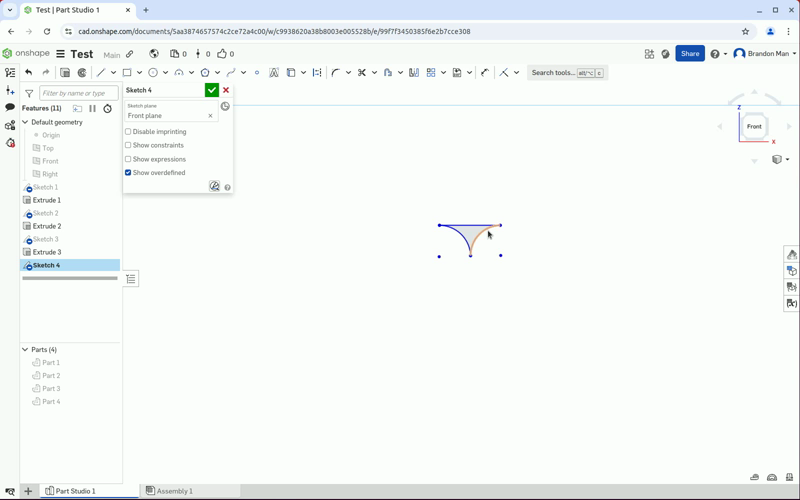
scroll(-6)
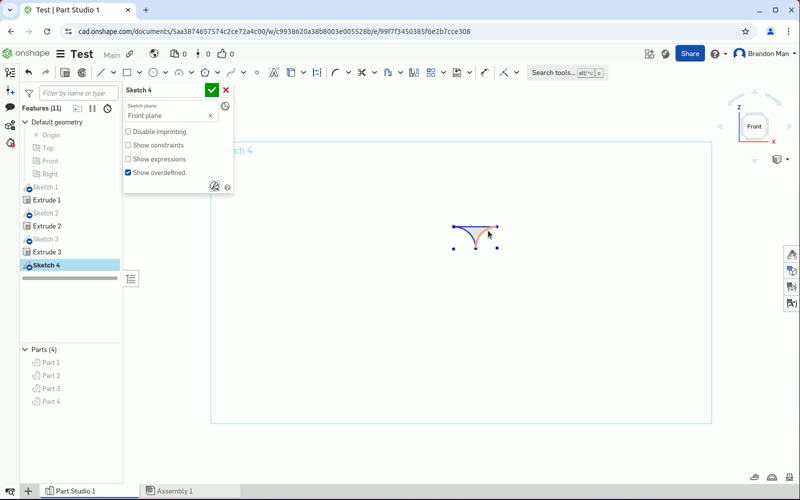
mouse_move(73, 352)
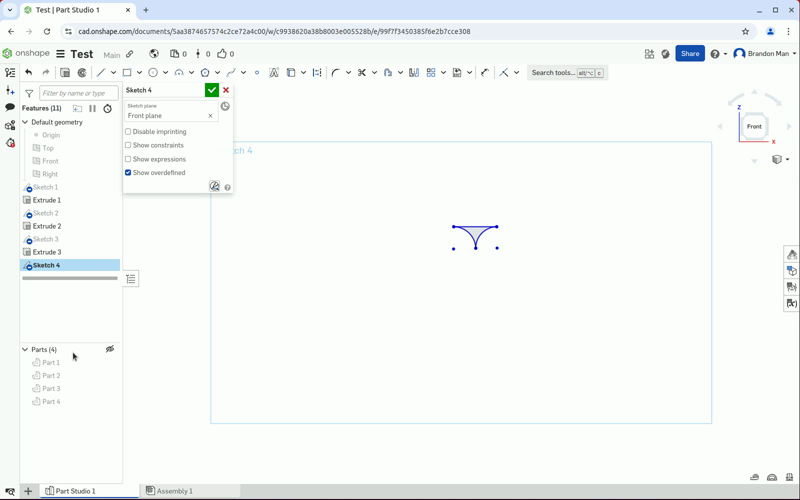
key(shift+y)
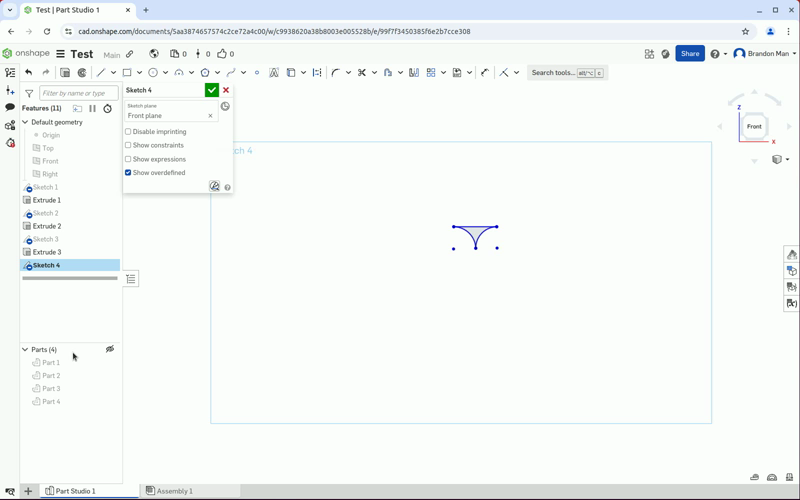
key(shift+e)
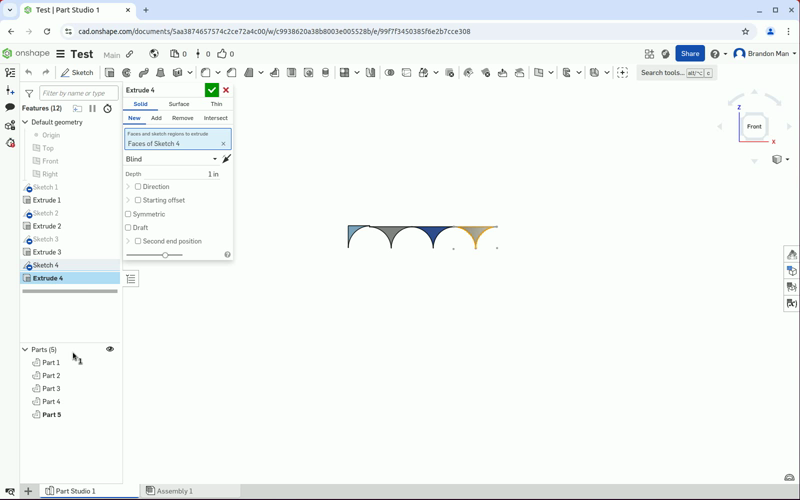
mouse_move(143, 106)
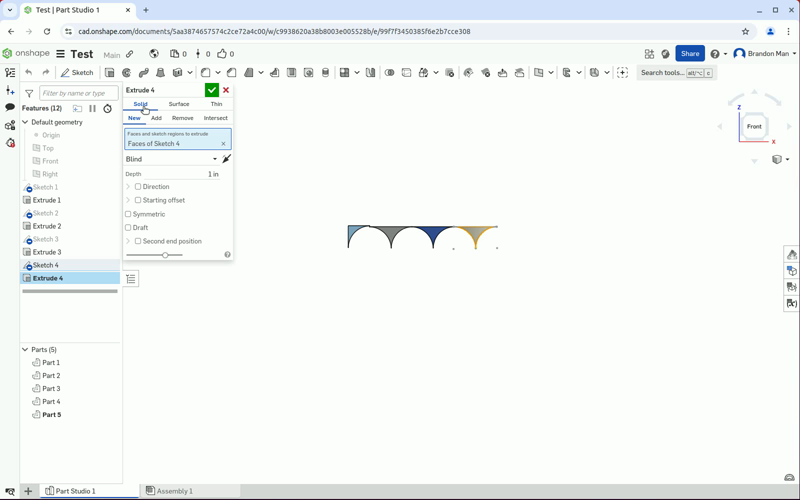
click(143, 106)
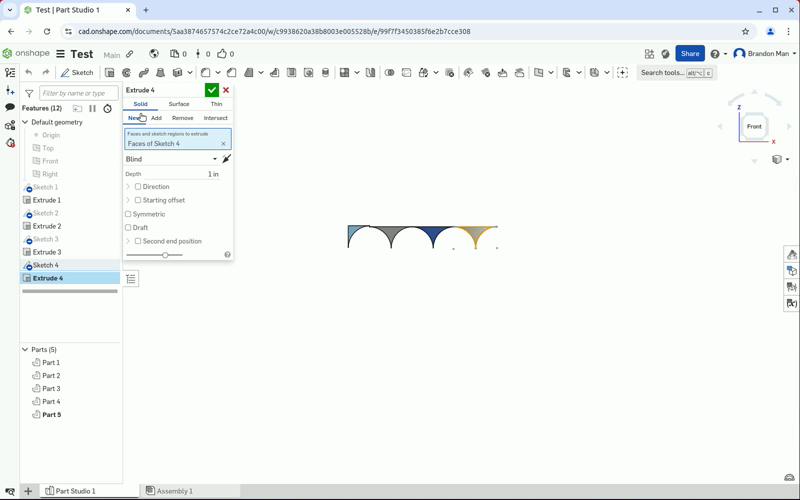
mouse_move(137, 120)
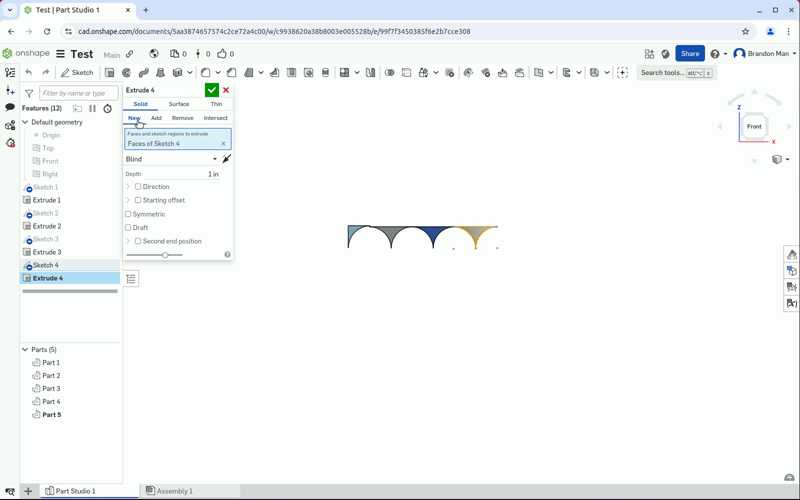
click(137, 120)
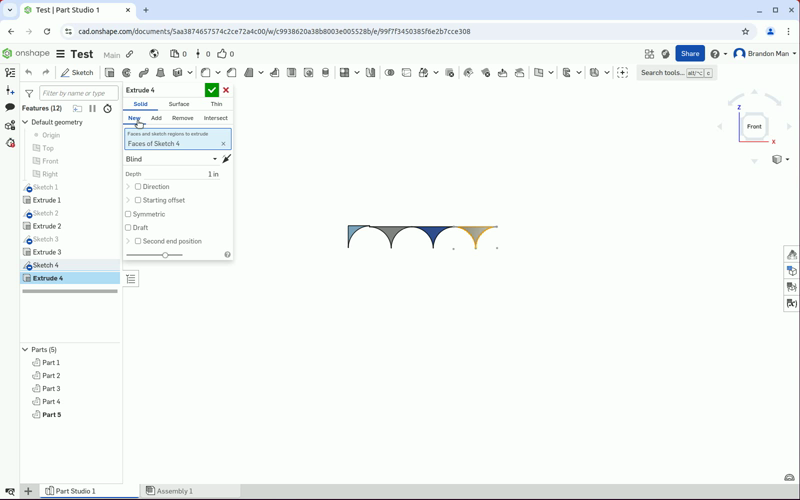
key(tab, 4)
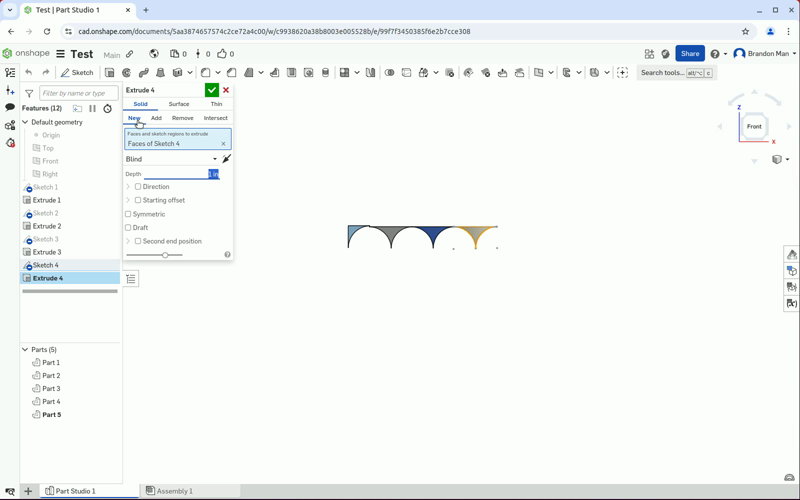
text(0.962)
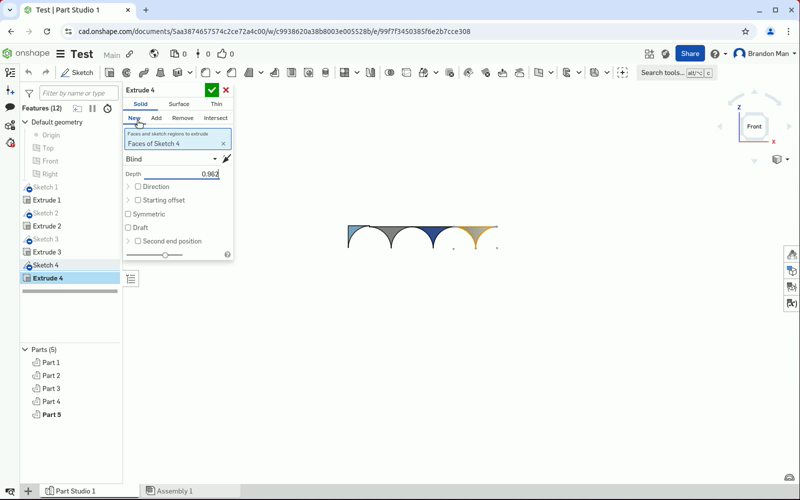
key(tab, 3)
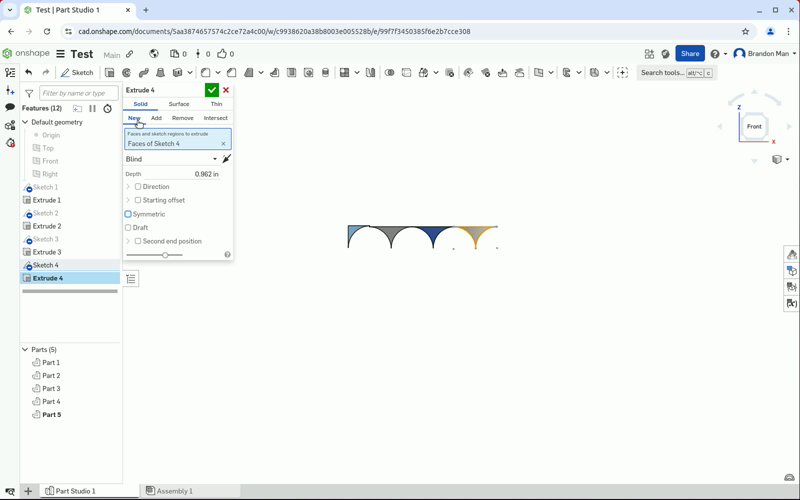
key(space)
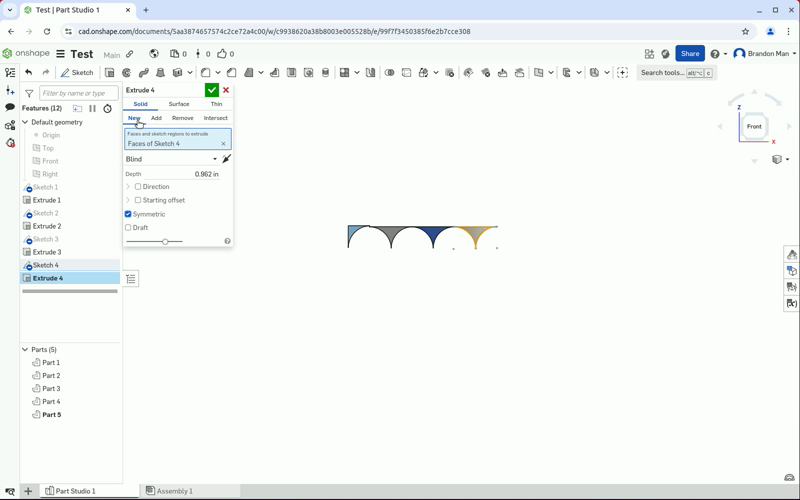
key(enter)
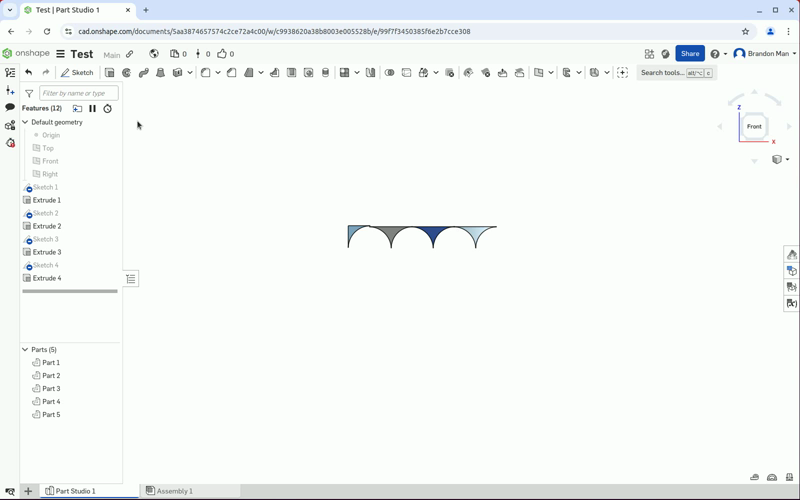
key(shift+h)
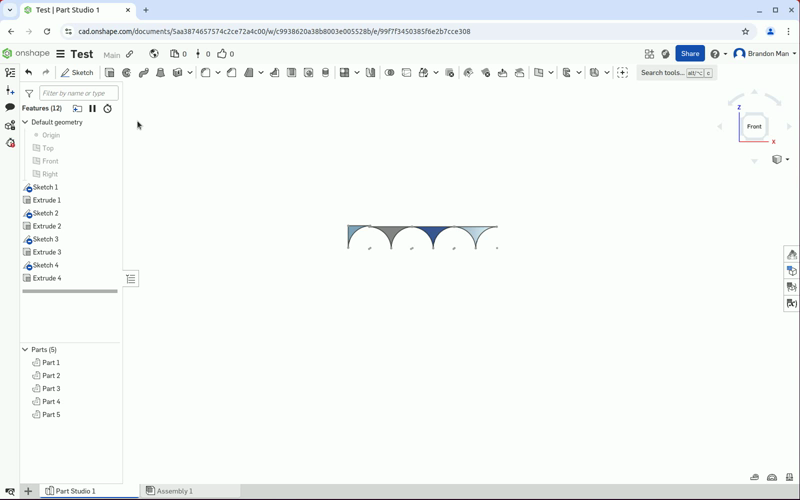
key(shift+h)
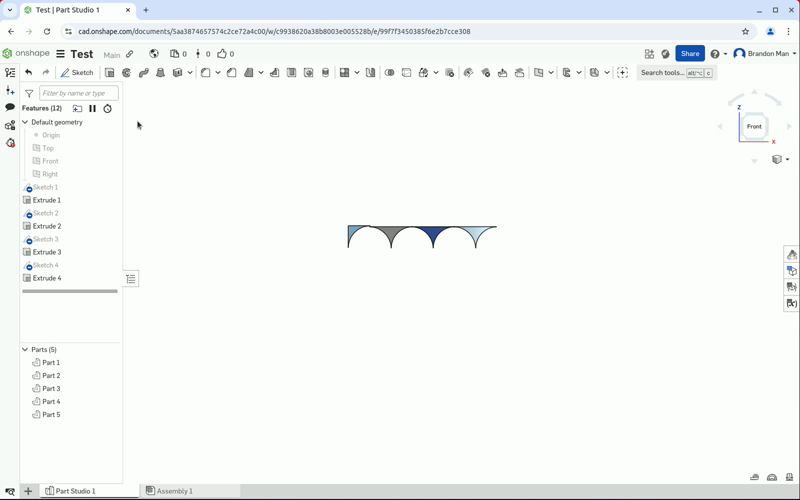
mouse_move(73, 189)
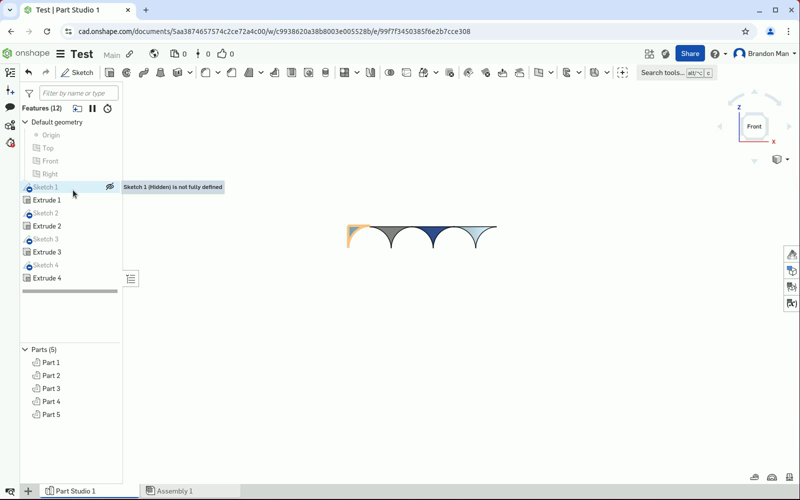
click(73, 189)
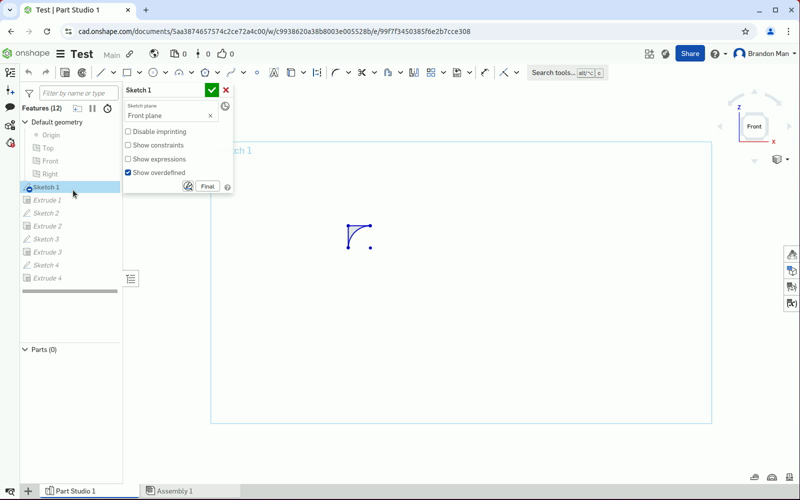
mouse_move(229, 92)
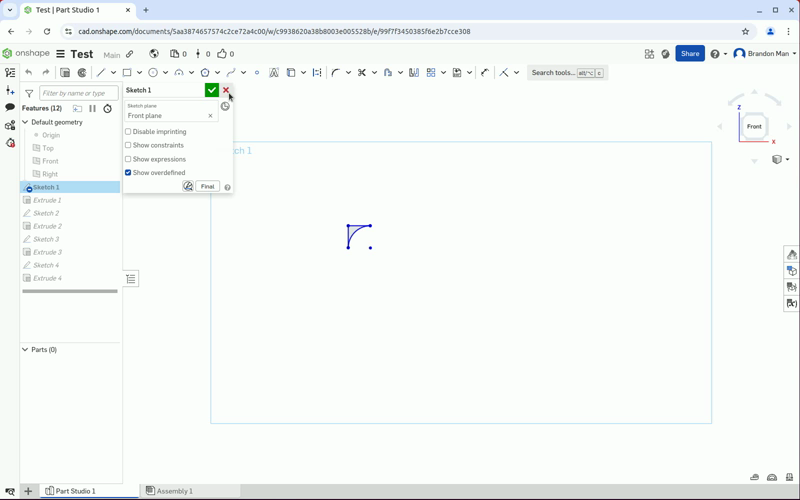
click(229, 92)
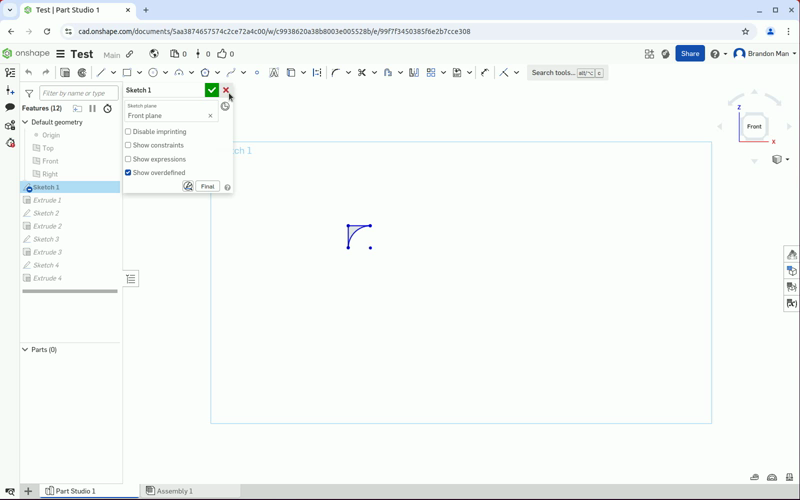
key(shift+s)
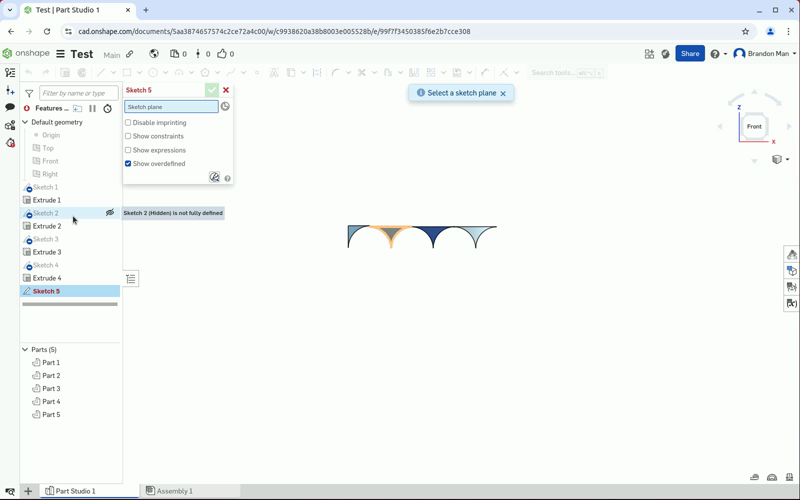
scroll(3)
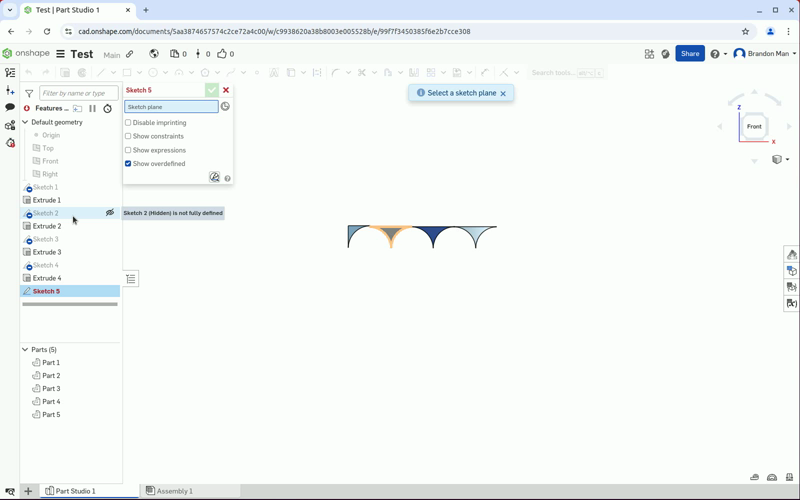
mouse_move(73, 163)
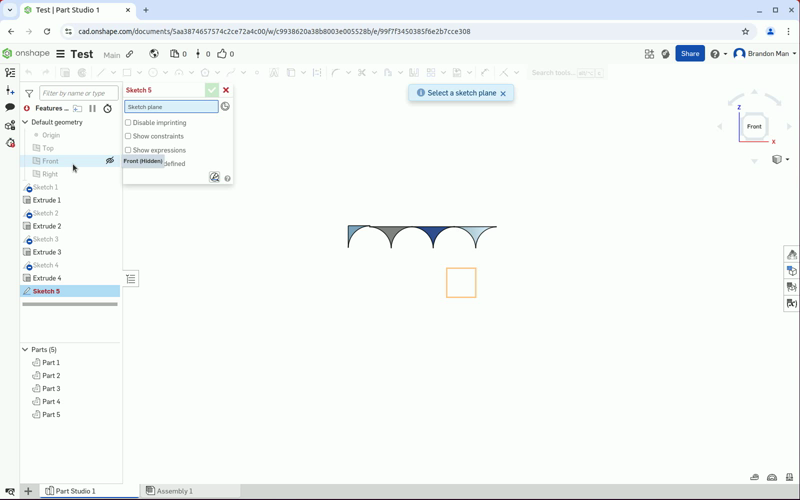
click(73, 163)
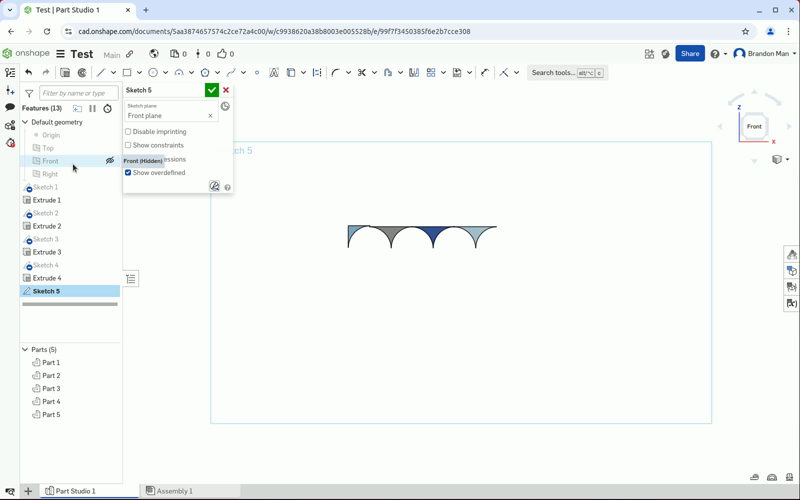
mouse_move(73, 352)
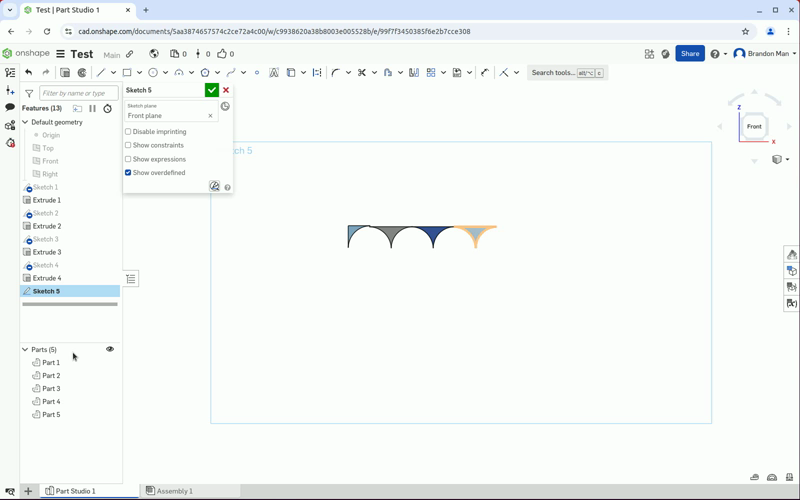
key(y)
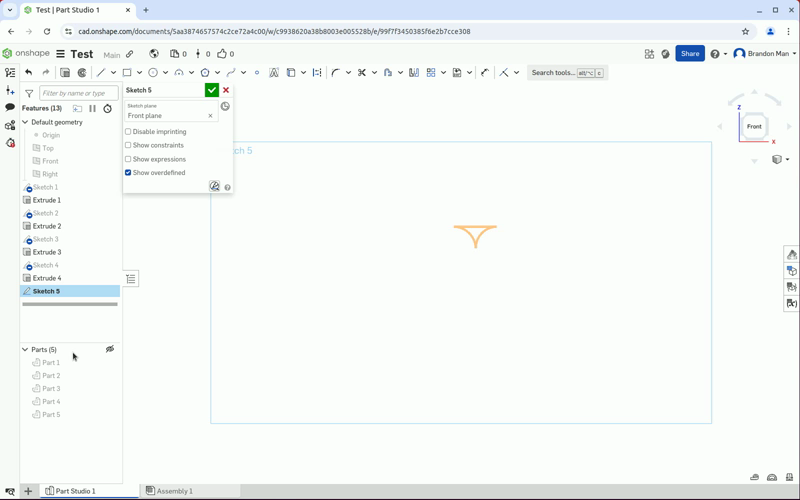
key(a)
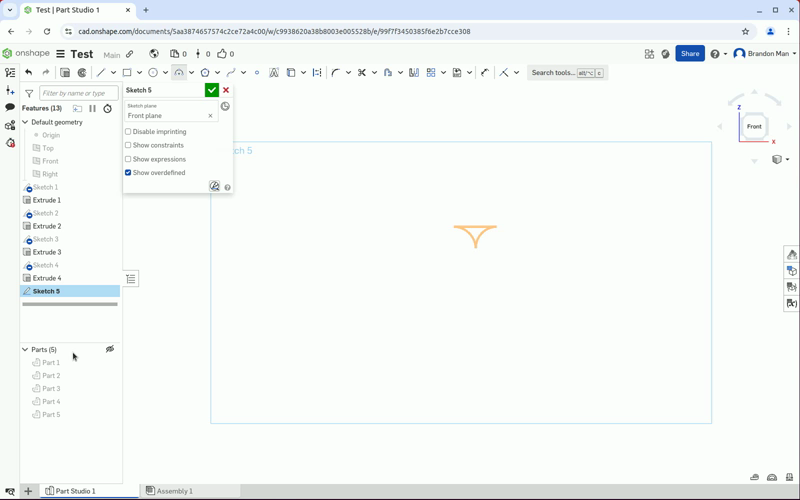
key_down(shift)
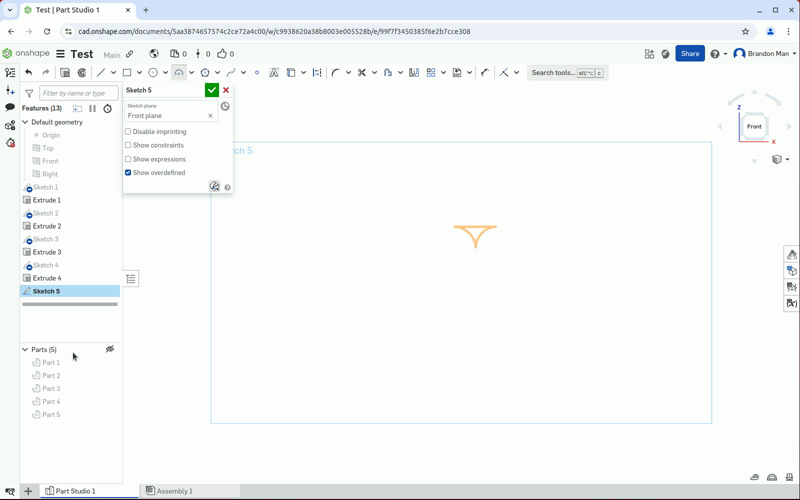
mouse_move(495, 226)
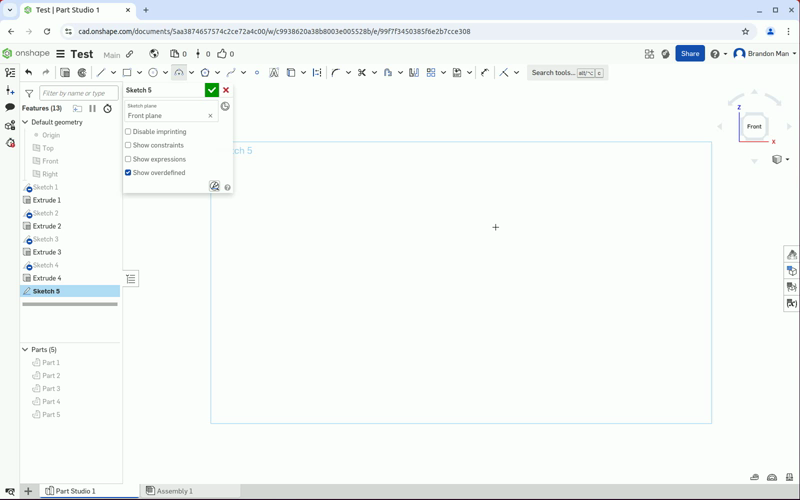
click(495, 226)
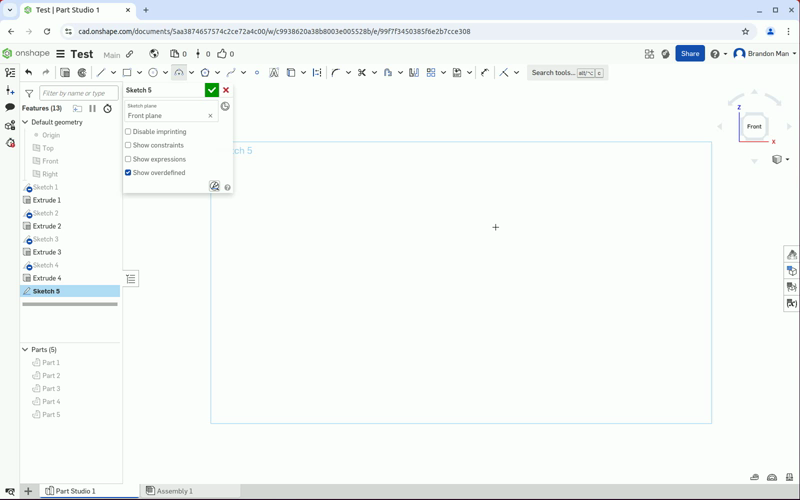
key_up(shift)
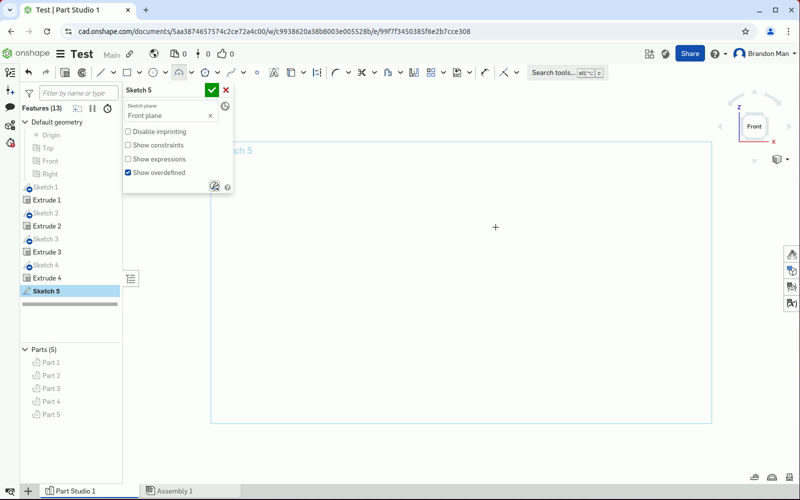
key_down(shift)
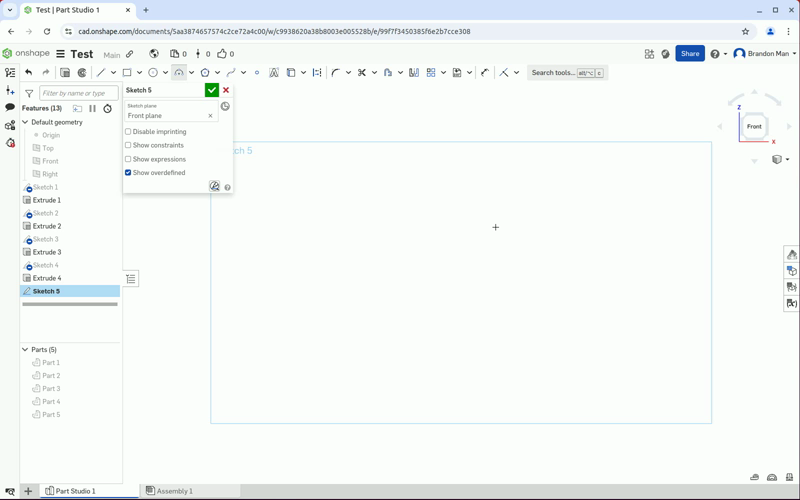
mouse_move(517, 248)
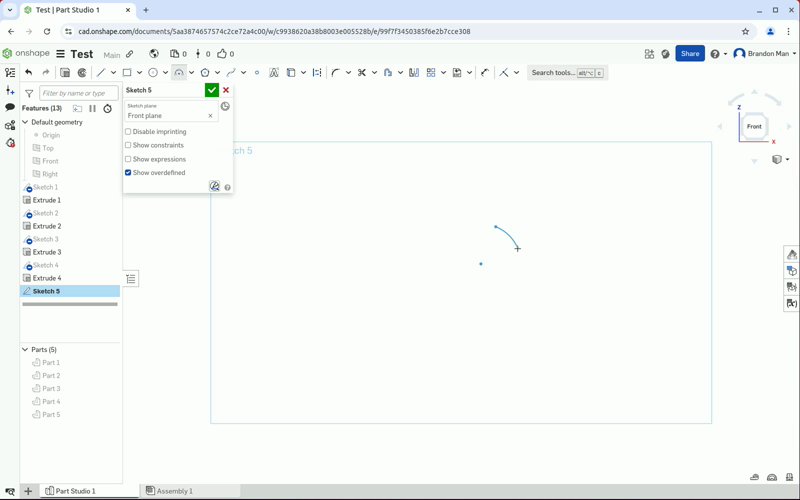
click(517, 248)
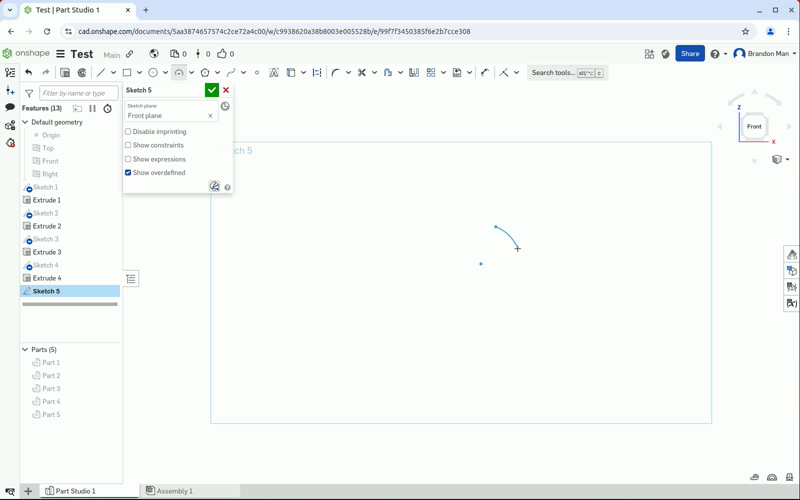
mouse_move(511, 233)
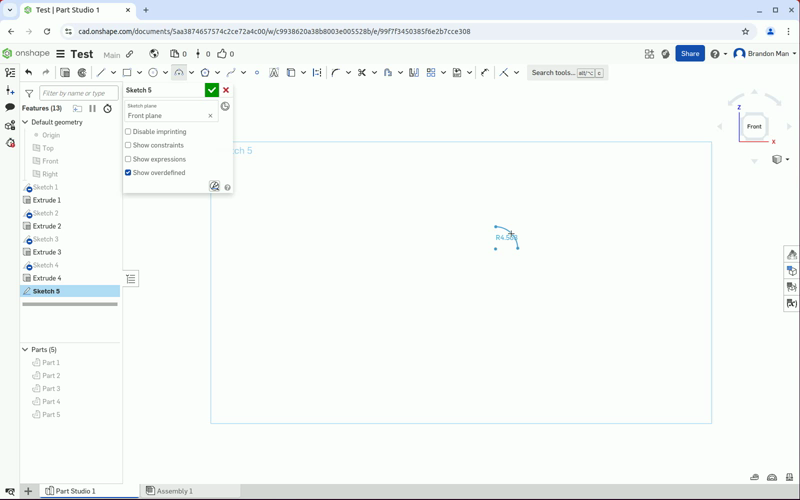
click(511, 233)
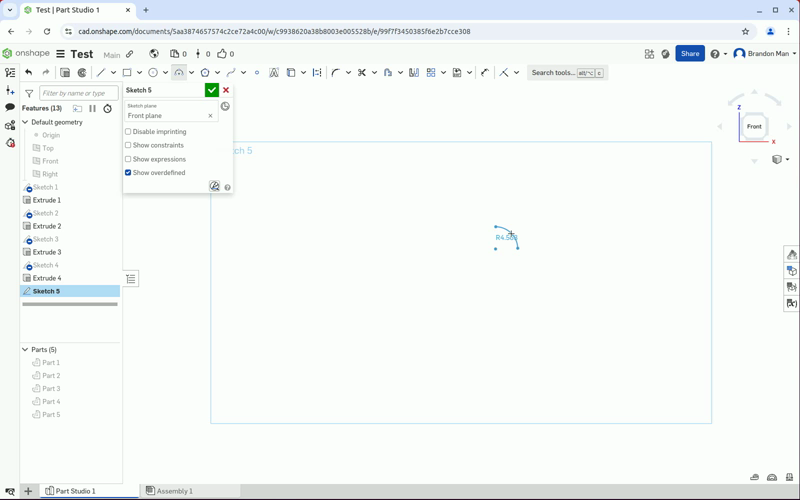
key_up(shift)
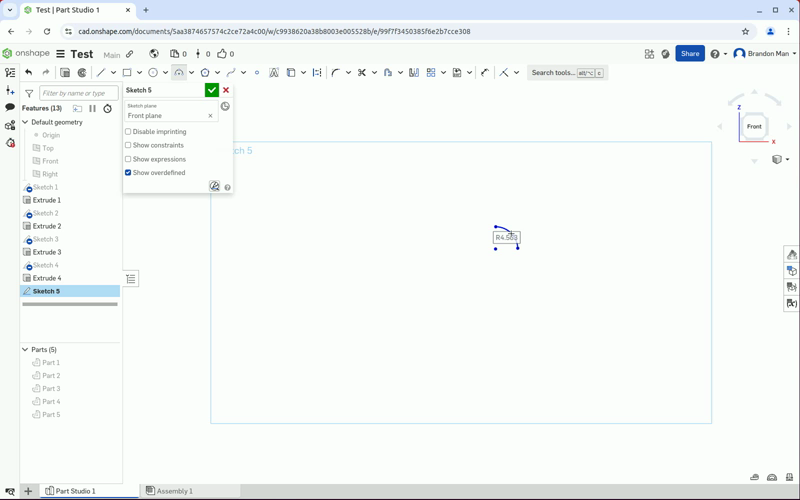
mouse_move(517, 248)
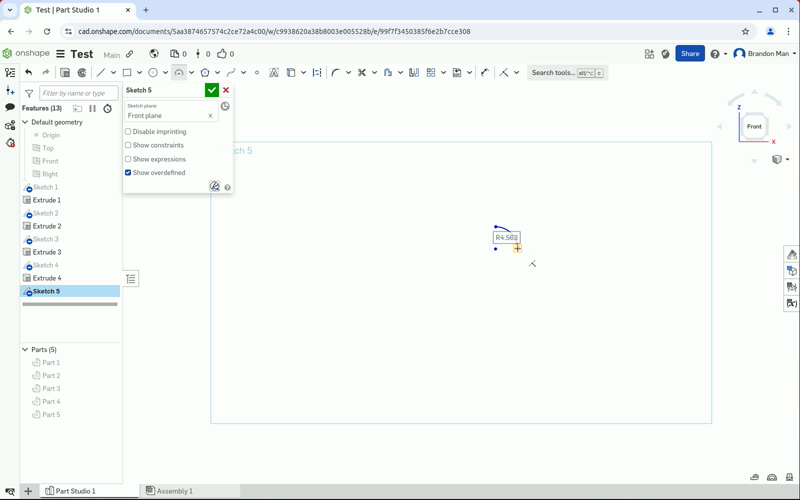
click(517, 248)
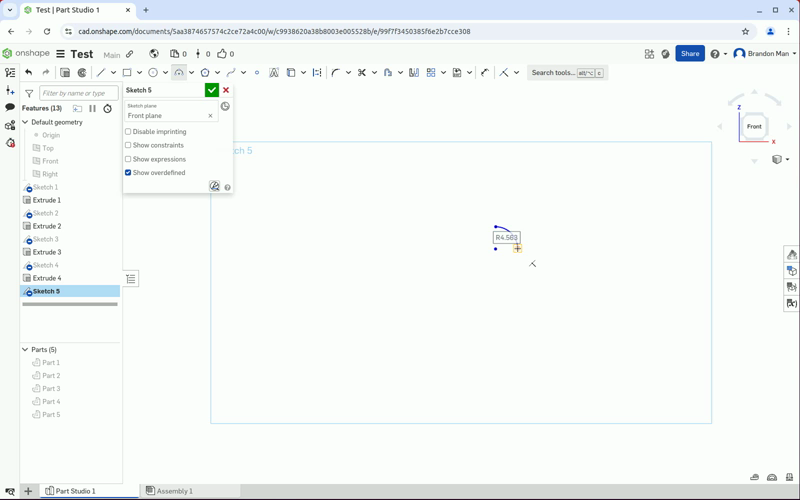
key_down(shift)
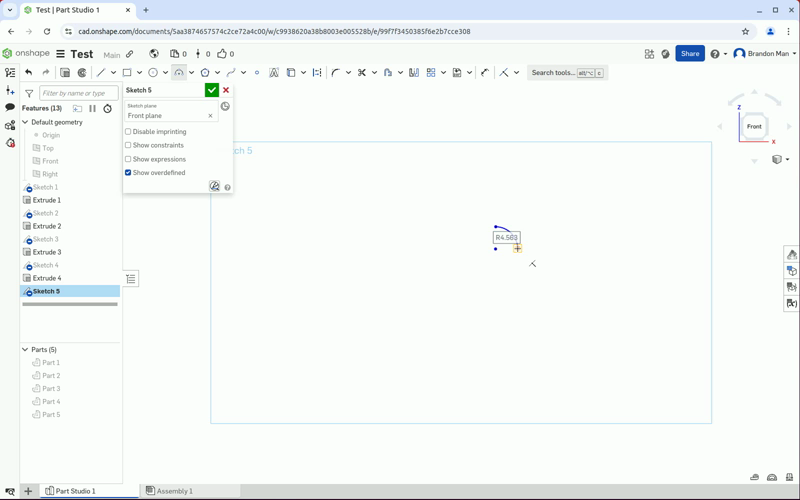
mouse_move(538, 226)
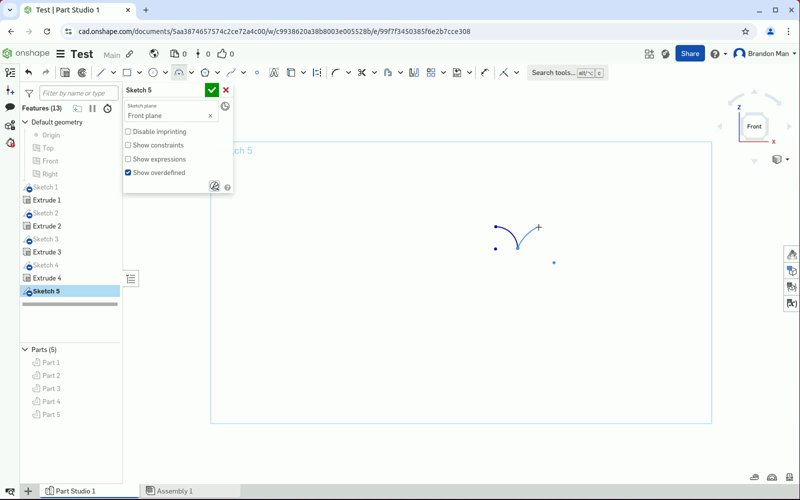
click(538, 226)
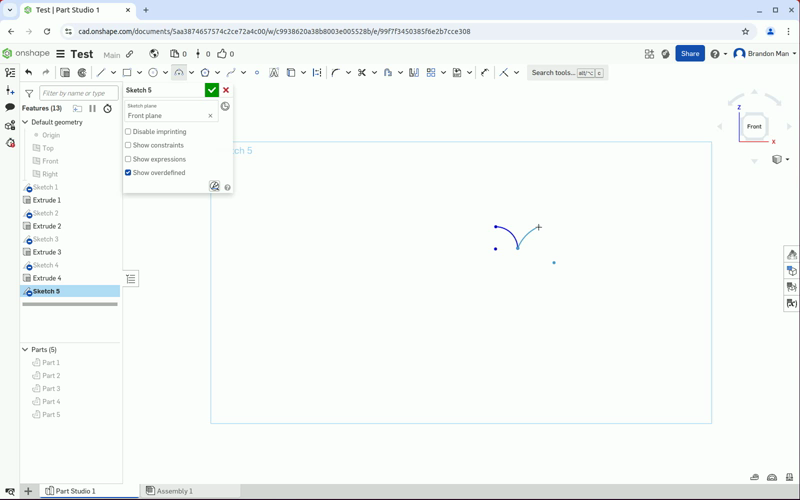
mouse_move(523, 233)
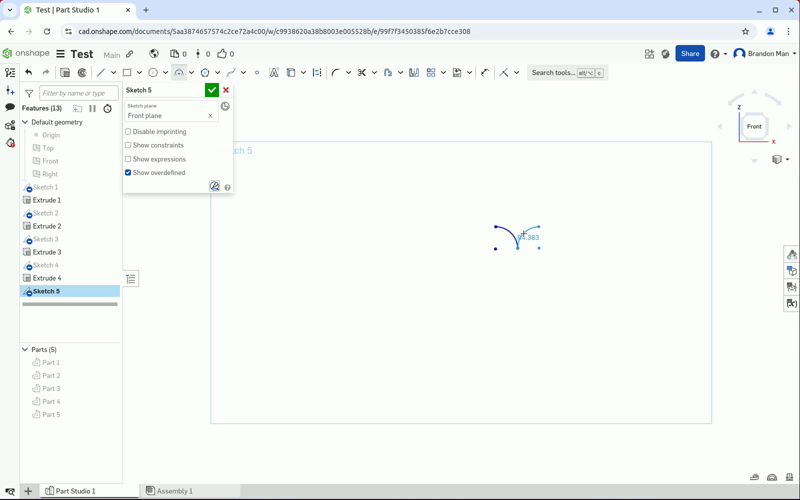
click(523, 233)
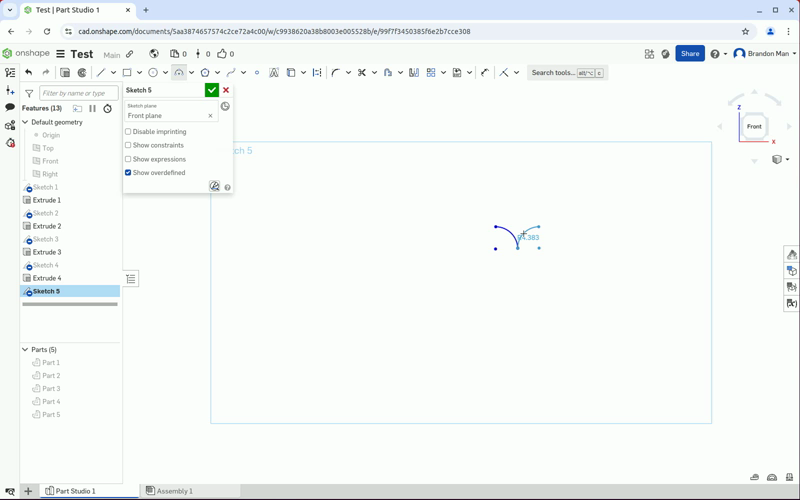
key_up(shift)
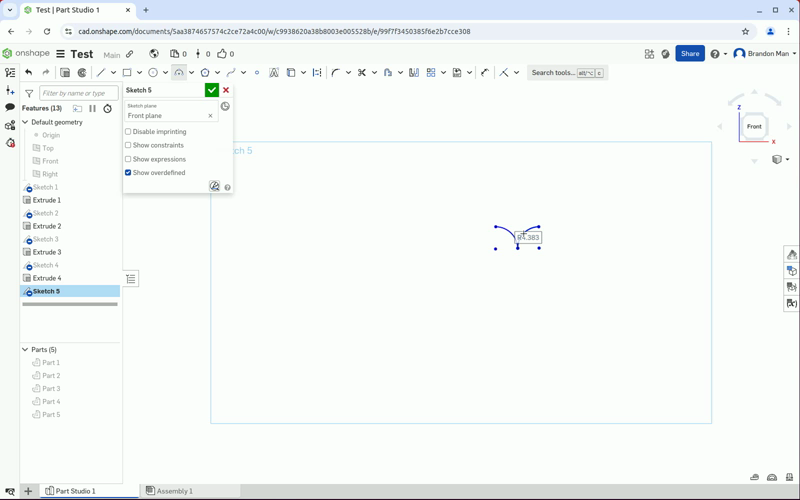
key(esc)
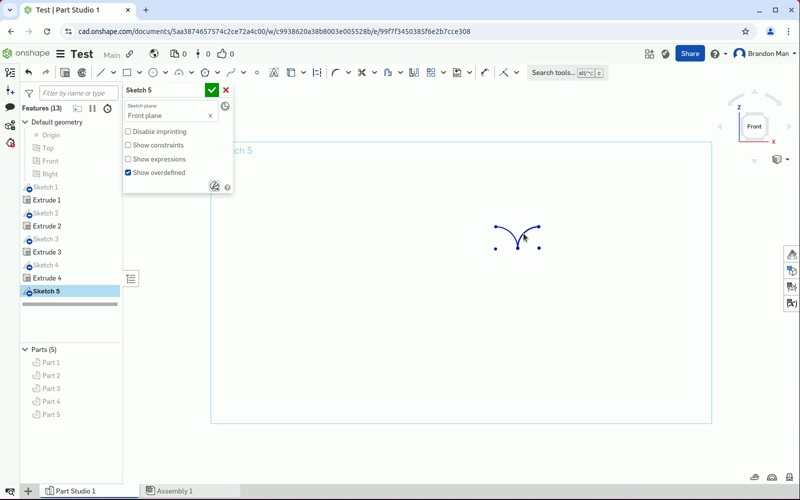
key(l)
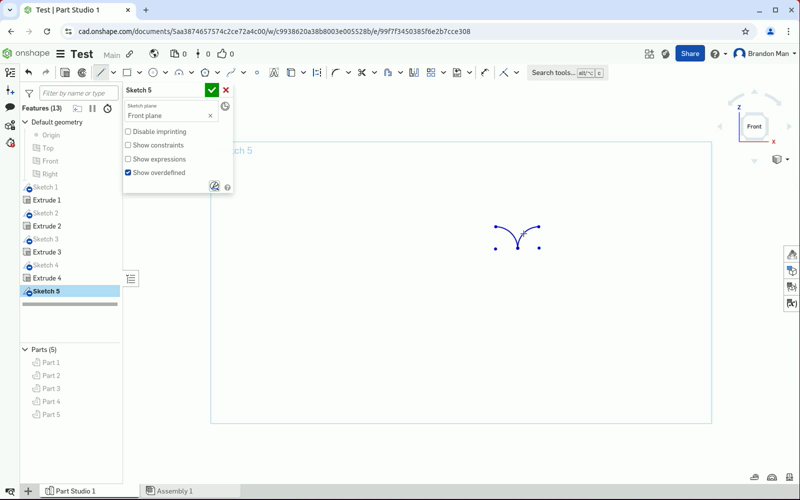
mouse_move(538, 226)
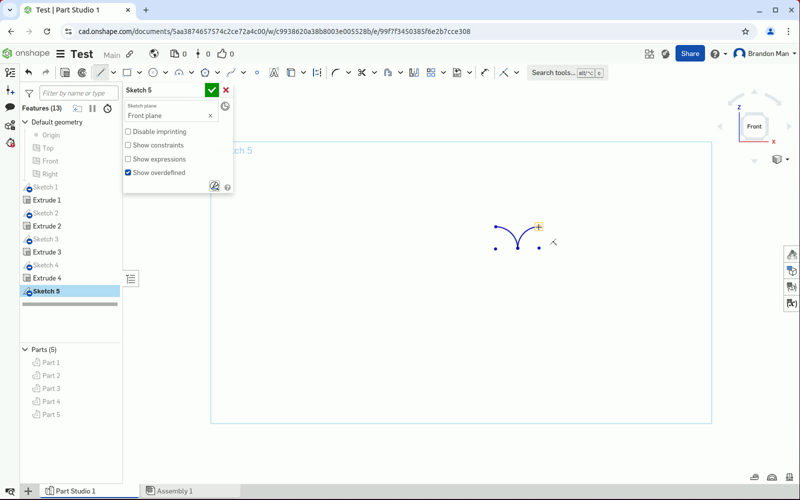
click(538, 226)
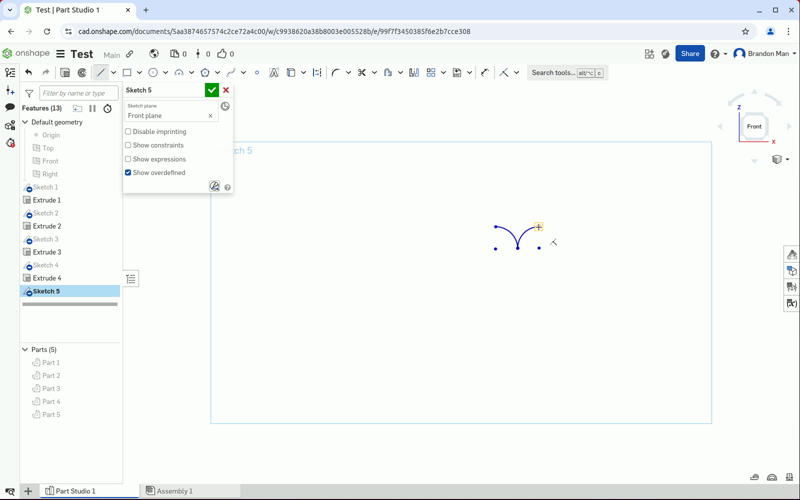
mouse_move(568, 226)
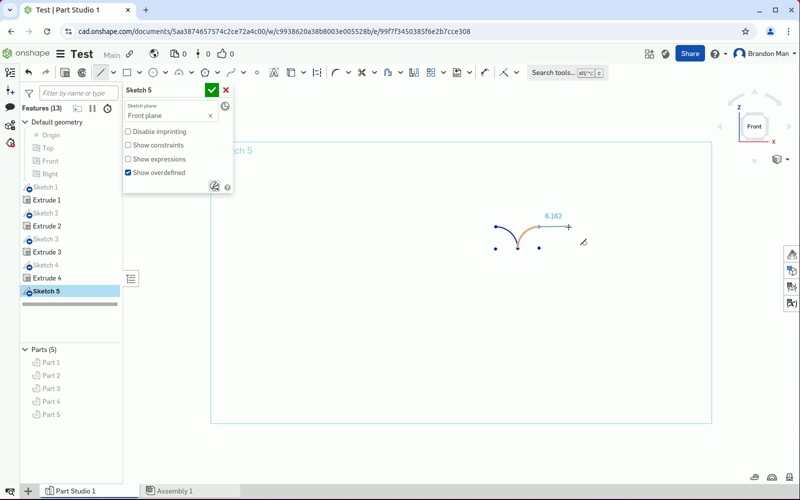
key_down(shift)
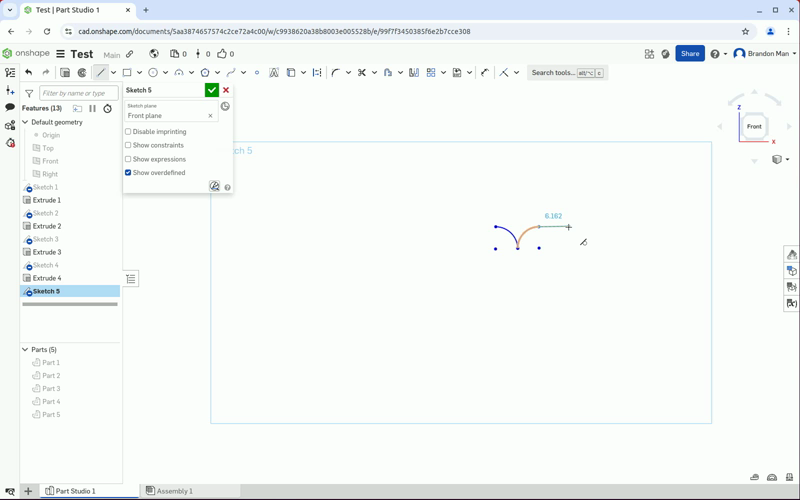
mouse_move(495, 226)
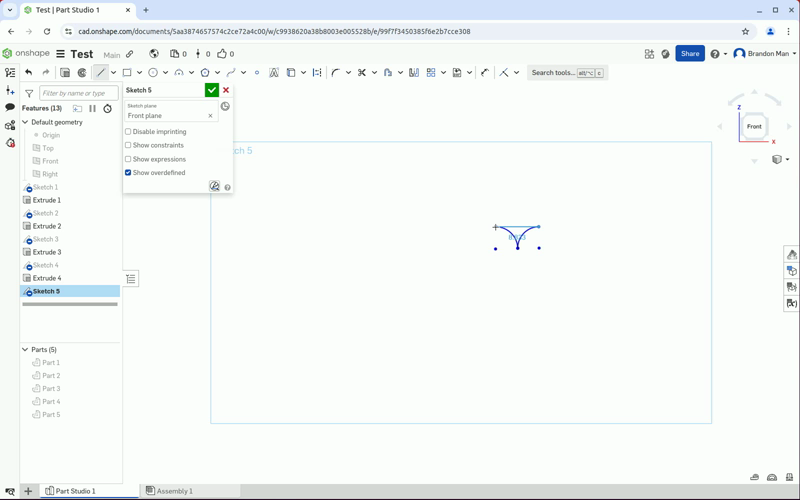
key_up(shift)
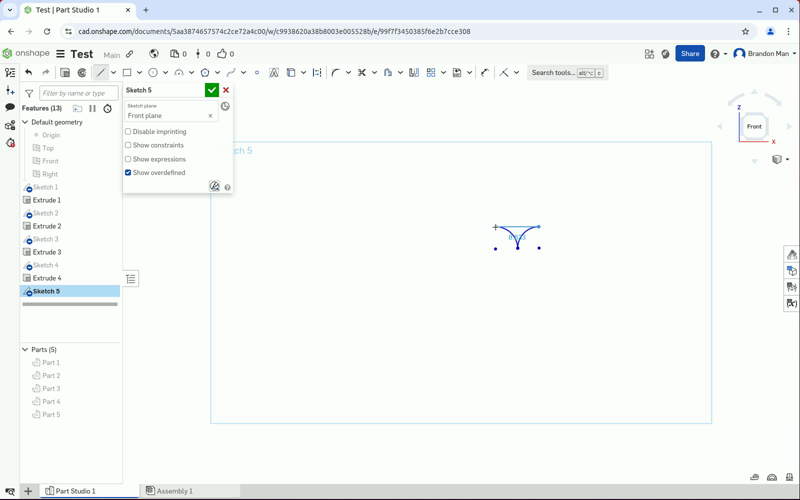
click(495, 226)
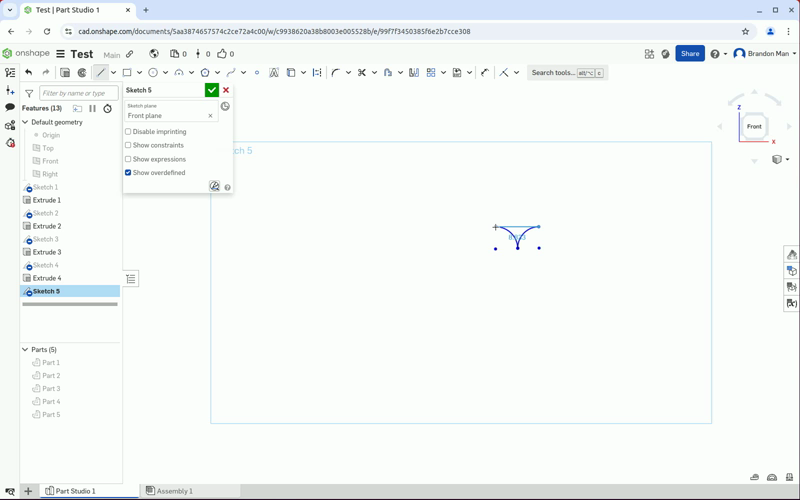
key(esc)
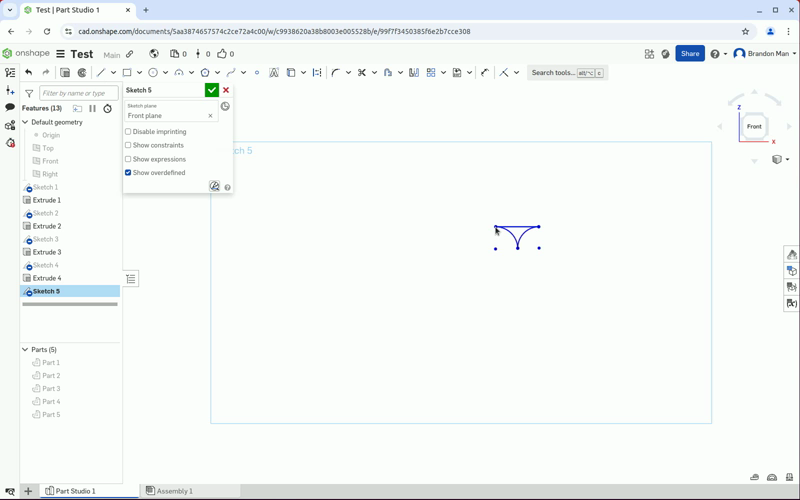
mouse_move(506, 232)
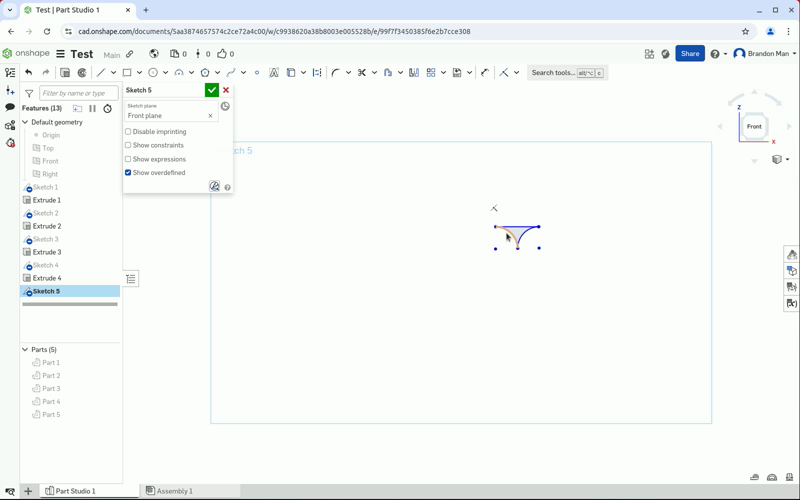
scroll(6)
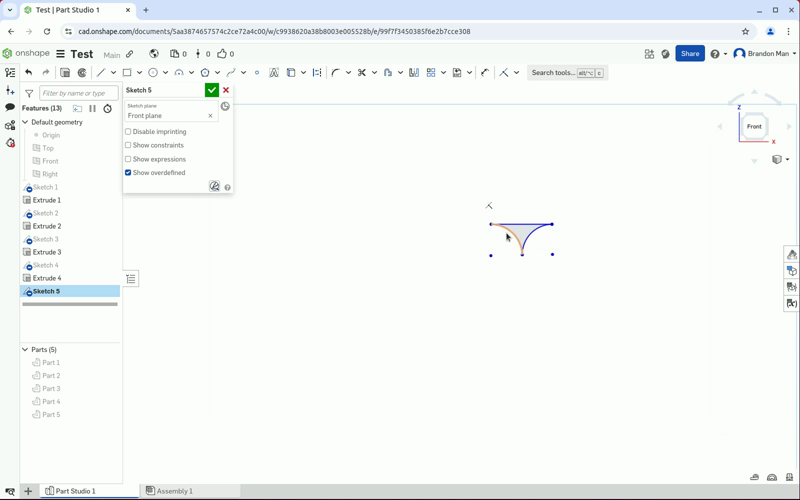
scroll(6)
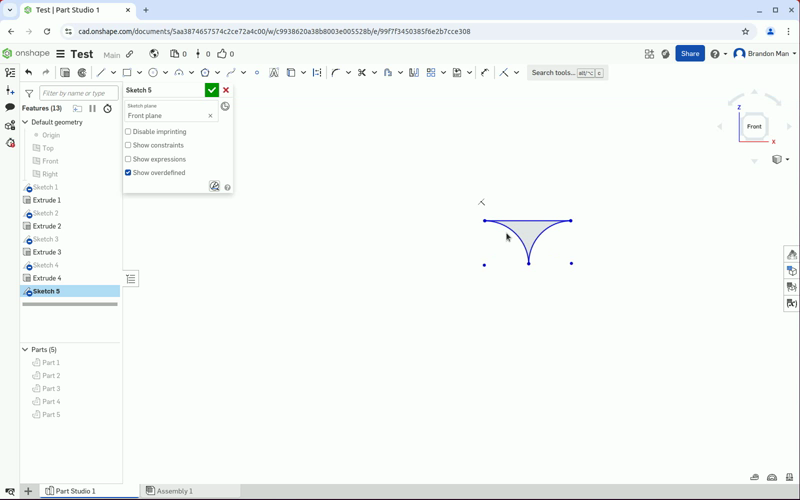
scroll(6)
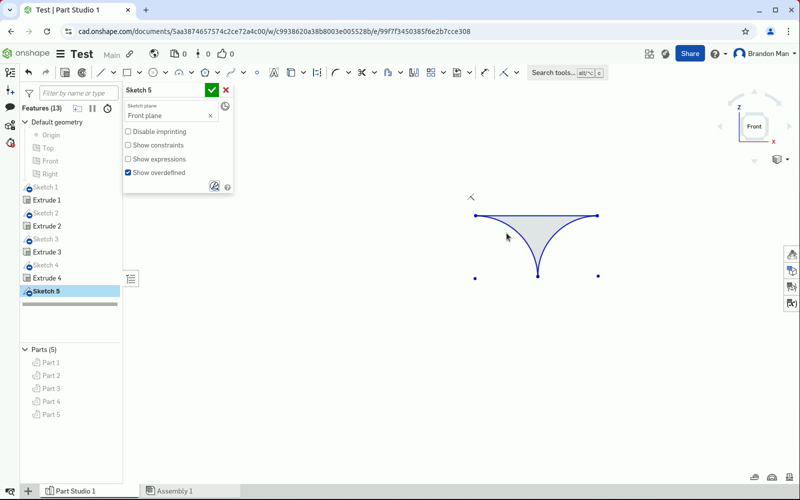
scroll(6)
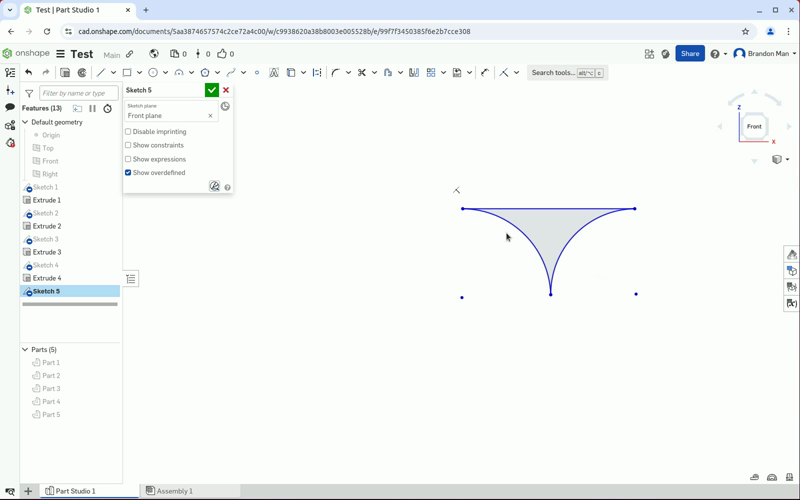
scroll(6)
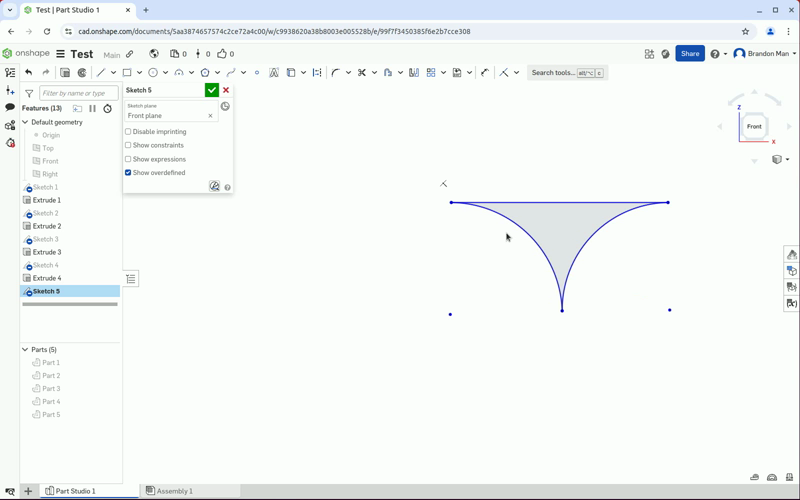
scroll(6)
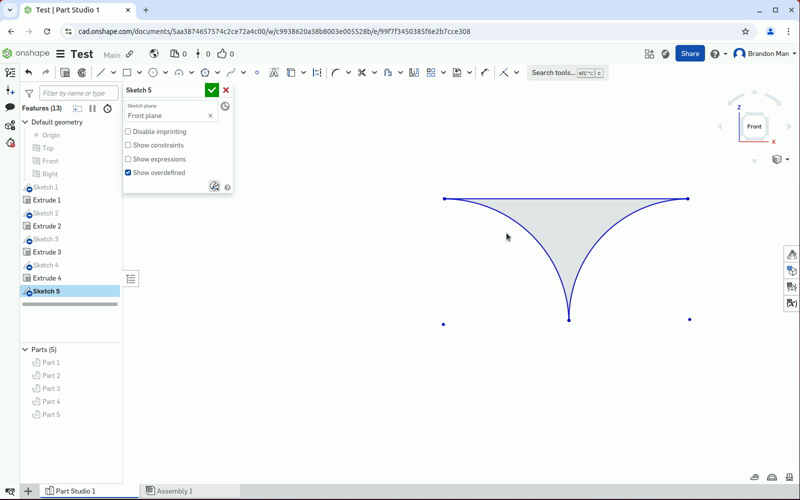
scroll(6)
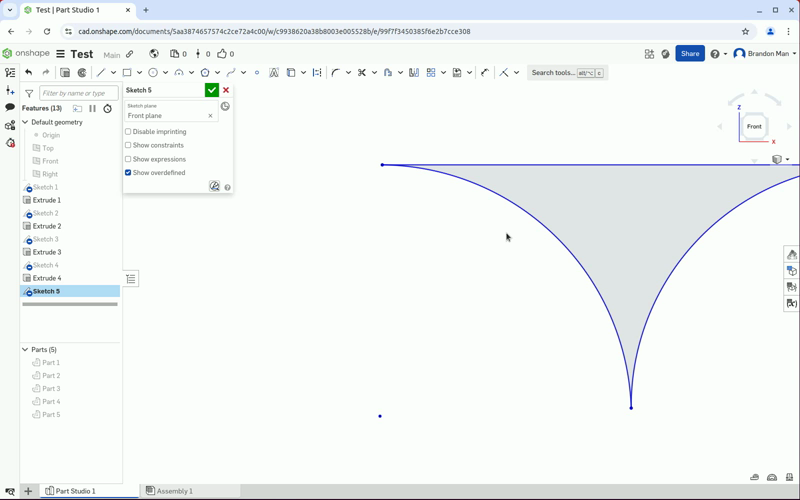
click(506, 232)
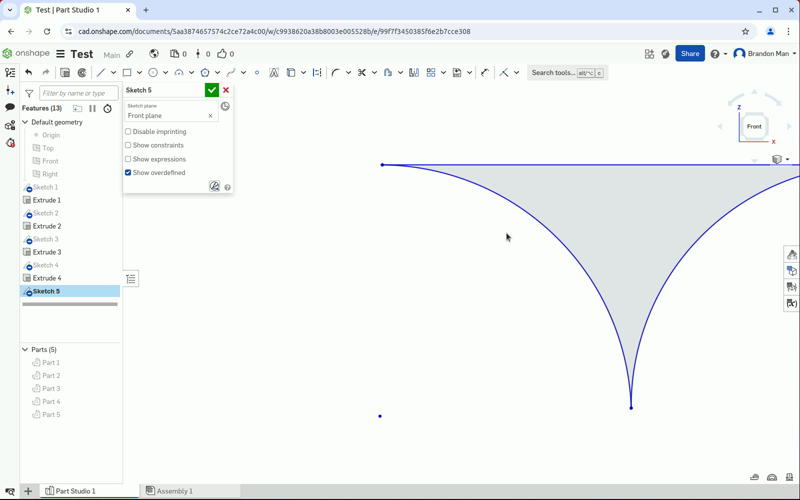
scroll(-6)
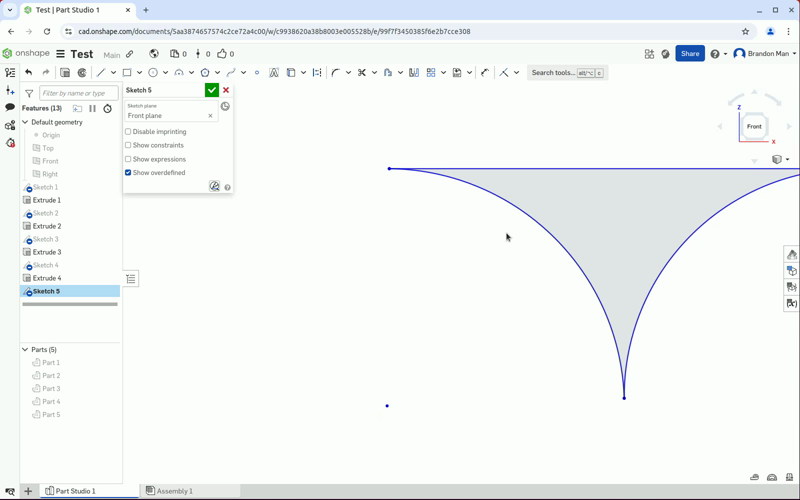
scroll(-6)
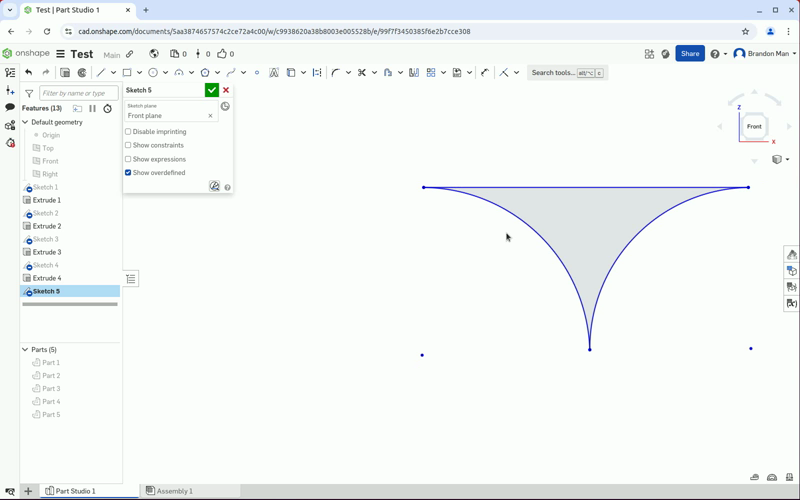
scroll(-6)
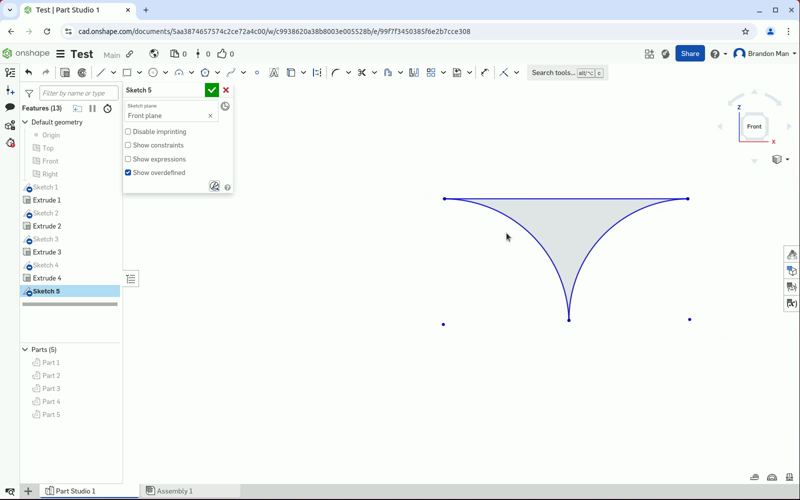
scroll(-6)
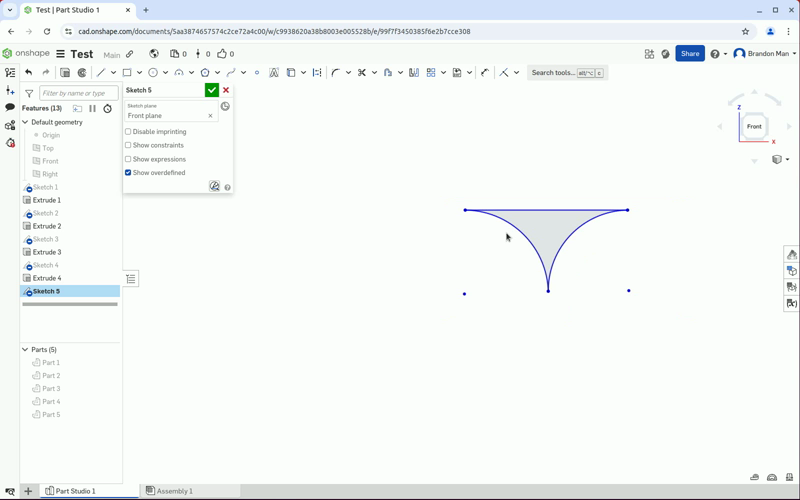
scroll(-6)
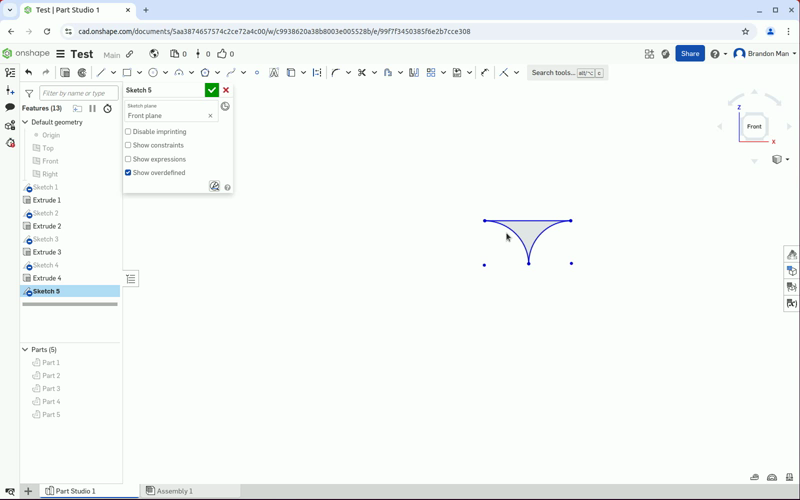
scroll(-6)
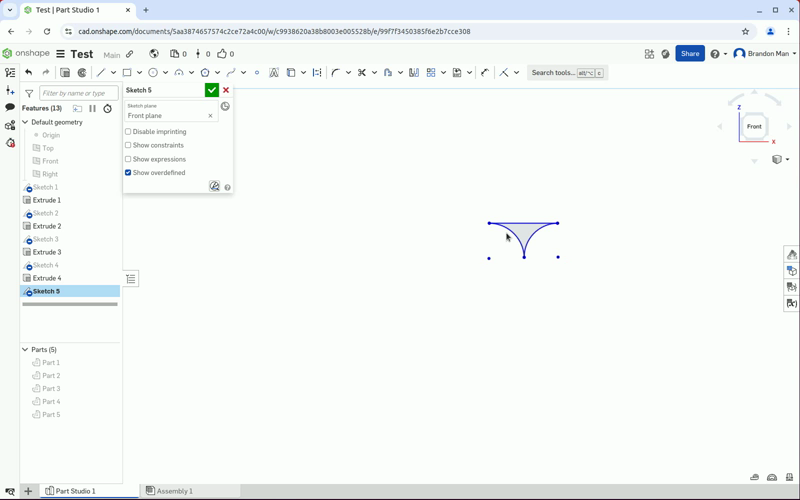
scroll(-6)
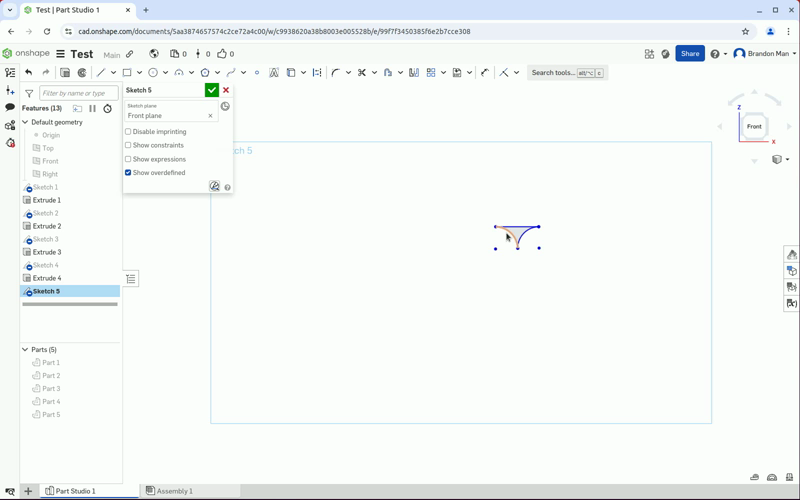
mouse_move(73, 352)
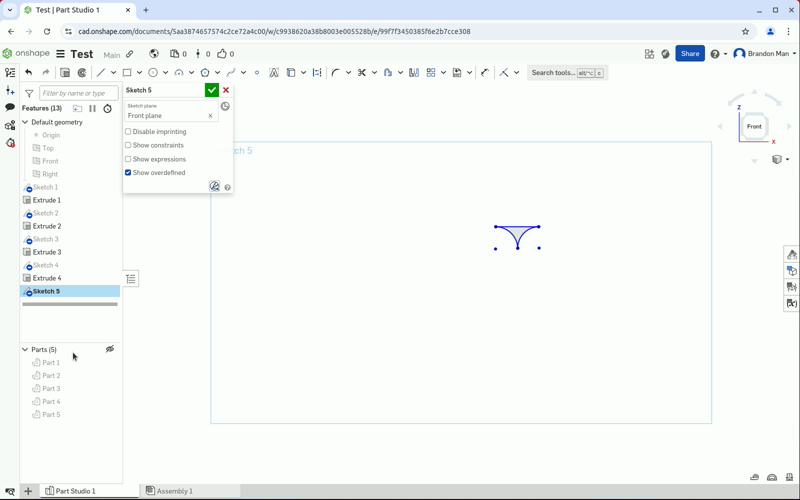
key(shift+y)
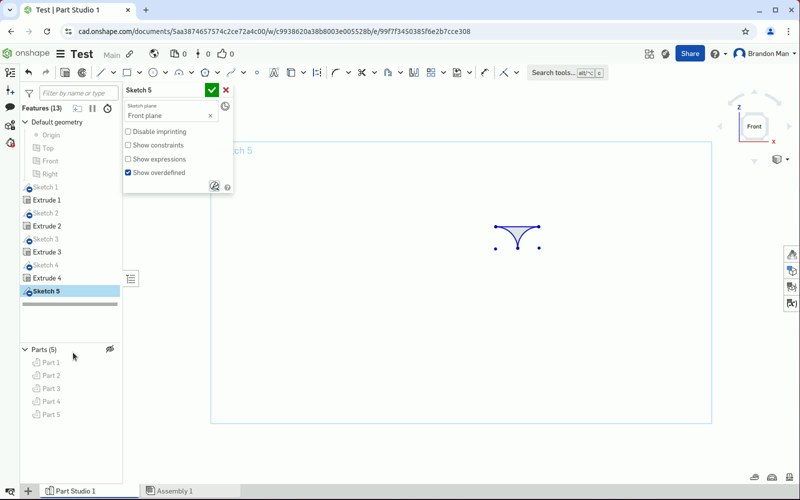
key(shift+e)
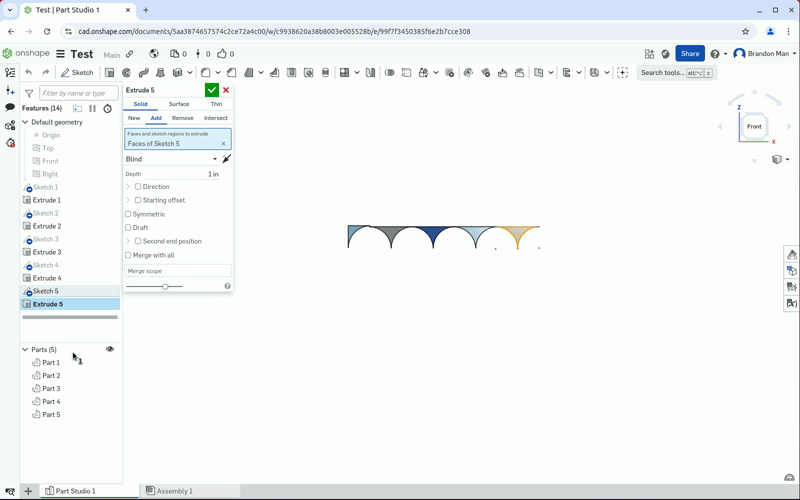
mouse_move(143, 106)
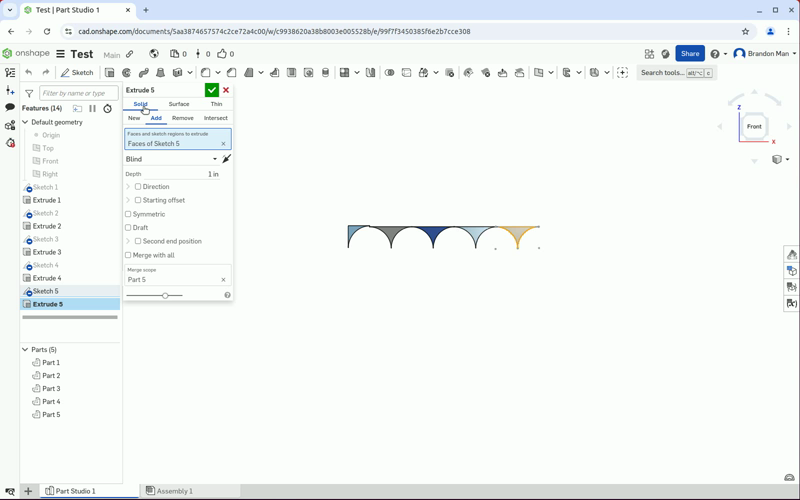
click(143, 106)
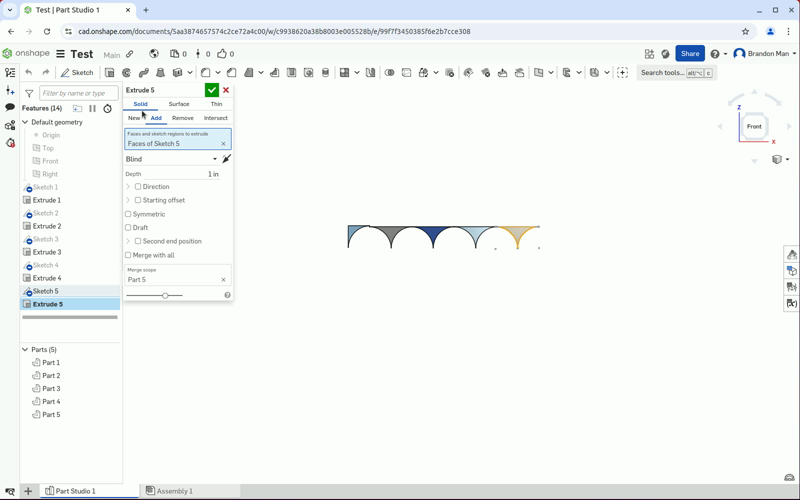
mouse_move(137, 120)
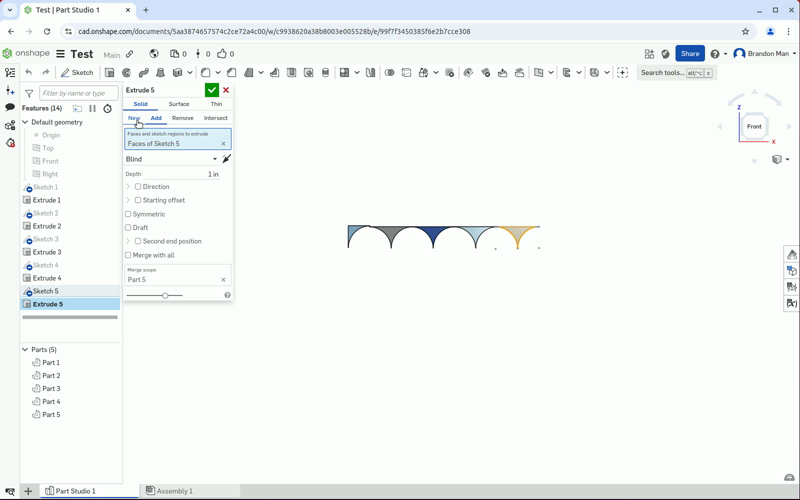
click(137, 120)
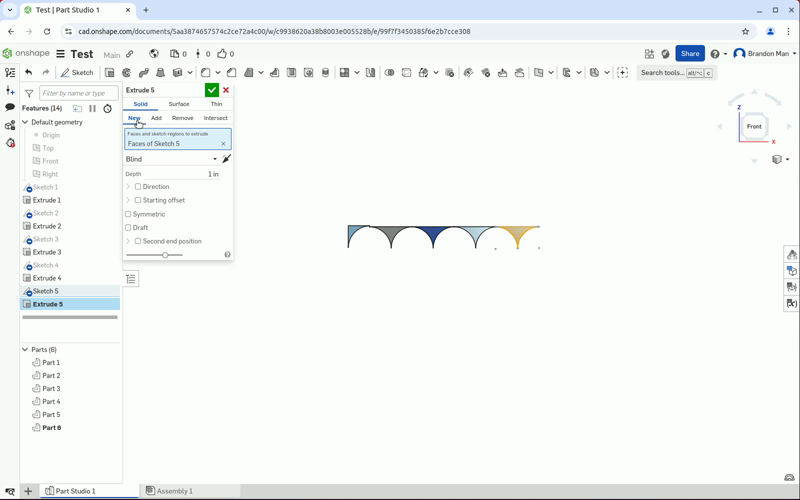
key(tab, 4)
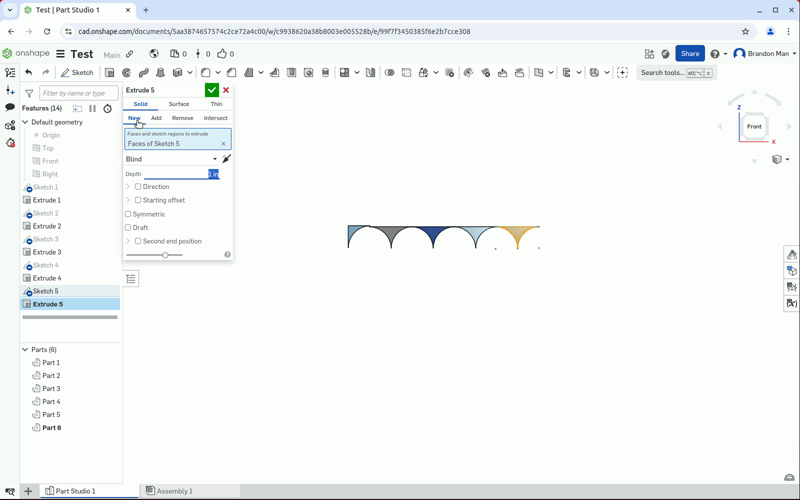
text(0.962)
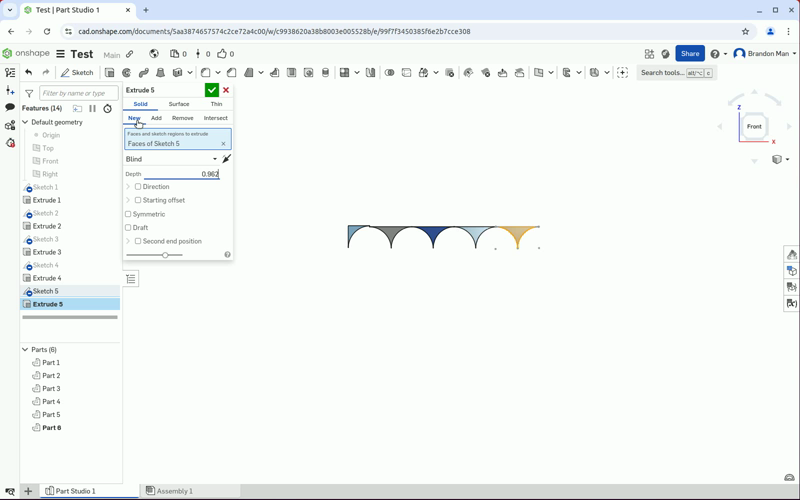
key(tab, 3)
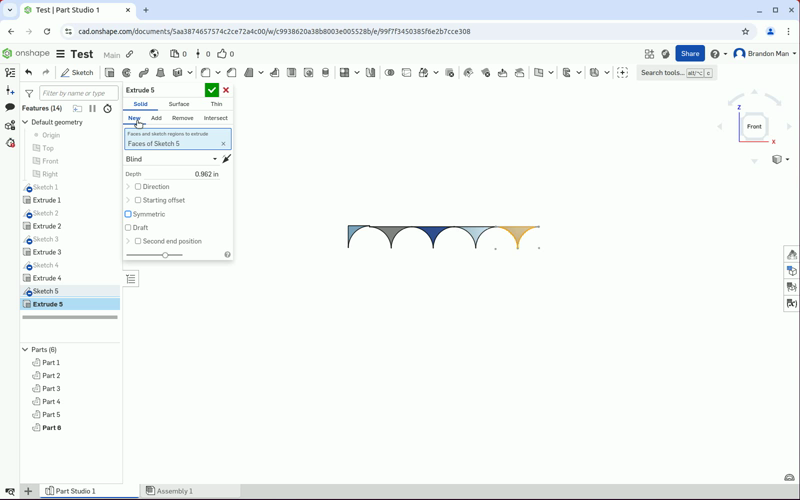
key(space)
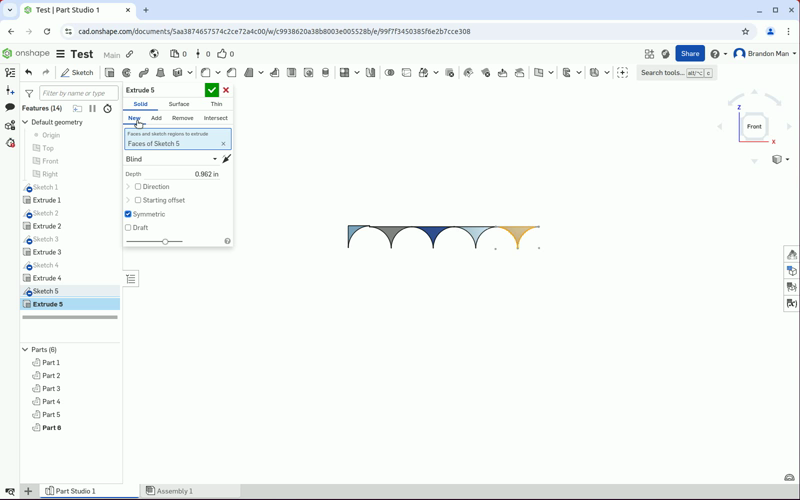
key(enter)
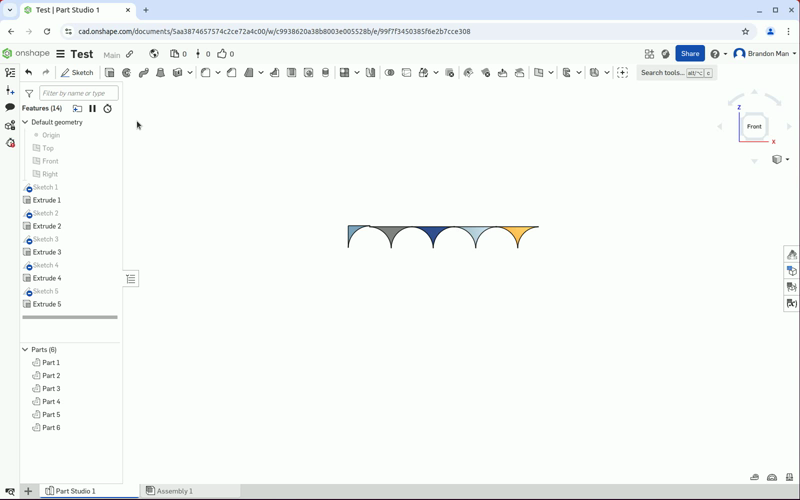
key(shift+h)
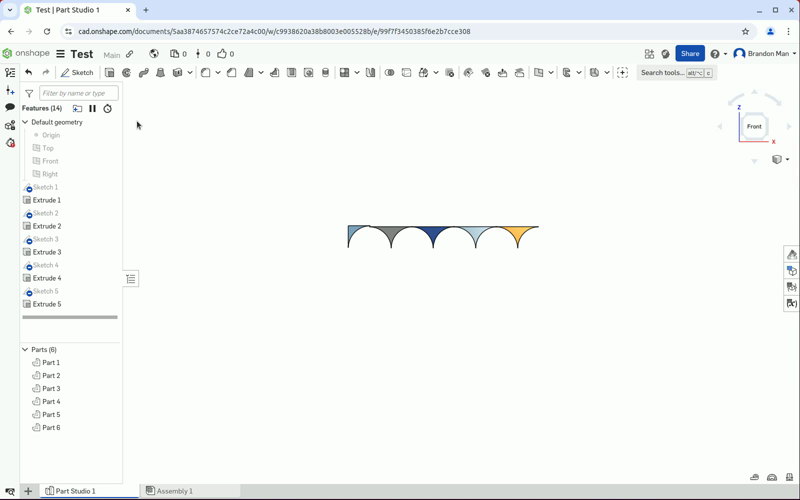
key(shift+h)
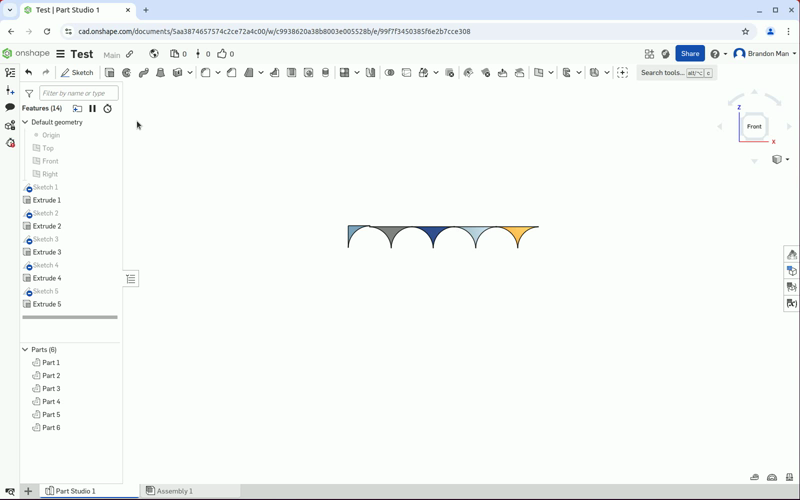
mouse_move(73, 189)
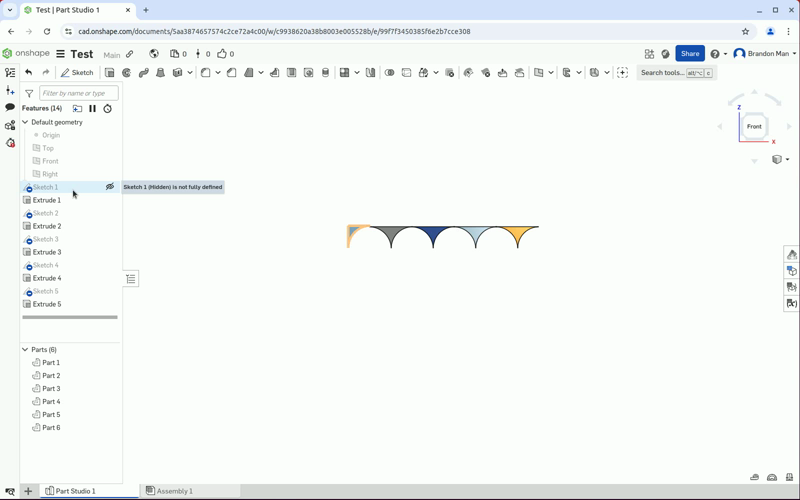
click(73, 189)
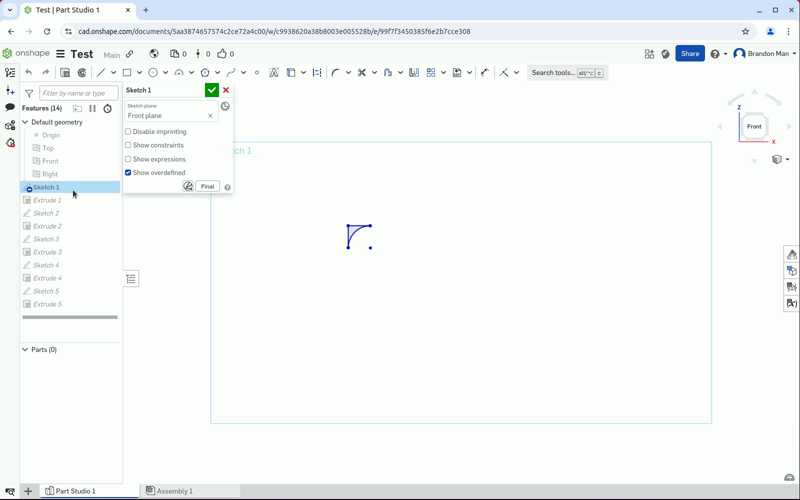
mouse_move(229, 92)
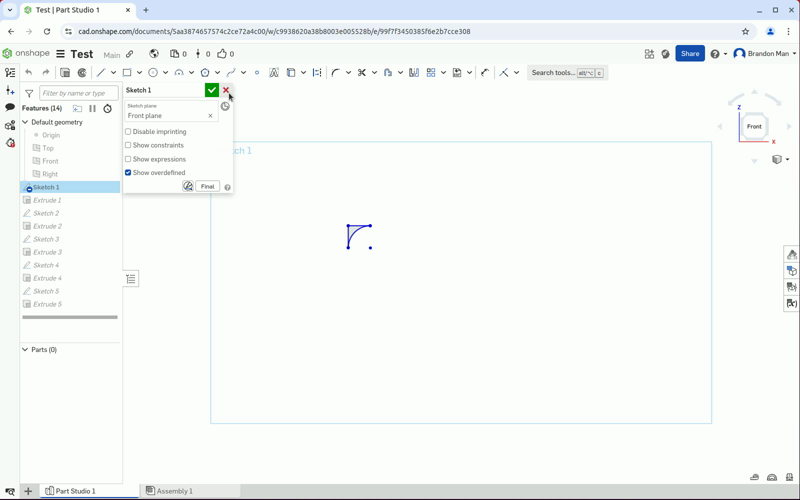
click(229, 92)
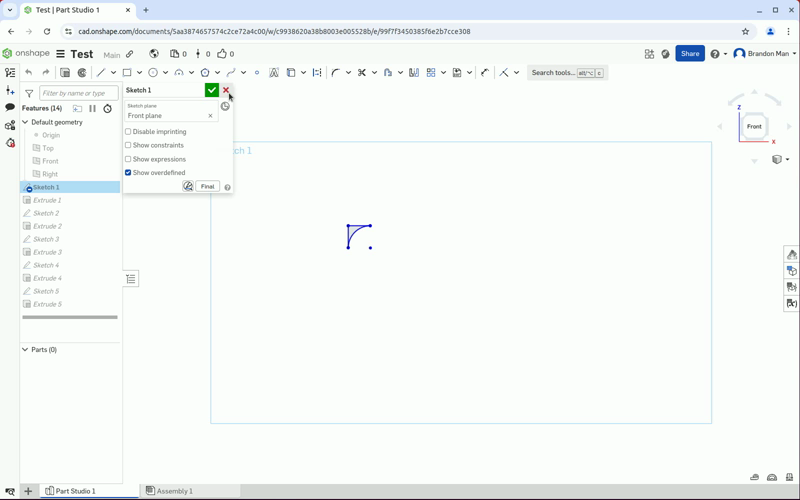
key(shift+s)
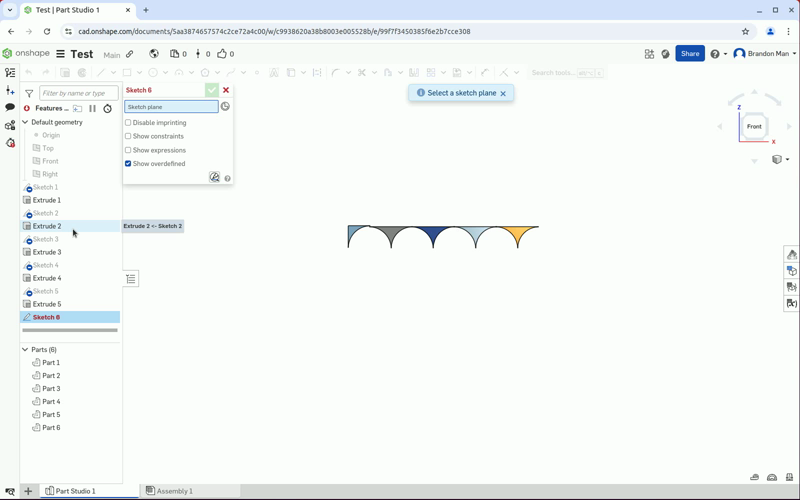
scroll(3)
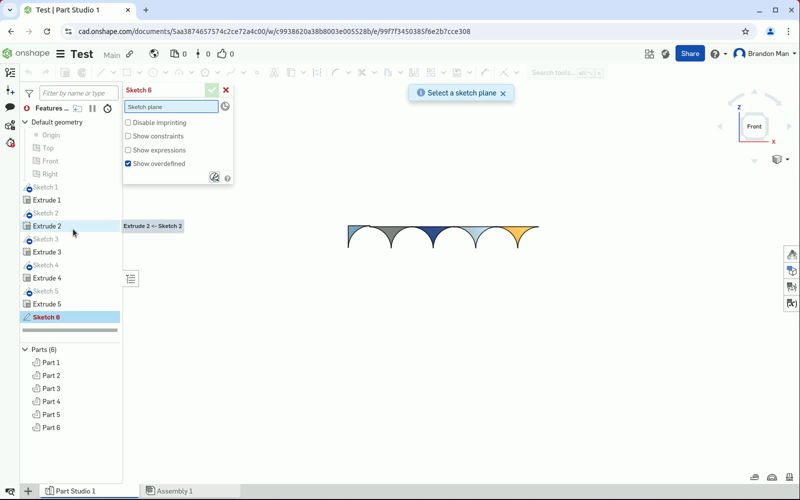
mouse_move(73, 163)
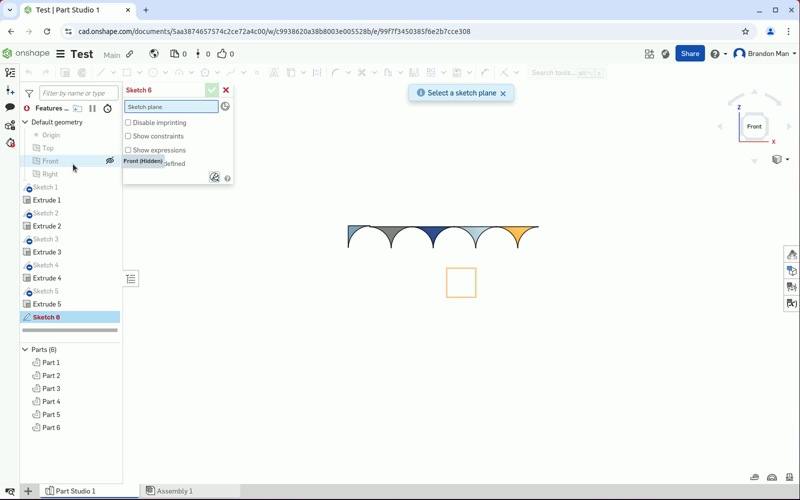
click(73, 163)
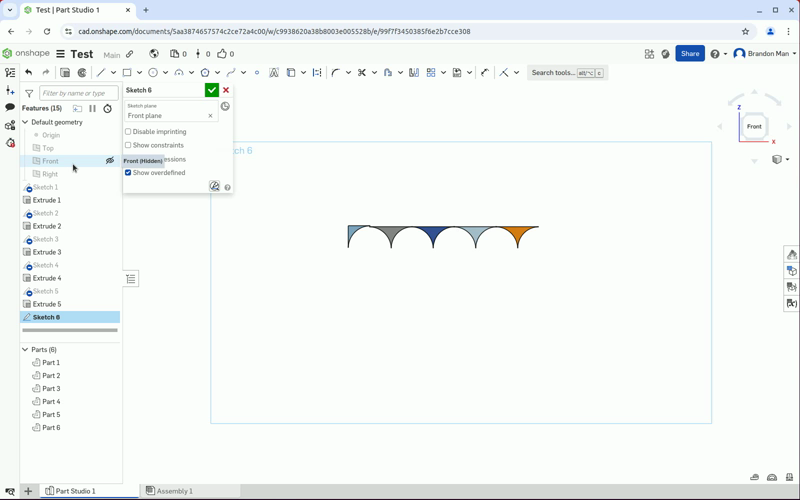
mouse_move(73, 352)
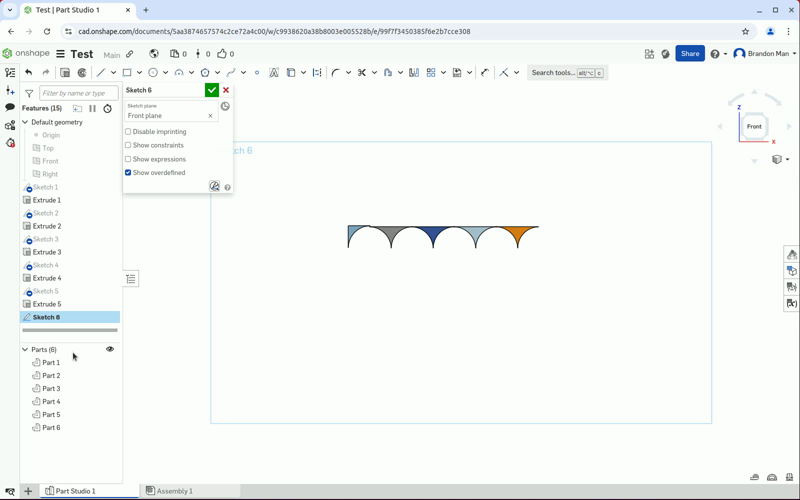
key(y)
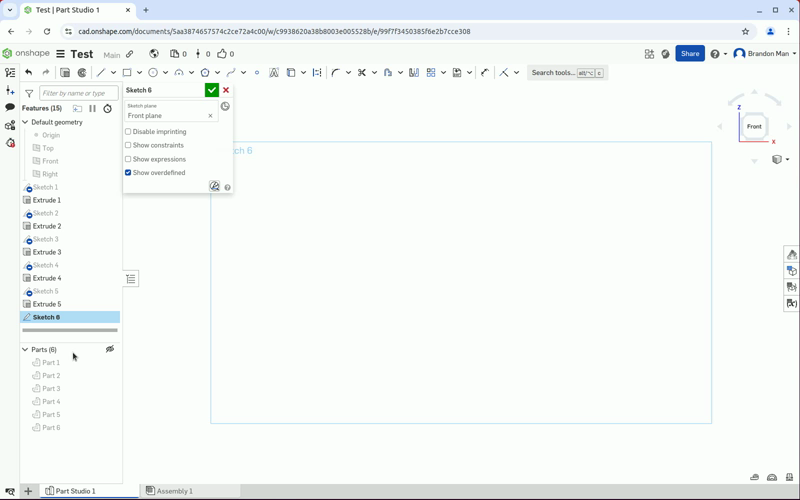
key(a)
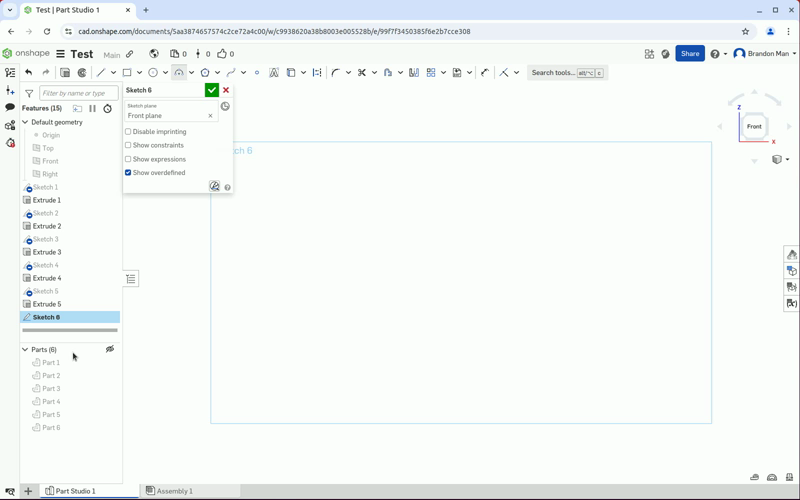
key_down(shift)
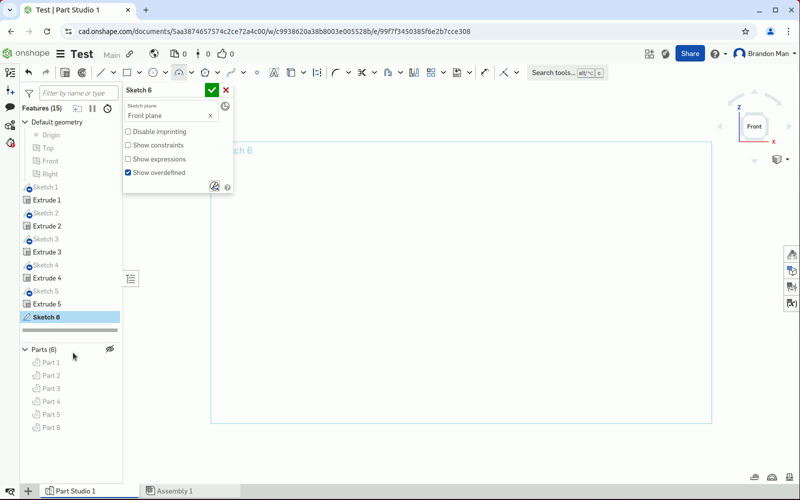
mouse_move(348, 304)
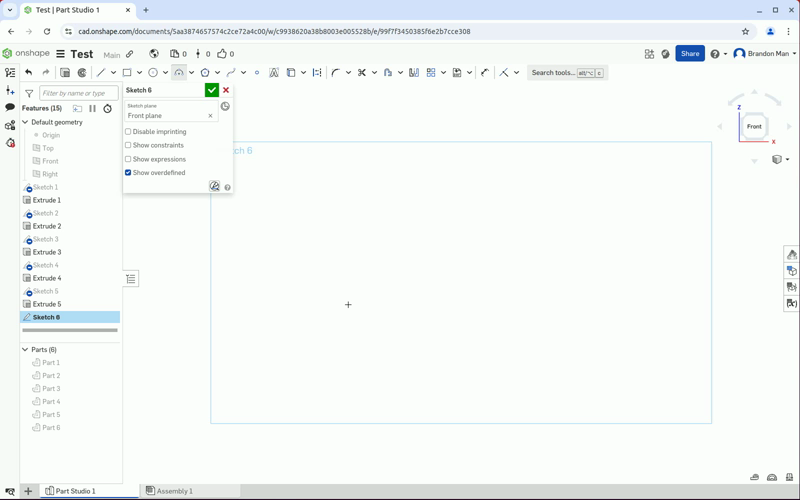
click(348, 304)
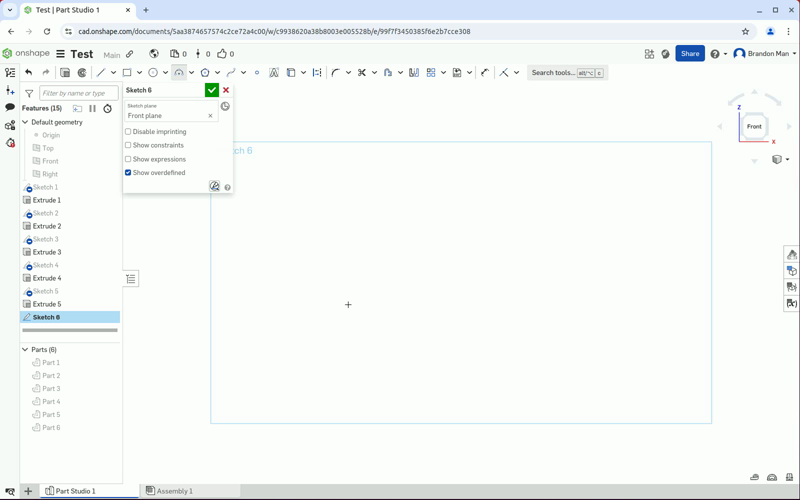
key_up(shift)
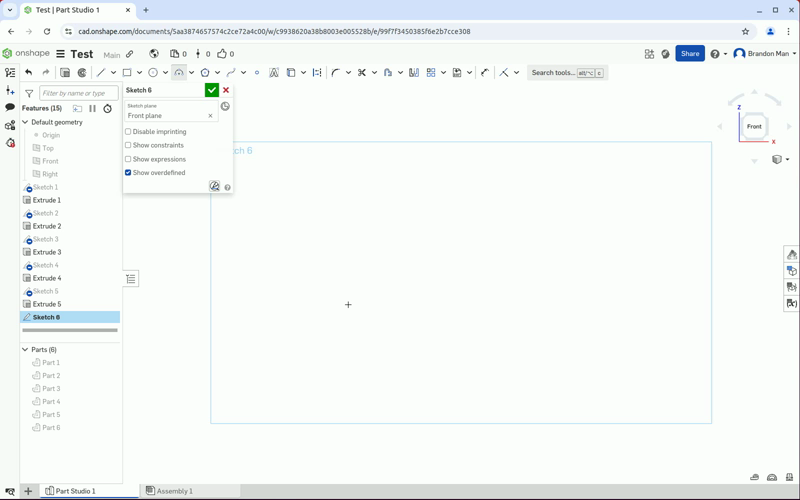
key_down(shift)
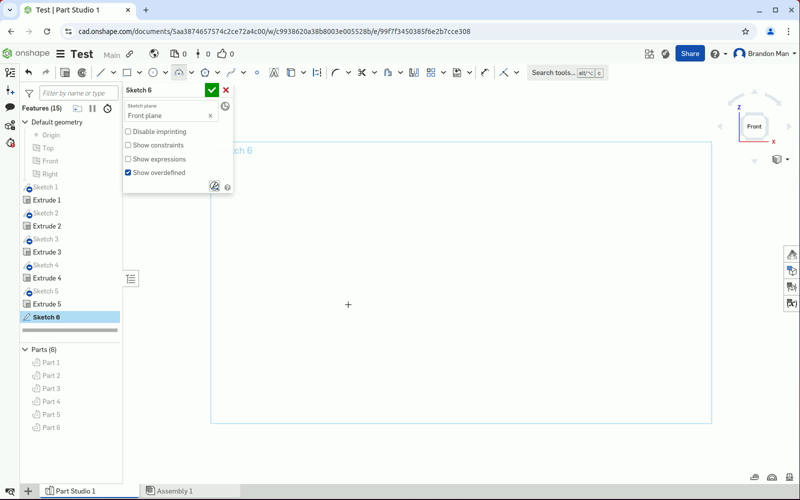
mouse_move(383, 339)
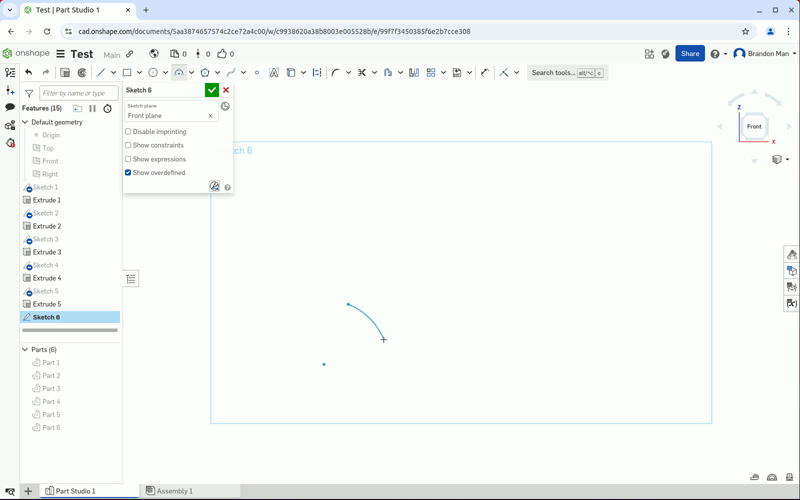
click(383, 339)
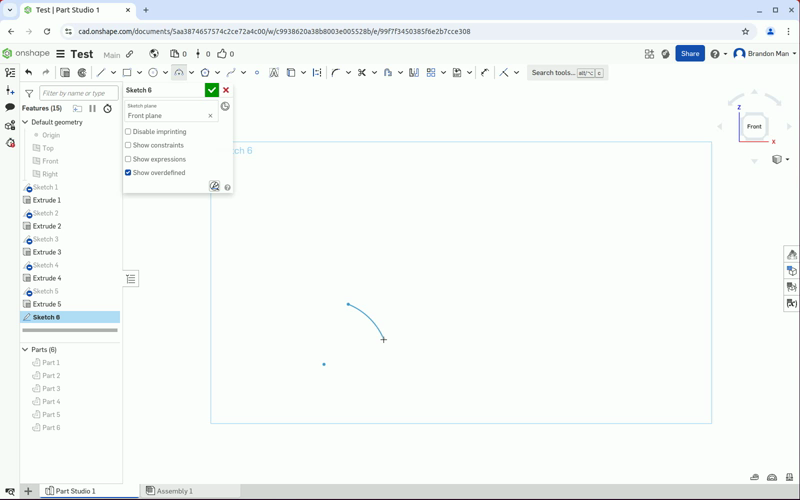
mouse_move(408, 279)
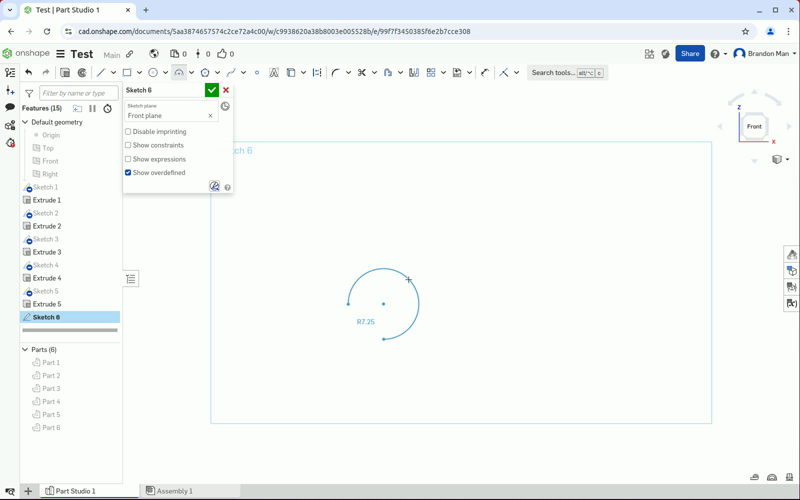
click(408, 279)
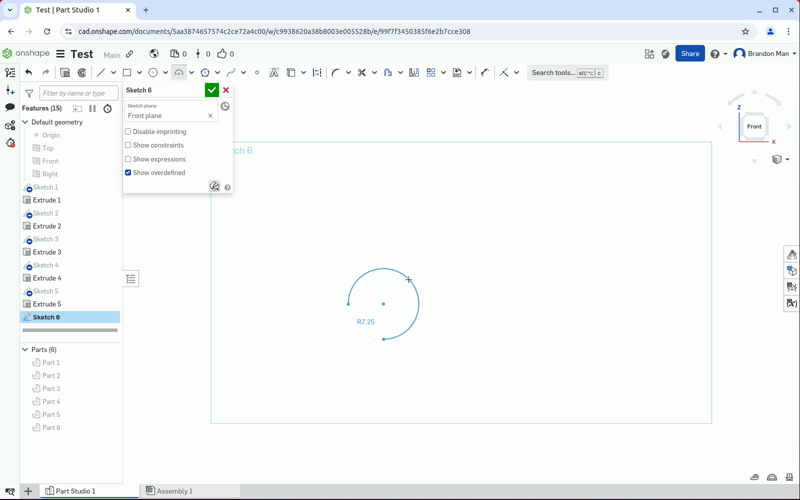
key_up(shift)
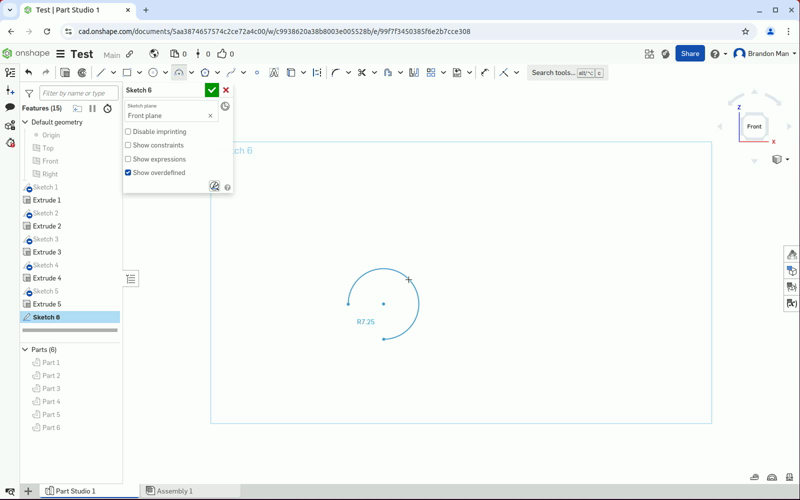
key(esc)
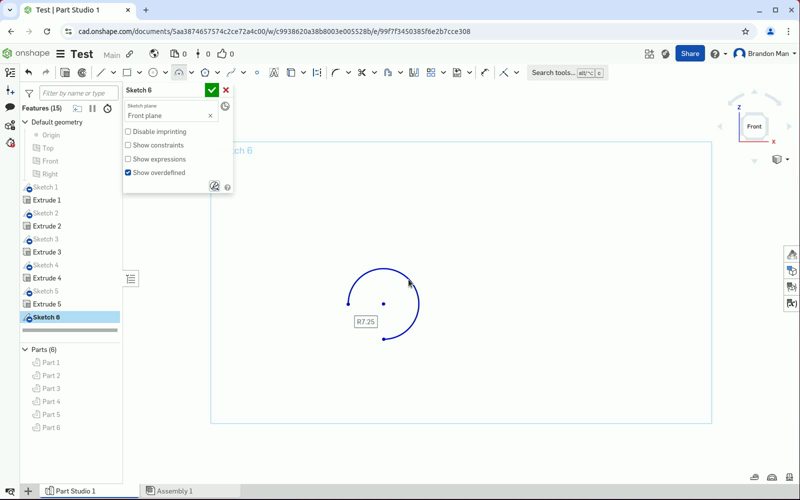
key(l)
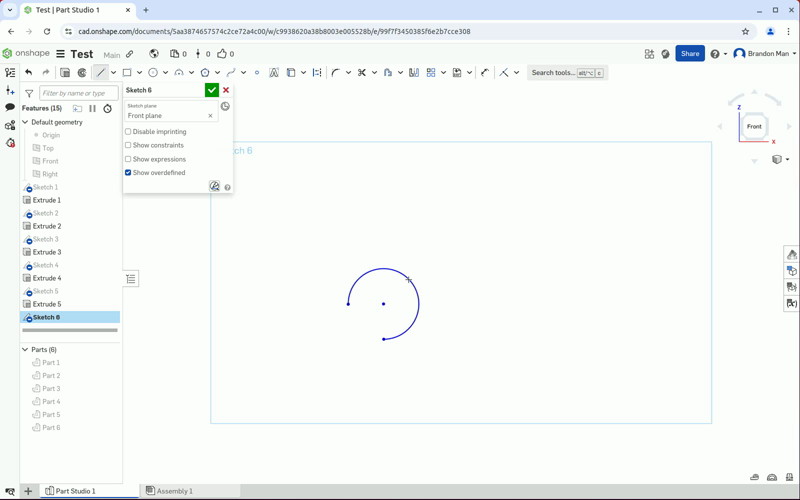
mouse_move(383, 339)
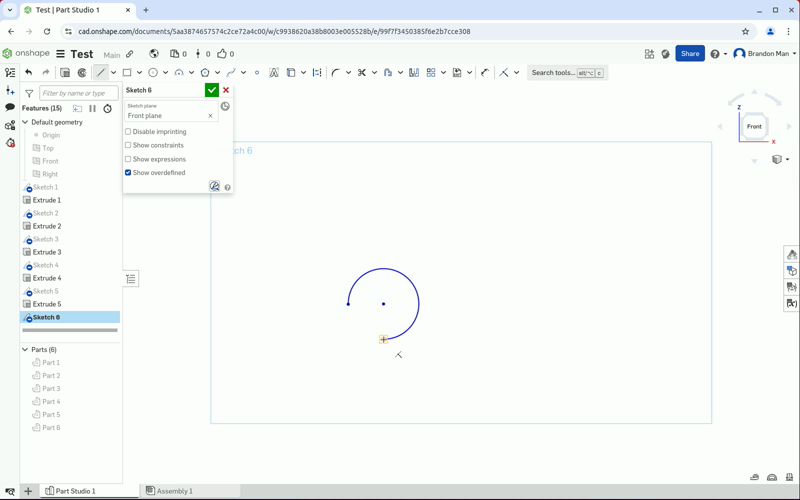
click(383, 339)
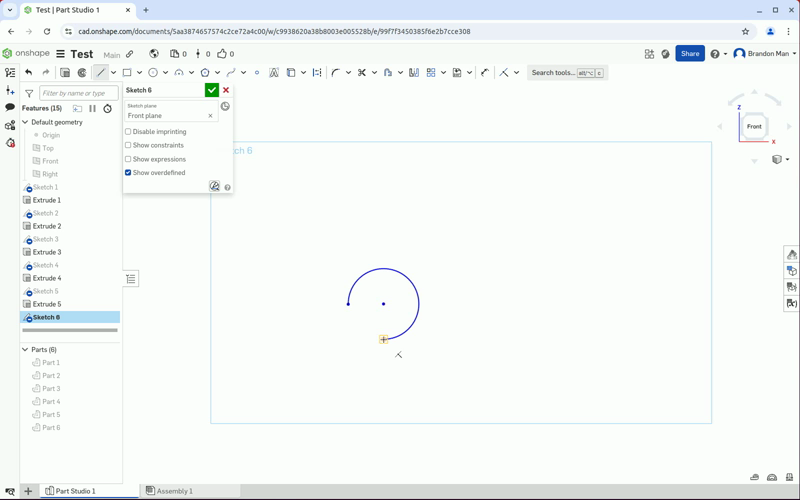
key_down(shift)
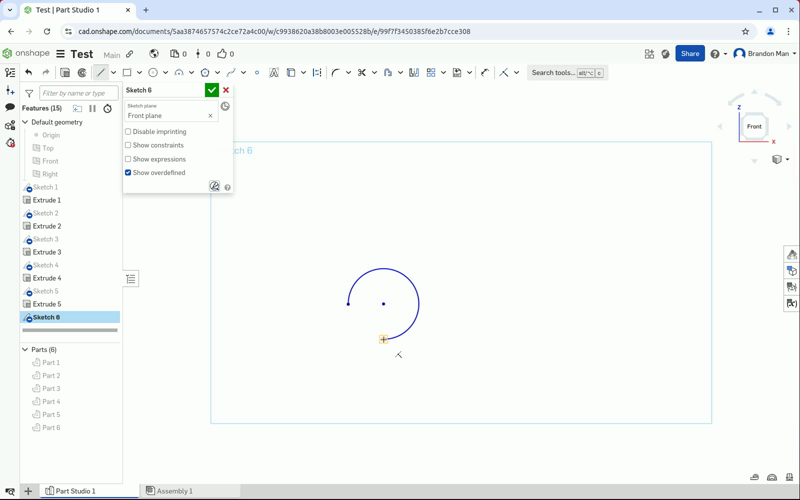
mouse_move(572, 339)
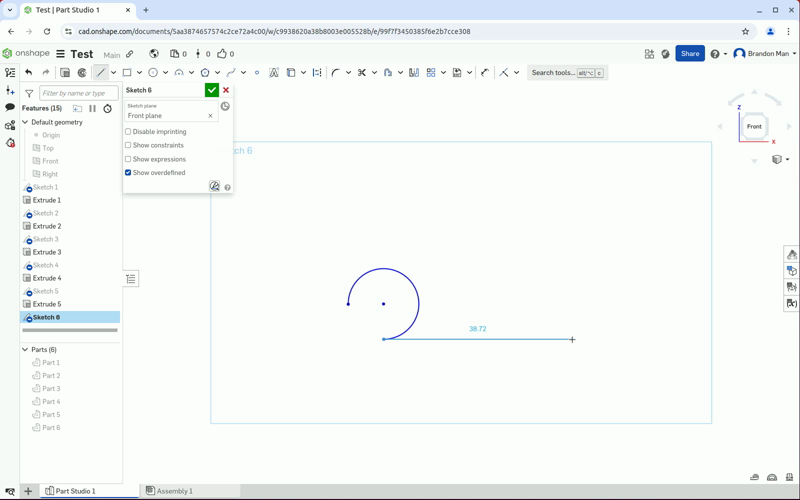
click(572, 339)
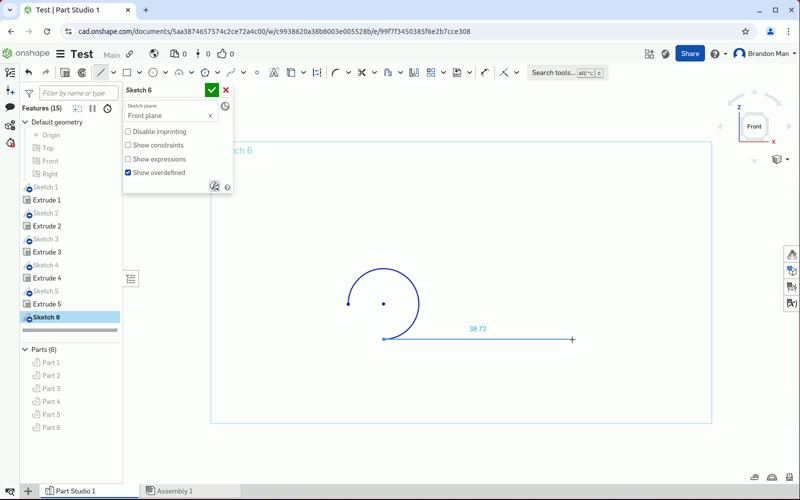
key_up(shift)
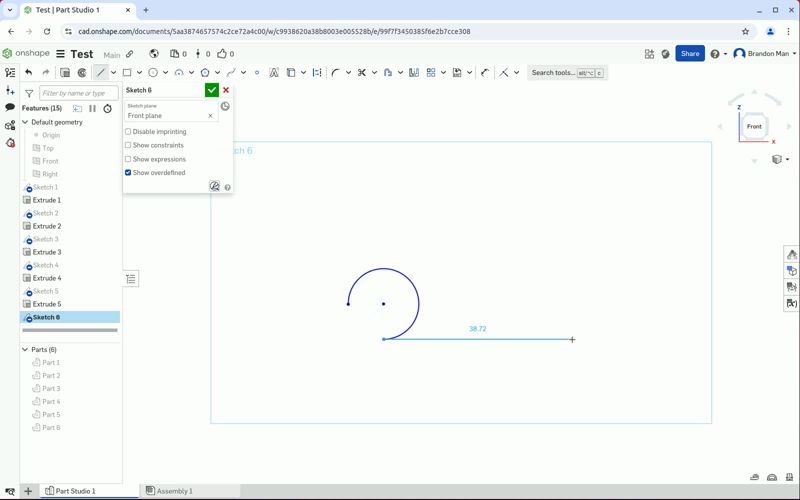
key_down(shift)
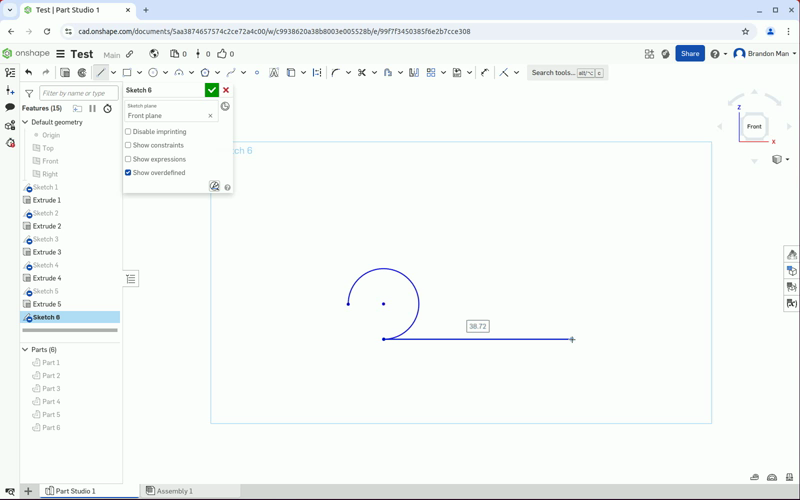
mouse_move(572, 226)
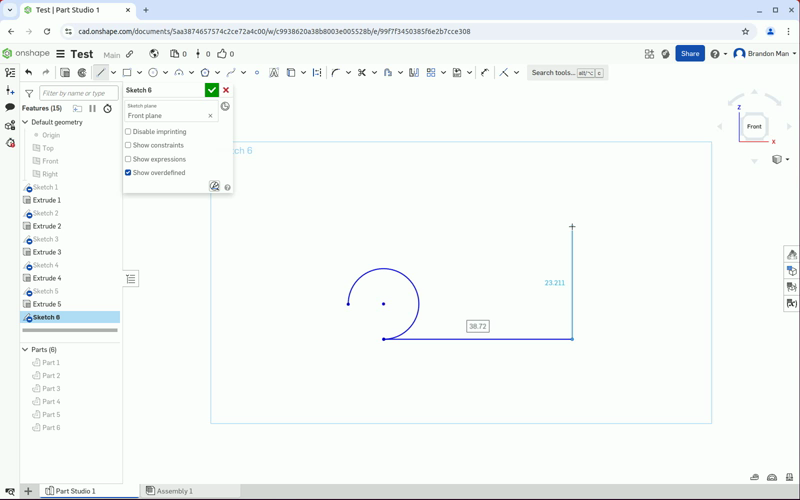
click(572, 226)
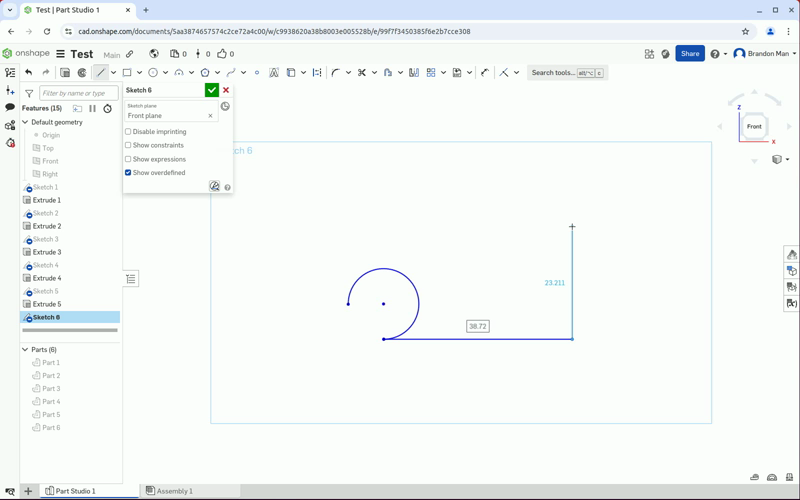
key_up(shift)
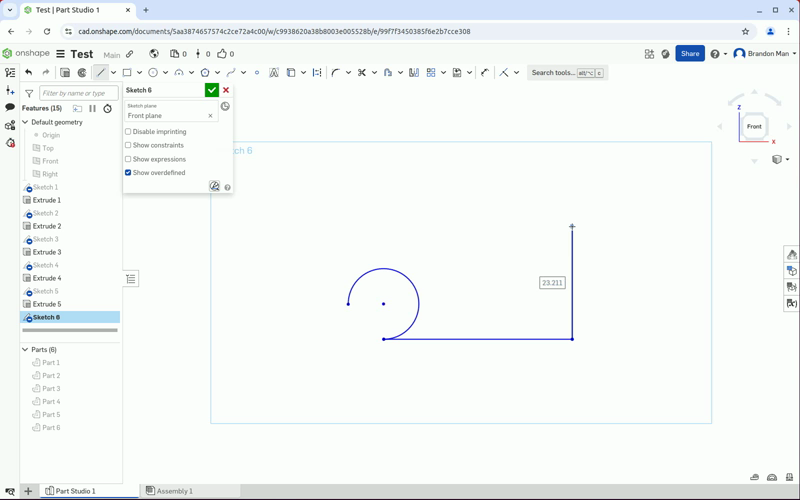
key_down(shift)
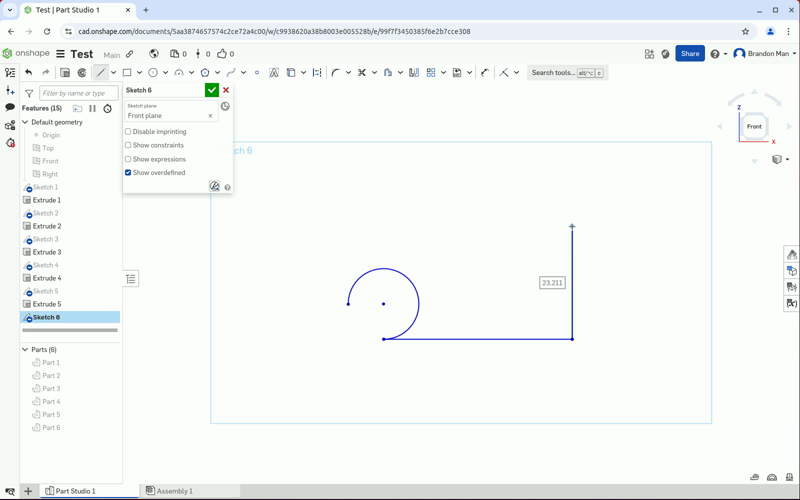
mouse_move(589, 226)
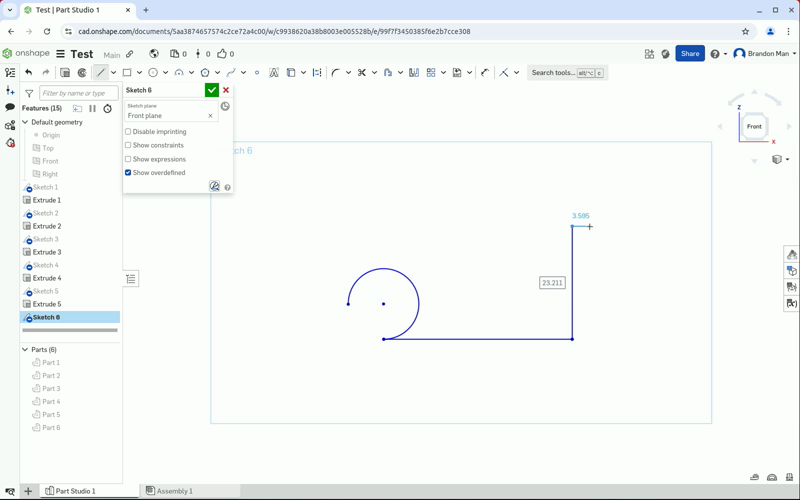
mouse_move(536, 226)
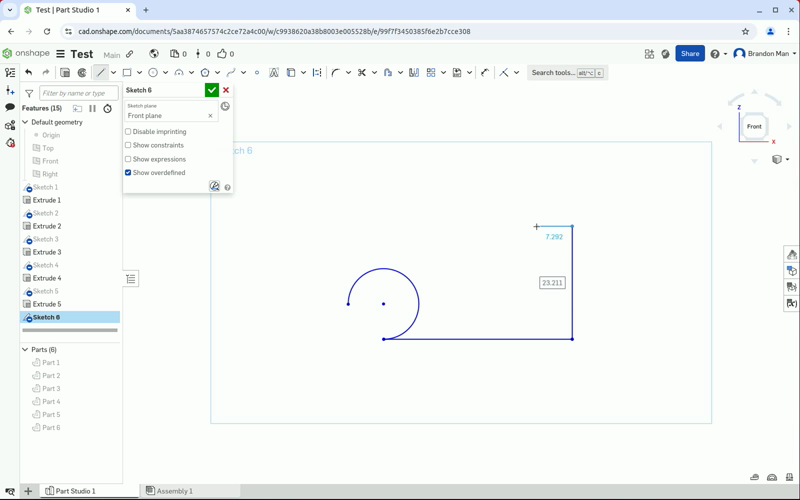
click(536, 226)
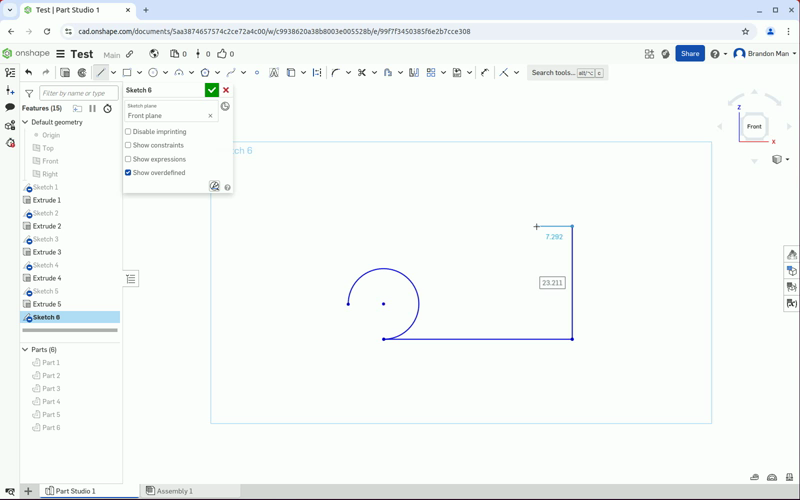
key_up(shift)
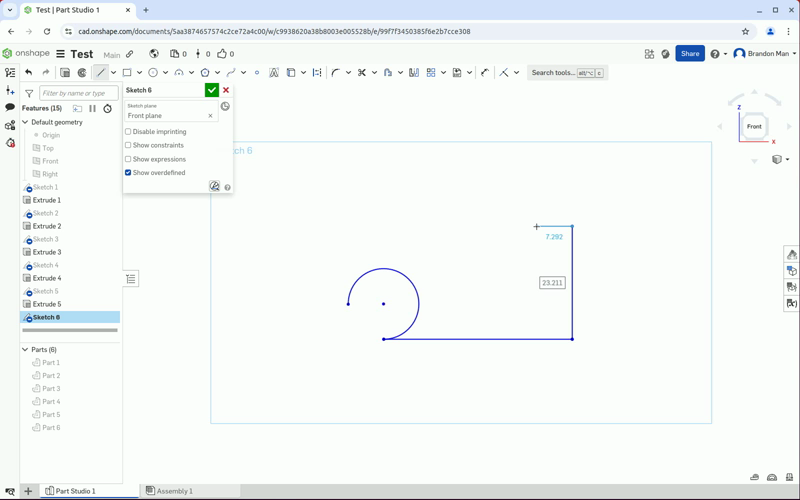
key(esc)
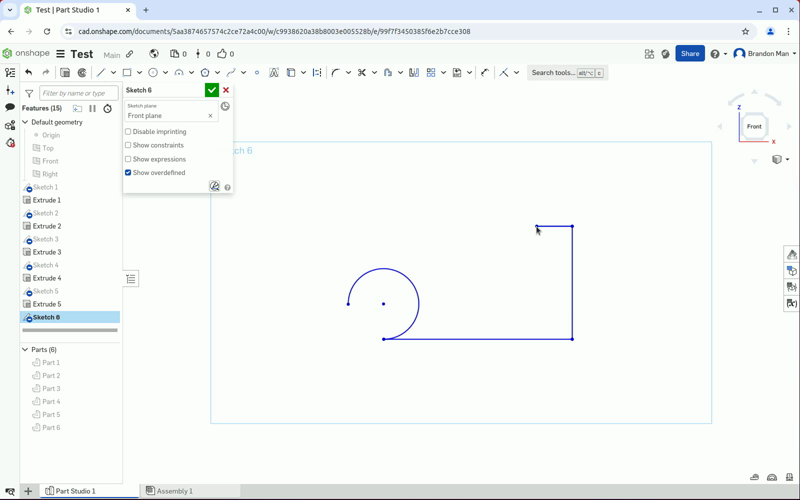
key(a)
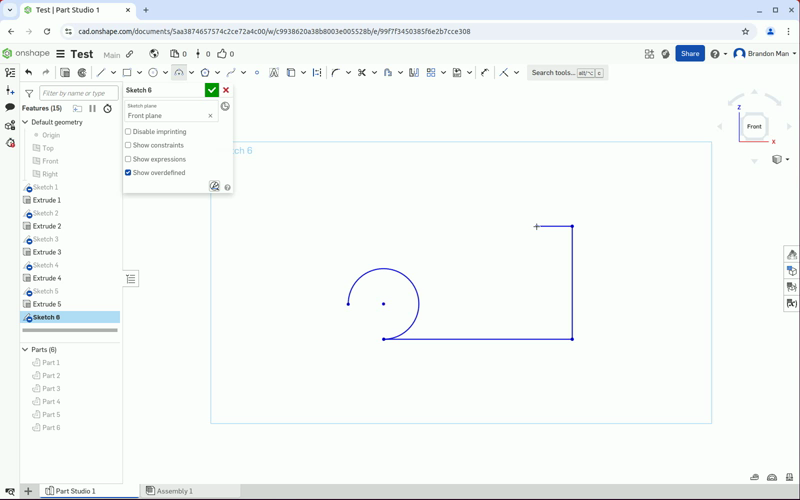
mouse_move(536, 226)
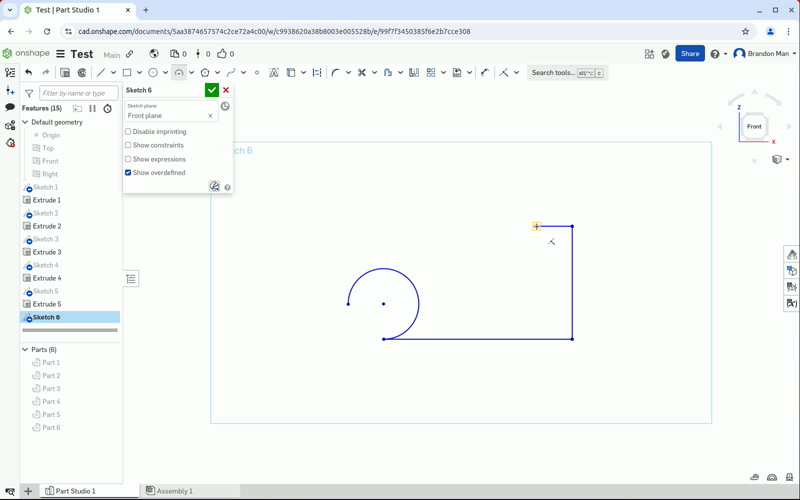
click(536, 226)
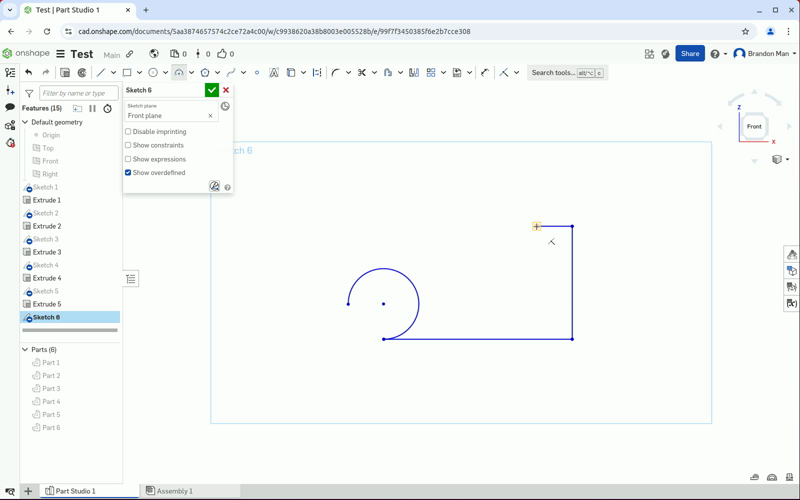
key_down(shift)
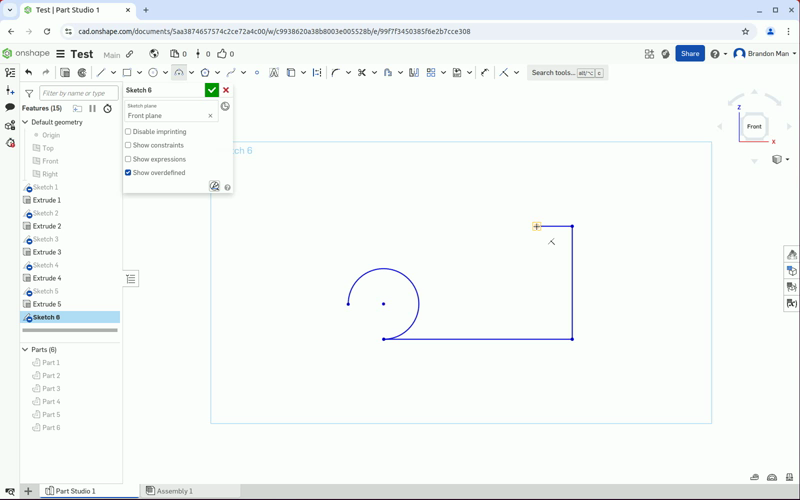
mouse_move(515, 247)
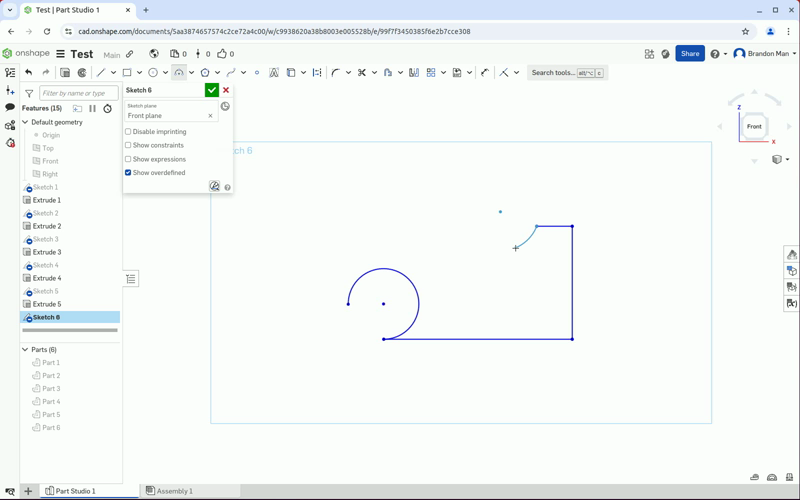
click(515, 247)
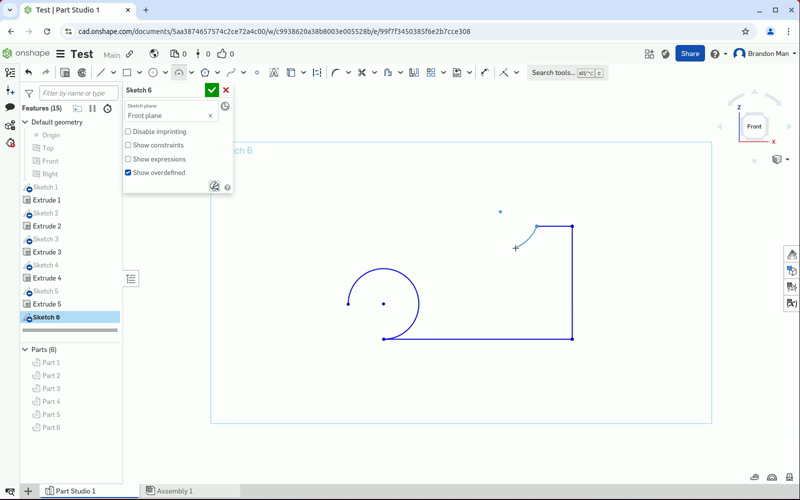
mouse_move(551, 262)
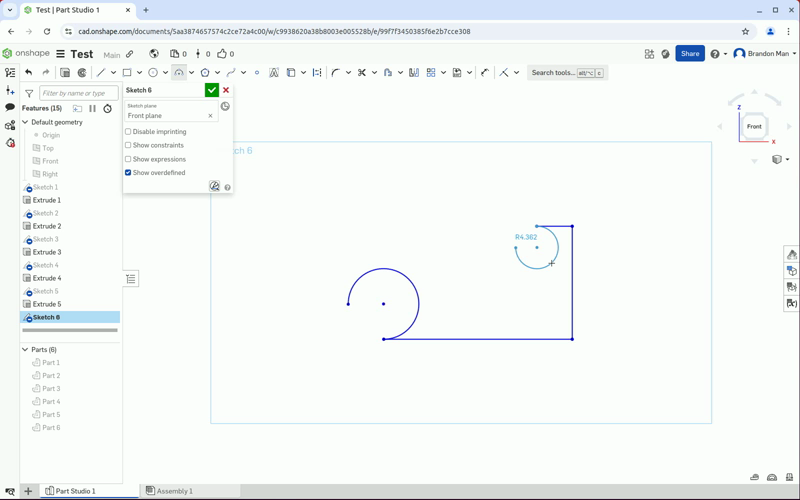
click(551, 262)
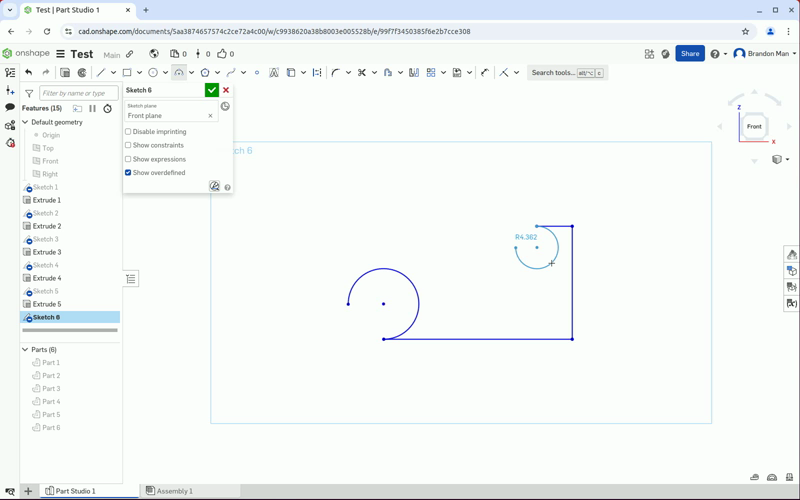
key_up(shift)
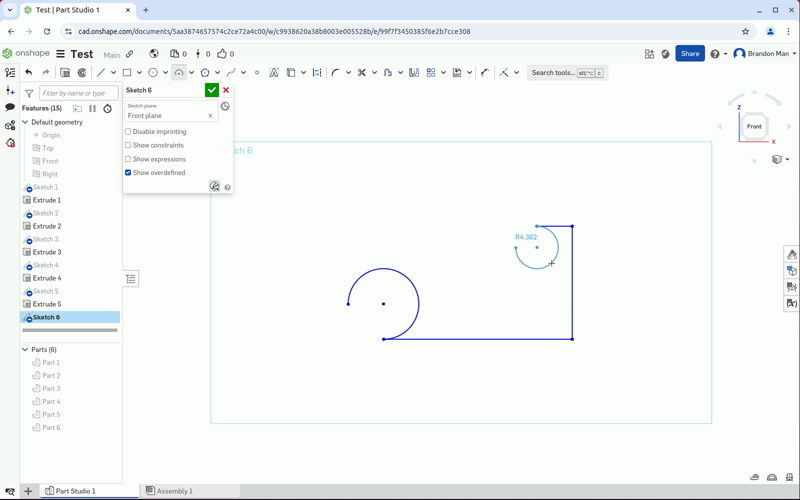
mouse_move(515, 247)
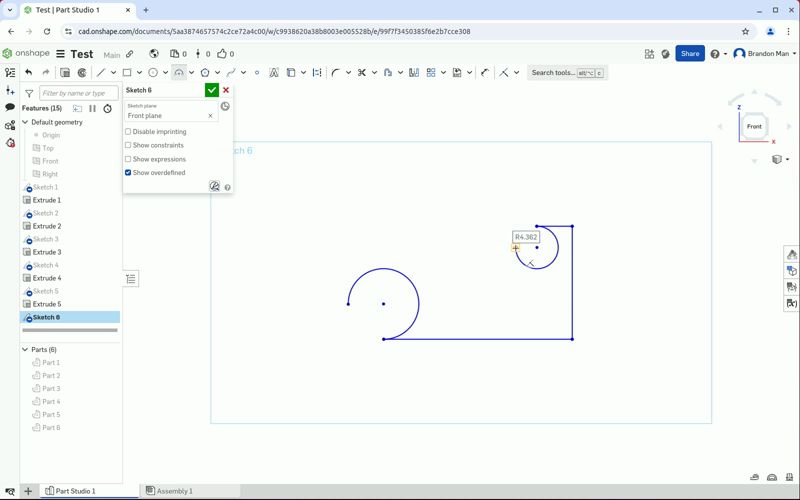
click(515, 247)
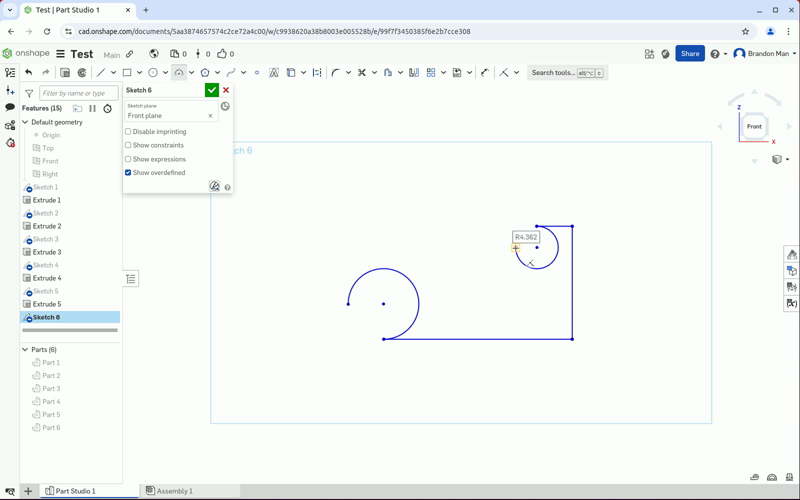
key_down(shift)
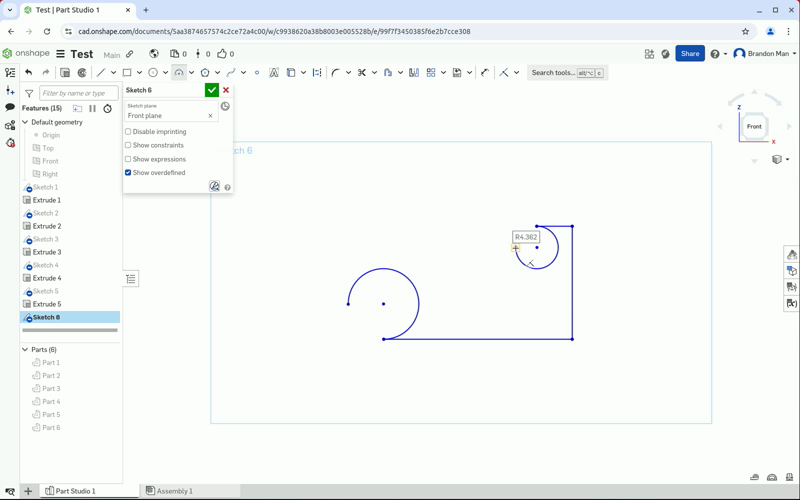
mouse_move(473, 247)
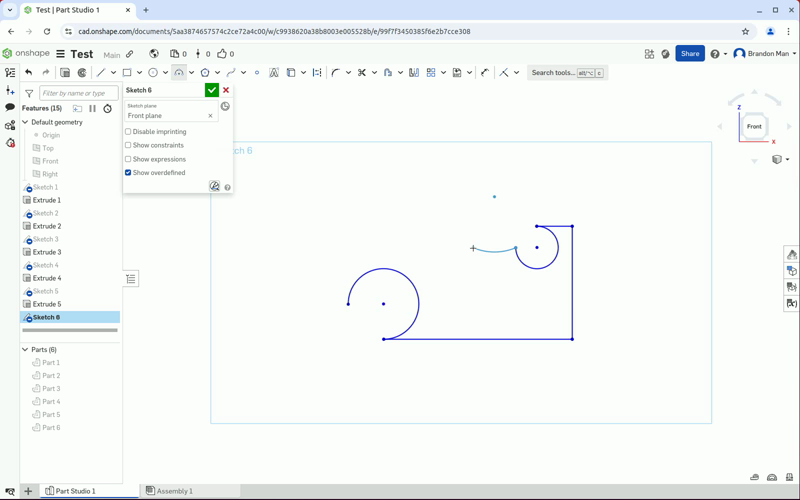
click(473, 247)
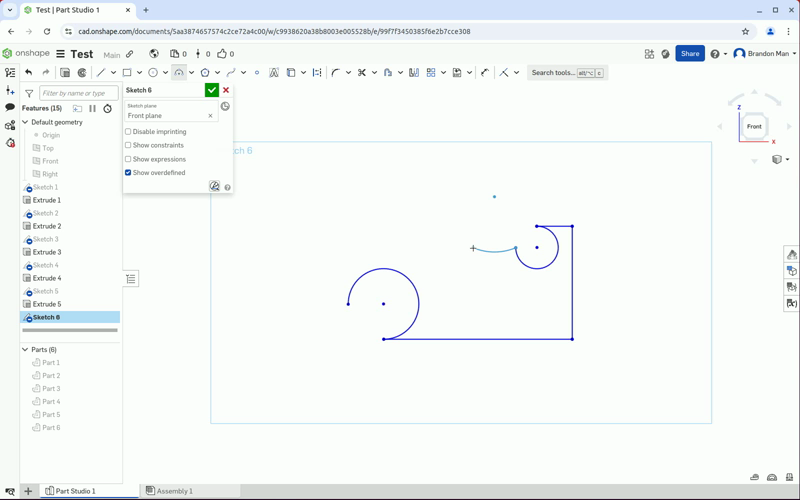
mouse_move(494, 268)
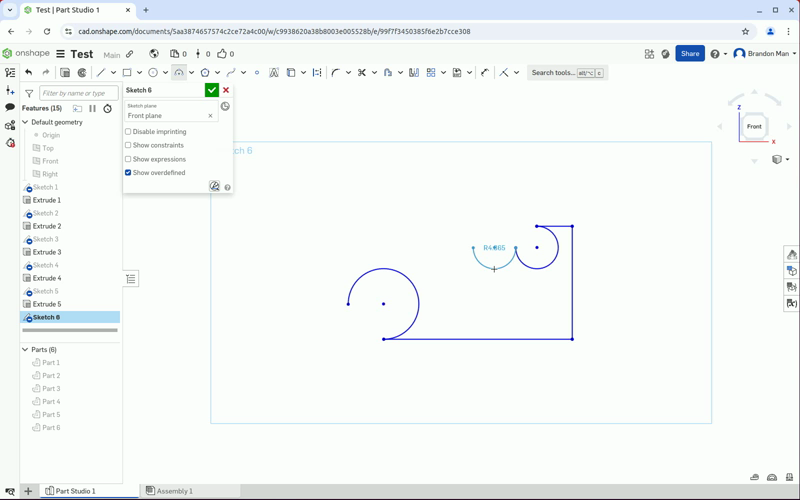
click(494, 268)
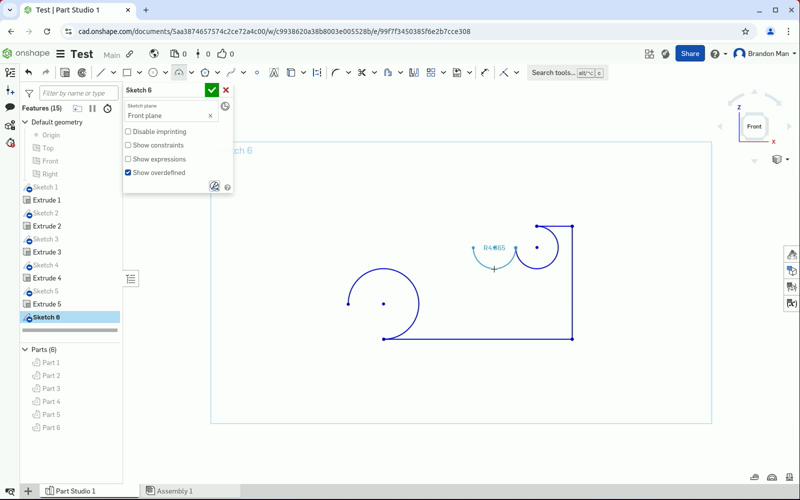
key_up(shift)
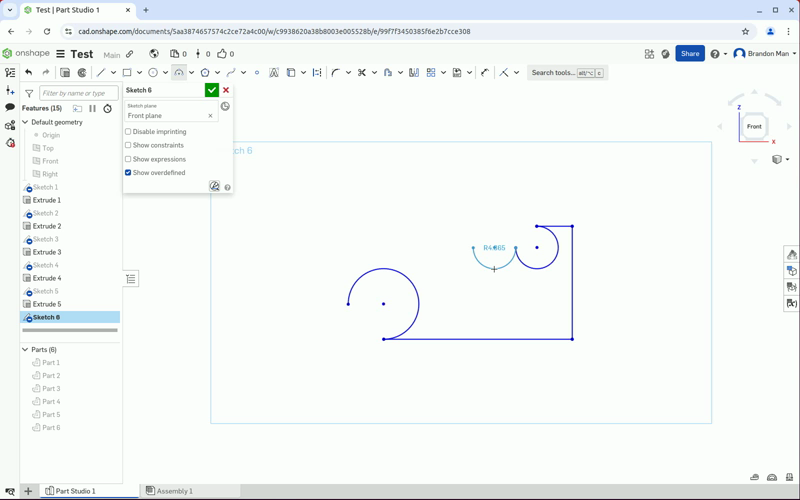
mouse_move(473, 247)
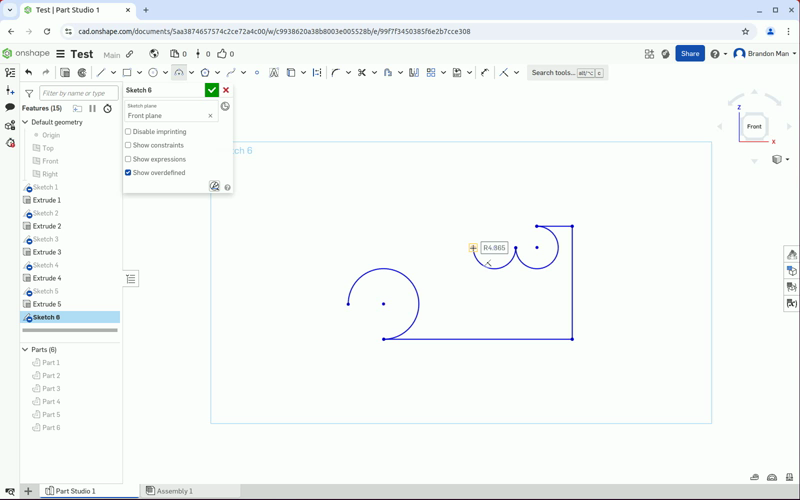
click(473, 247)
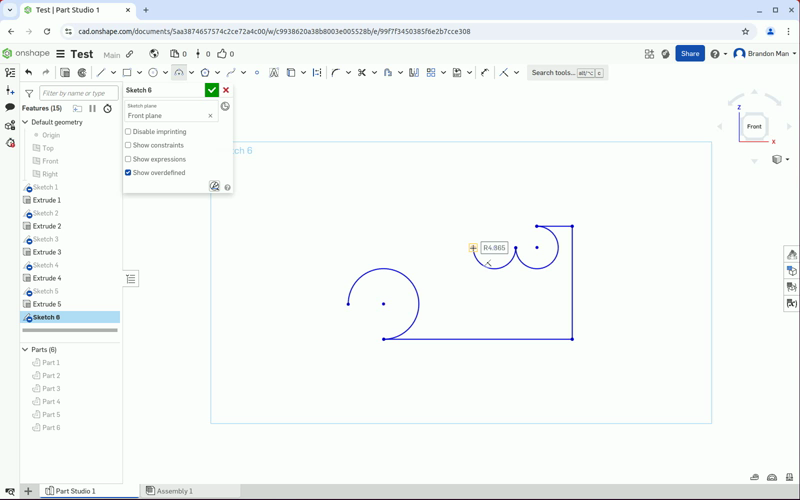
key_down(shift)
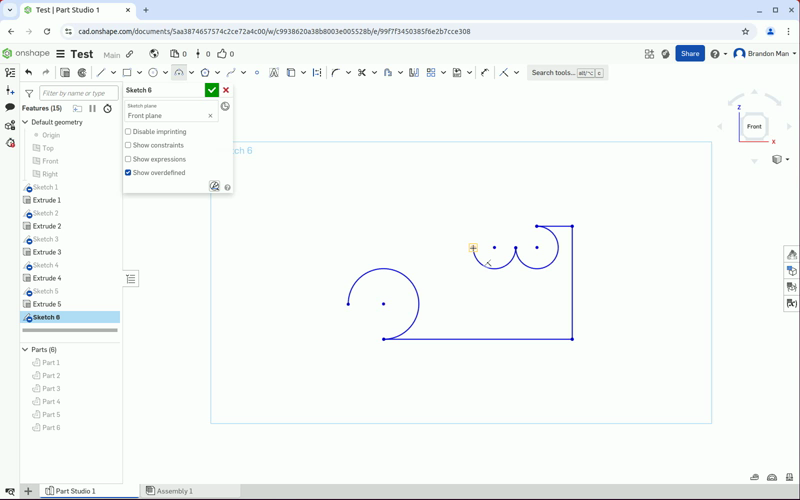
mouse_move(433, 247)
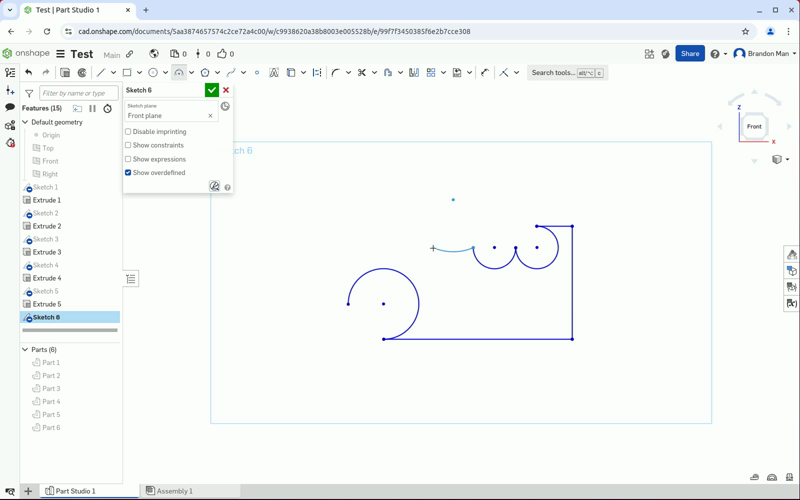
click(433, 247)
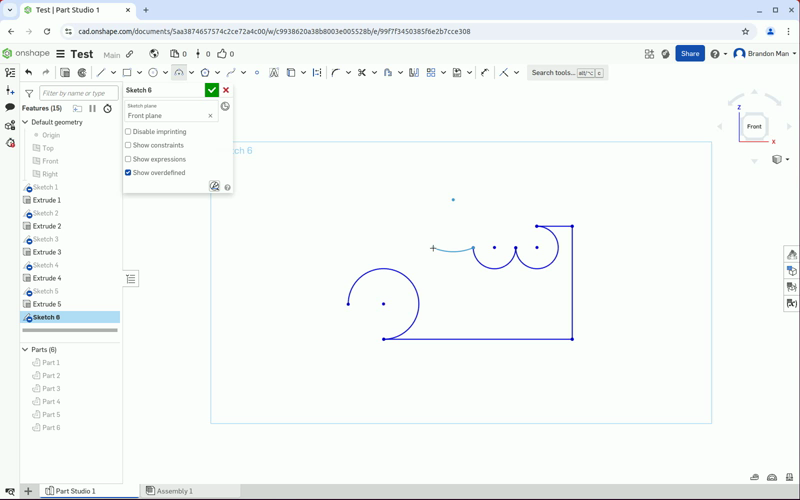
mouse_move(453, 267)
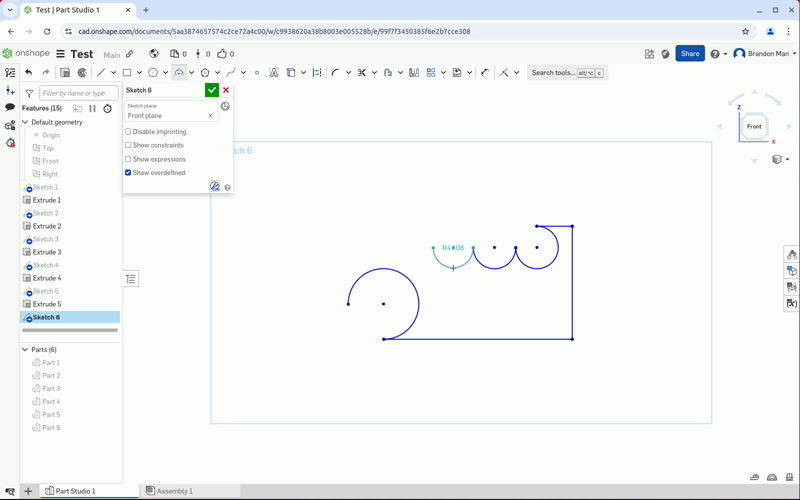
click(453, 267)
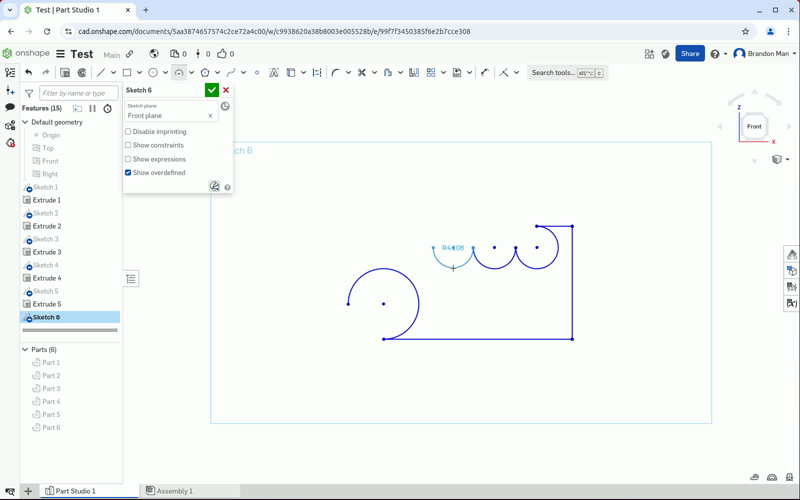
key_up(shift)
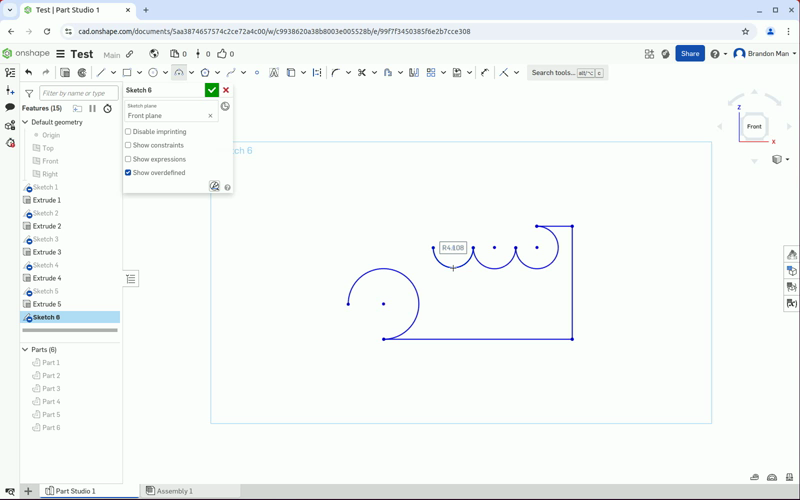
mouse_move(433, 247)
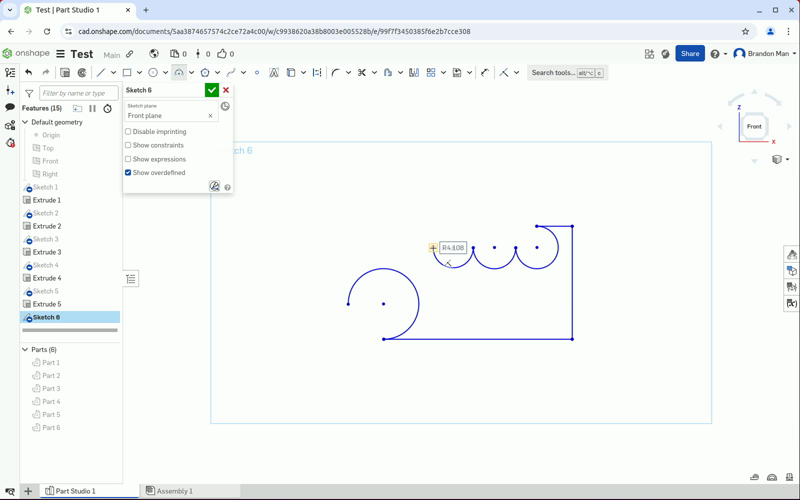
click(433, 247)
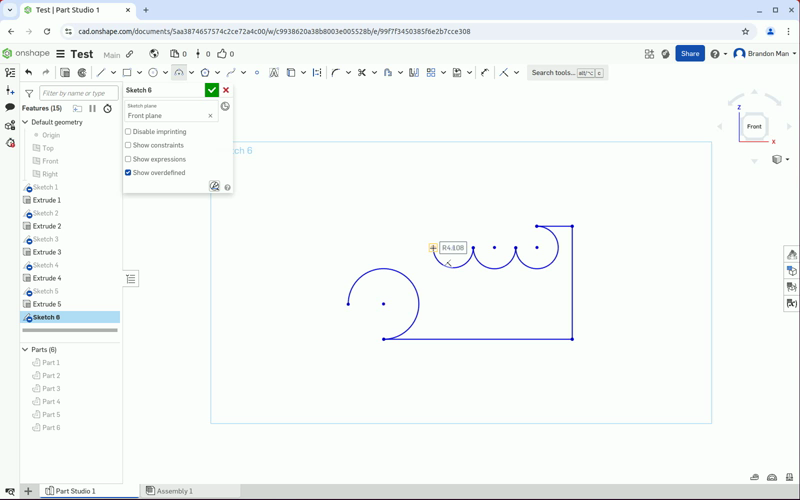
key_down(shift)
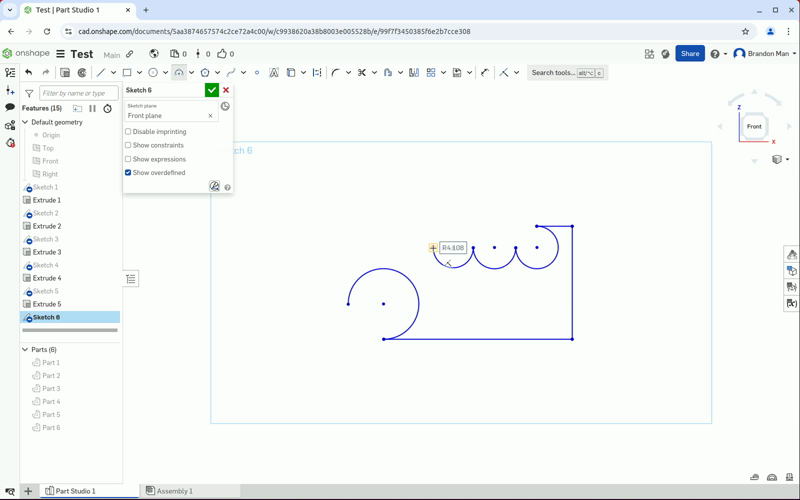
mouse_move(390, 247)
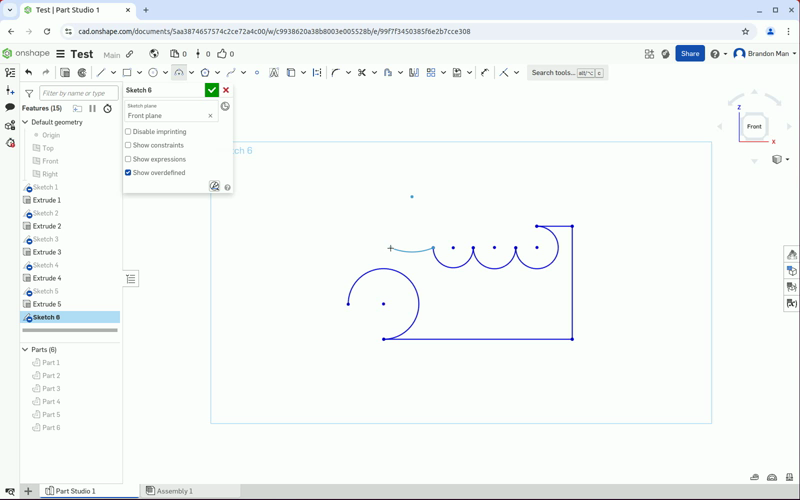
click(390, 247)
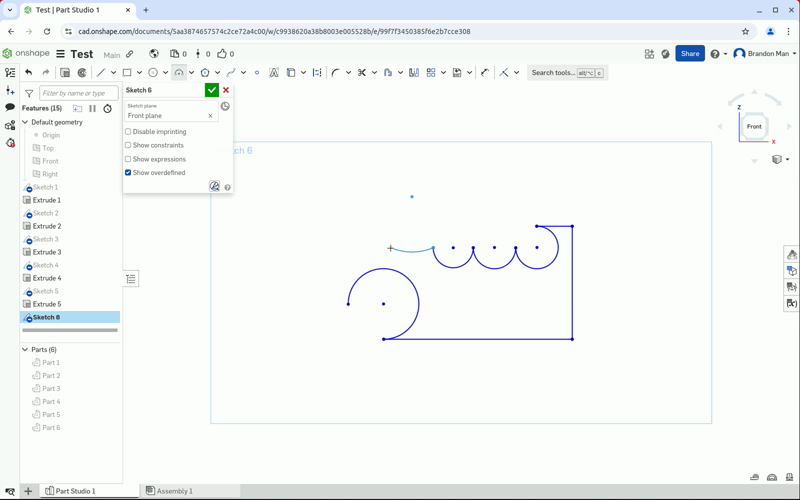
mouse_move(411, 268)
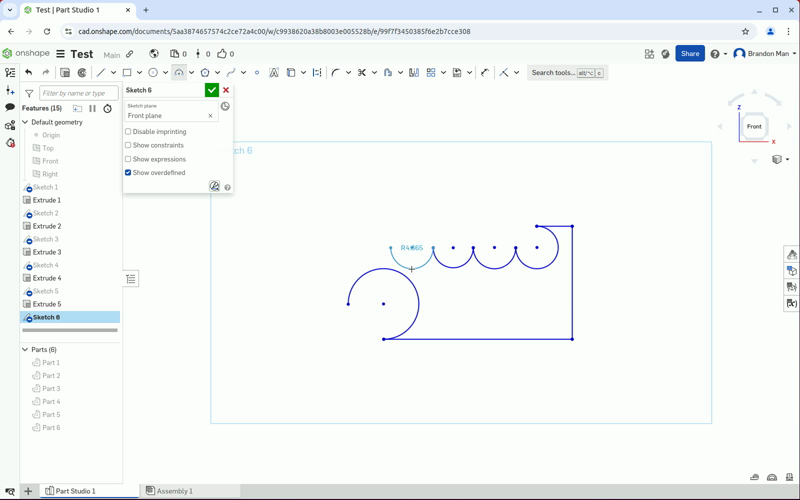
click(411, 268)
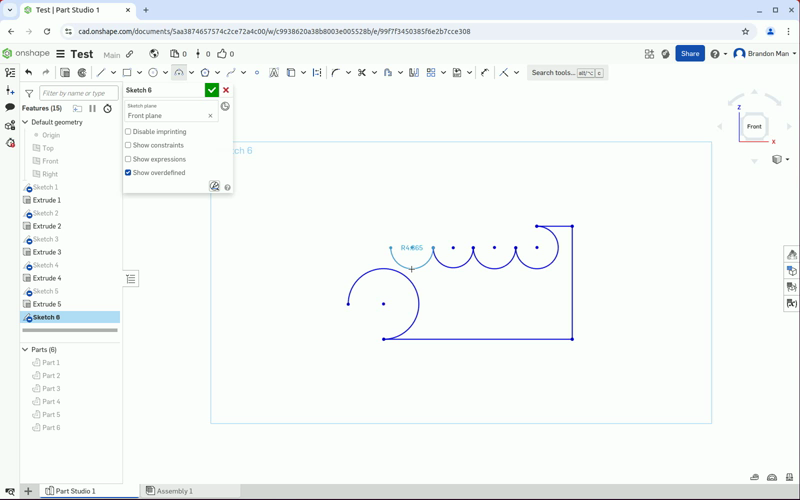
key_up(shift)
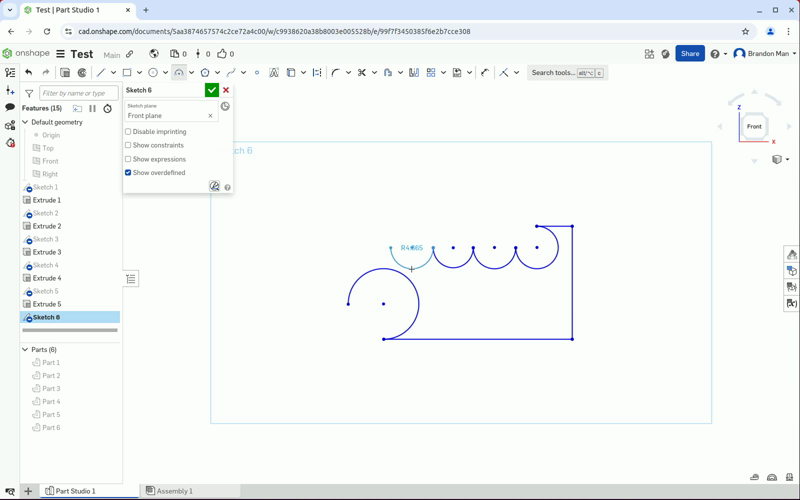
mouse_move(390, 247)
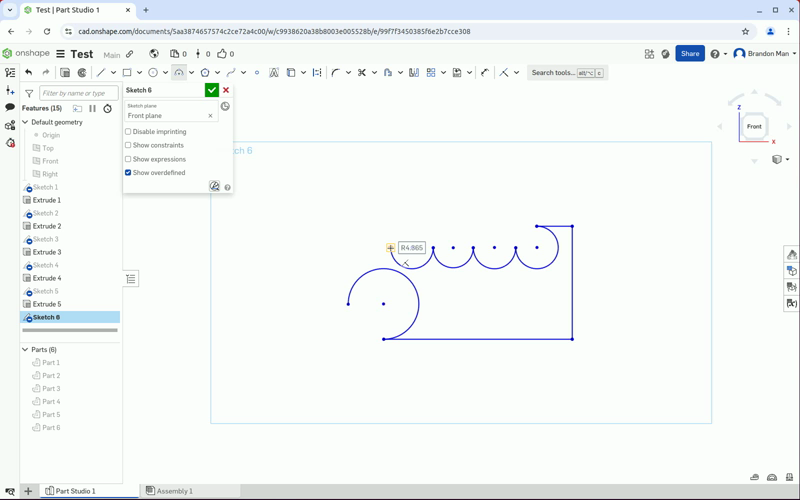
click(390, 247)
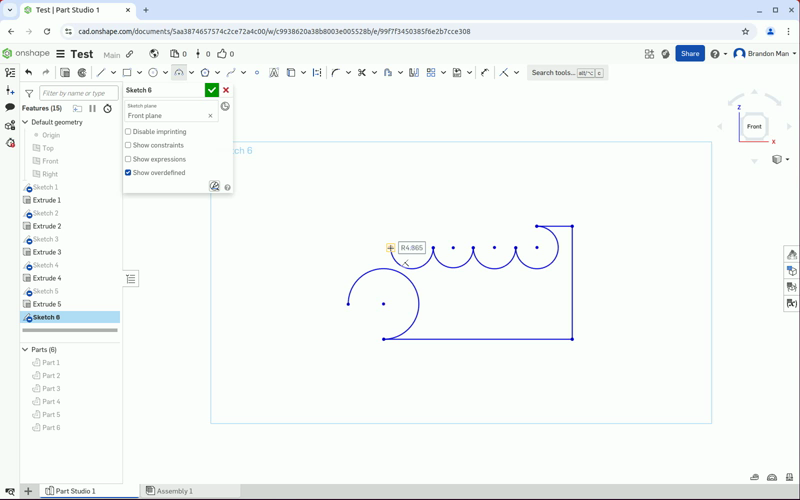
key_down(shift)
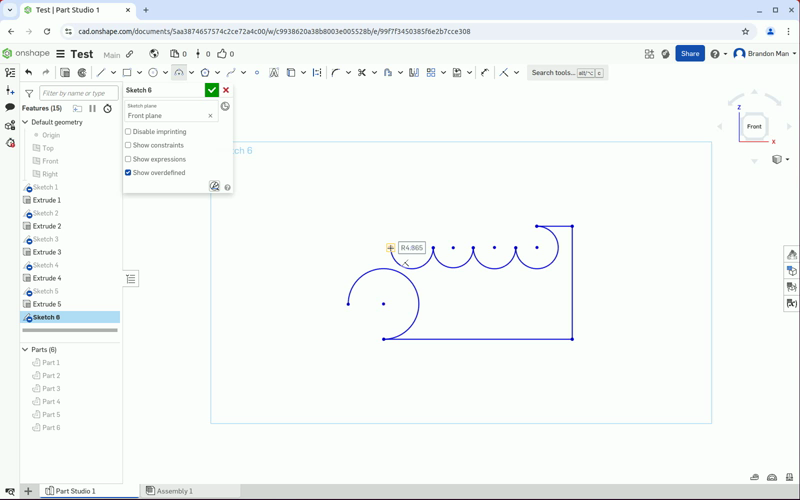
mouse_move(348, 247)
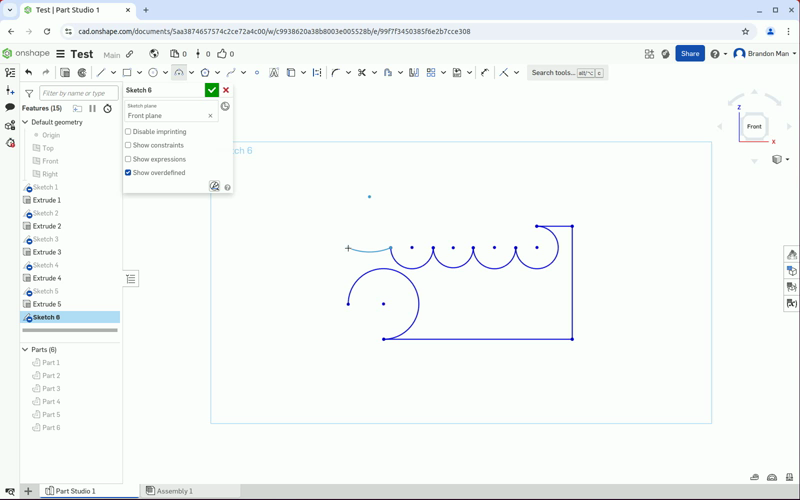
click(348, 247)
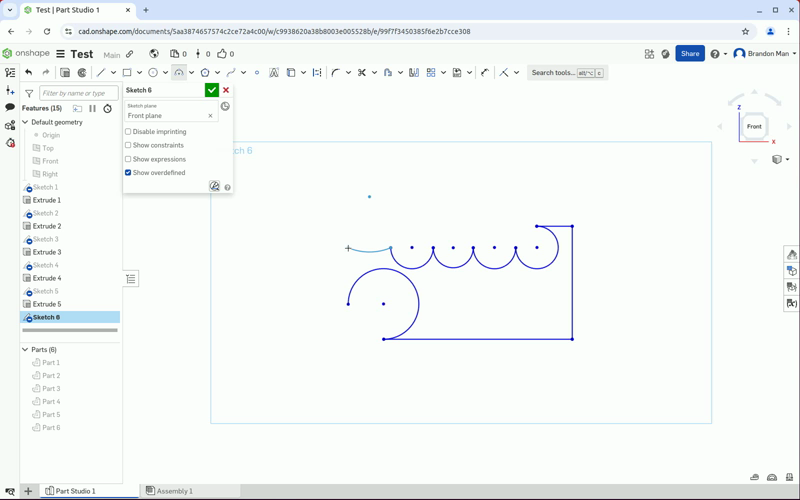
mouse_move(369, 268)
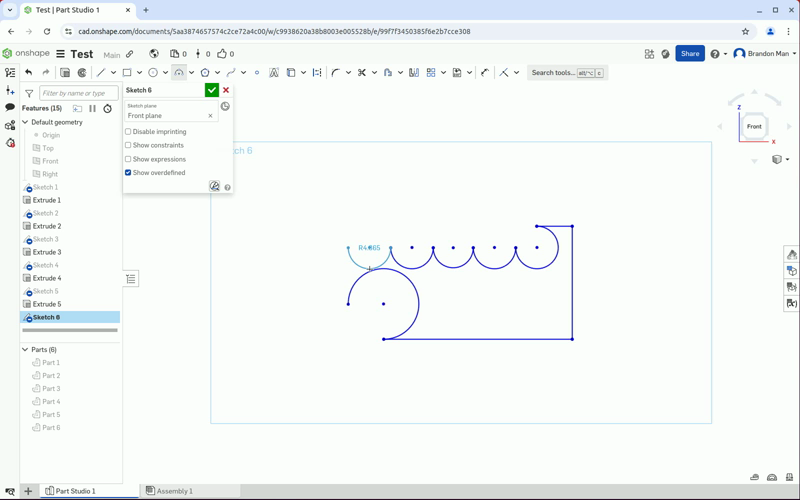
click(369, 268)
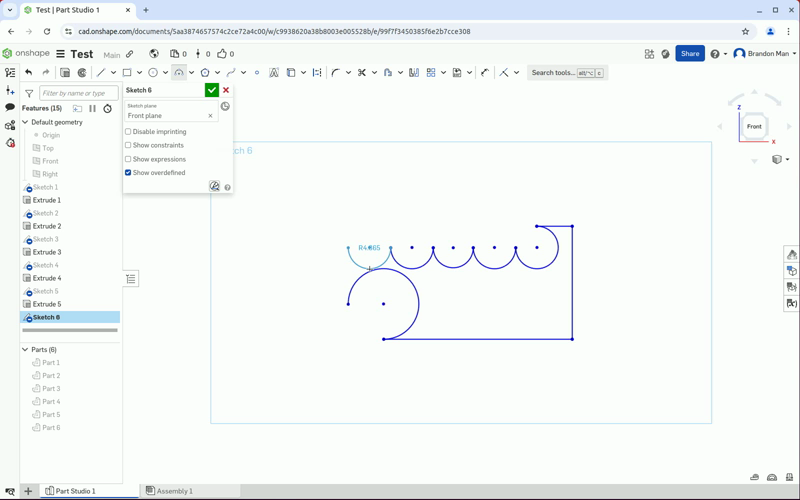
key_up(shift)
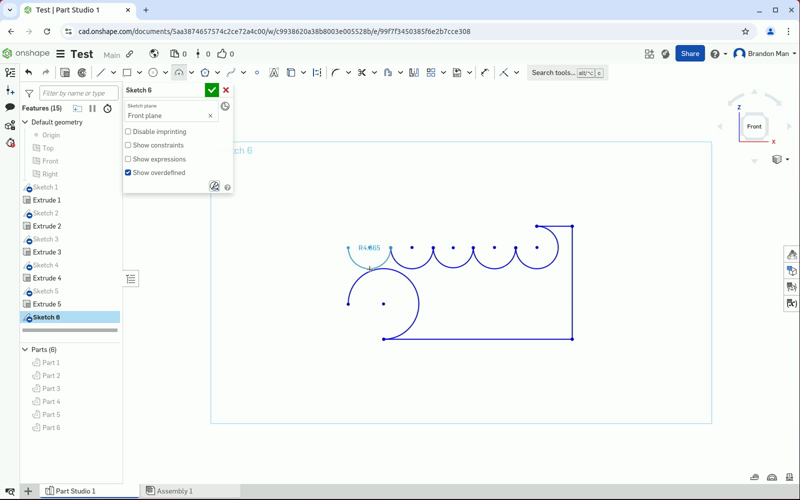
key(esc)
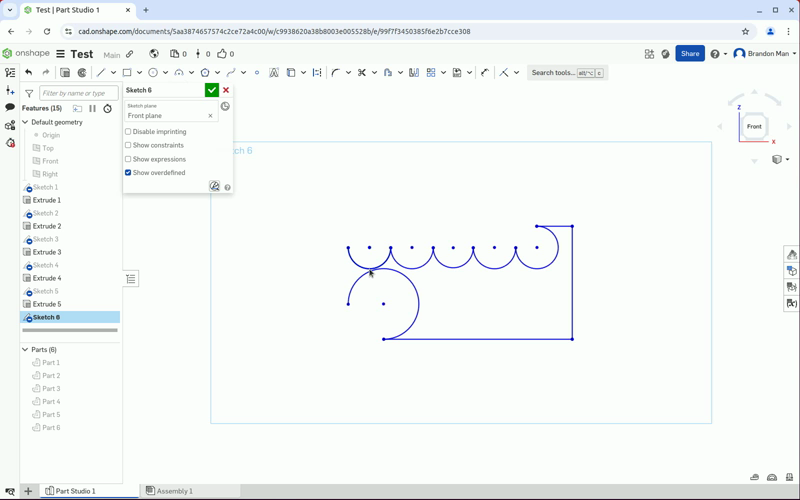
key(l)
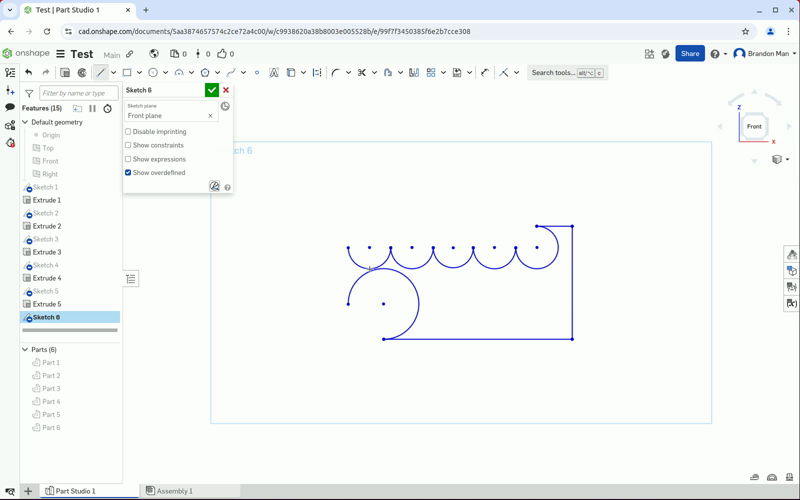
mouse_move(348, 247)
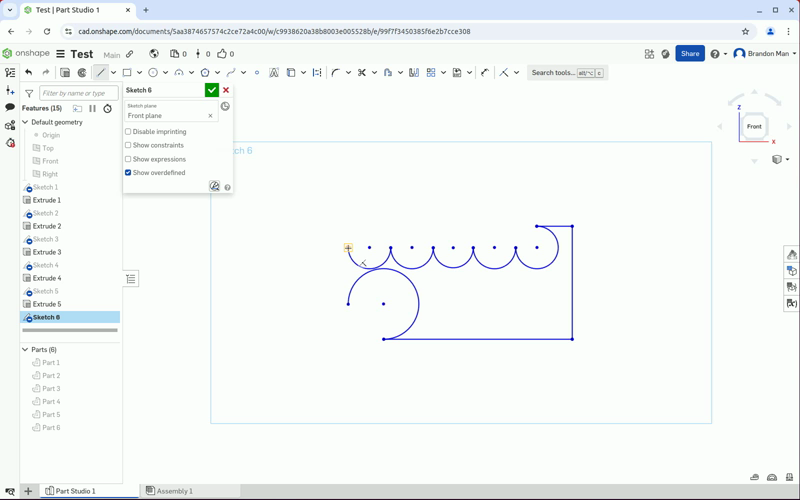
click(348, 247)
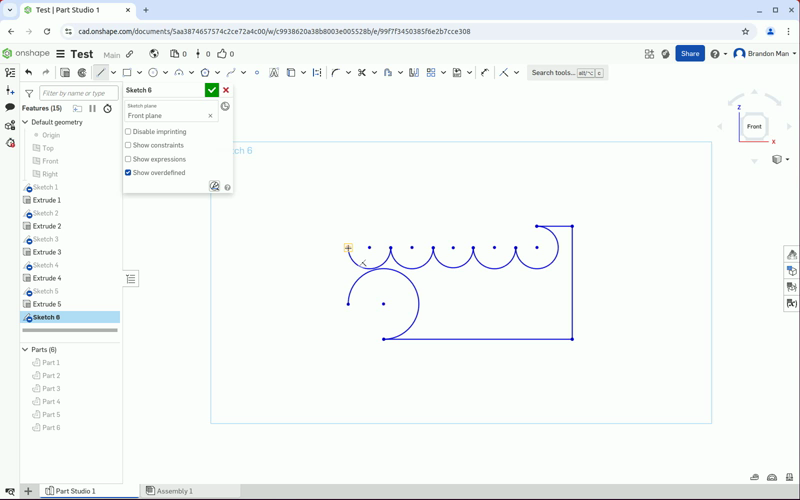
mouse_move(378, 247)
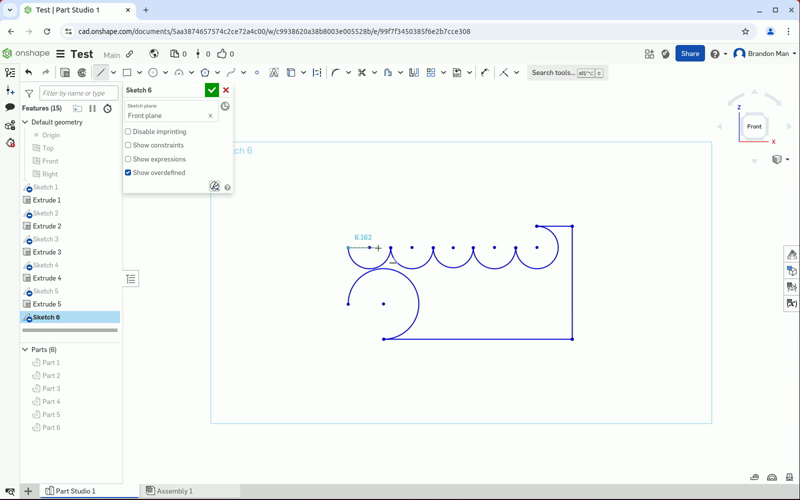
key_down(shift)
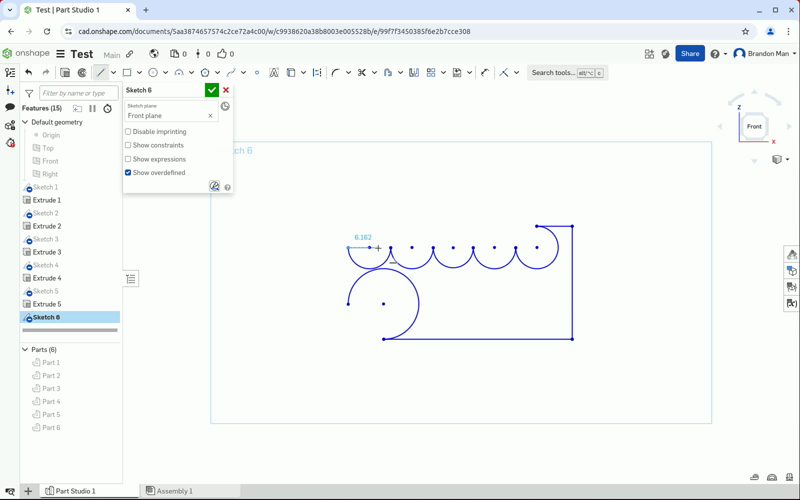
mouse_move(348, 304)
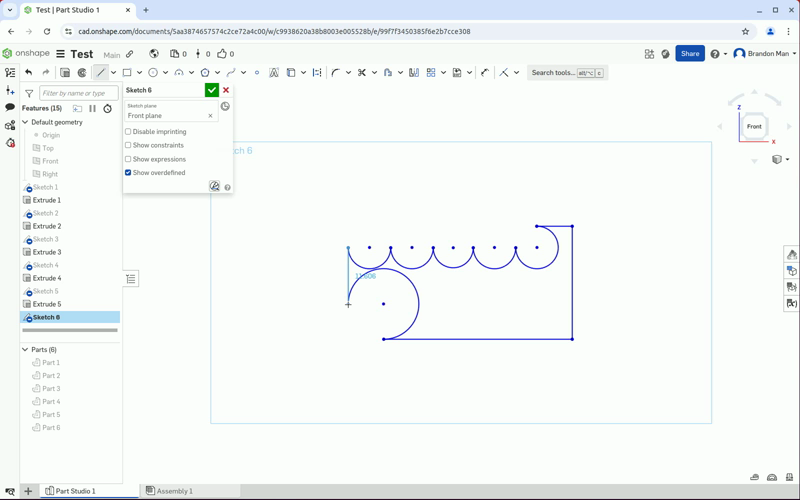
key_up(shift)
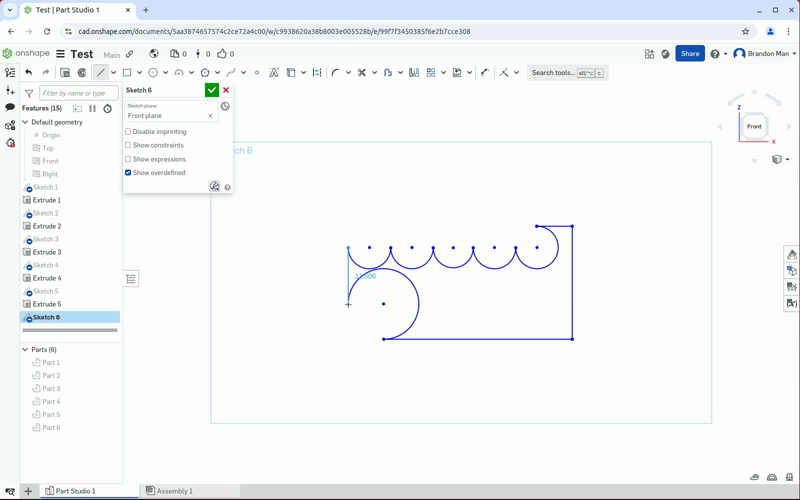
click(348, 304)
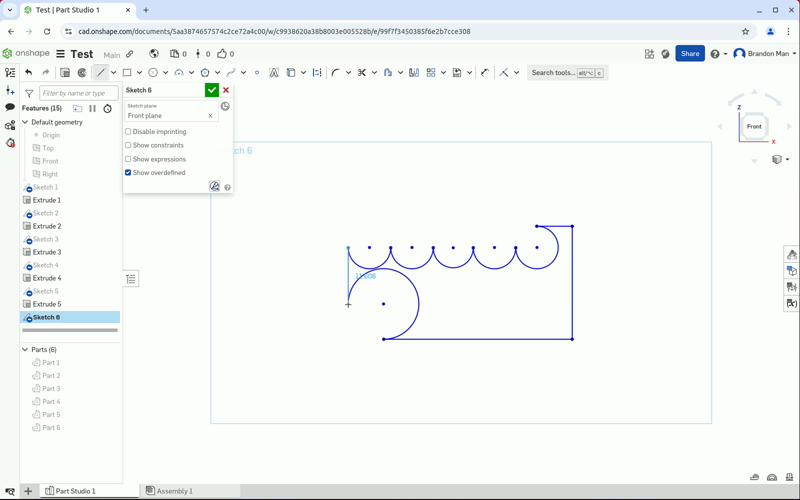
key(esc)
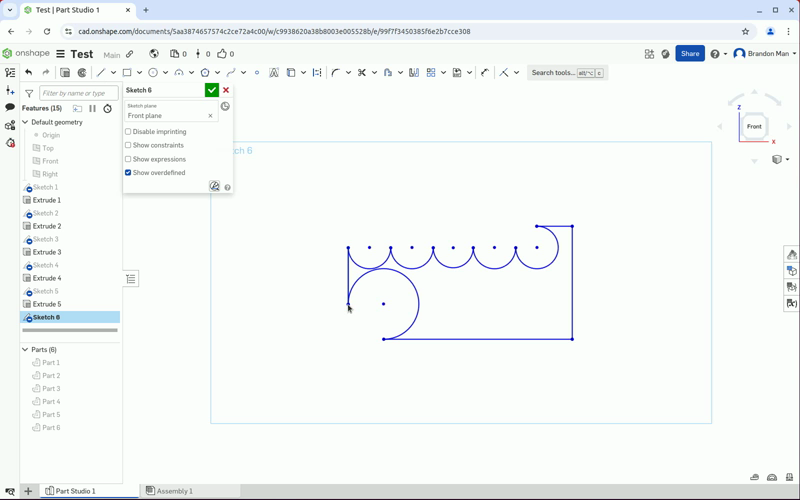
mouse_move(553, 308)
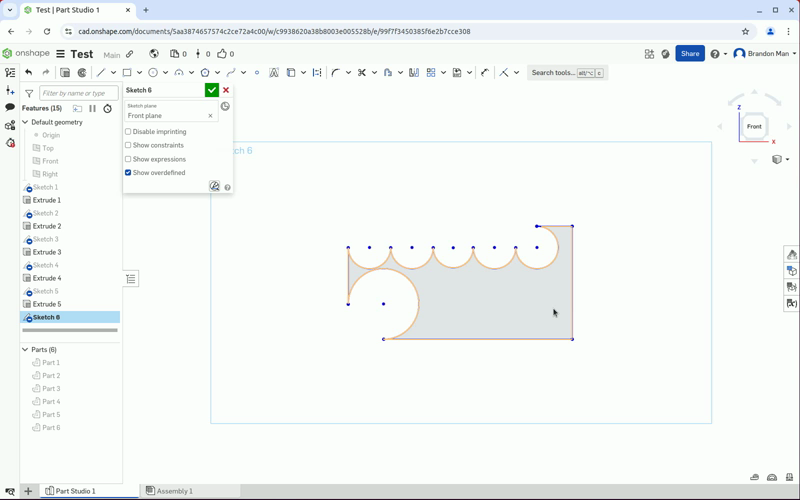
scroll(6)
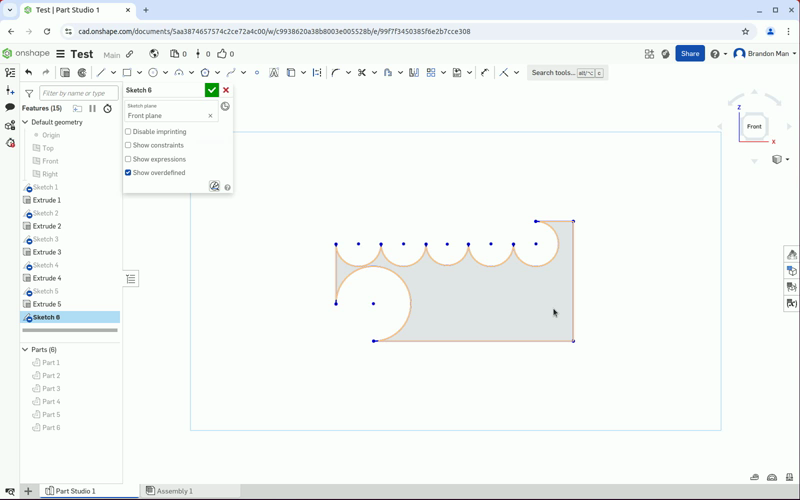
scroll(6)
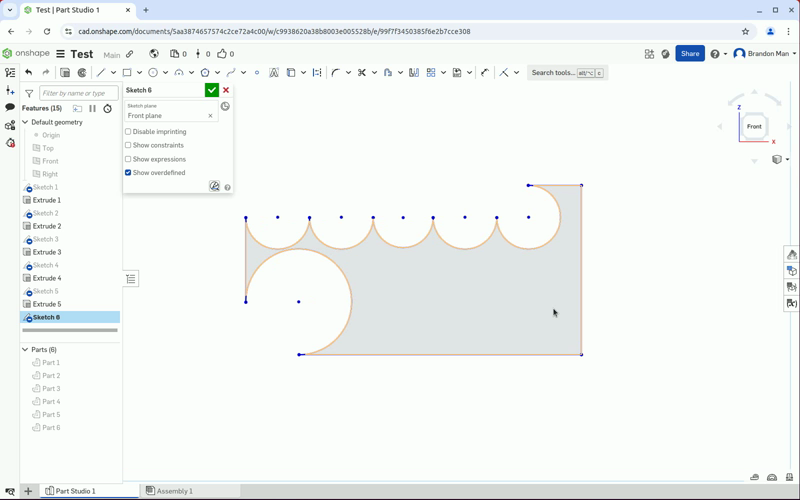
scroll(6)
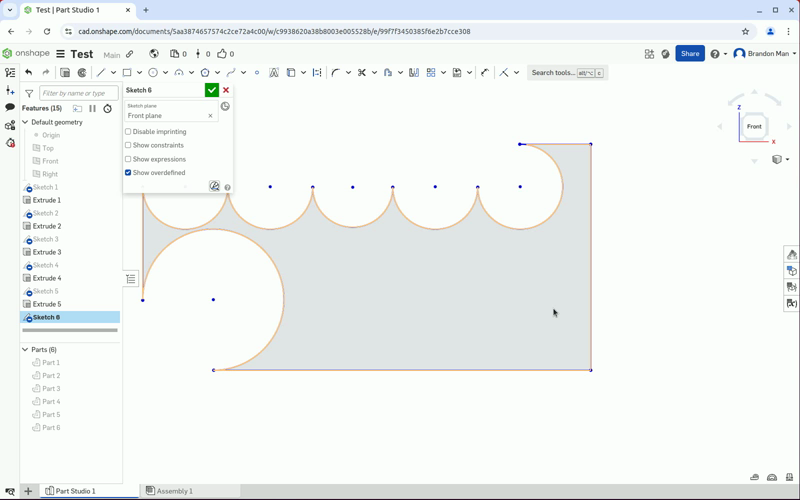
scroll(6)
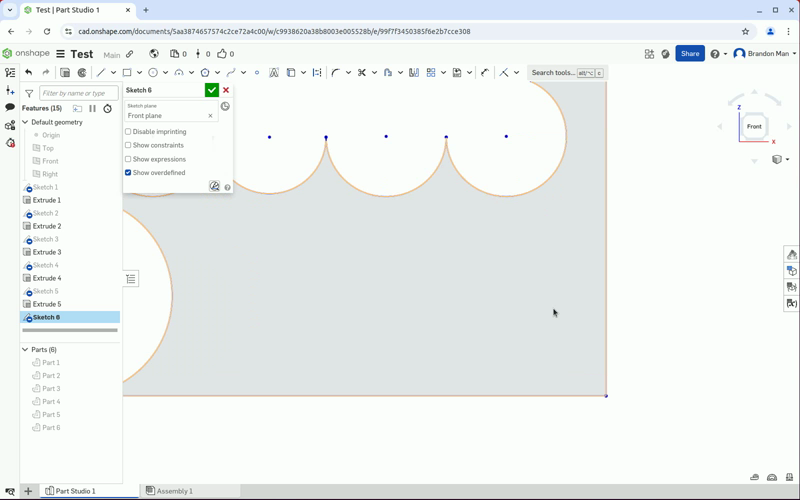
scroll(6)
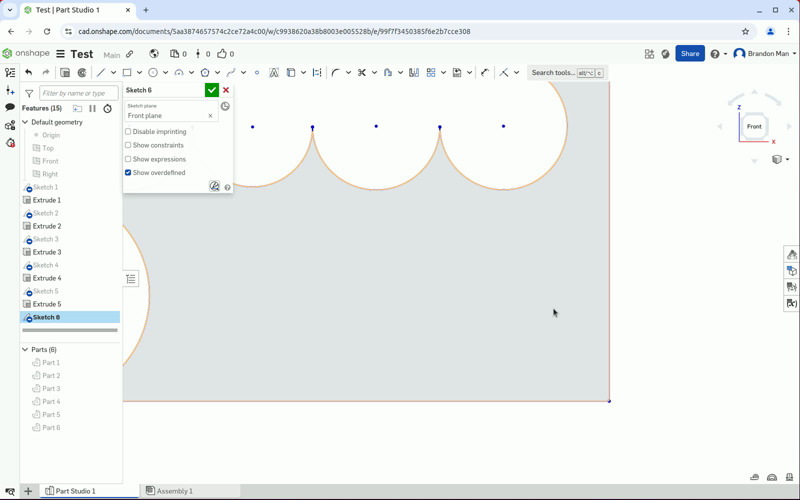
scroll(6)
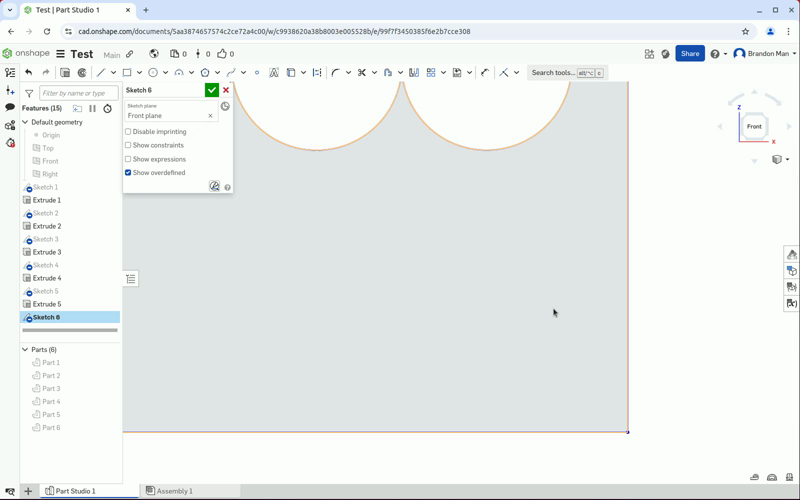
scroll(6)
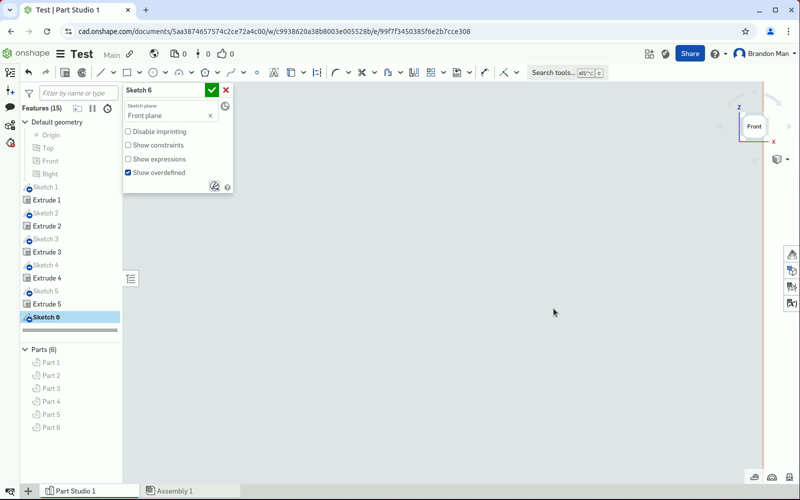
click(553, 308)
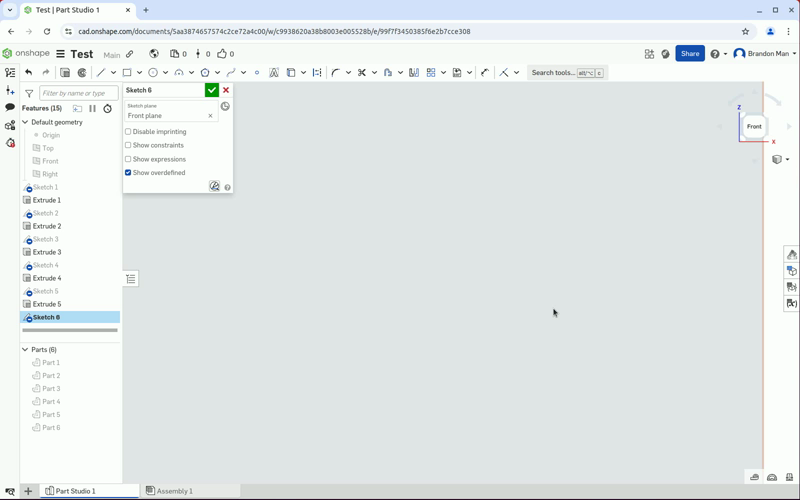
scroll(-6)
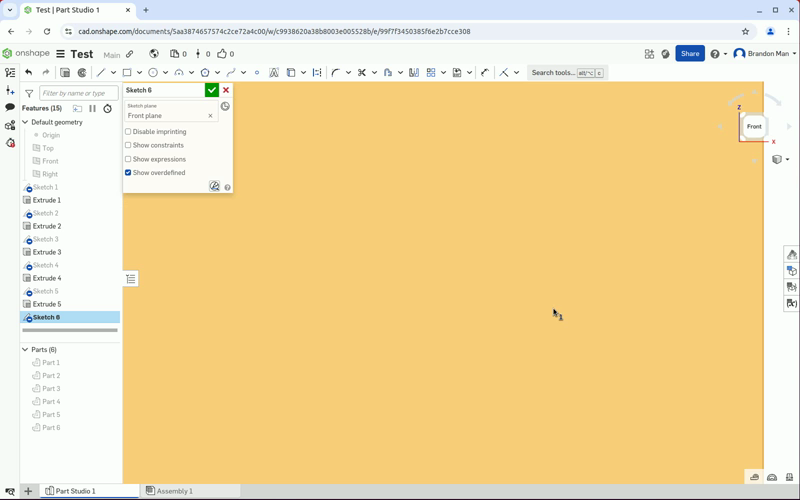
scroll(-6)
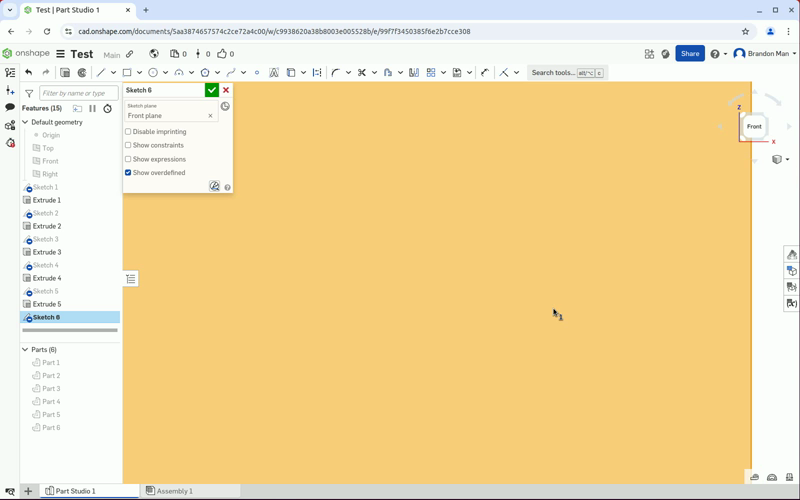
scroll(-6)
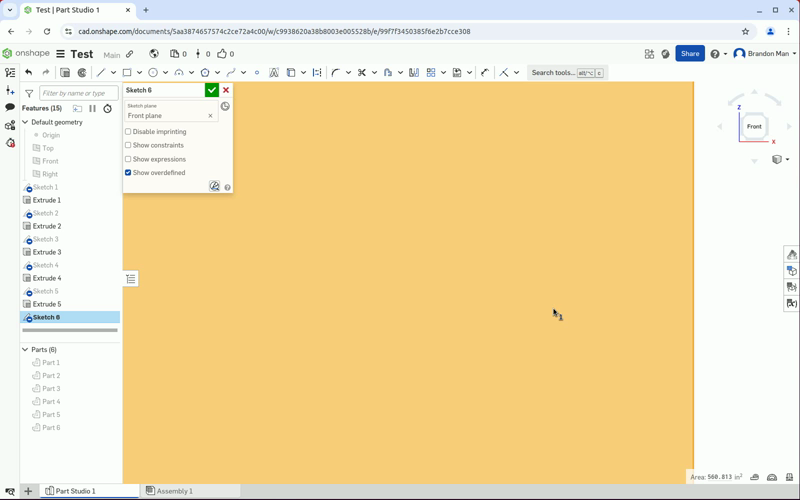
scroll(-6)
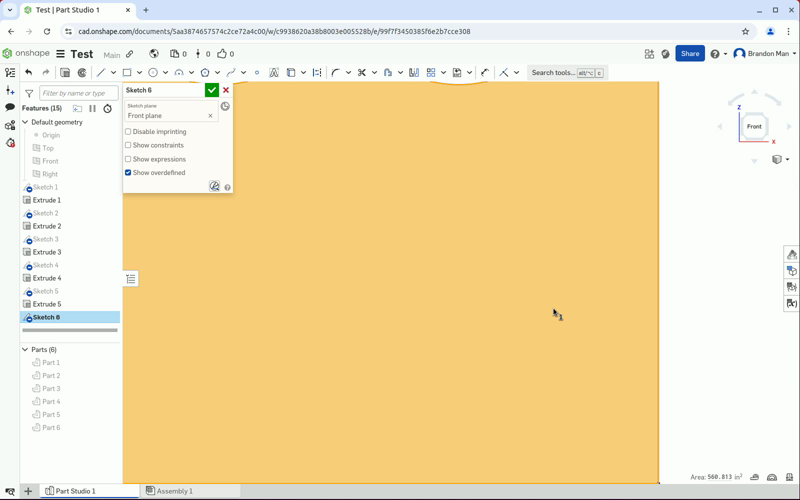
scroll(-6)
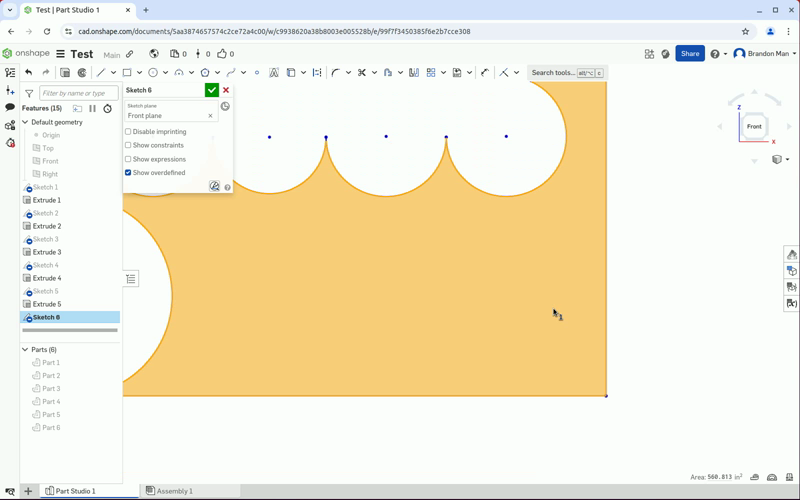
scroll(-6)
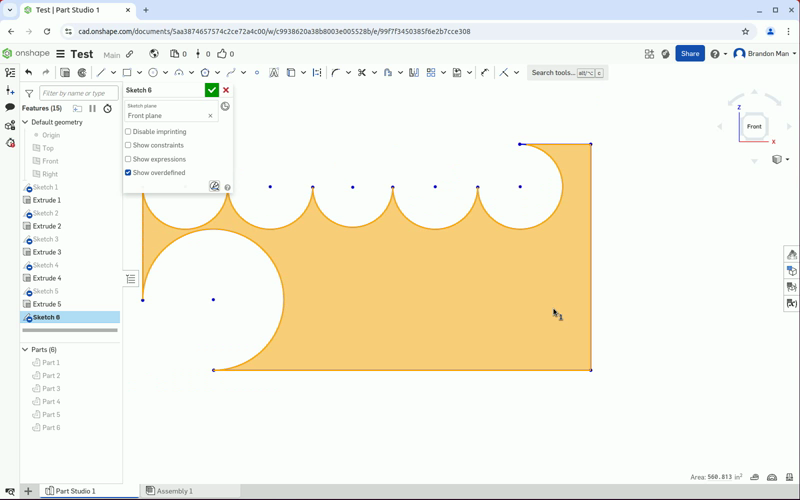
scroll(-6)
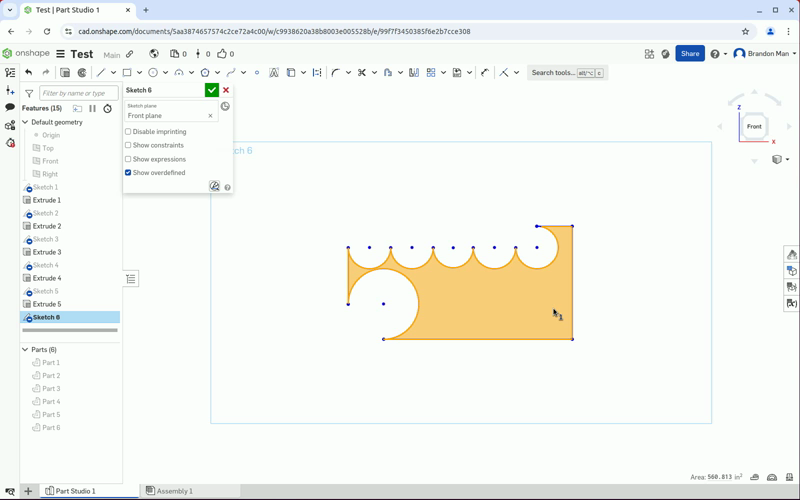
mouse_move(73, 352)
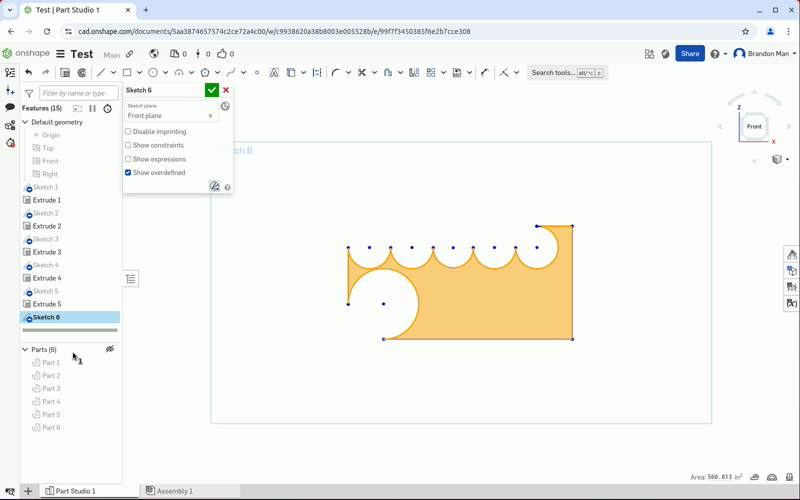
key(shift+y)
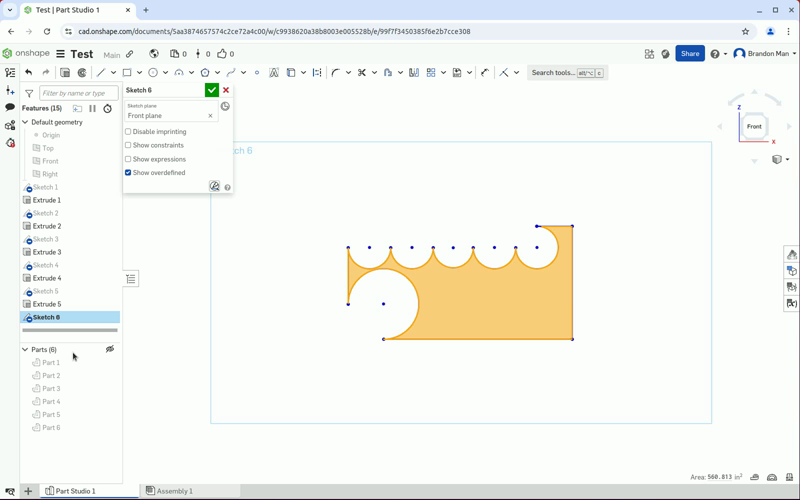
key(shift+e)
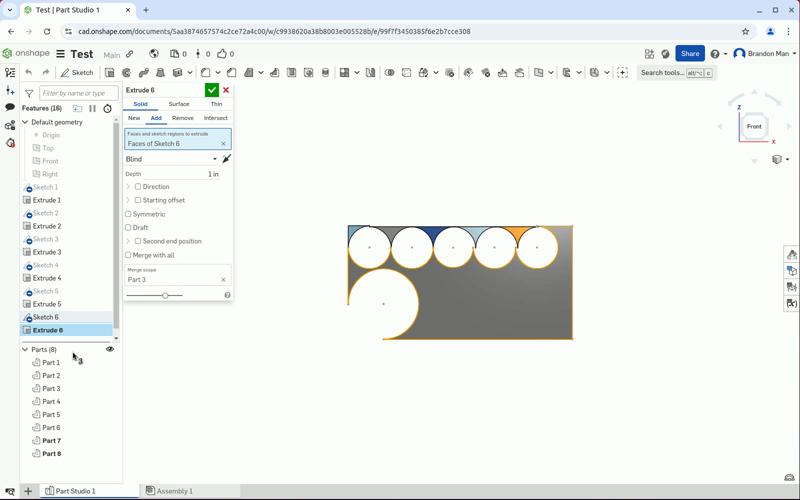
mouse_move(143, 106)
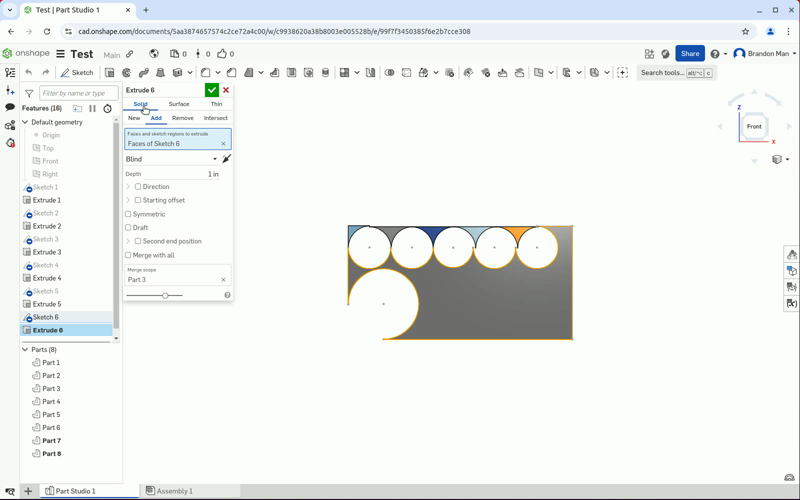
click(143, 106)
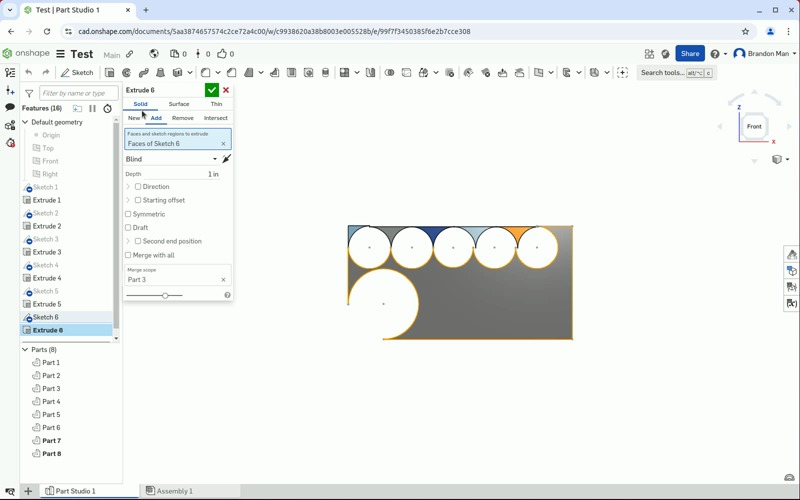
mouse_move(137, 120)
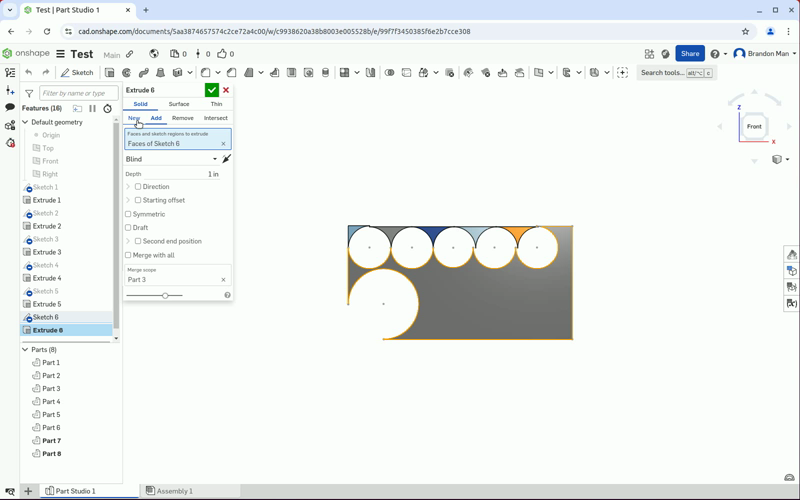
click(137, 120)
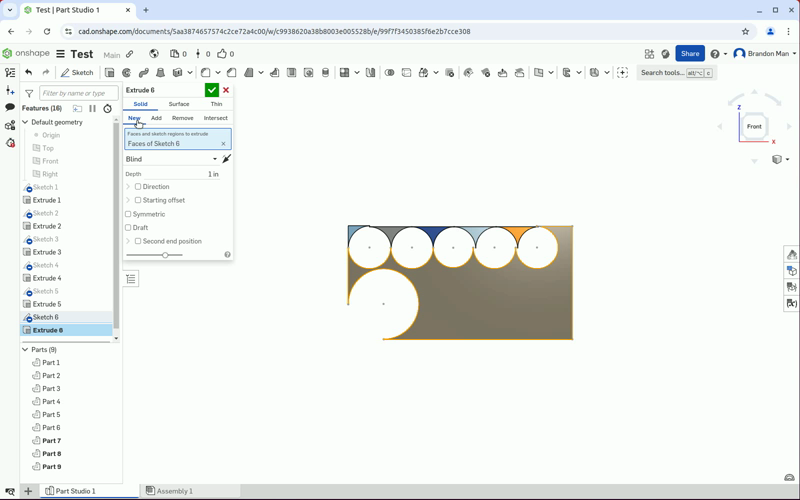
key(tab, 4)
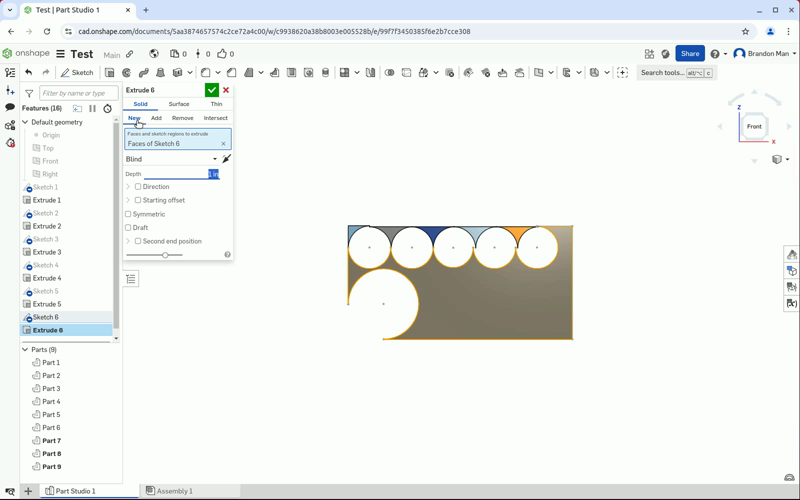
text(0.962)
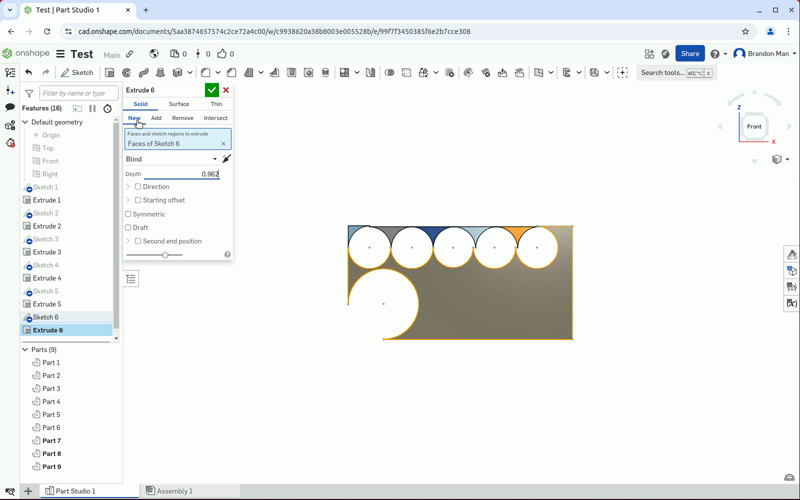
key(tab, 3)
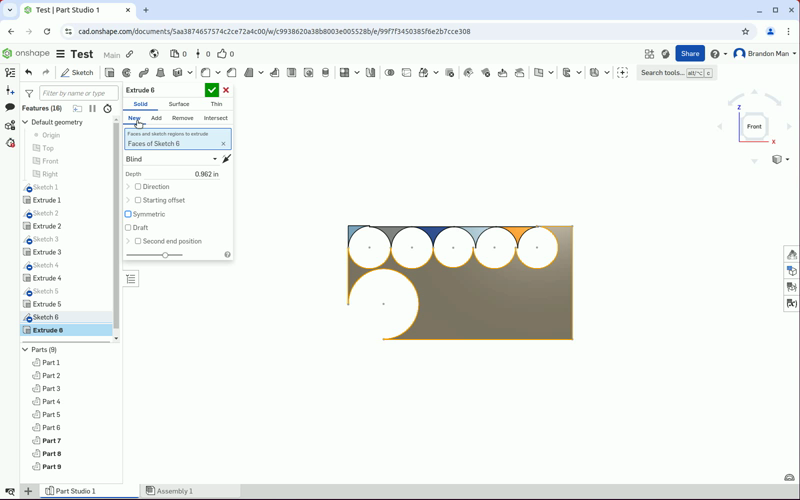
key(space)
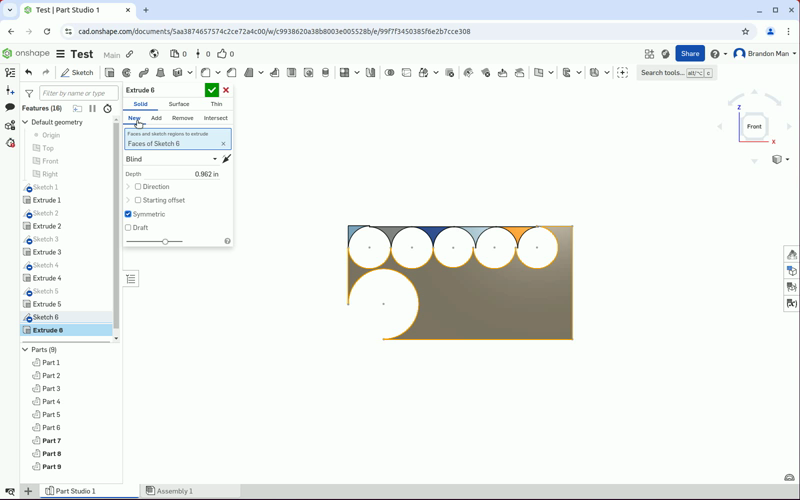
key(enter)
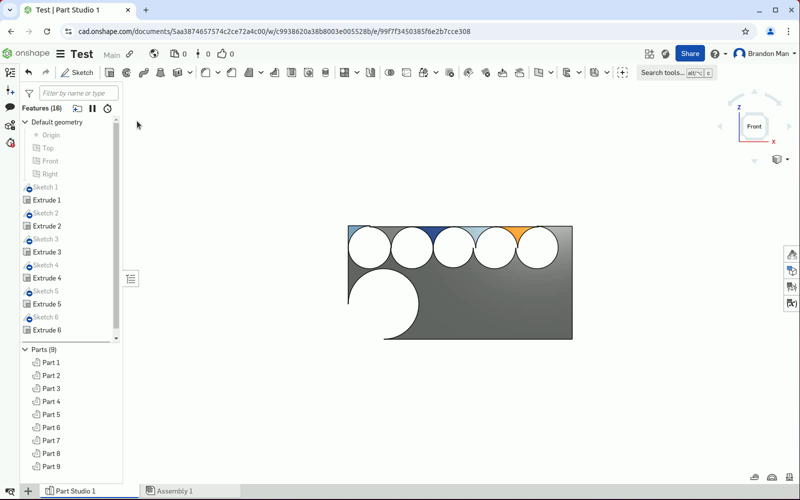
key(shift+h)
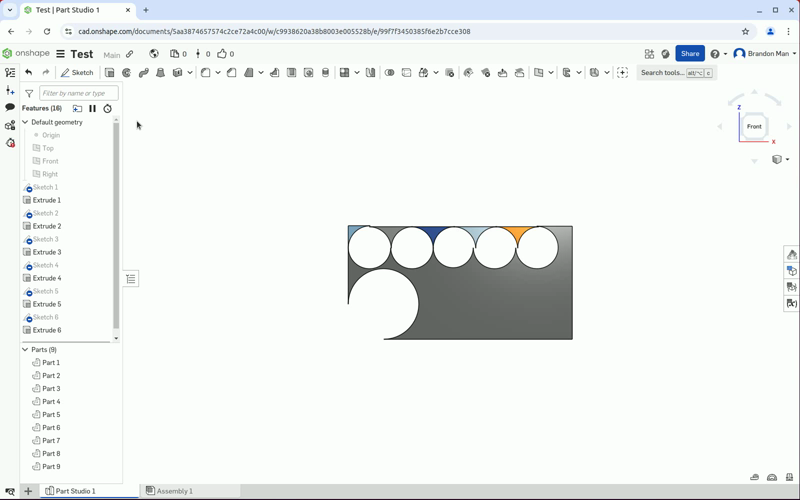
key(shift+h)
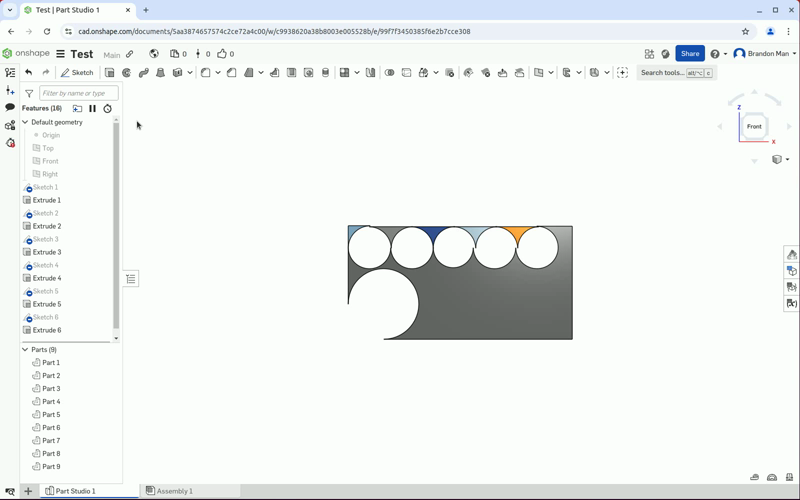
mouse_move(69, 189)
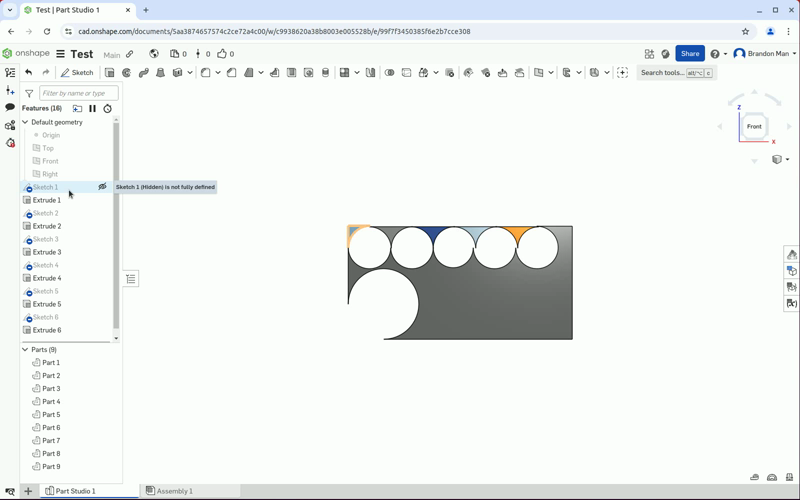
click(69, 189)
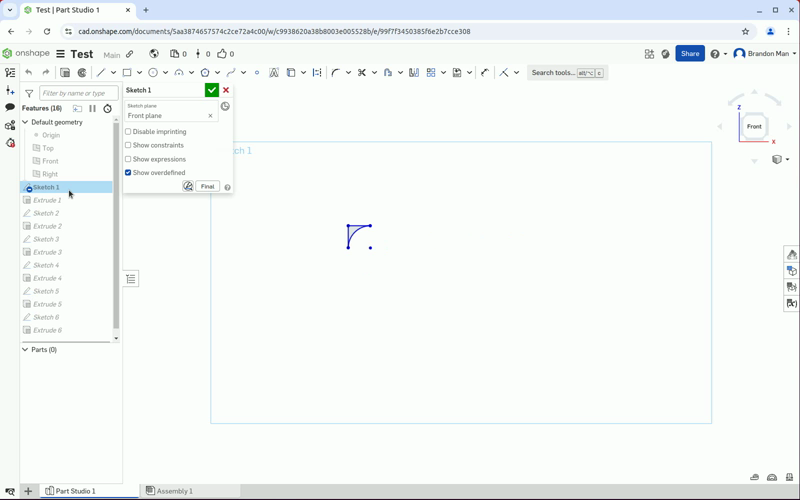
mouse_move(229, 92)
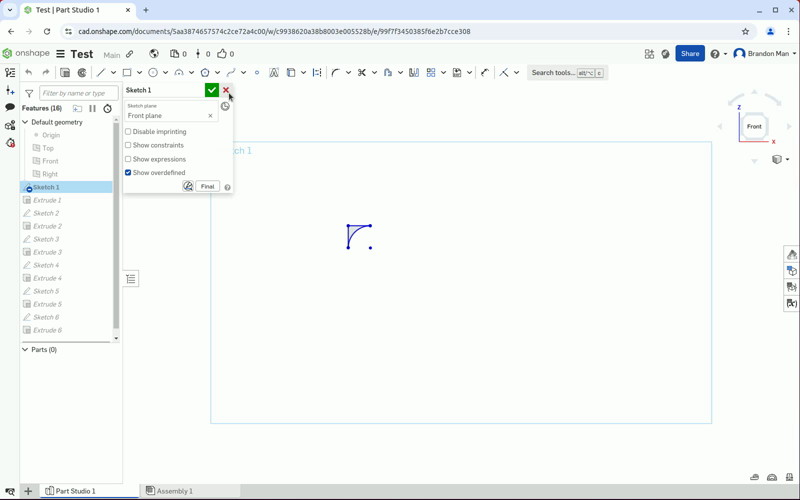
click(229, 92)
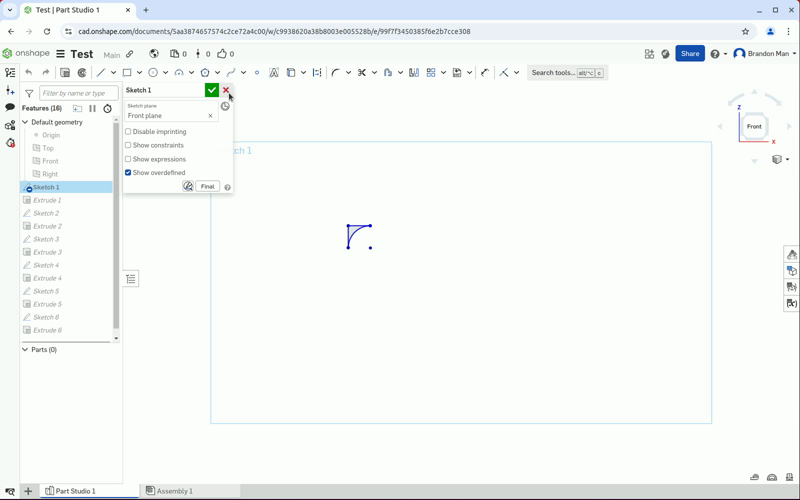
key(shift+s)
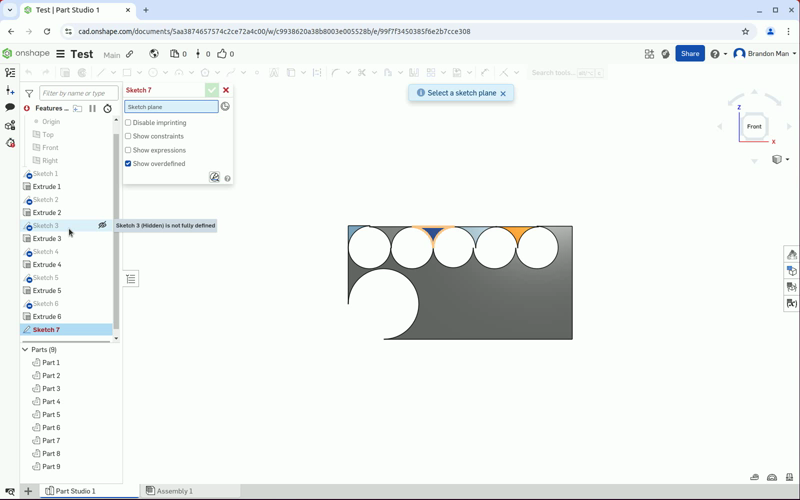
scroll(3)
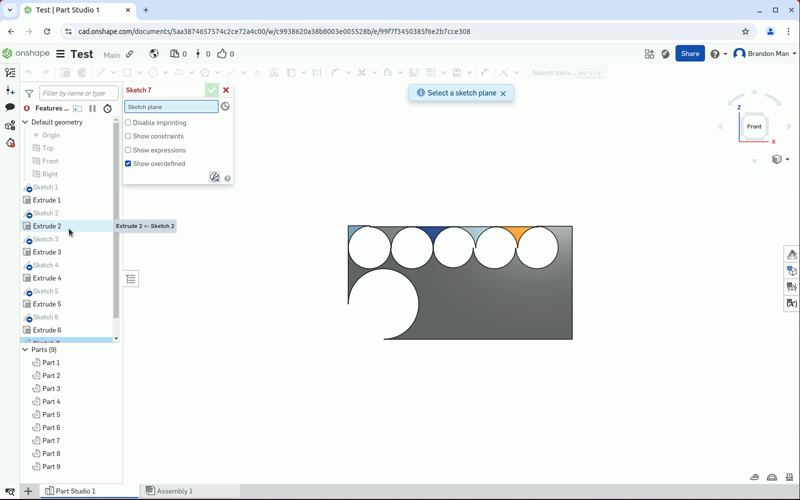
mouse_move(69, 163)
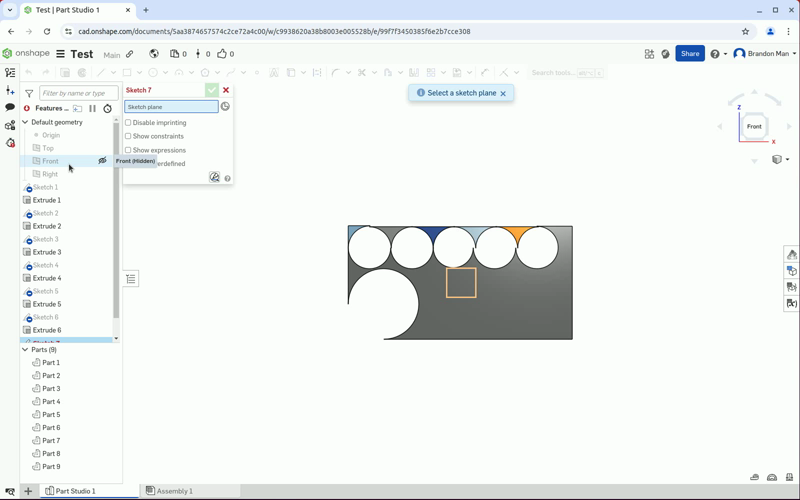
click(69, 163)
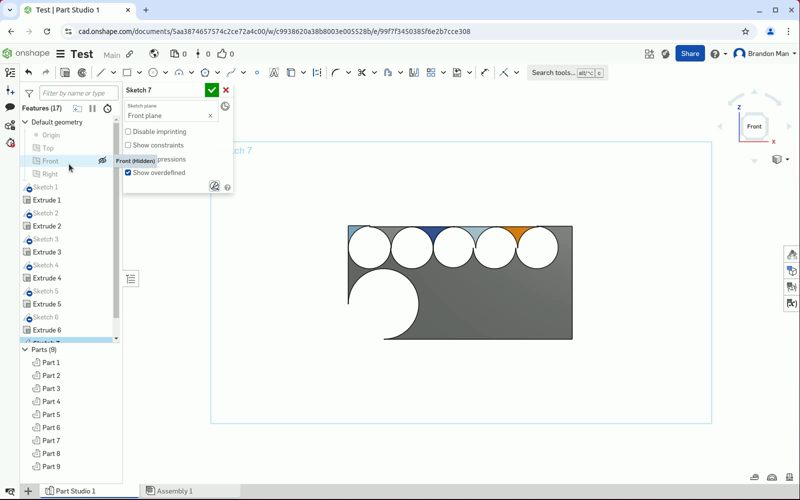
mouse_move(73, 352)
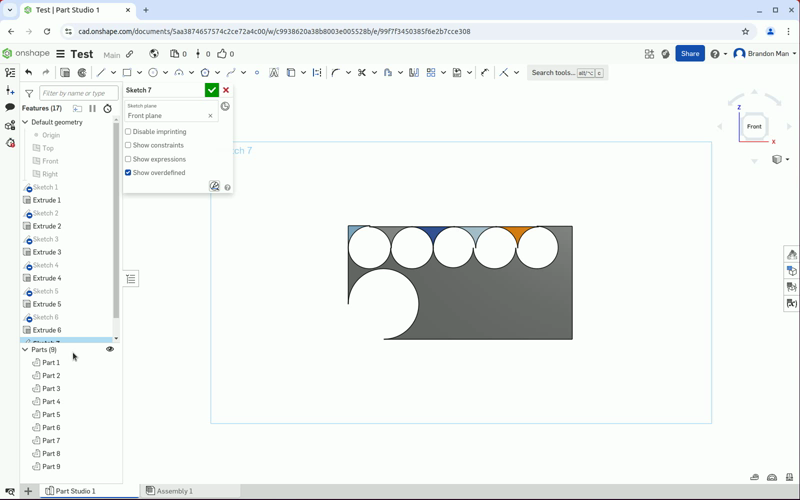
key(y)
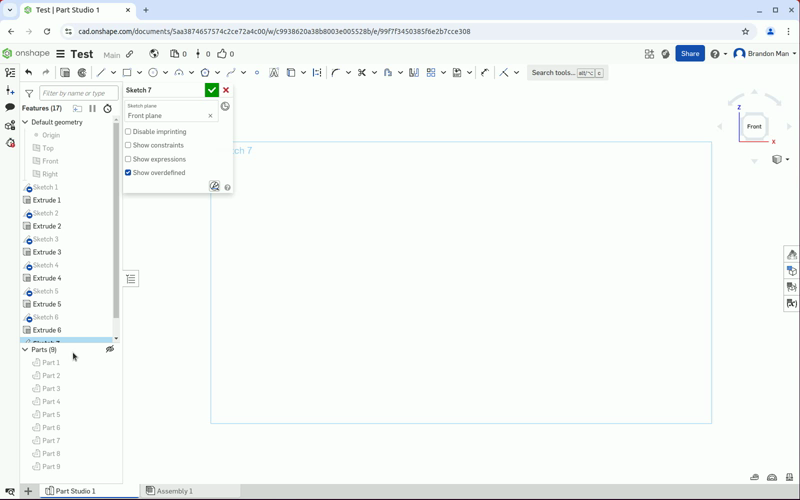
key(l)
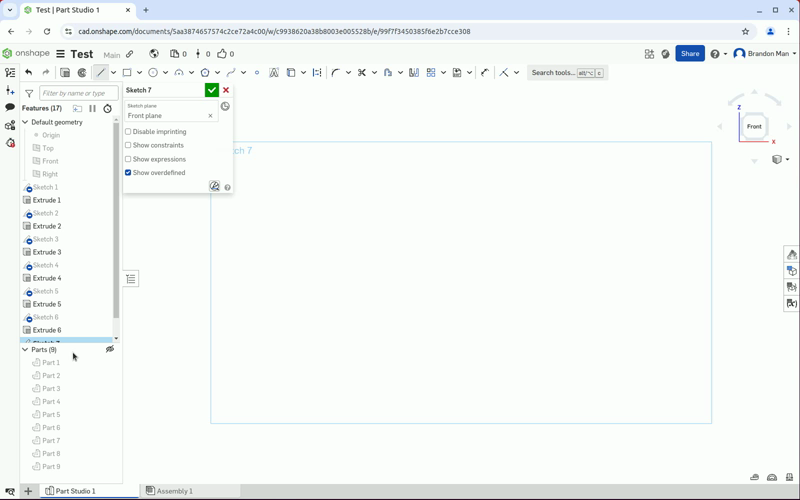
key_down(shift)
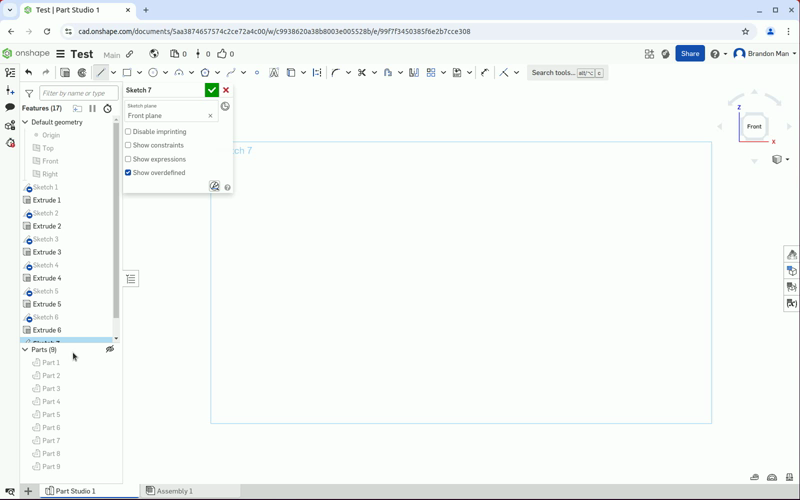
mouse_move(348, 339)
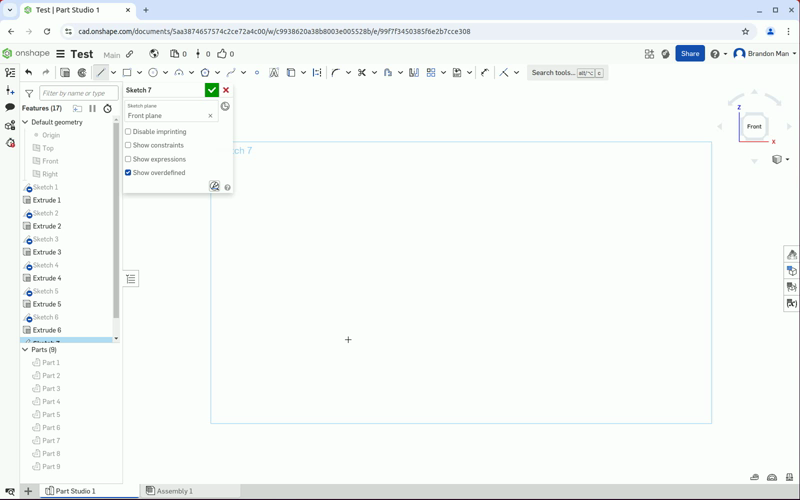
click(348, 339)
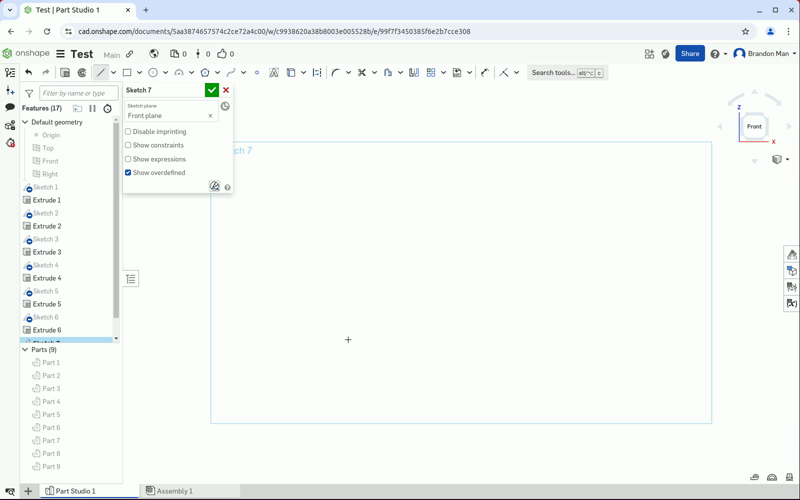
key_up(shift)
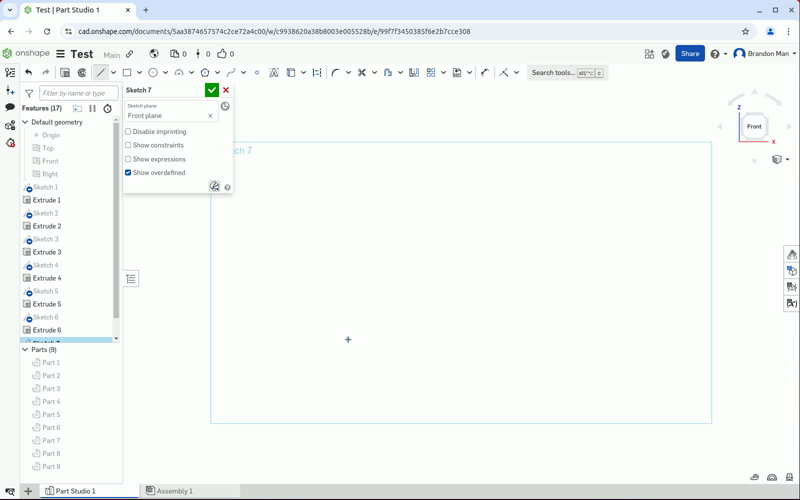
key_down(shift)
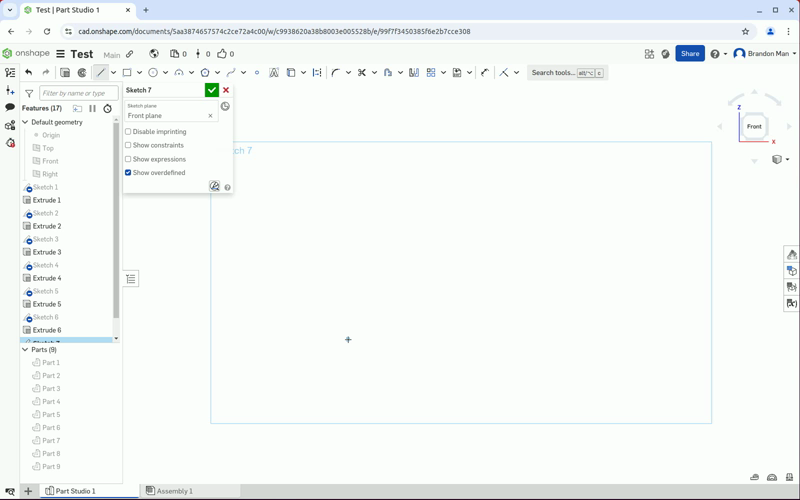
mouse_move(378, 339)
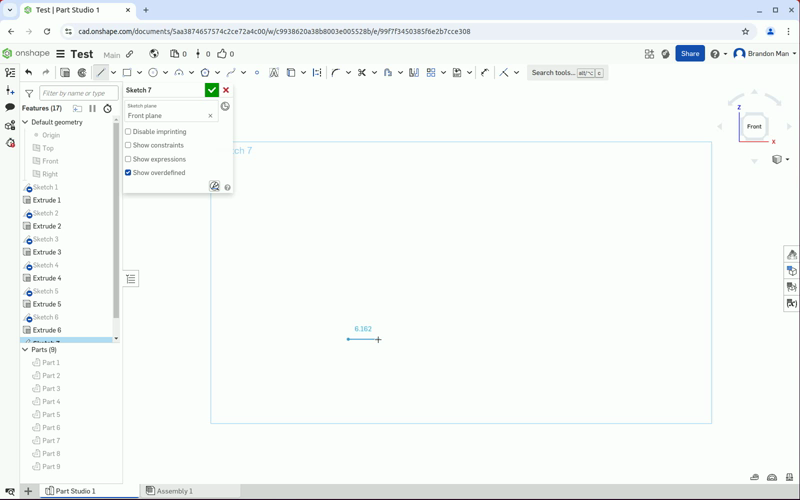
mouse_move(384, 339)
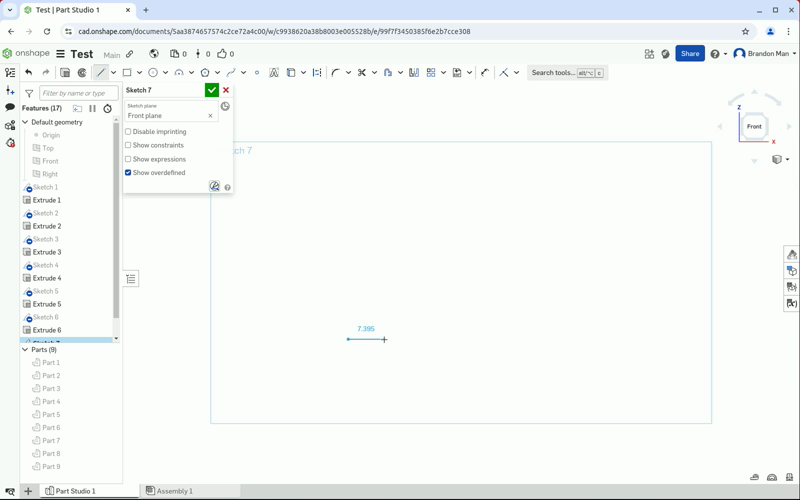
click(384, 339)
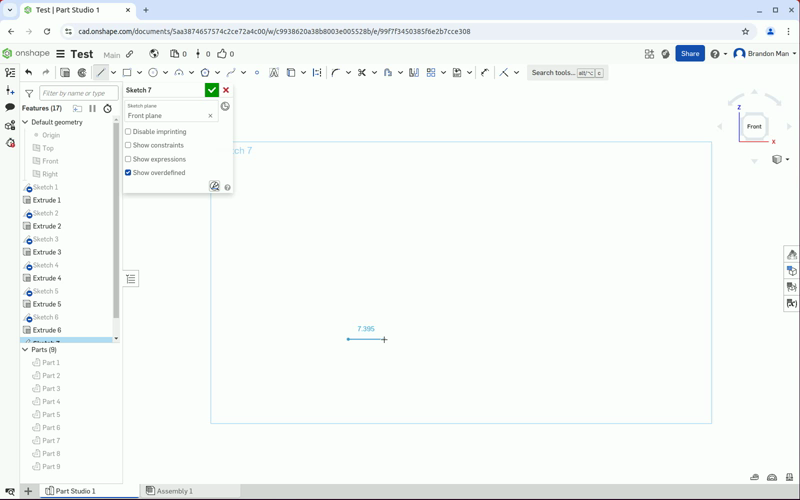
key_up(shift)
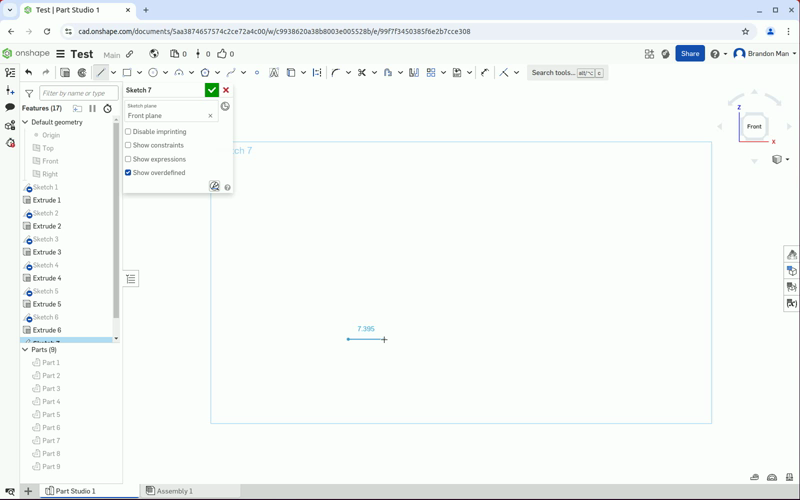
key(esc)
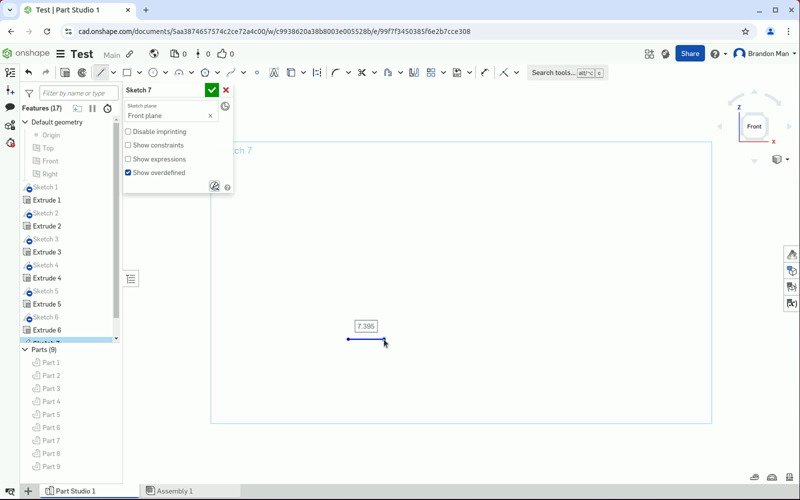
key(a)
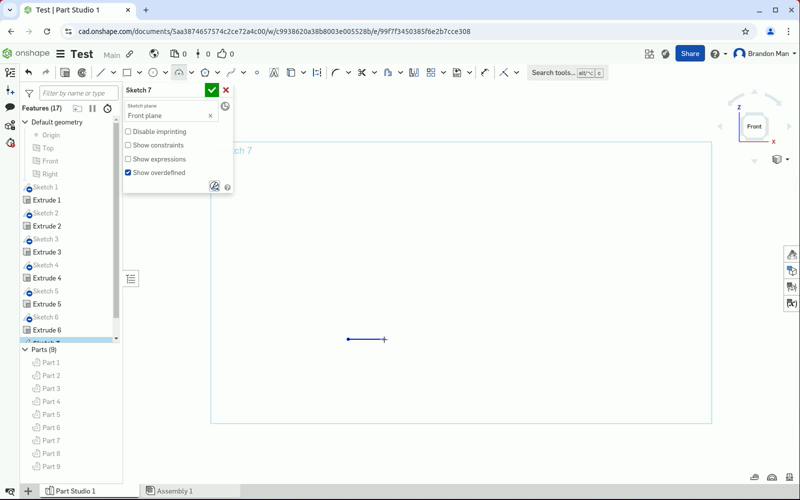
mouse_move(384, 339)
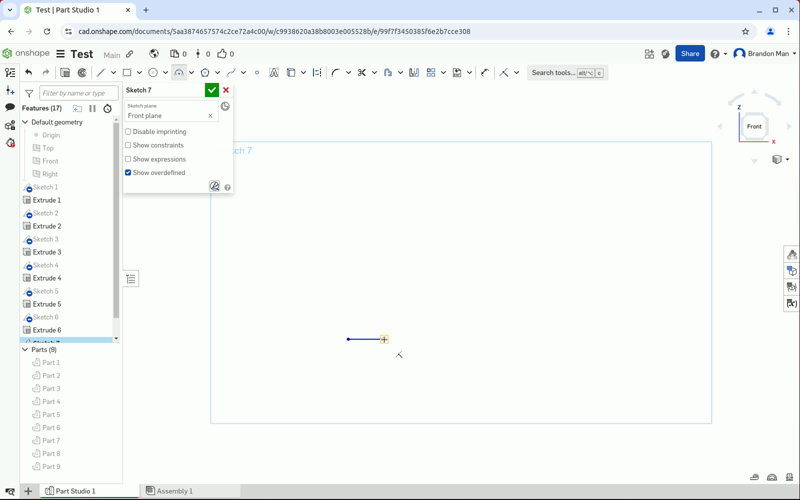
click(384, 339)
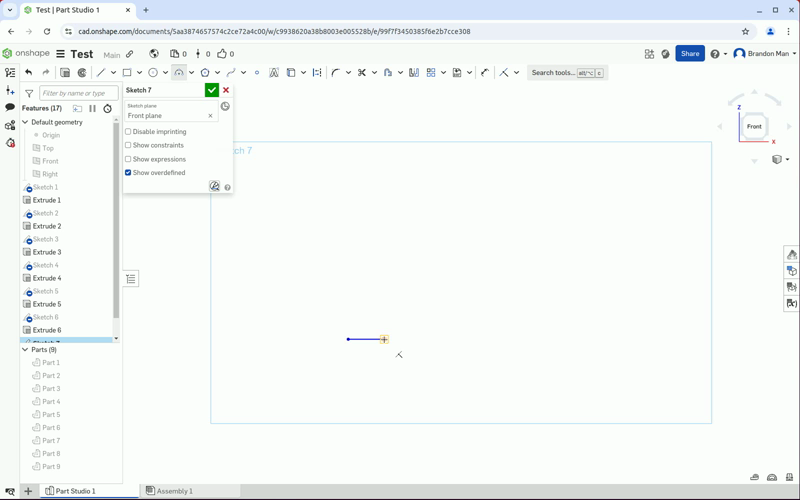
key_down(shift)
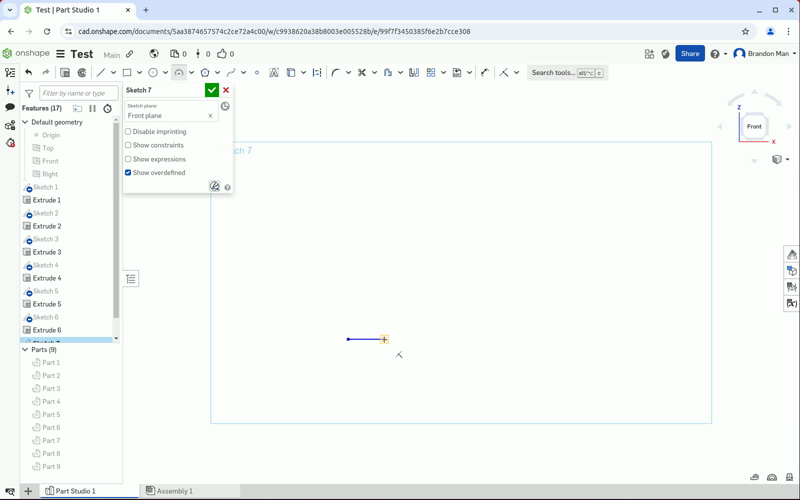
mouse_move(348, 303)
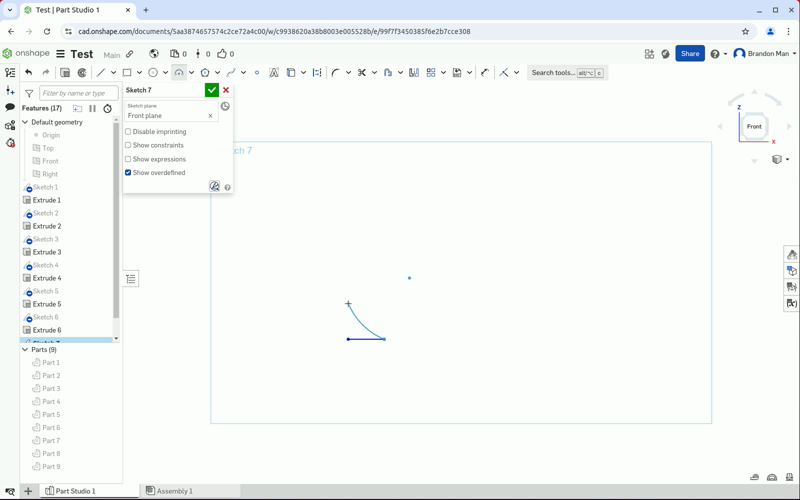
click(348, 303)
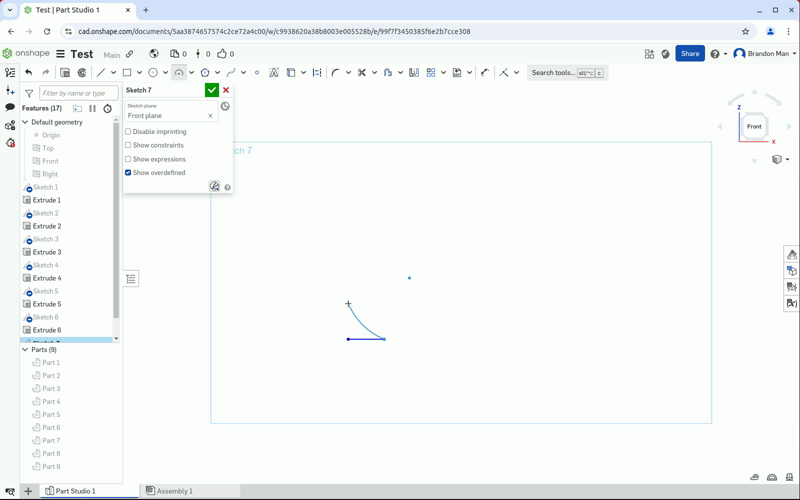
mouse_move(358, 328)
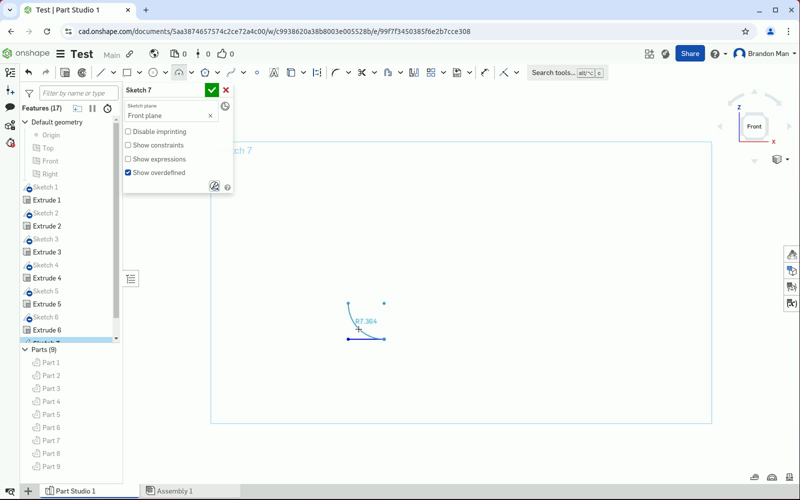
click(358, 328)
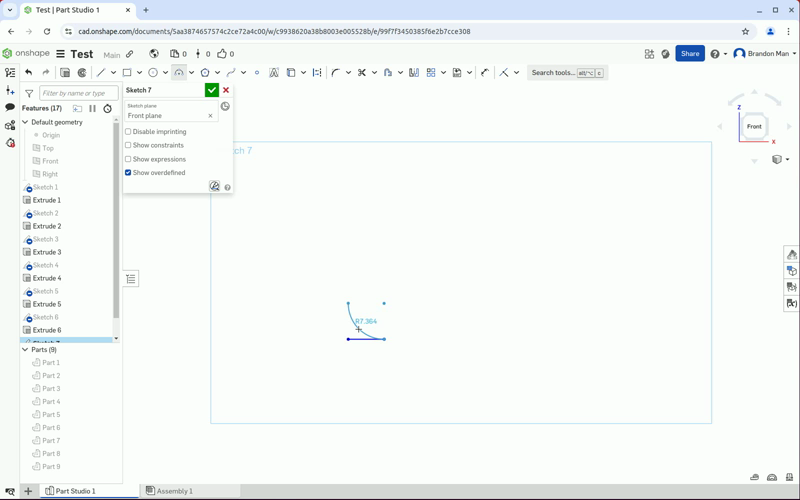
key_up(shift)
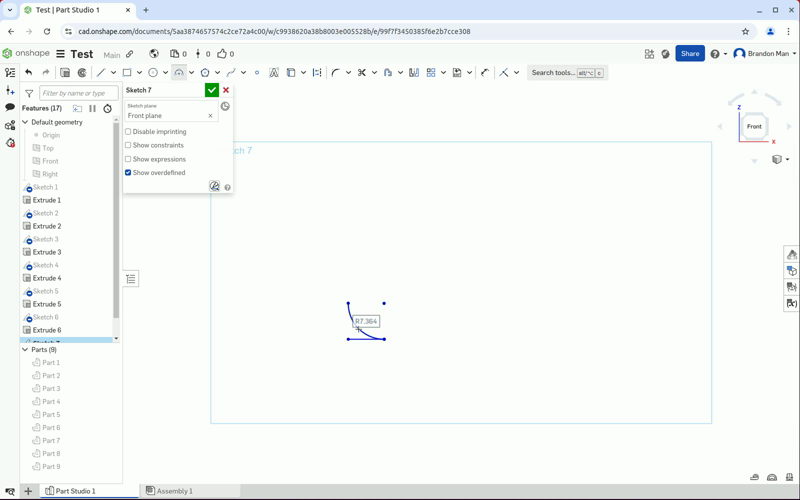
key(esc)
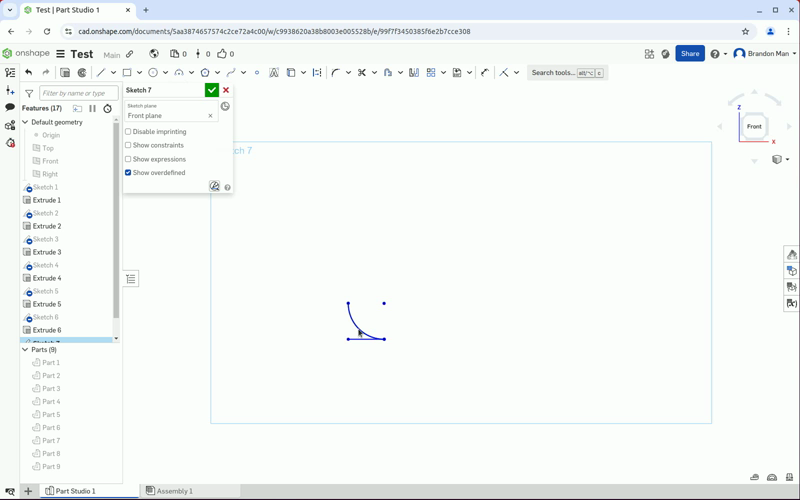
key(l)
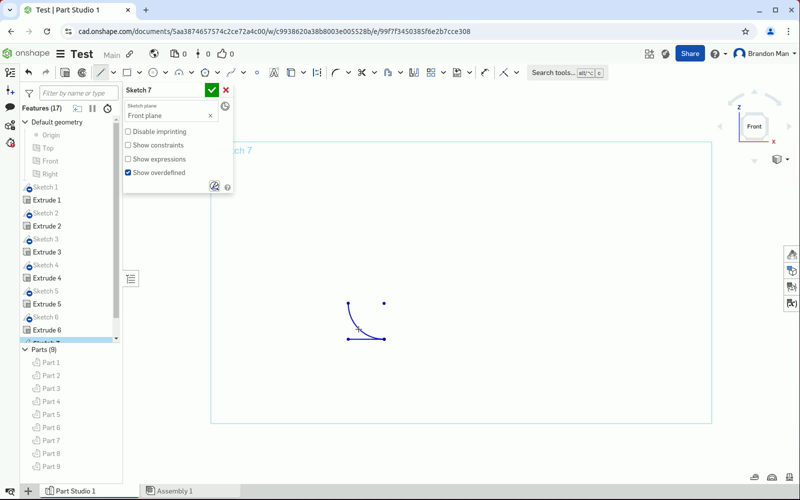
mouse_move(348, 303)
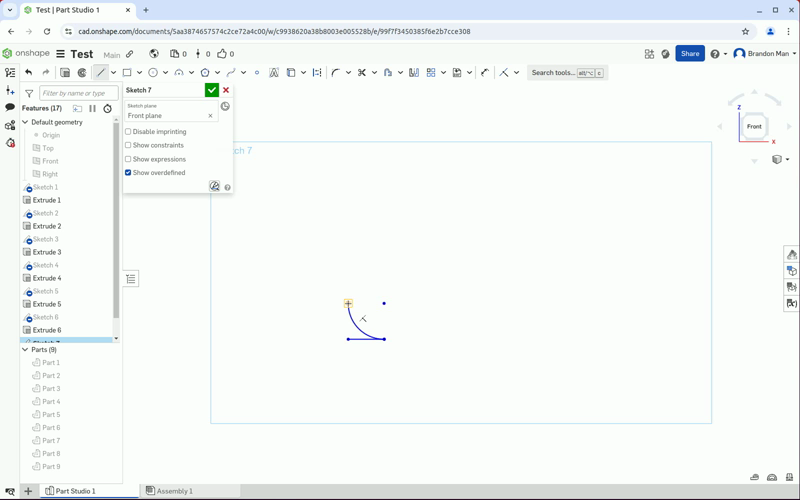
click(348, 303)
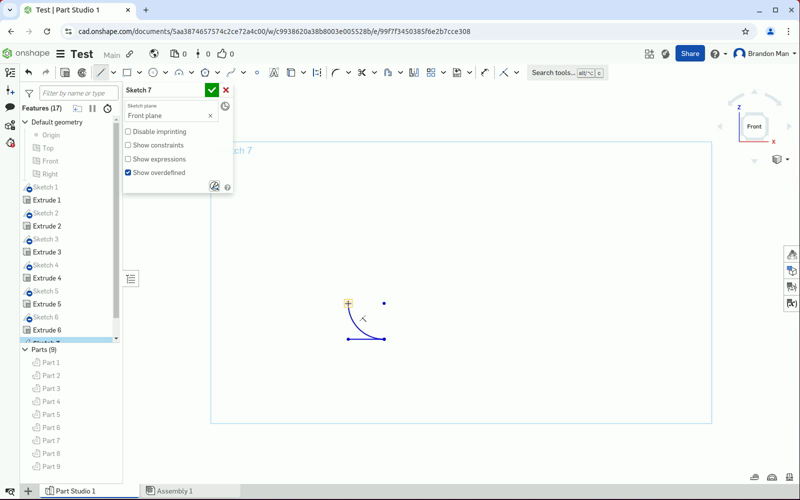
mouse_move(378, 303)
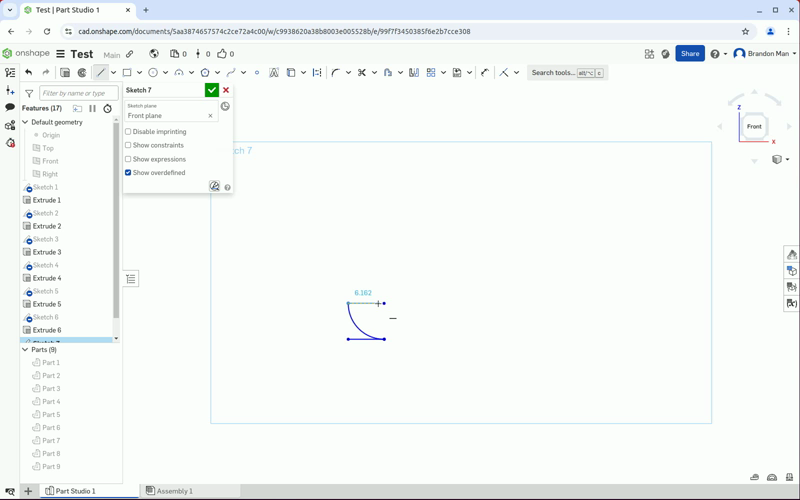
key_down(shift)
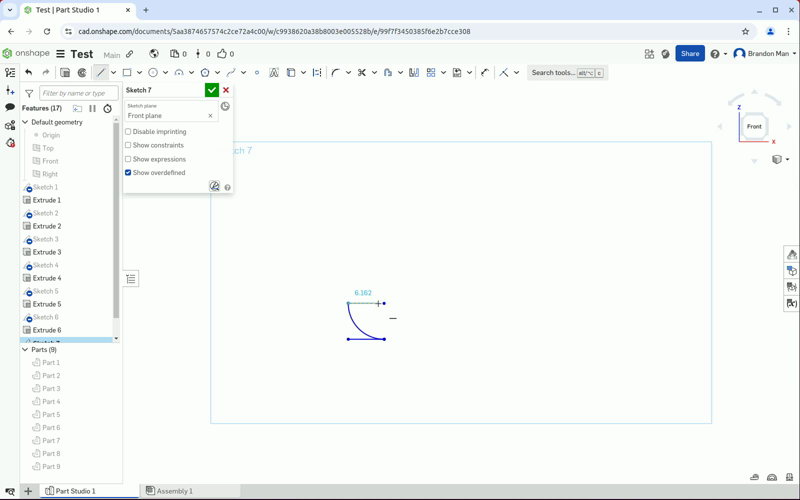
mouse_move(348, 339)
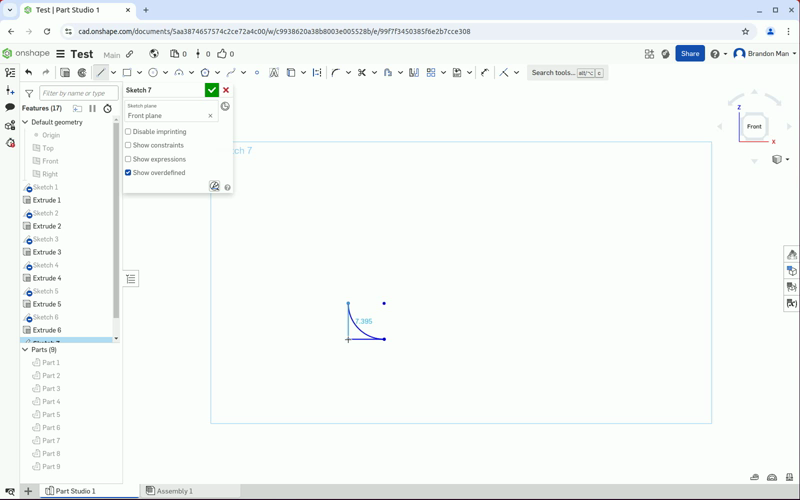
key_up(shift)
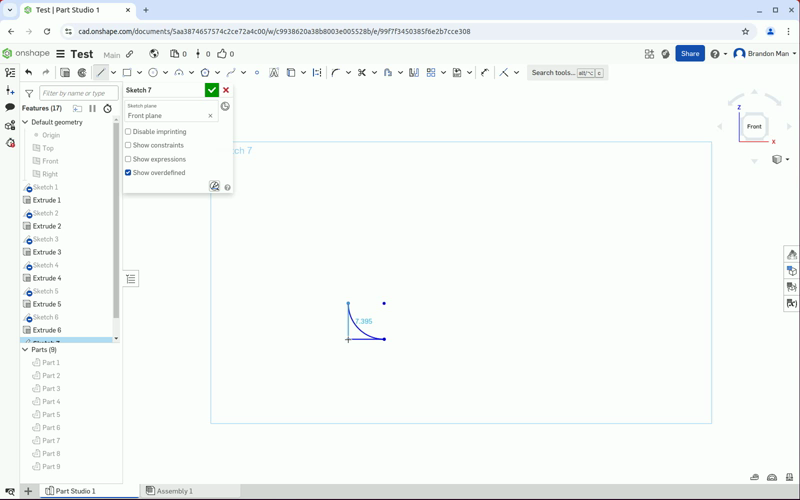
click(348, 339)
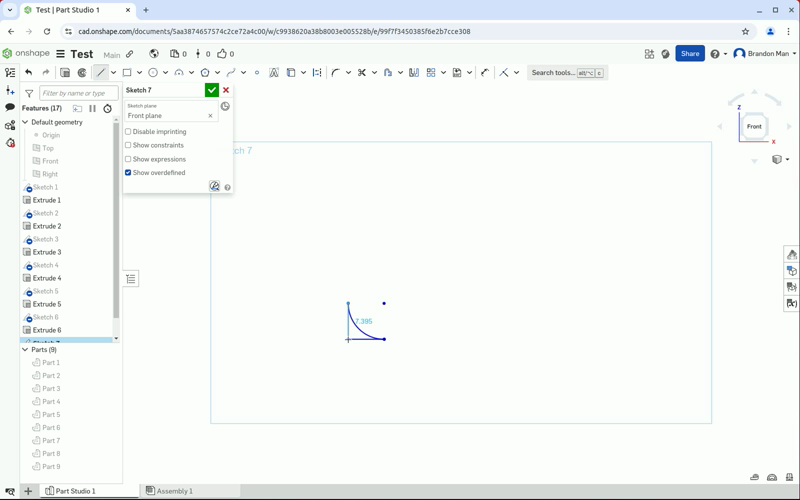
key(esc)
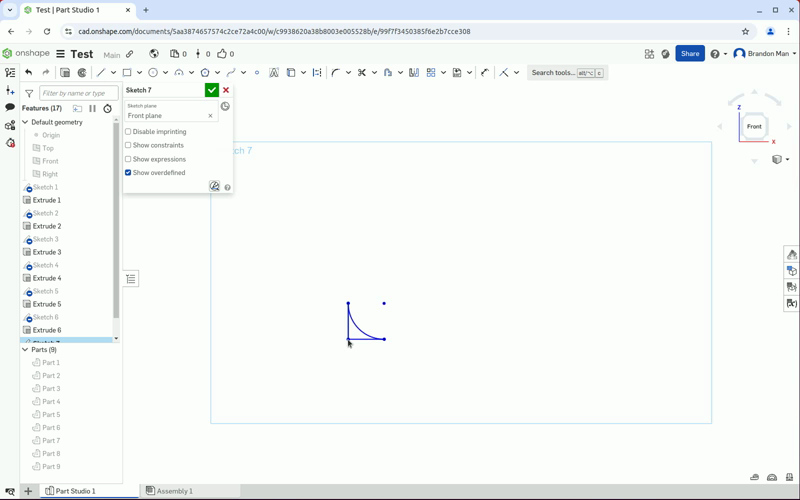
mouse_move(358, 328)
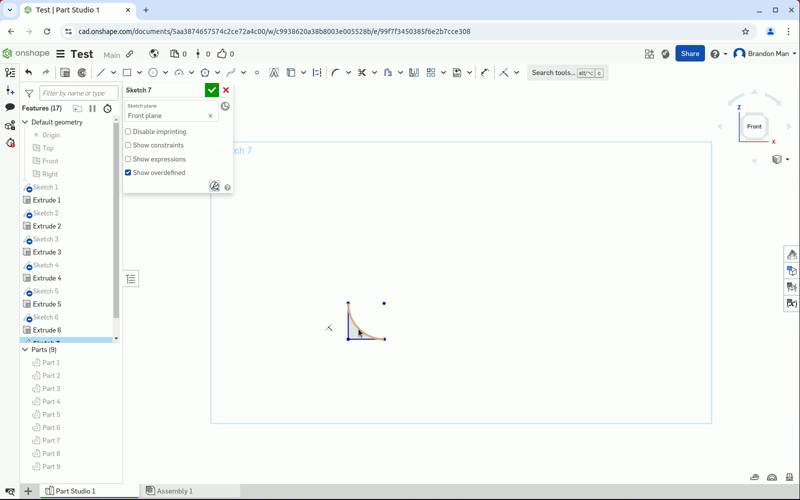
scroll(6)
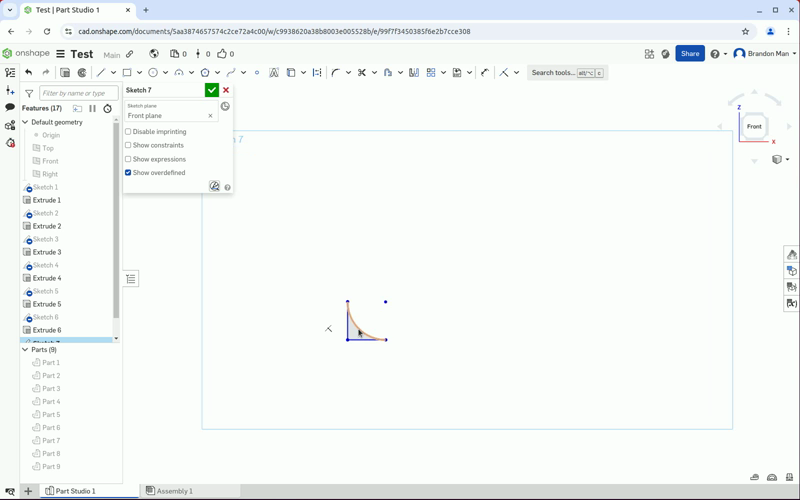
scroll(6)
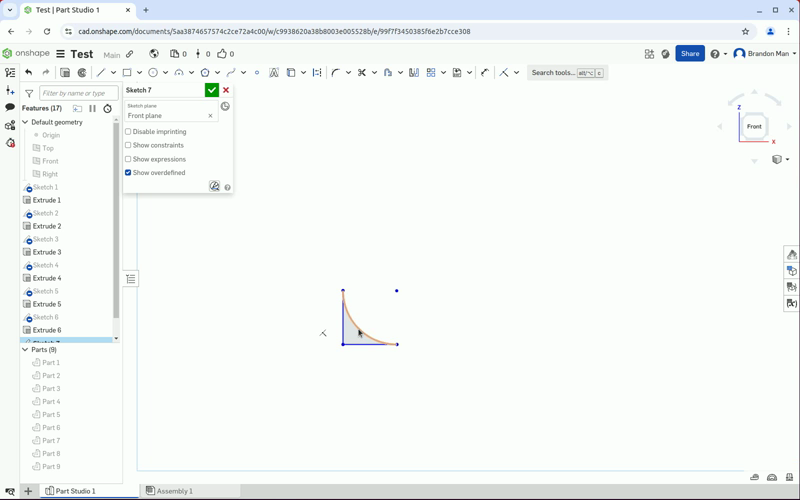
scroll(6)
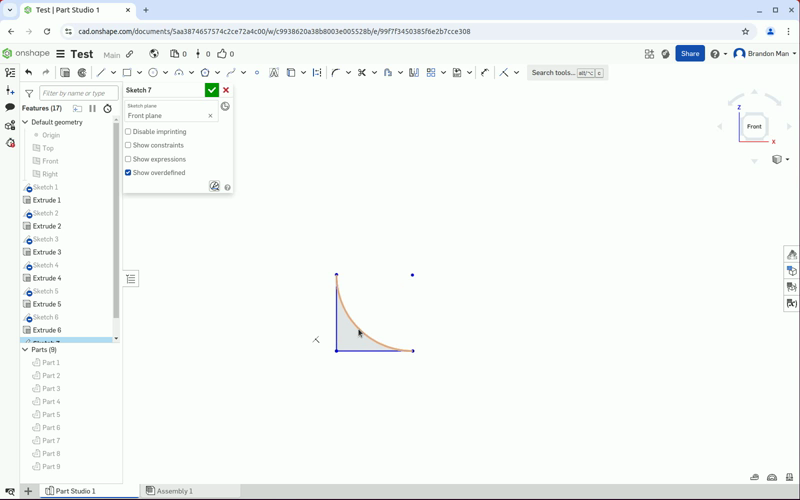
scroll(6)
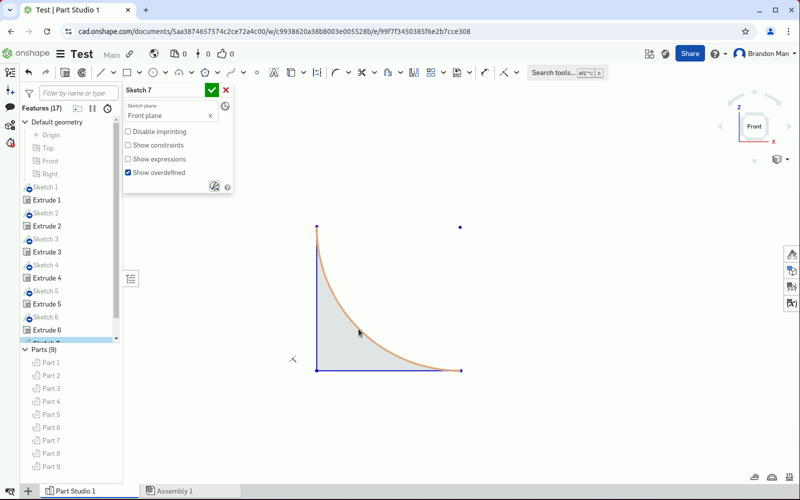
scroll(6)
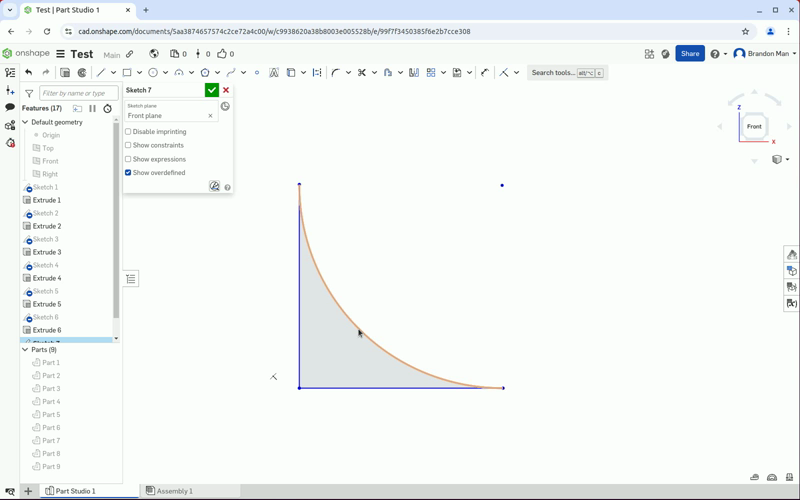
scroll(6)
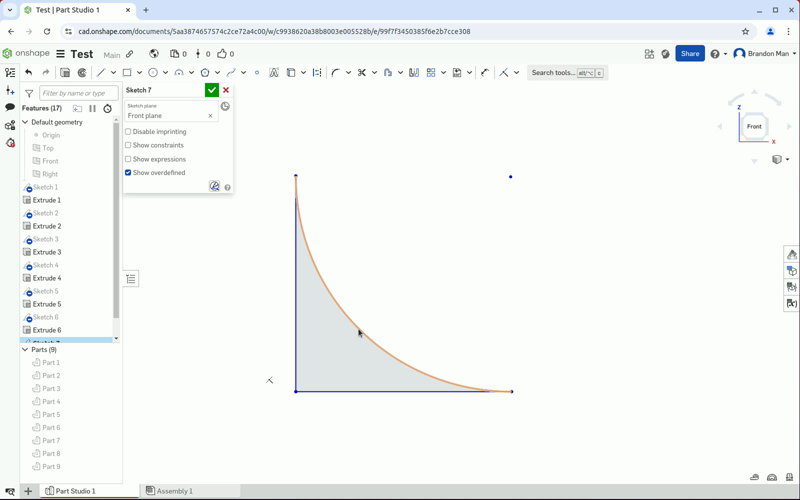
scroll(6)
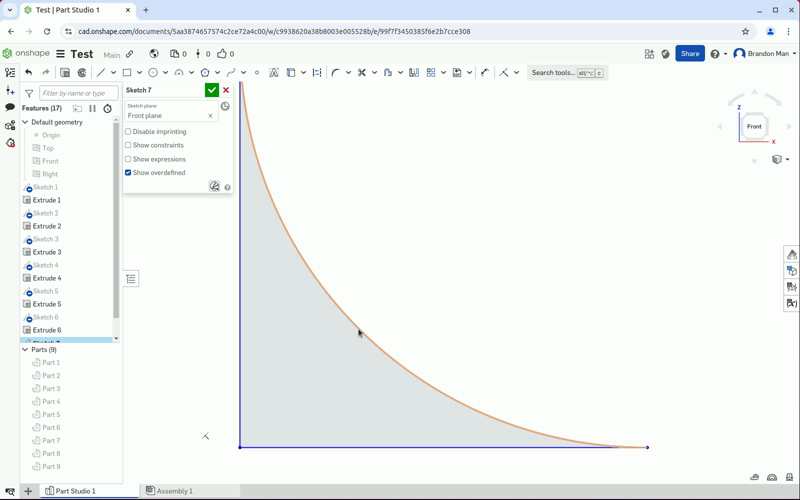
click(358, 328)
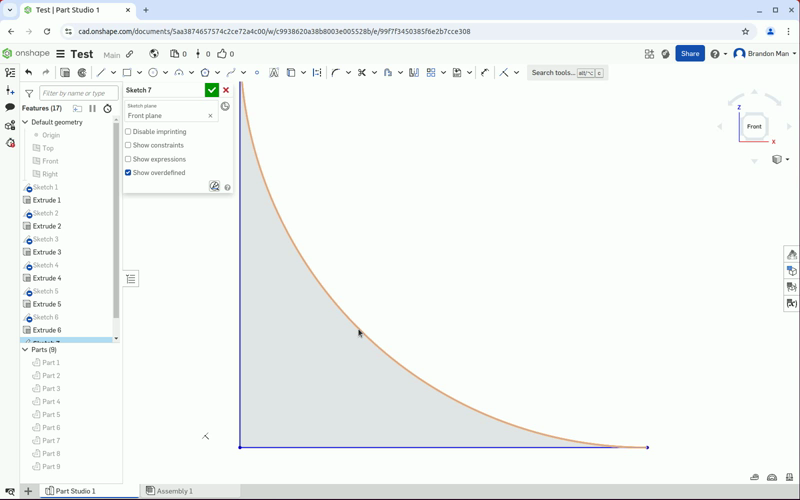
scroll(-6)
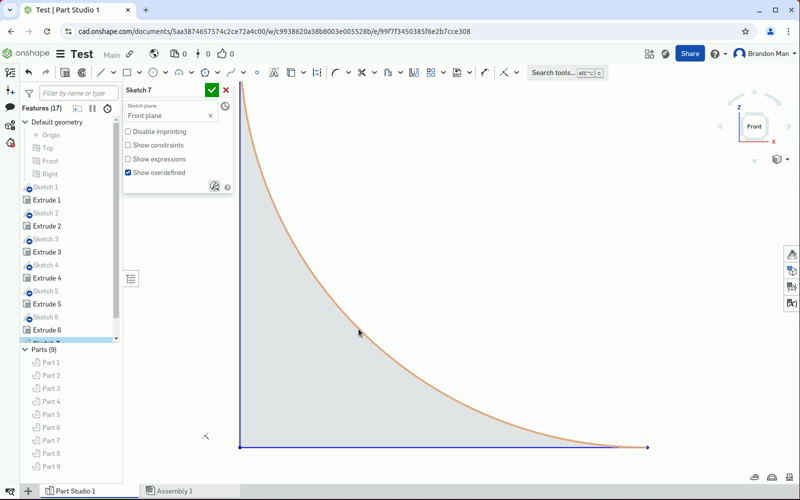
scroll(-6)
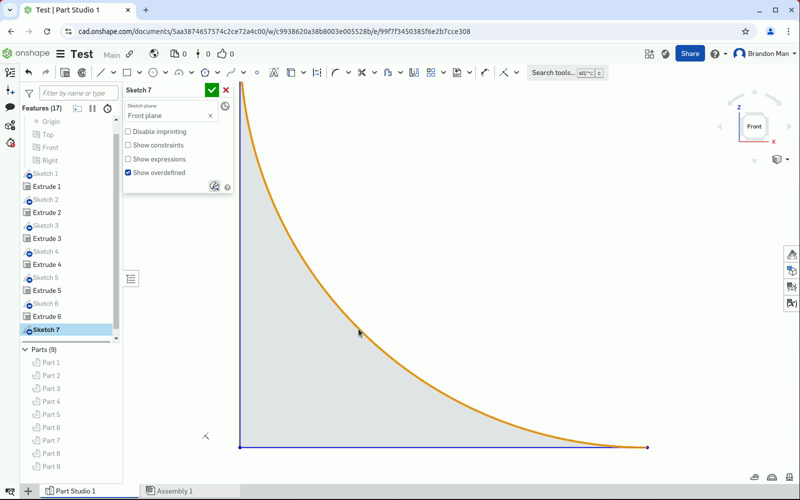
scroll(-6)
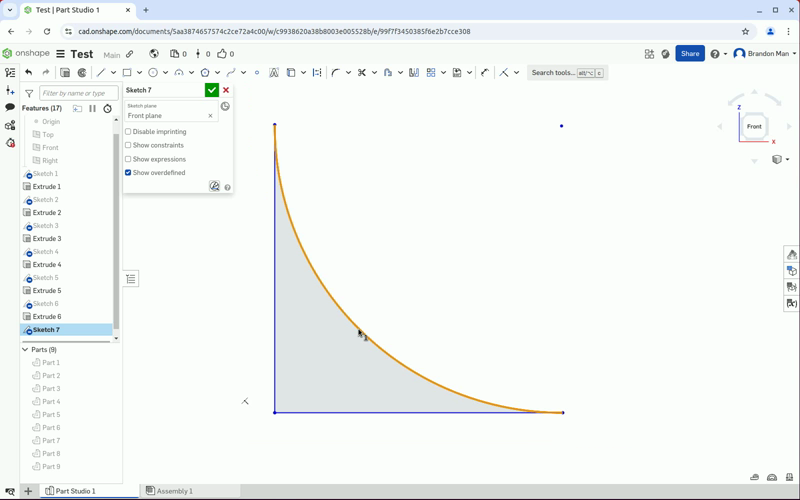
scroll(-6)
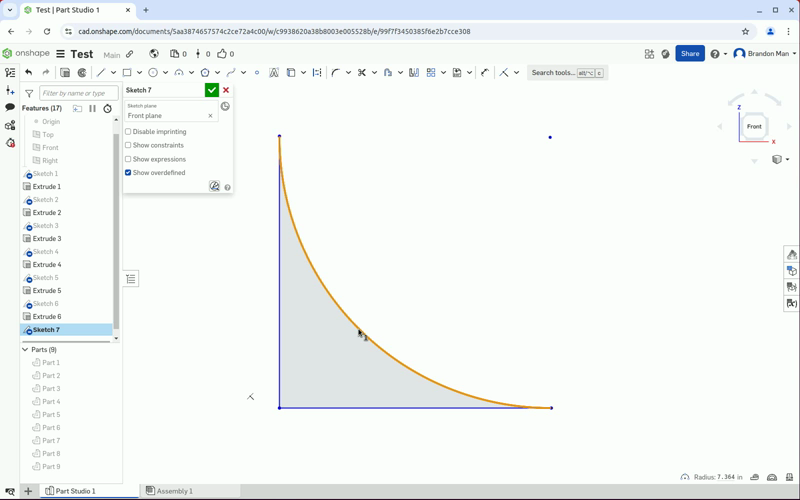
scroll(-6)
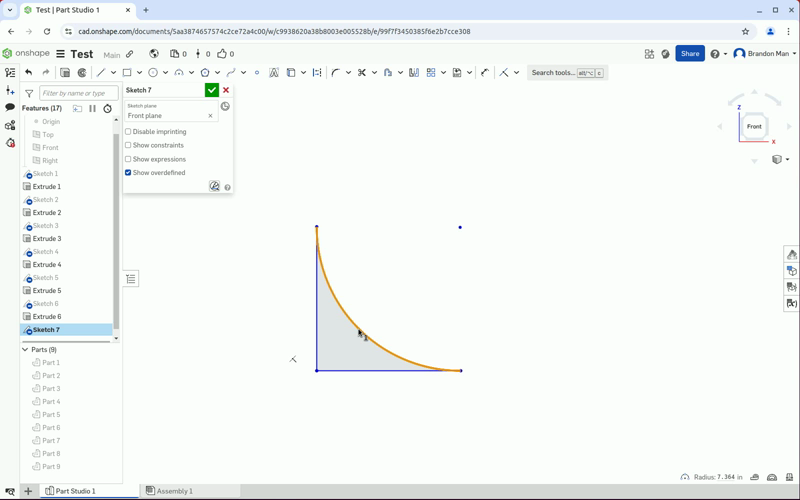
scroll(-6)
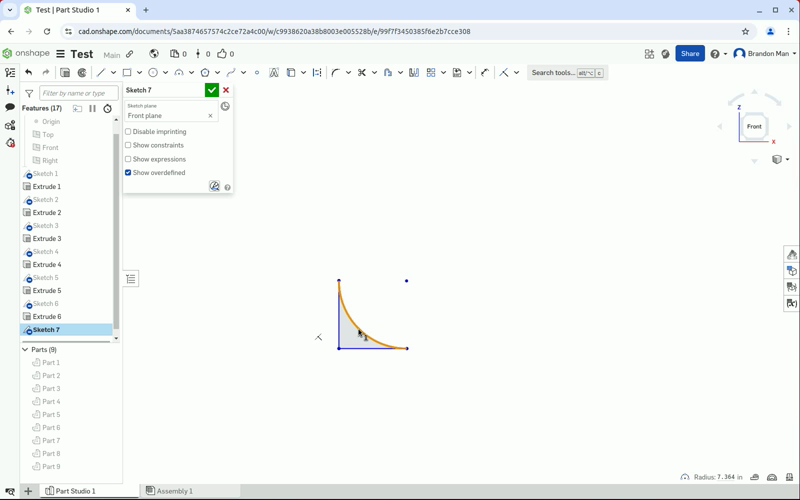
scroll(-6)
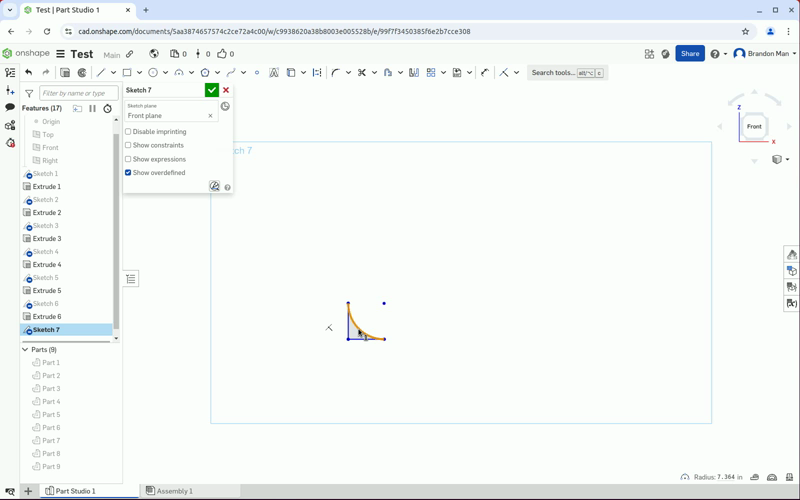
mouse_move(73, 352)
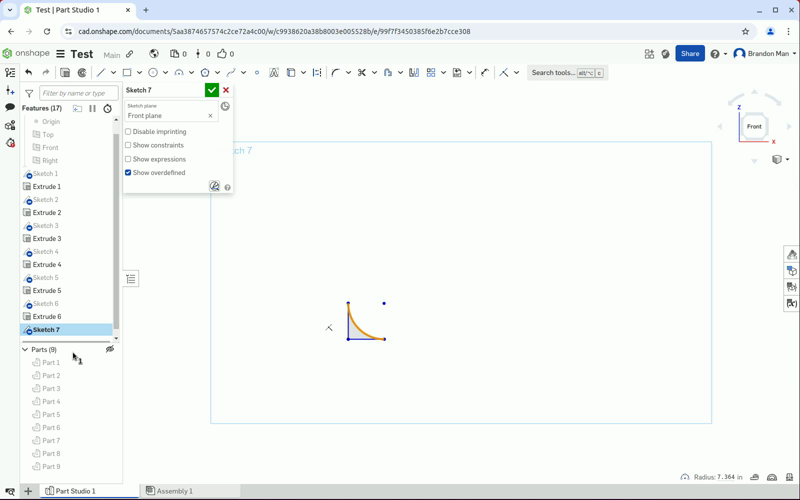
key(shift+y)
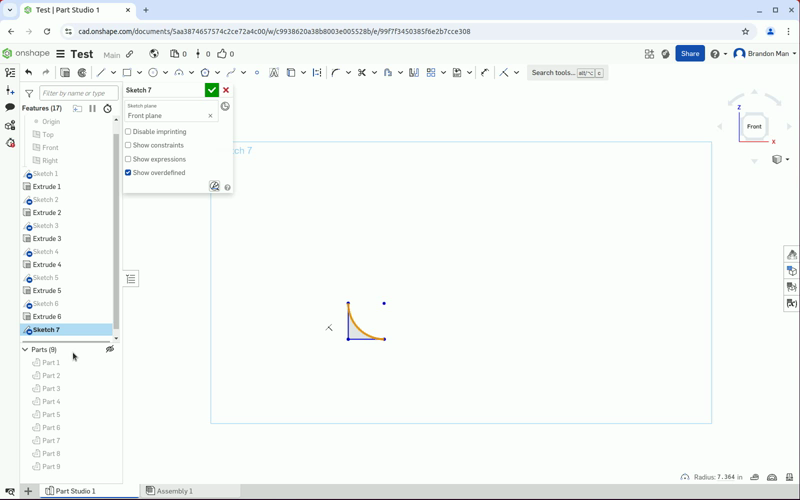
key(shift+e)
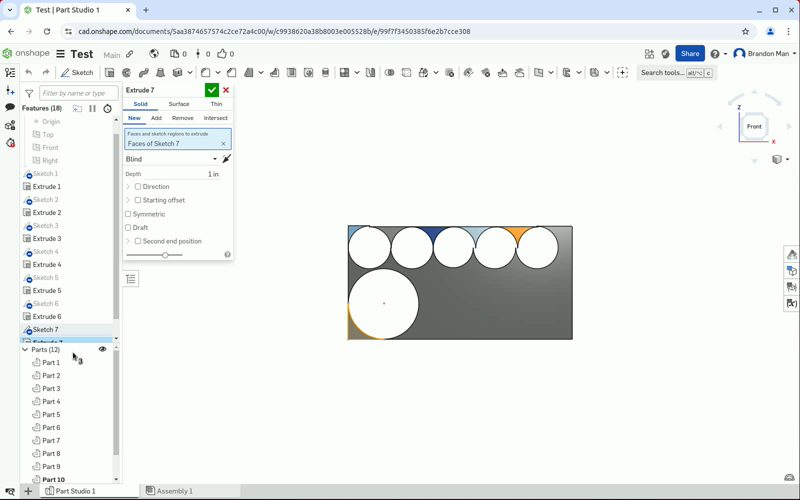
mouse_move(143, 106)
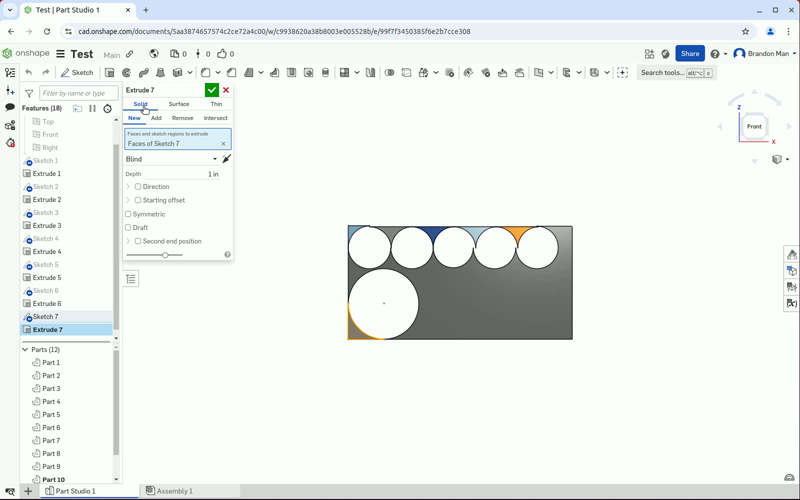
click(143, 106)
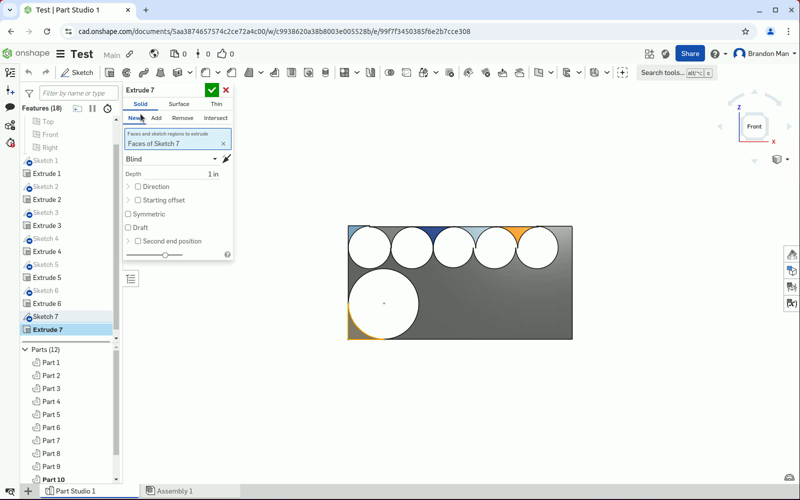
mouse_move(137, 120)
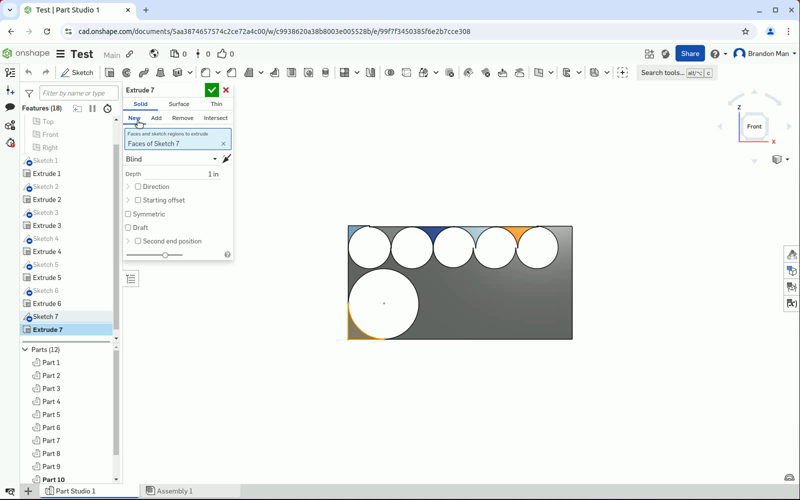
click(137, 120)
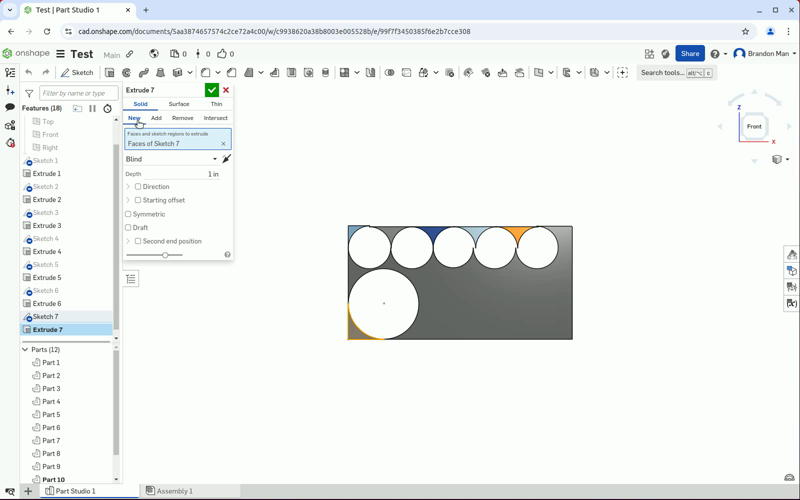
key(tab, 4)
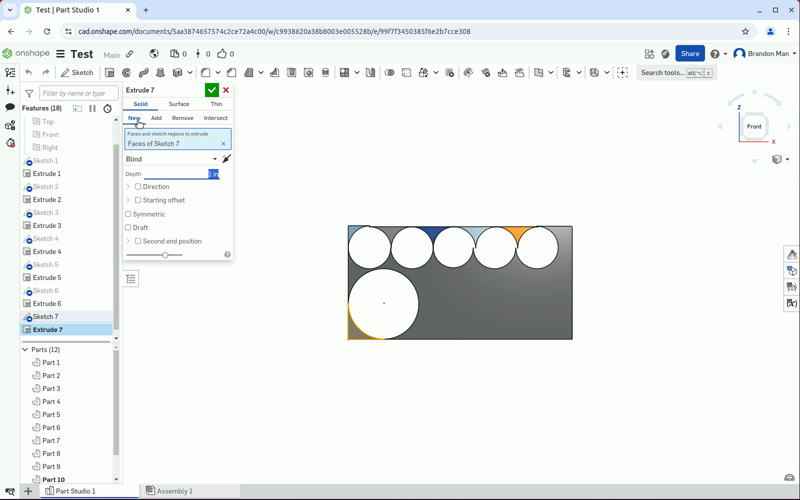
text(0.962)
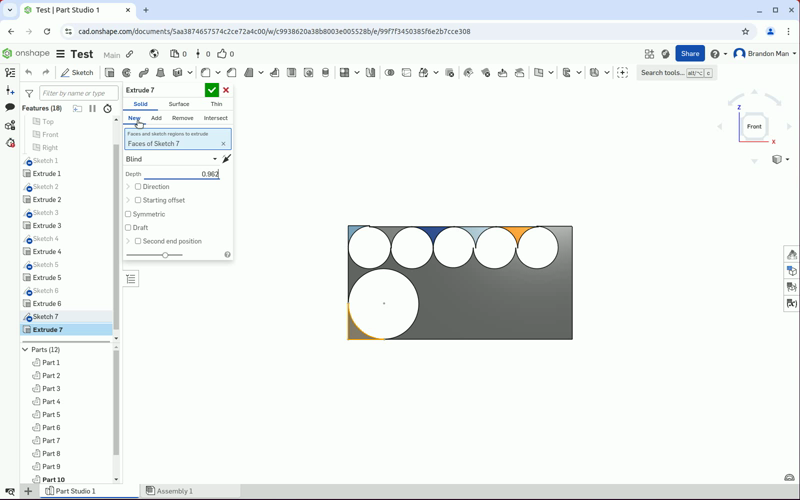
key(tab, 3)
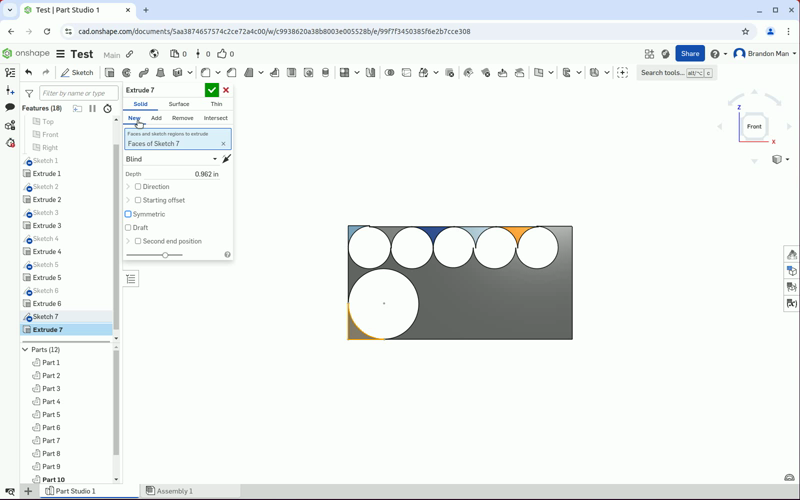
key(space)
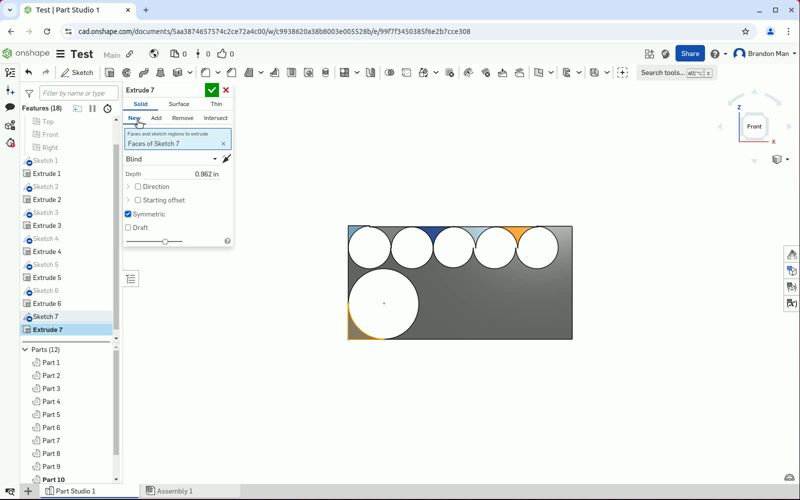
key(enter)
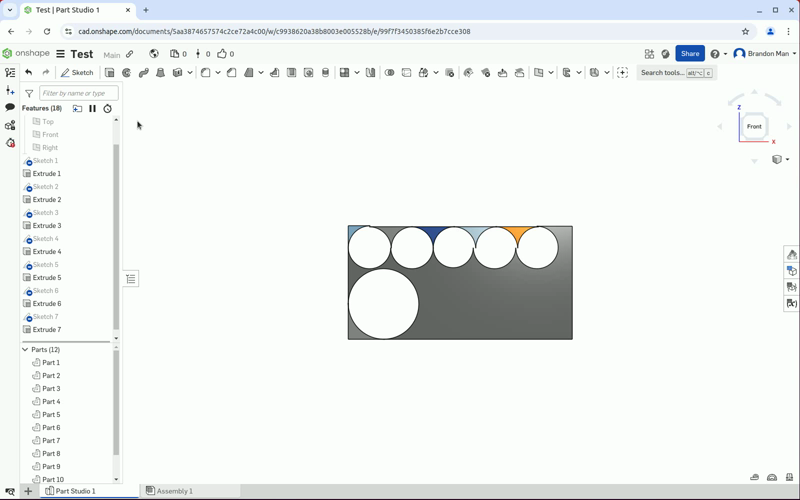
key(shift+h)
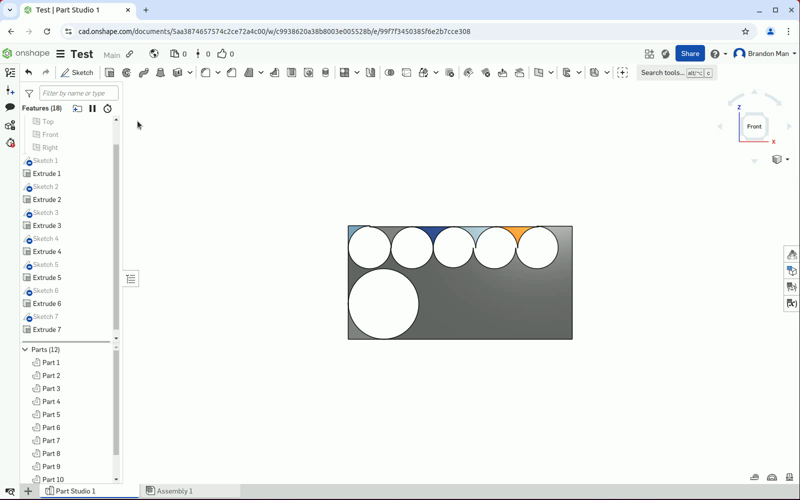
key(shift+h)
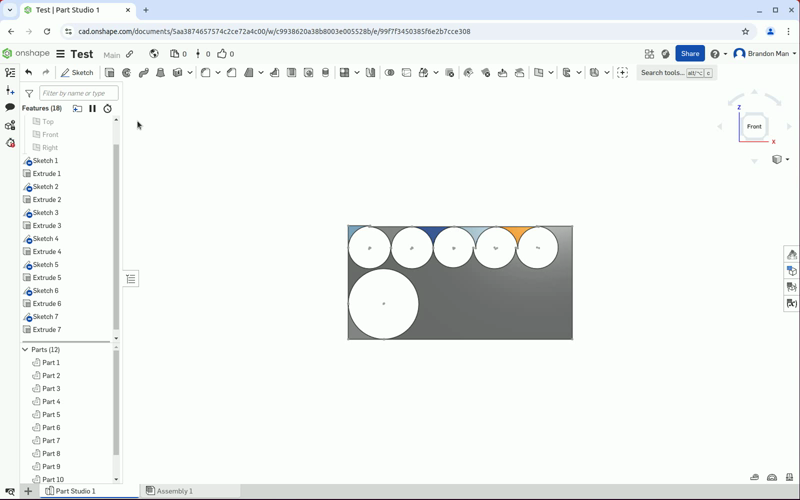
key(shift+7)
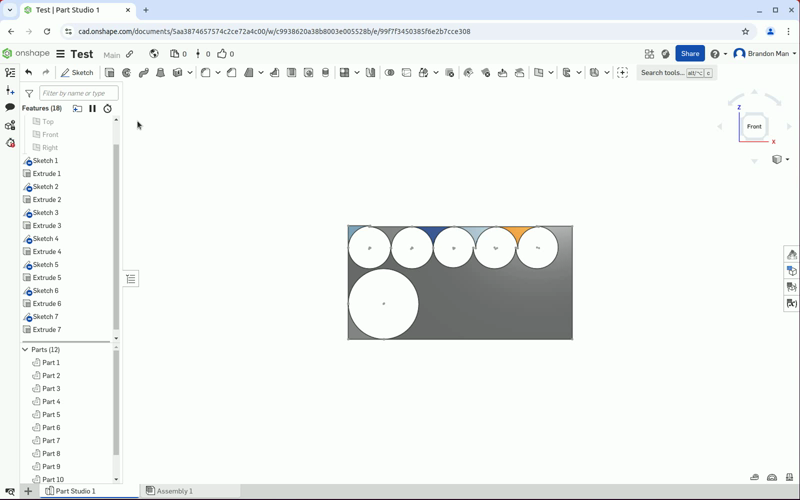
key(left, 2)
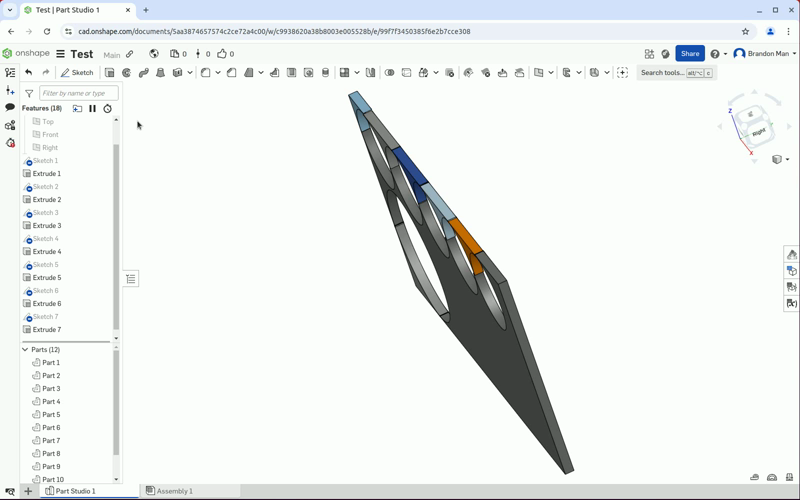
key(down, 2)
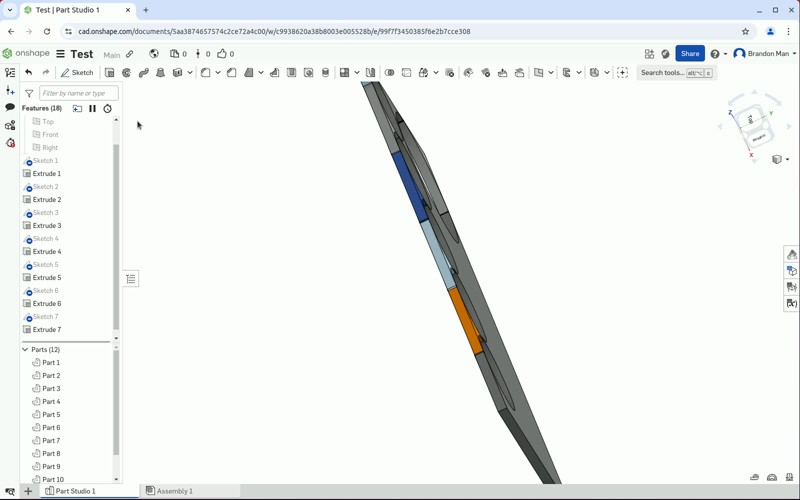
key(up, 2)
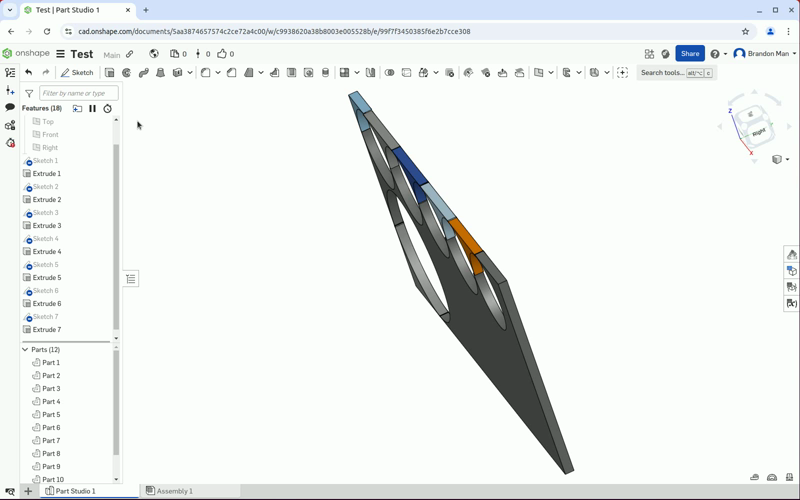
key(right, 2)
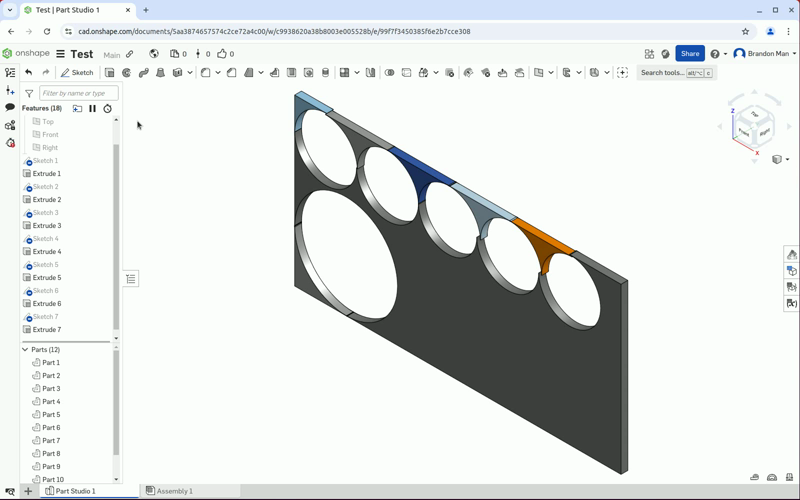
mouse_move(69, 163)
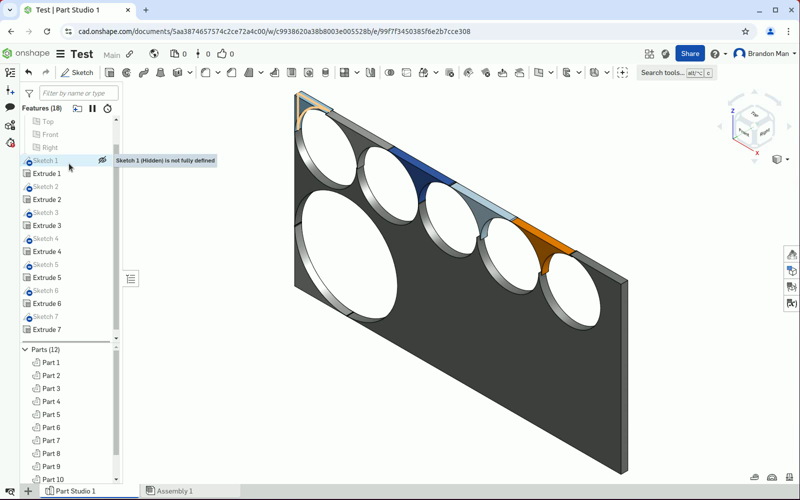
click(69, 163)